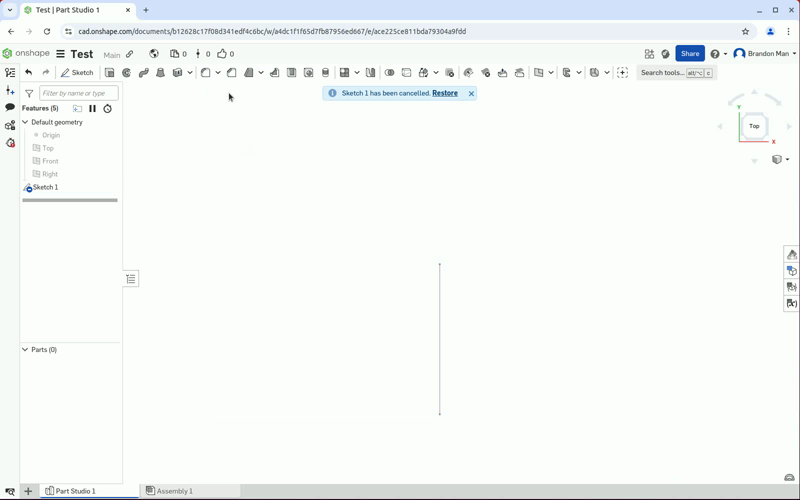
key(shift+h)
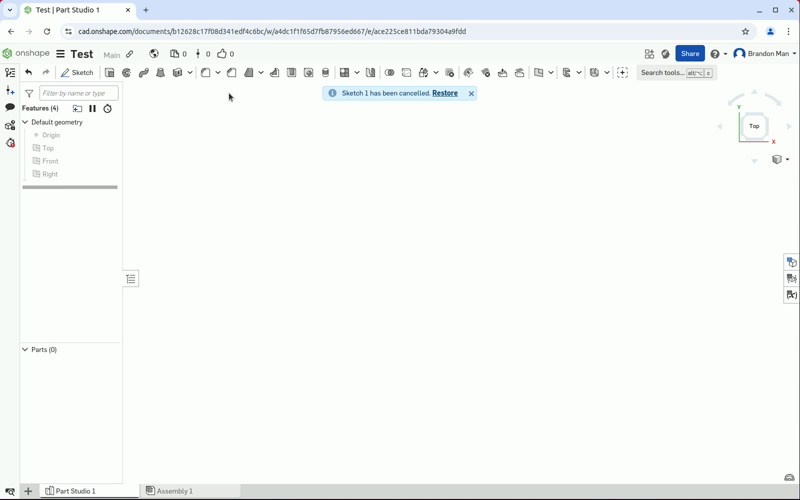
mouse_move(73, 352)
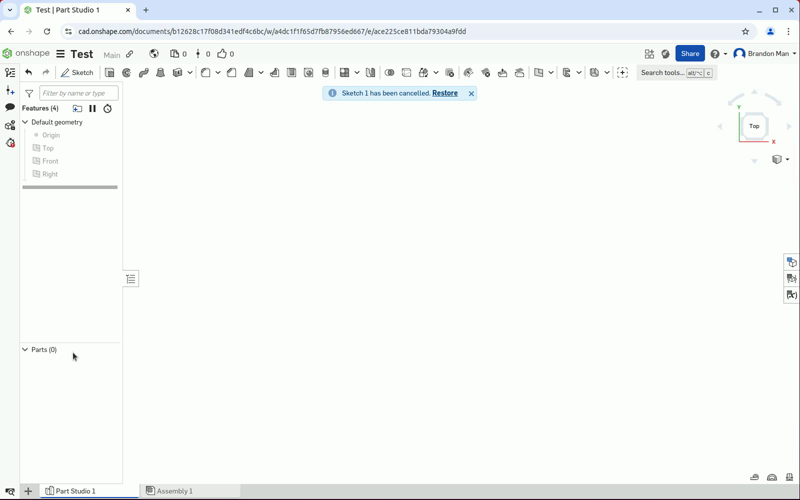
key(y)
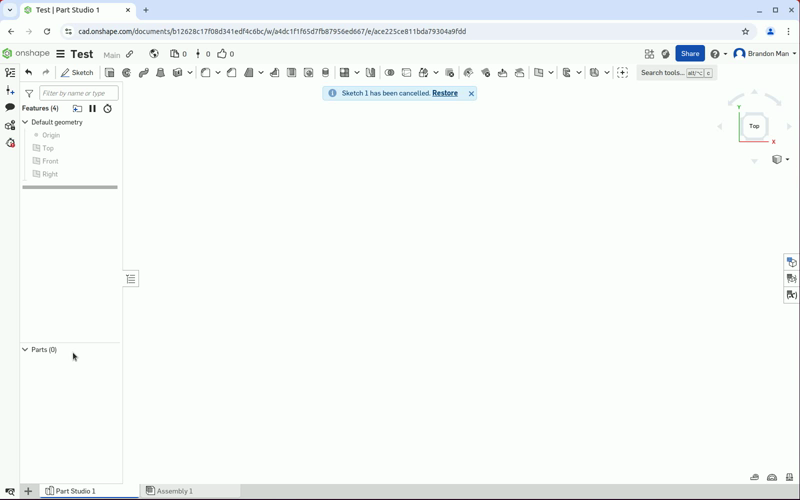
key(shift+p)
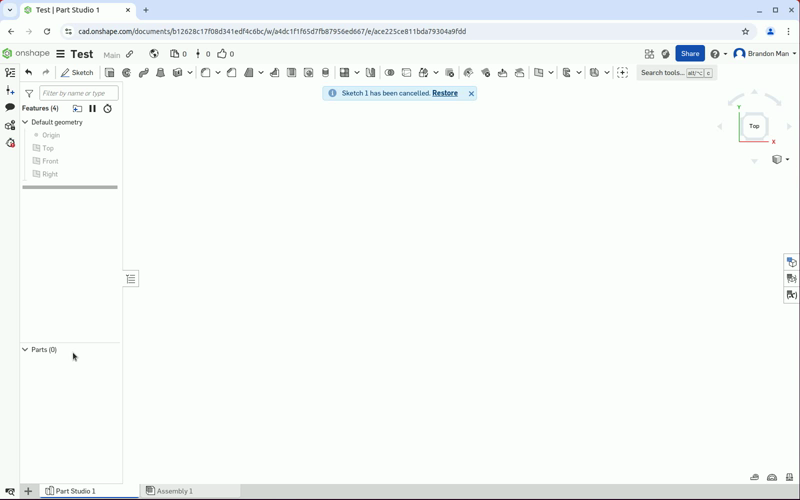
key(space)
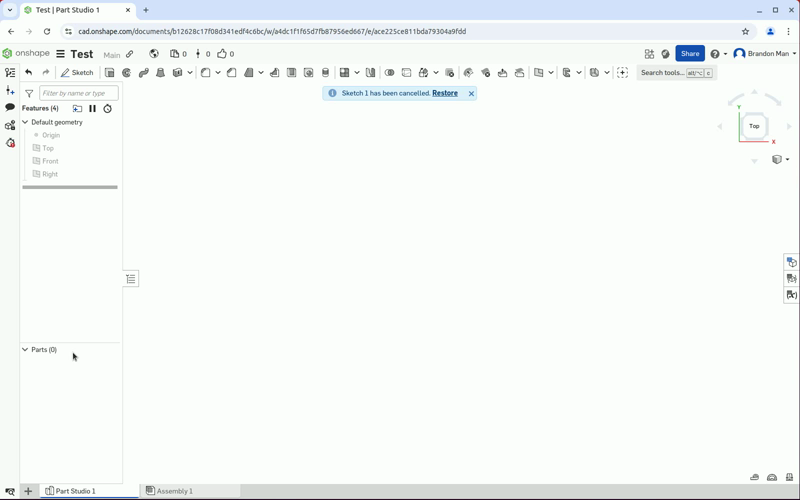
key_down(shift)
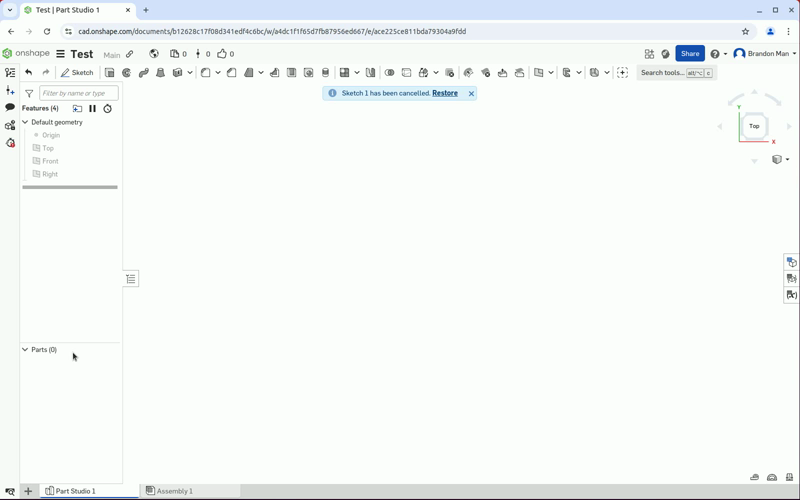
key(up)
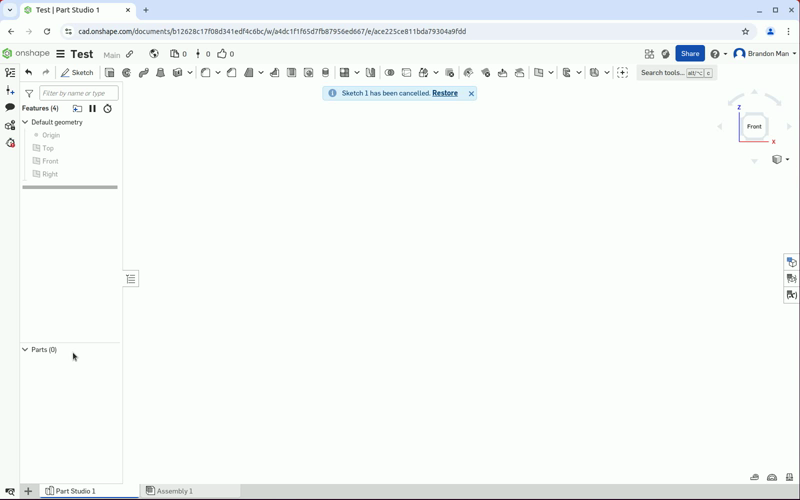
key_up(shift)
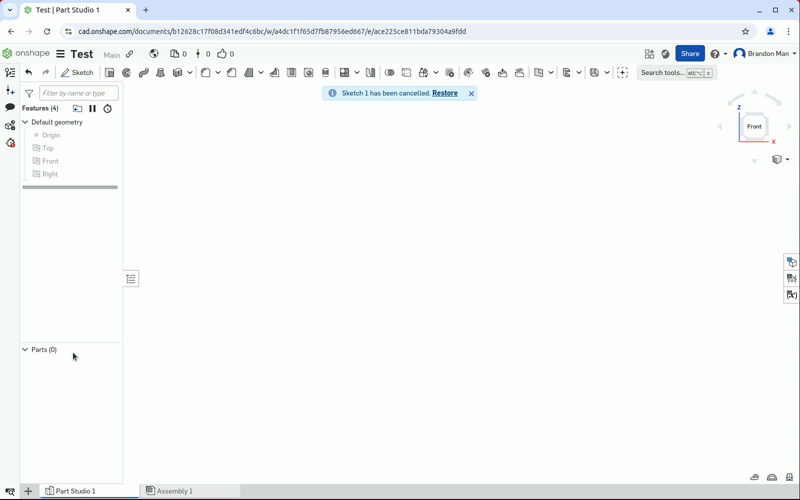
mouse_move(73, 352)
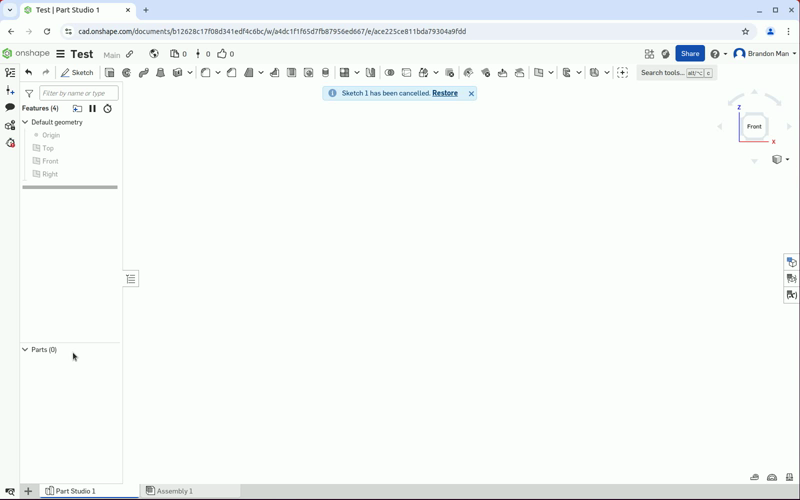
key(shift+y)
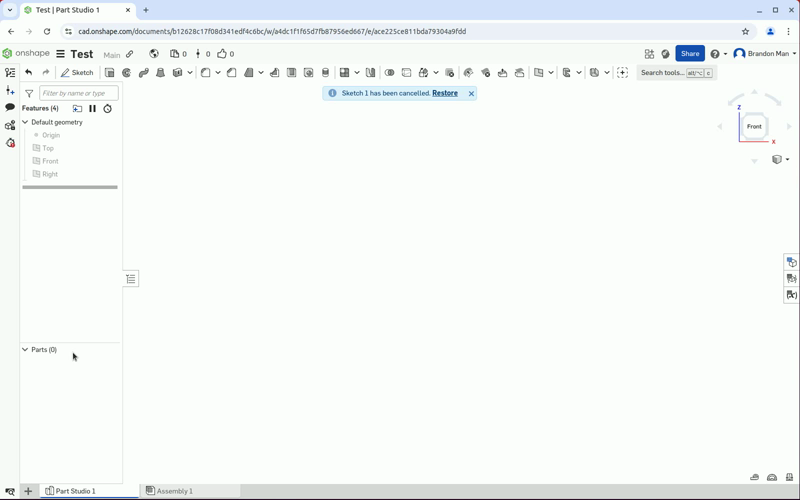
key(shift+s)
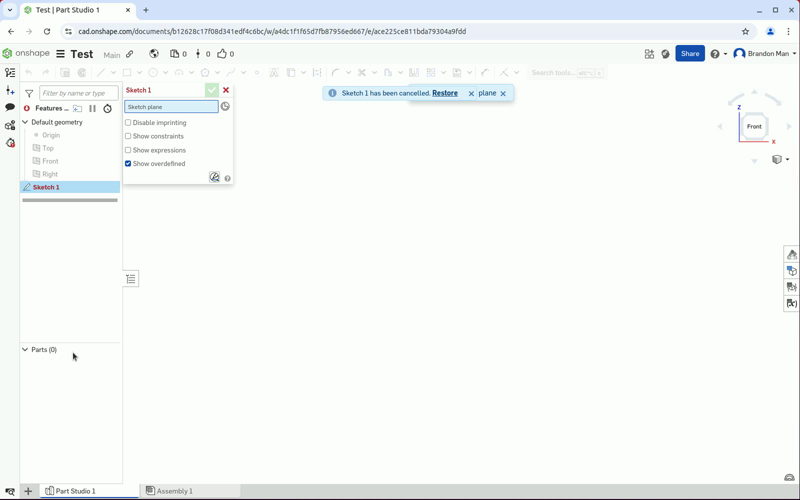
mouse_move(73, 163)
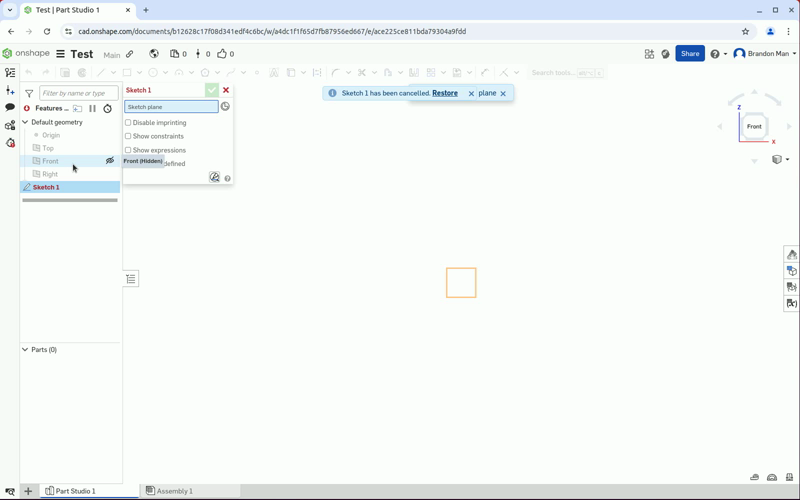
click(73, 163)
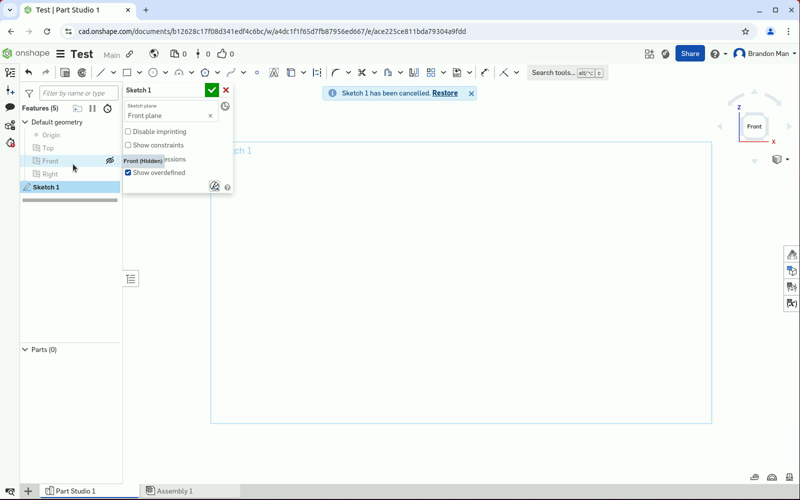
mouse_move(73, 352)
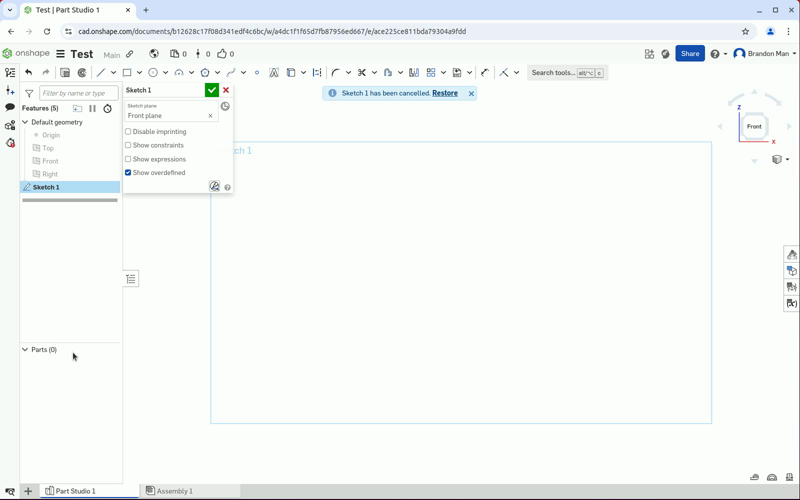
key(y)
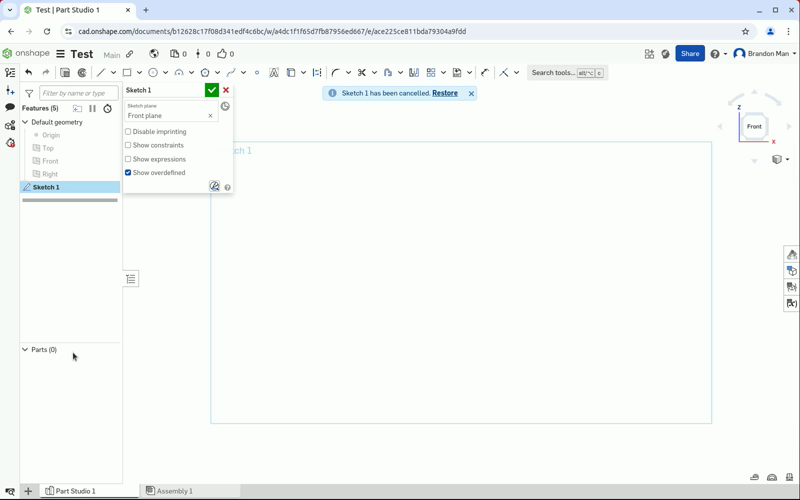
key(l)
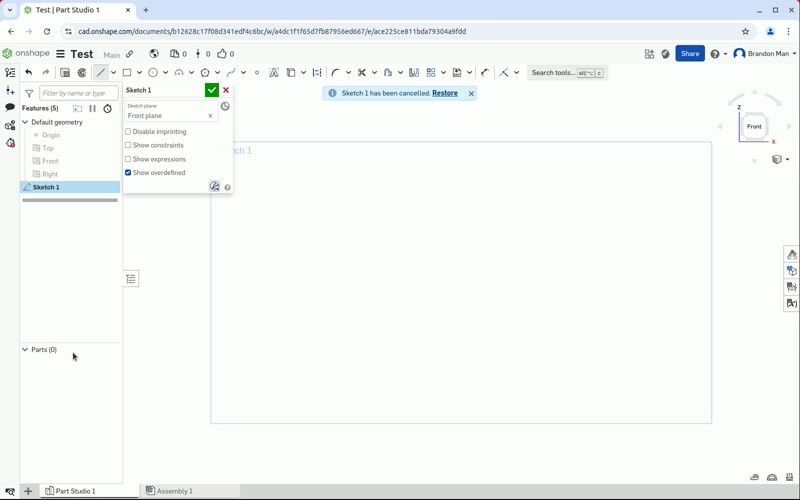
key_down(shift)
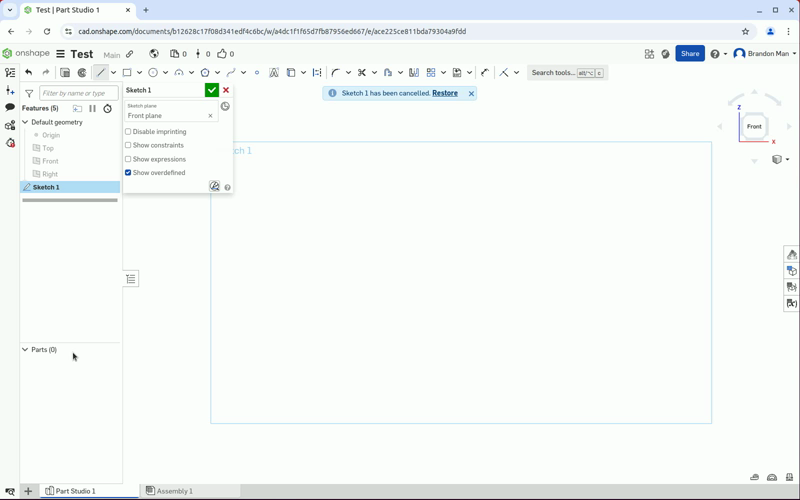
mouse_move(439, 307)
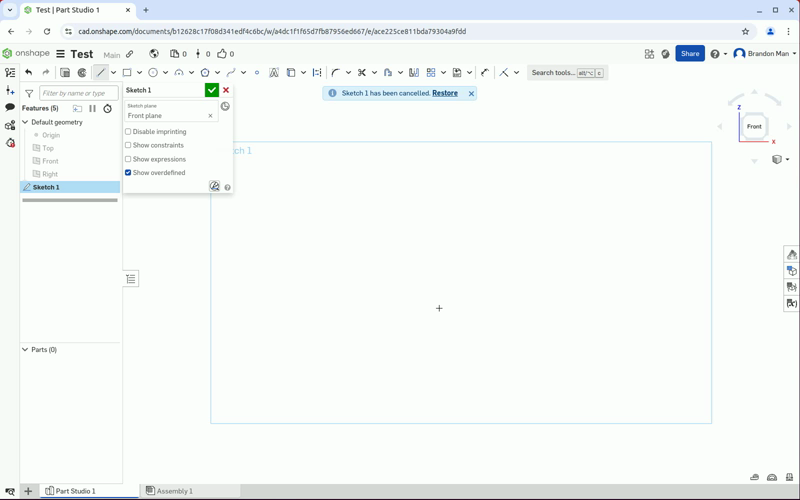
click(439, 307)
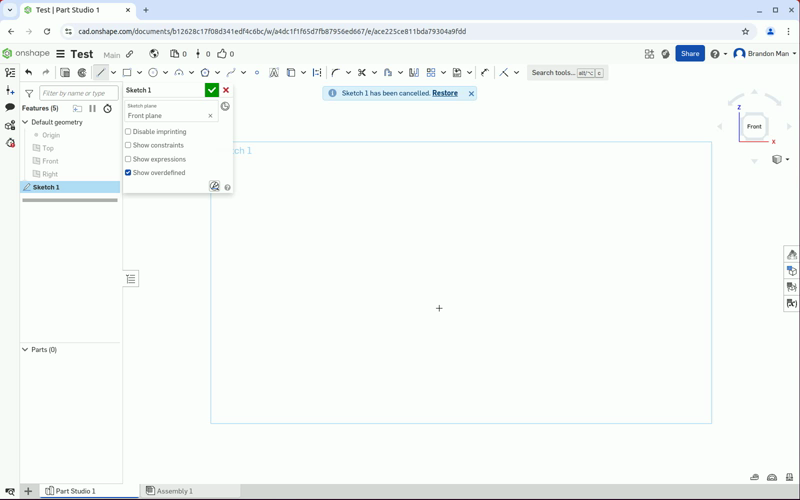
key_up(shift)
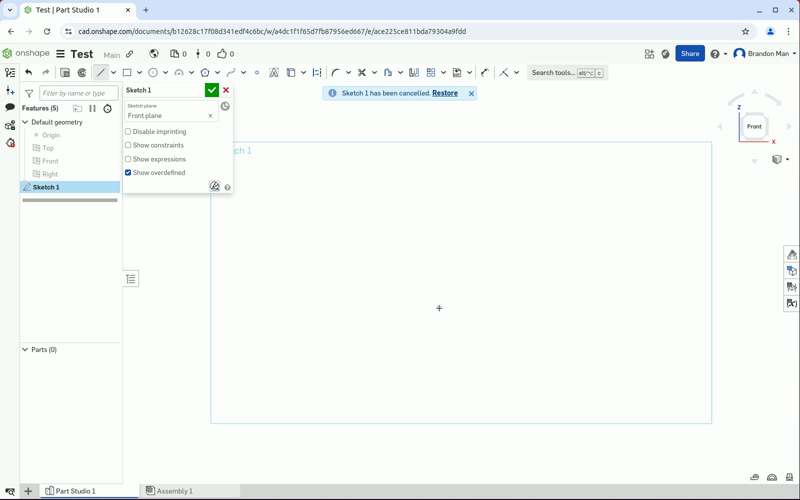
key_down(shift)
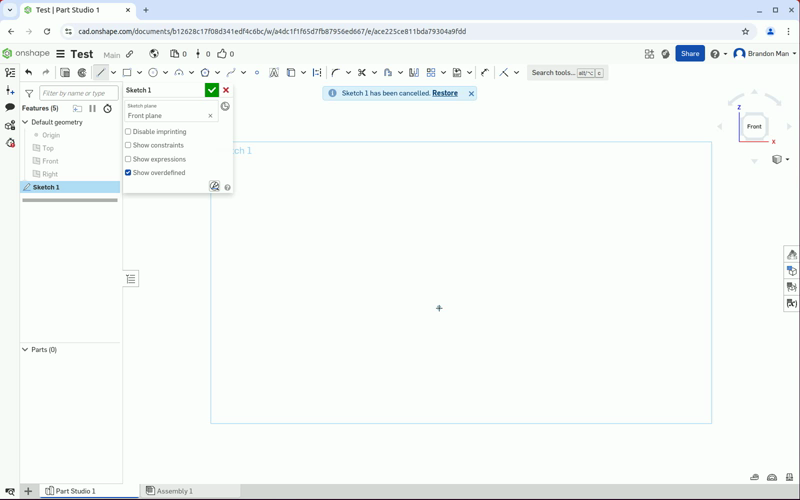
mouse_move(469, 307)
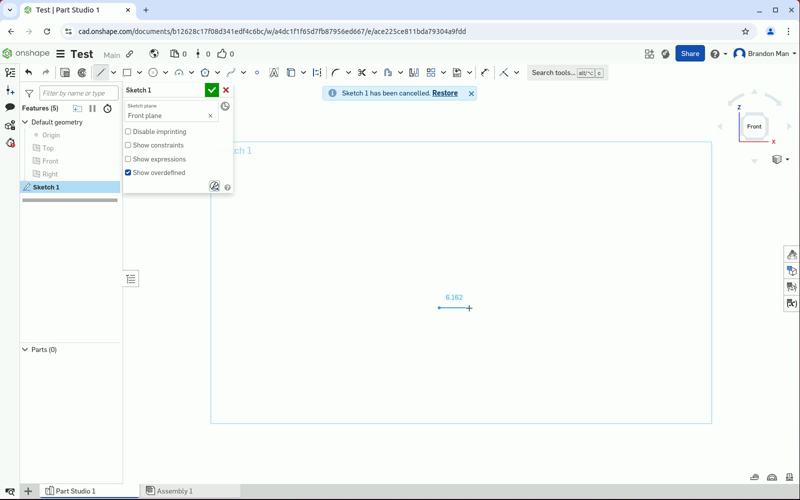
mouse_move(460, 307)
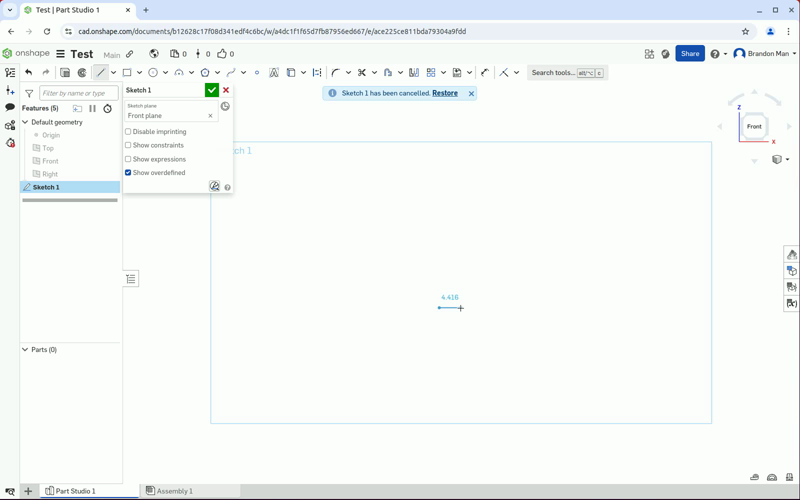
click(460, 307)
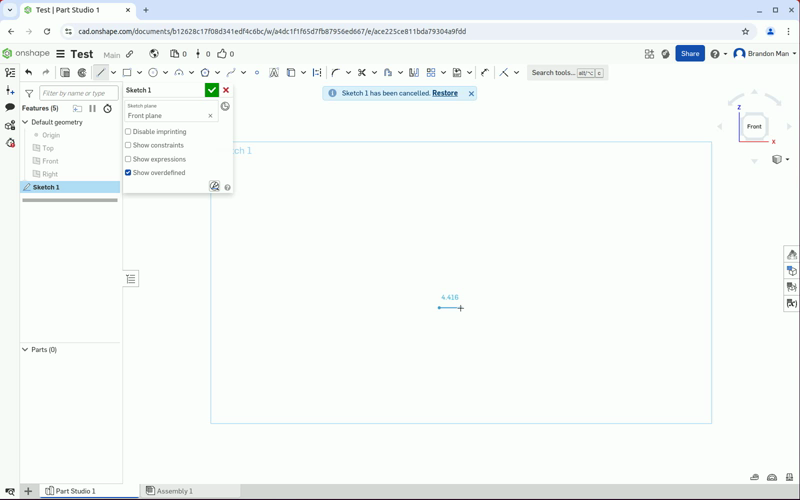
key_up(shift)
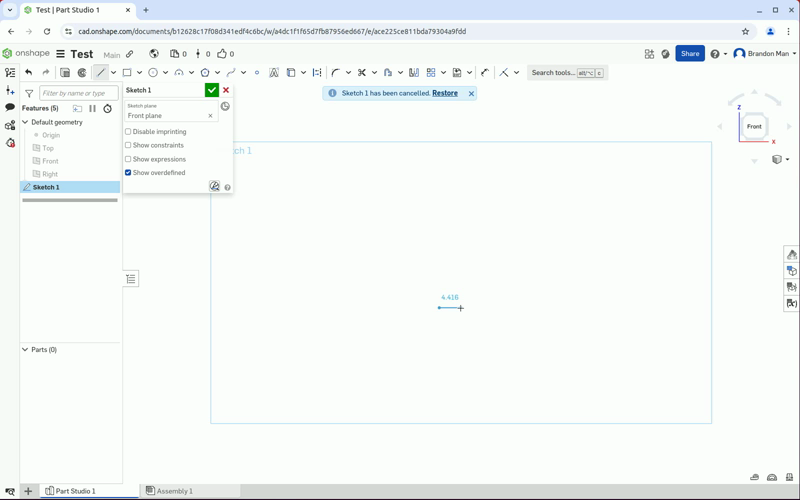
key_down(shift)
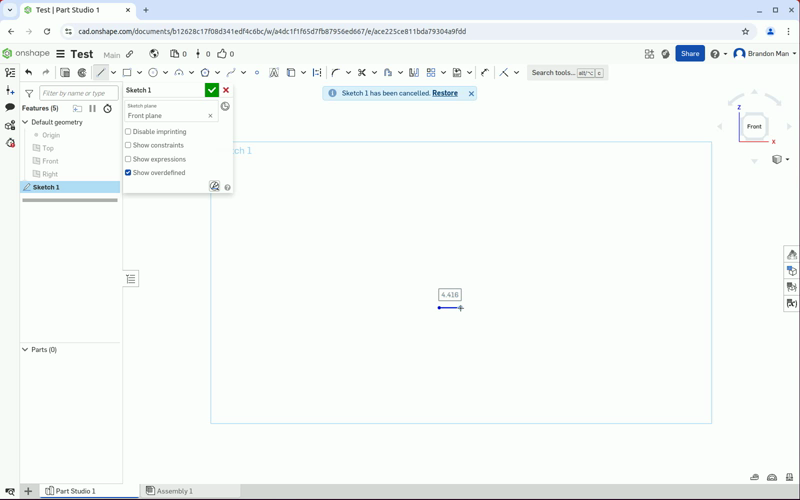
mouse_move(490, 307)
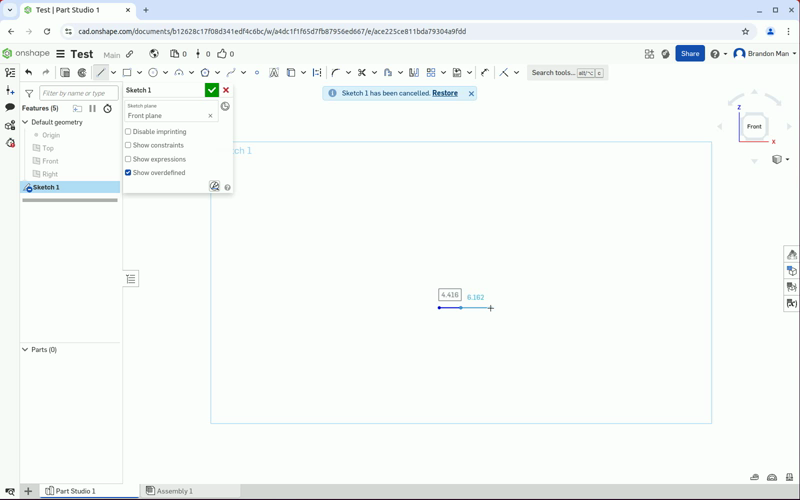
mouse_move(460, 292)
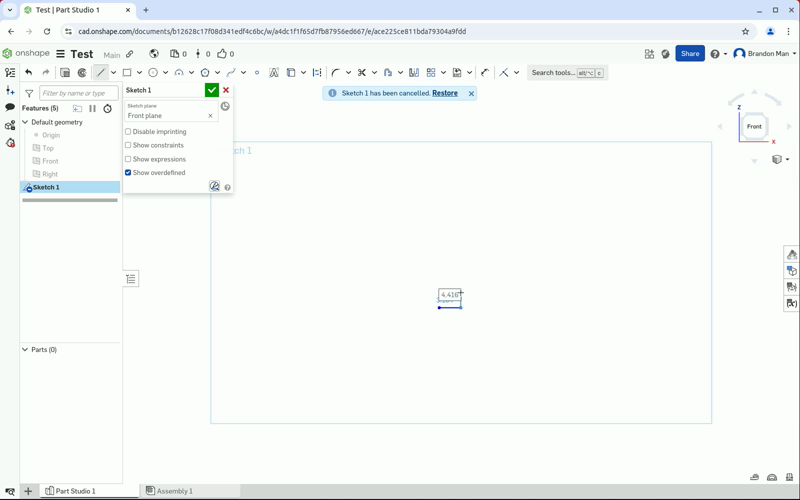
click(460, 292)
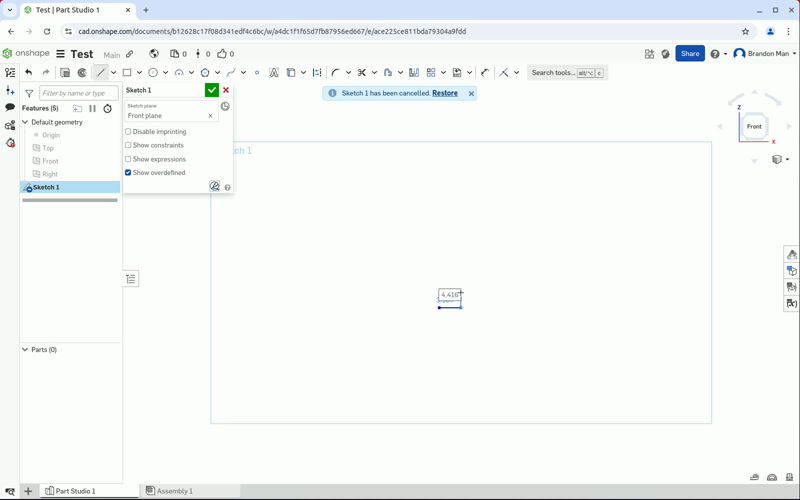
key_up(shift)
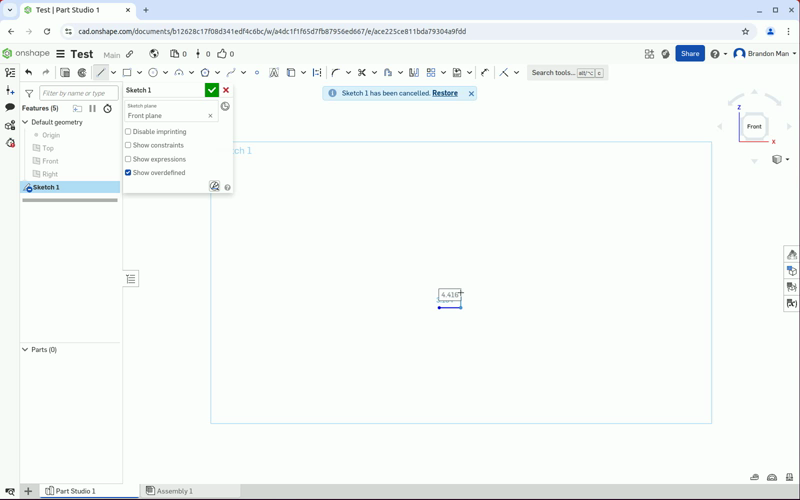
key_down(shift)
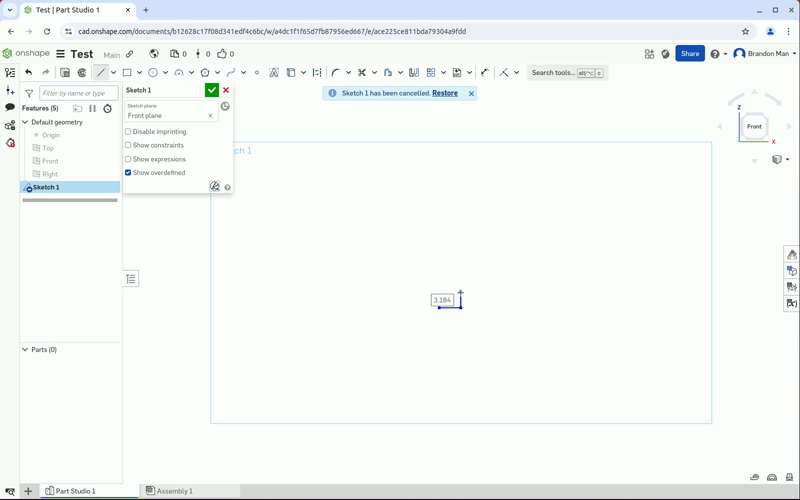
mouse_move(490, 292)
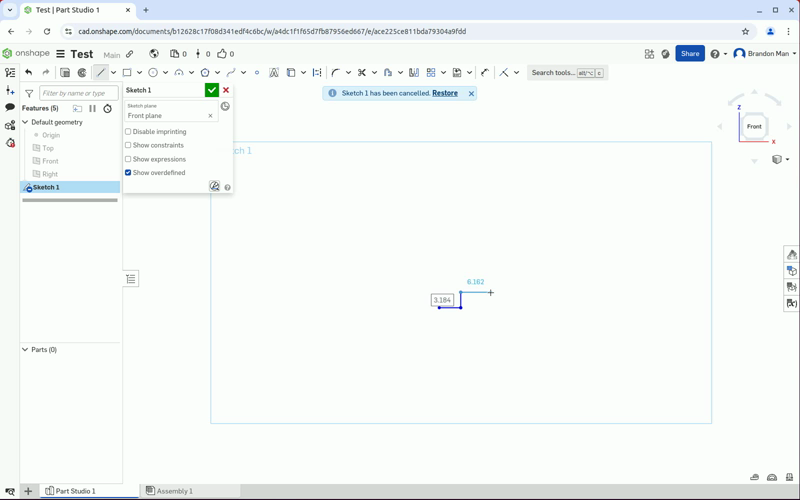
mouse_move(460, 299)
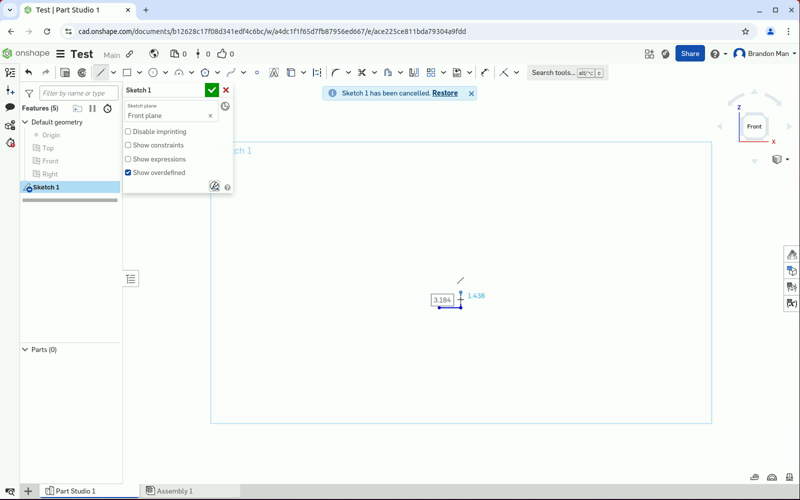
scroll(6)
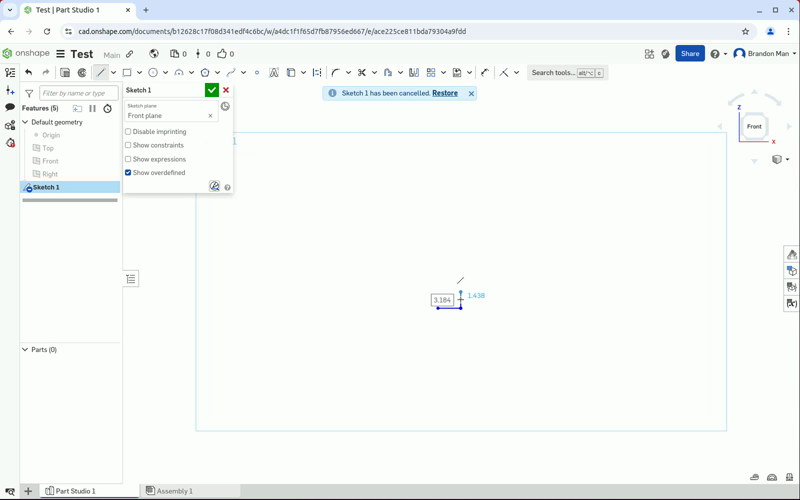
scroll(6)
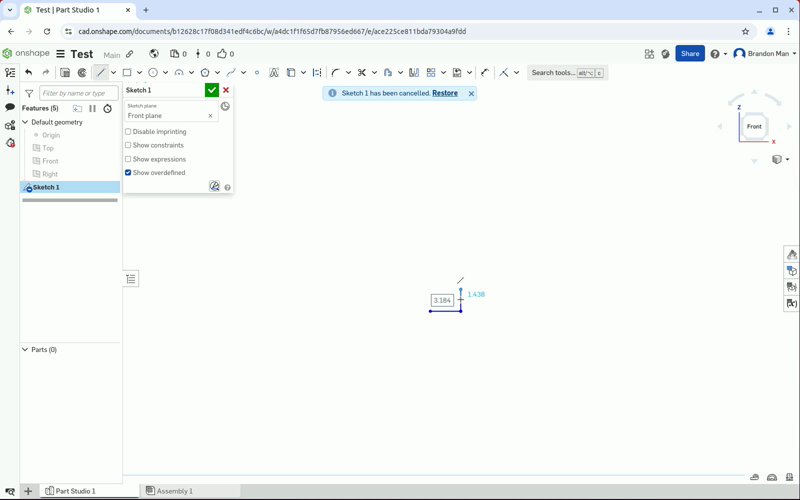
scroll(6)
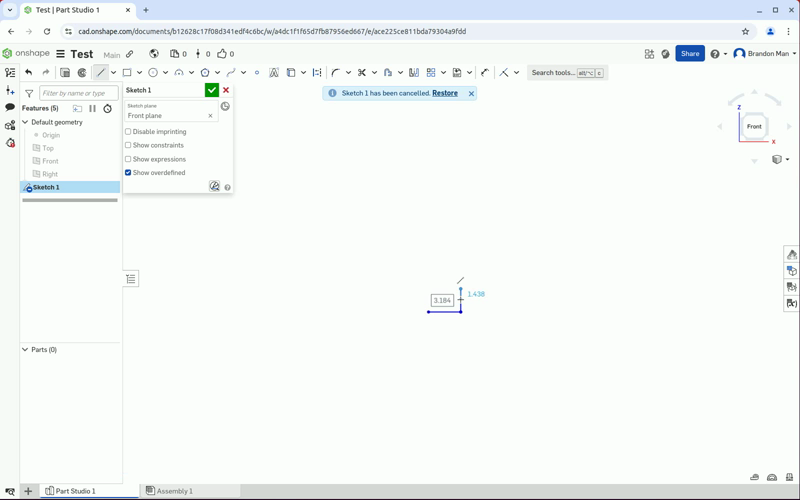
scroll(6)
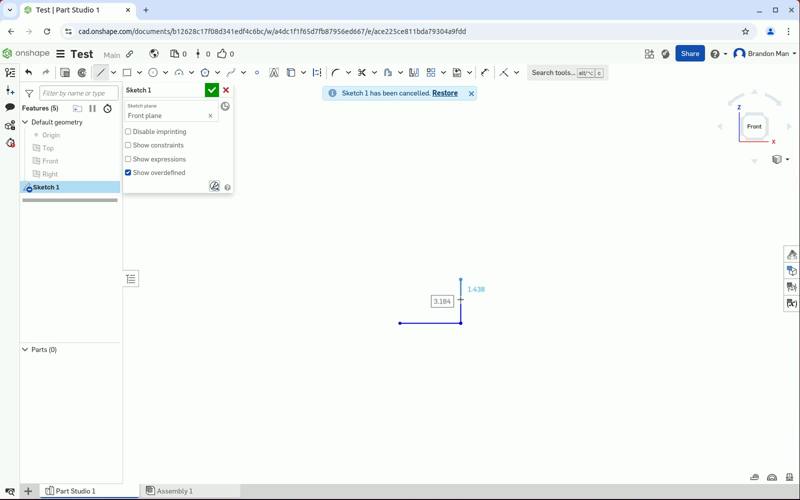
scroll(6)
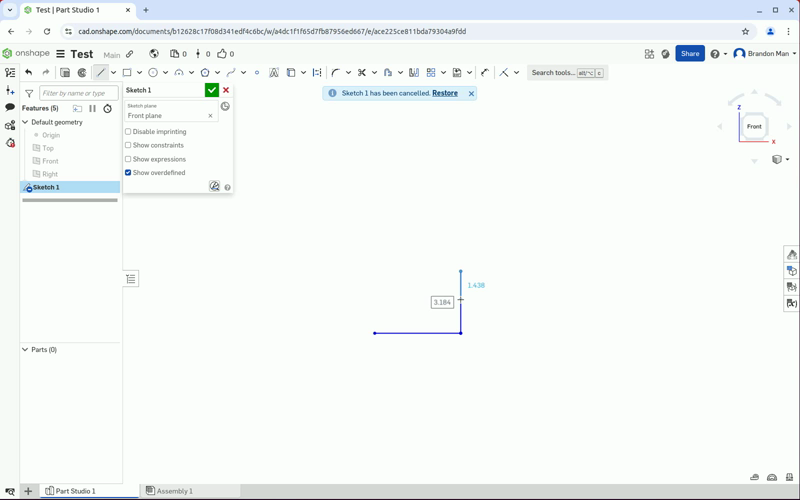
scroll(6)
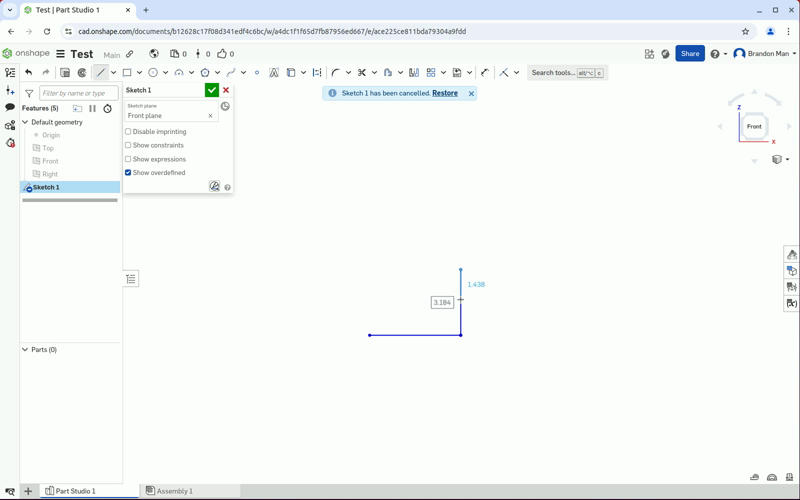
scroll(6)
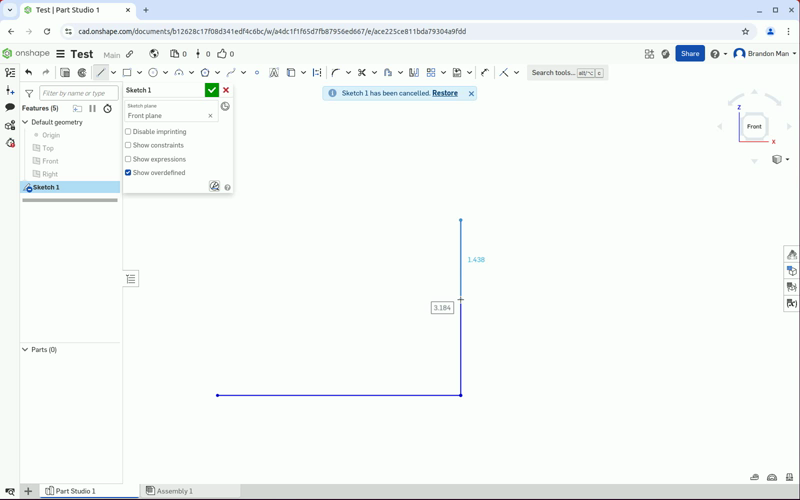
click(460, 299)
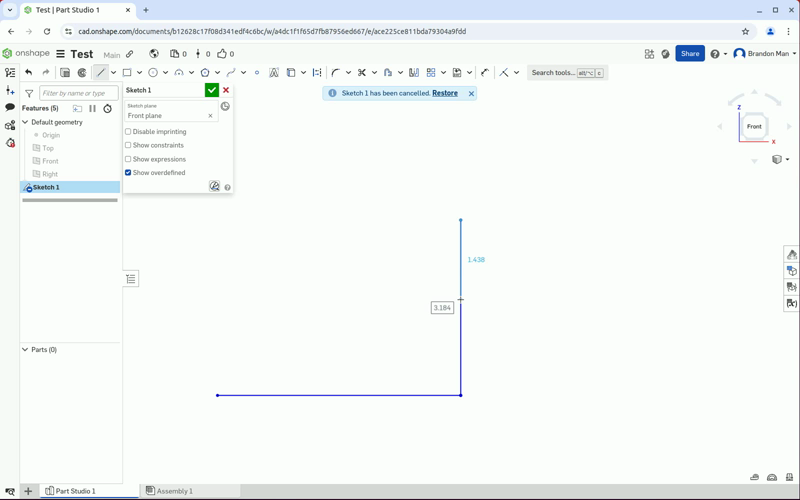
scroll(-6)
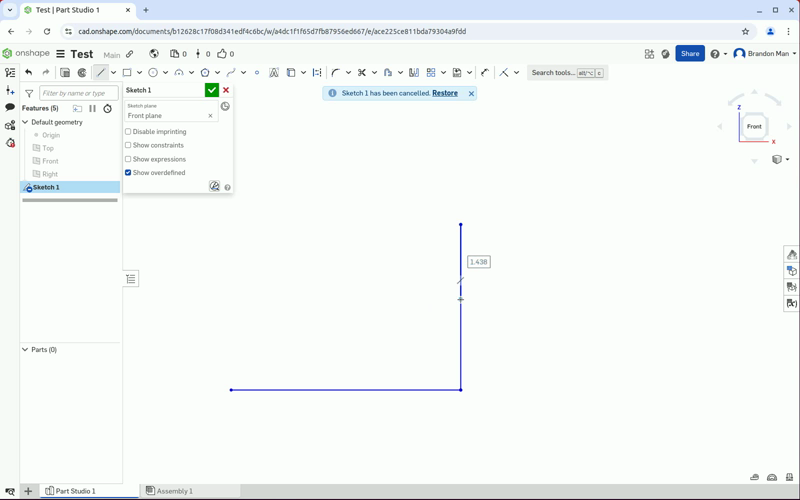
scroll(-6)
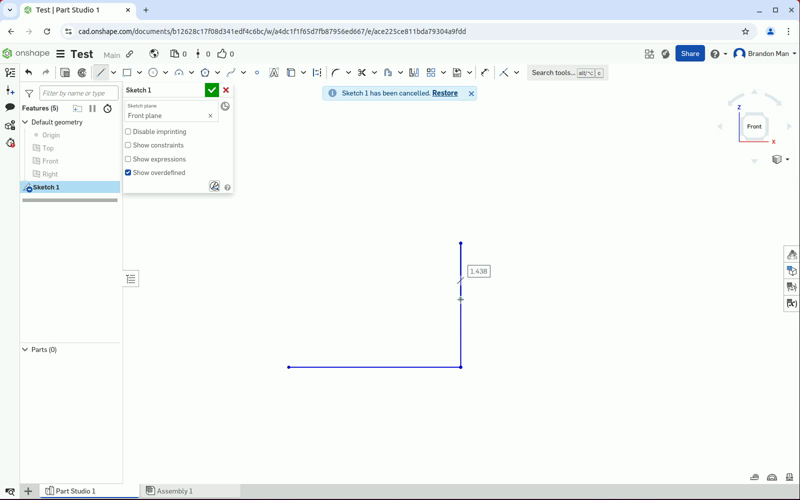
scroll(-6)
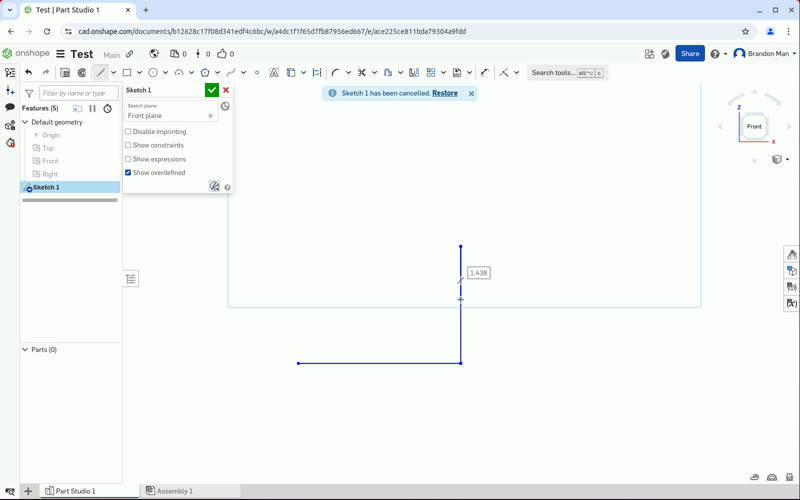
scroll(-6)
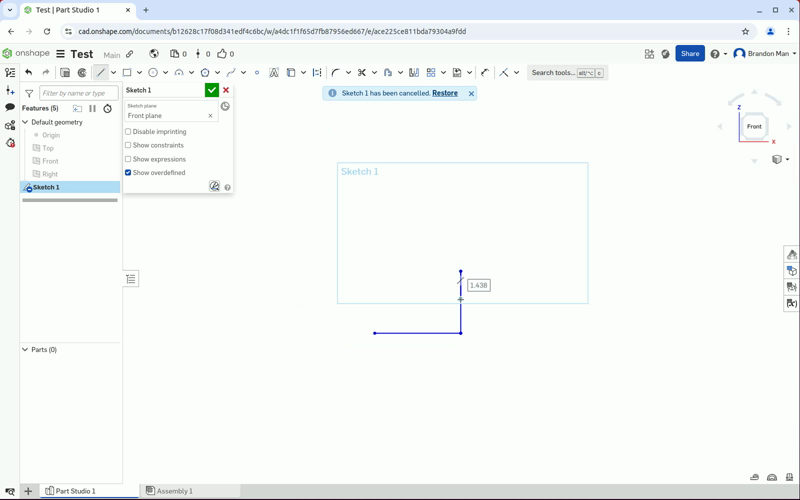
scroll(-6)
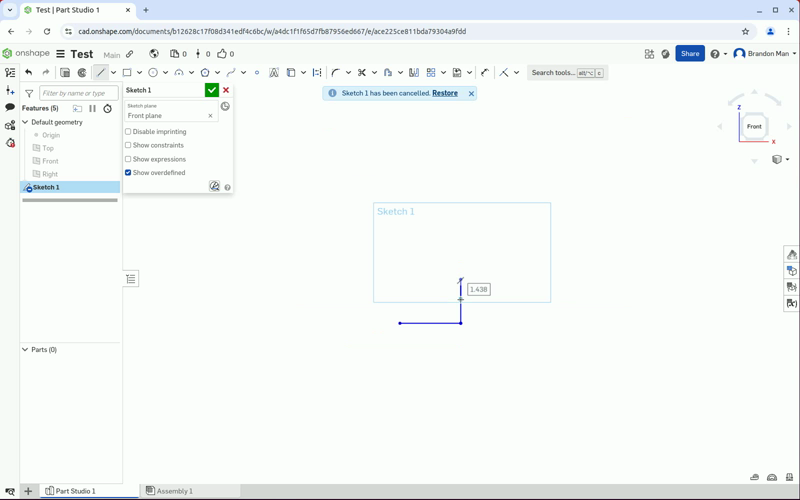
scroll(-6)
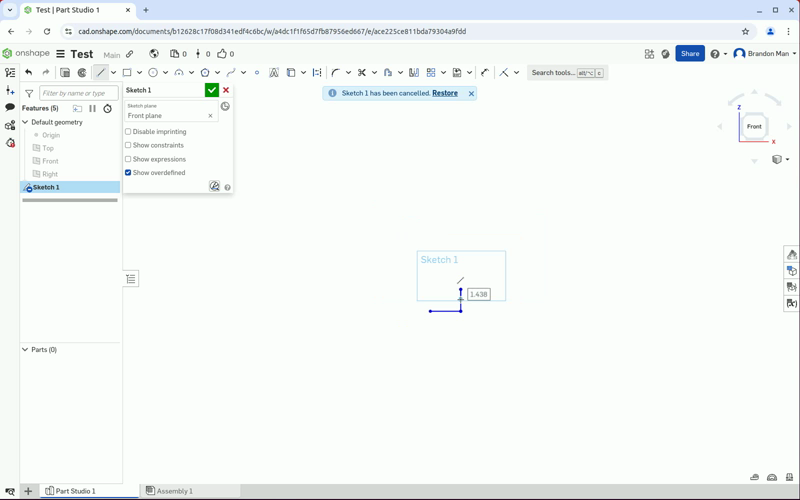
scroll(-6)
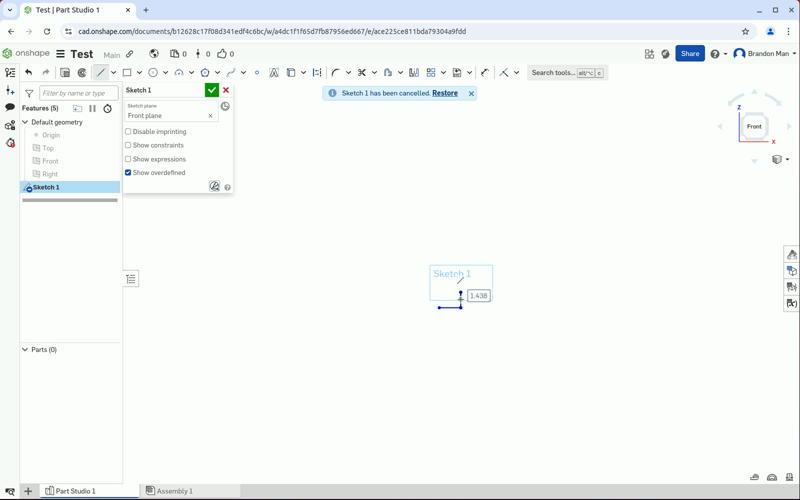
key_up(shift)
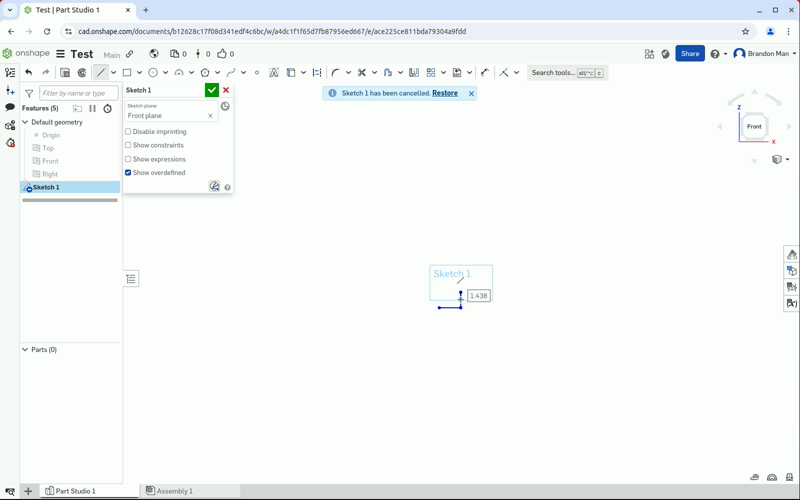
key(esc)
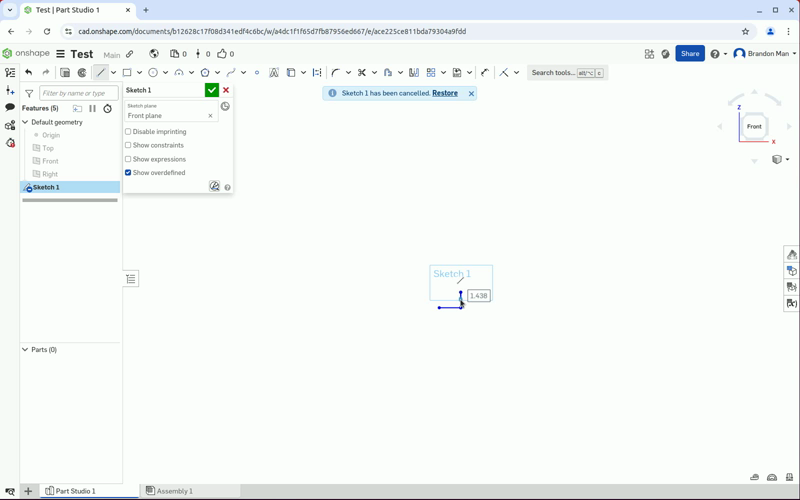
key(a)
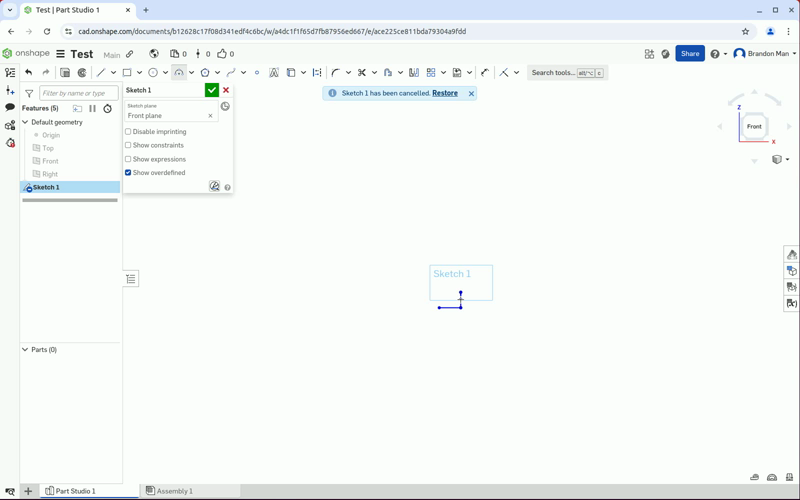
mouse_move(460, 299)
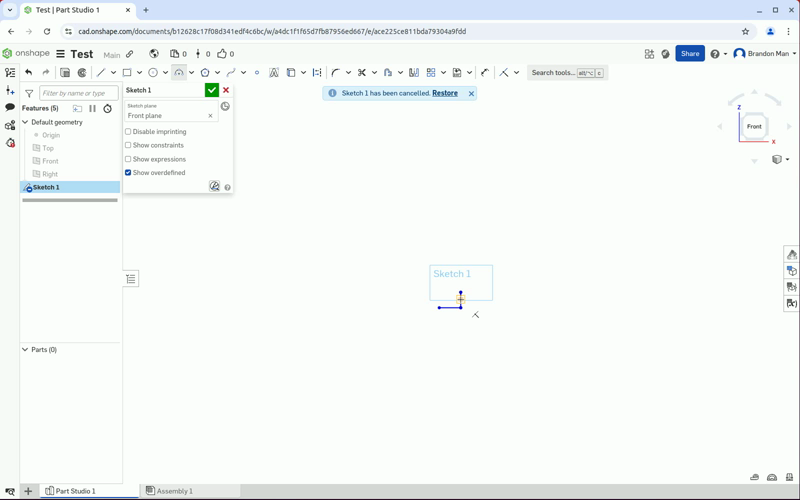
click(460, 299)
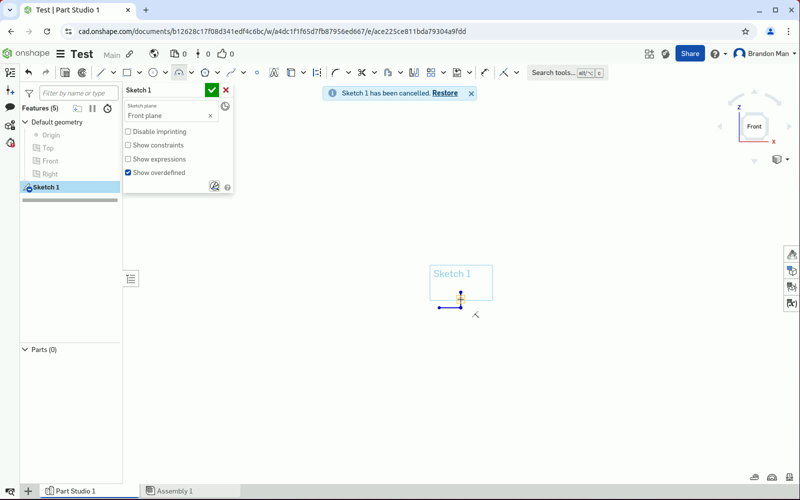
key_down(shift)
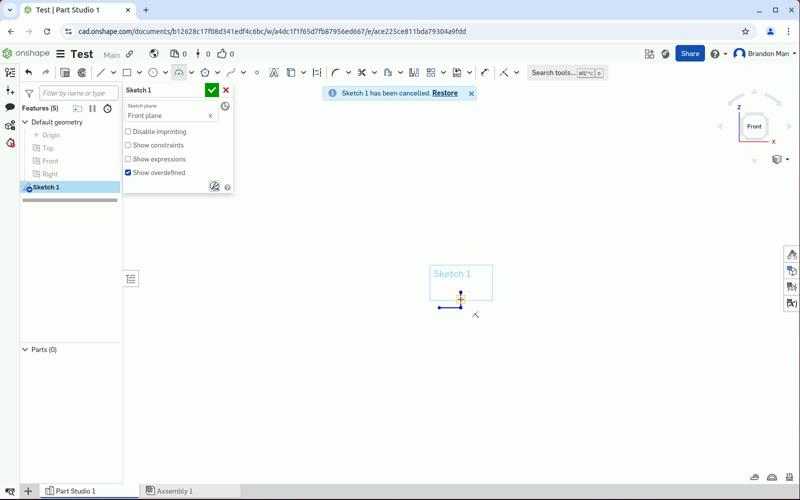
mouse_move(477, 282)
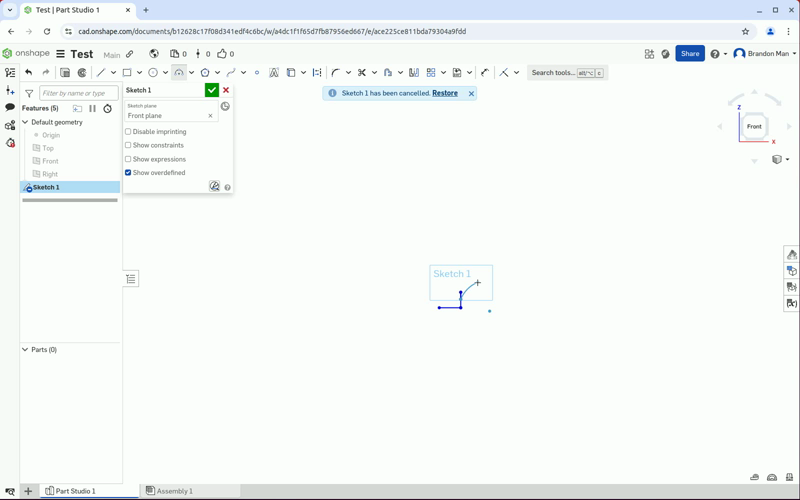
click(477, 282)
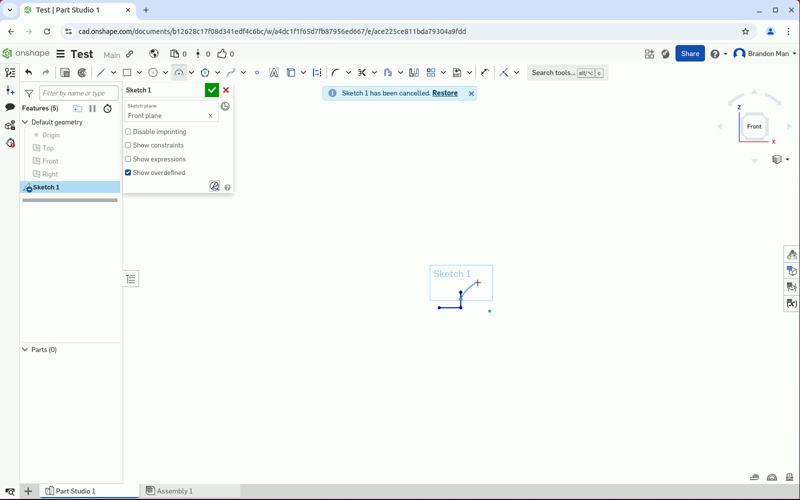
mouse_move(465, 287)
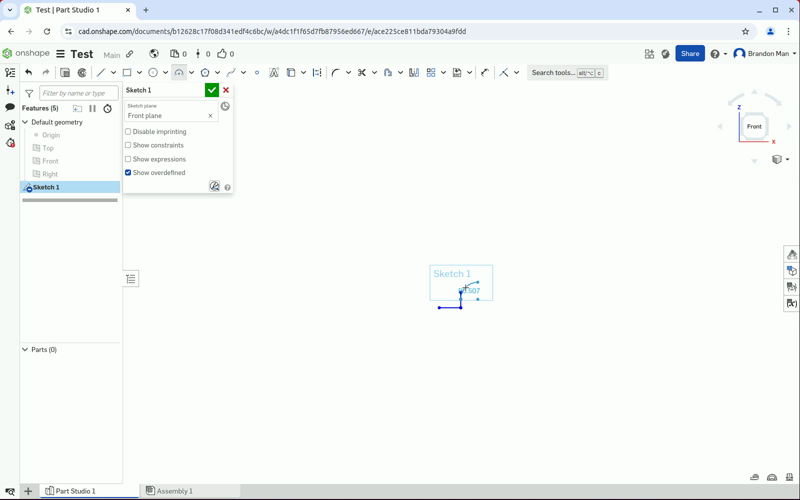
click(465, 287)
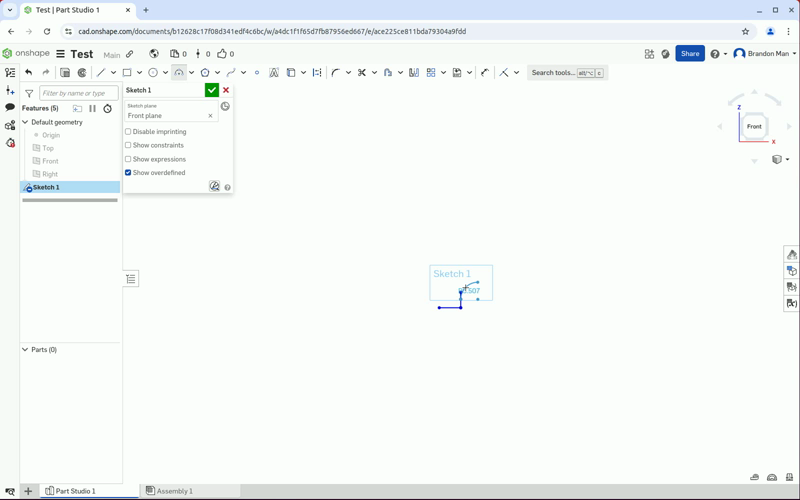
key_up(shift)
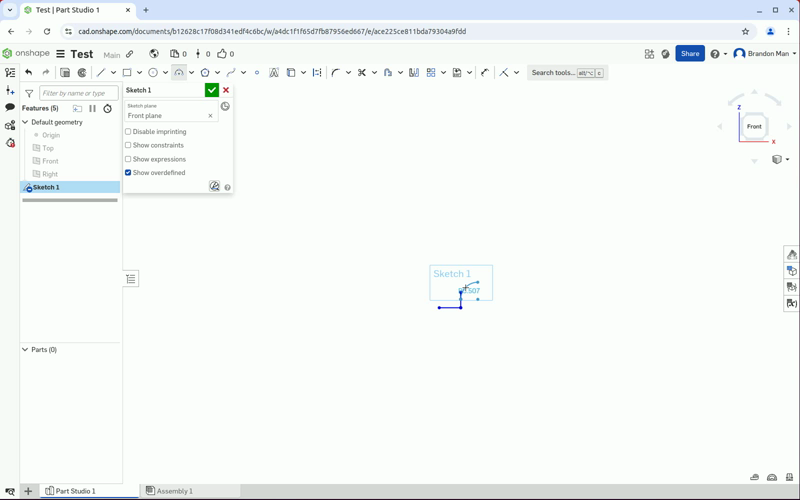
key(esc)
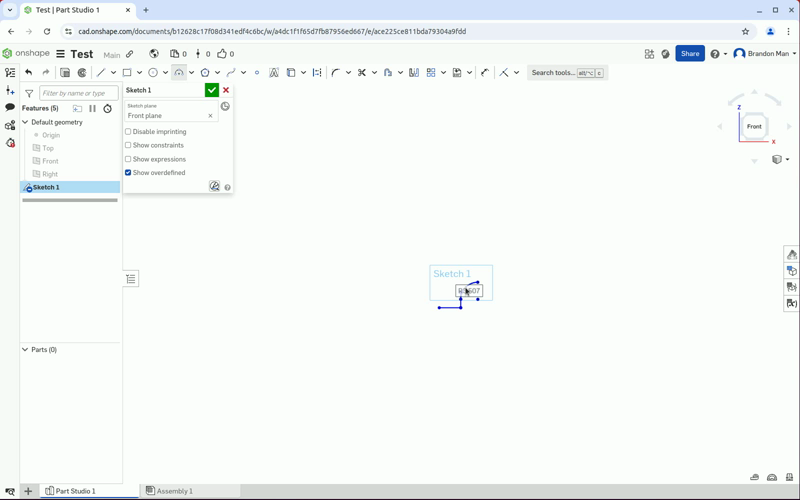
key(l)
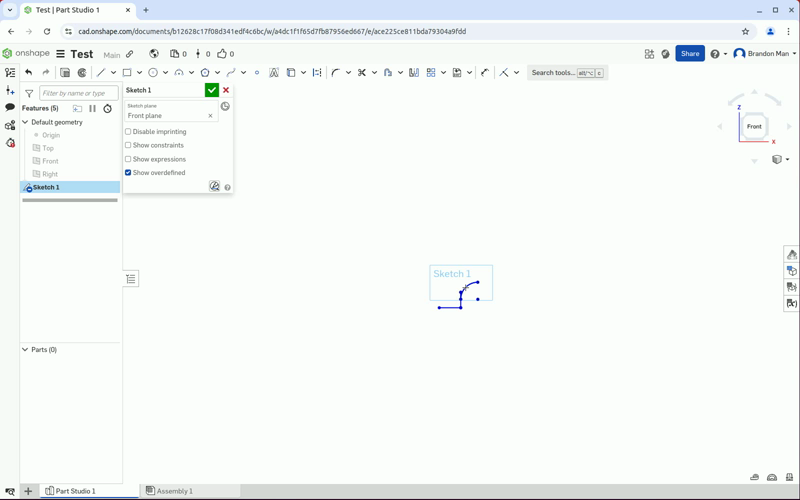
mouse_move(477, 282)
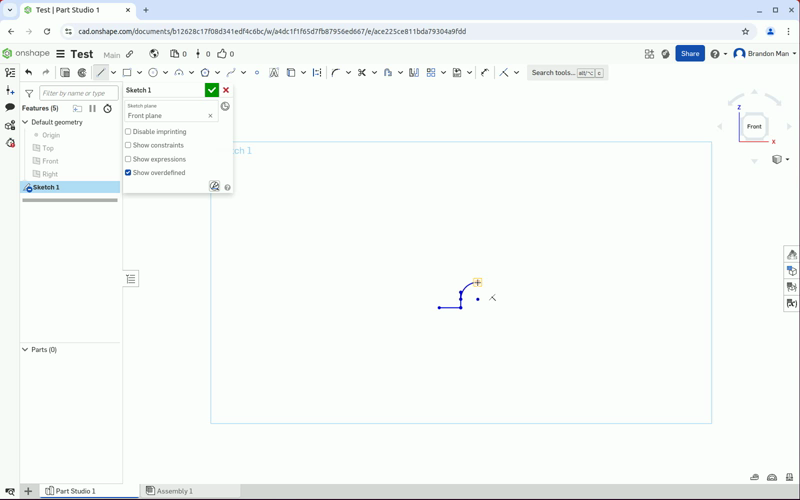
click(477, 282)
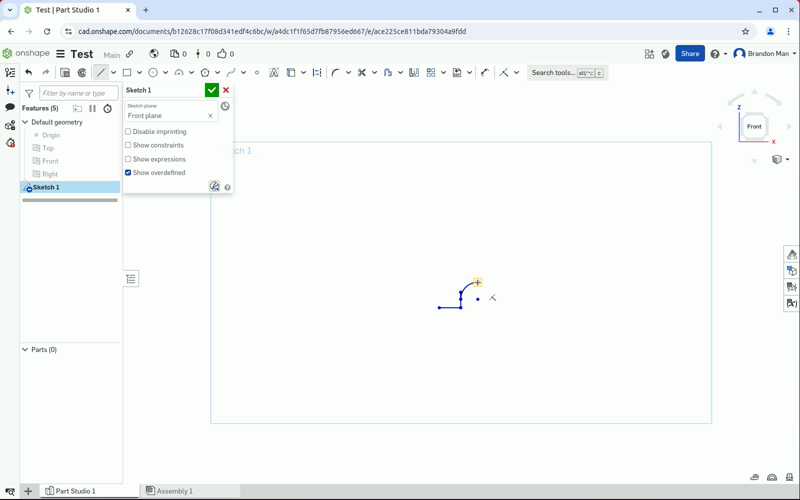
key_down(shift)
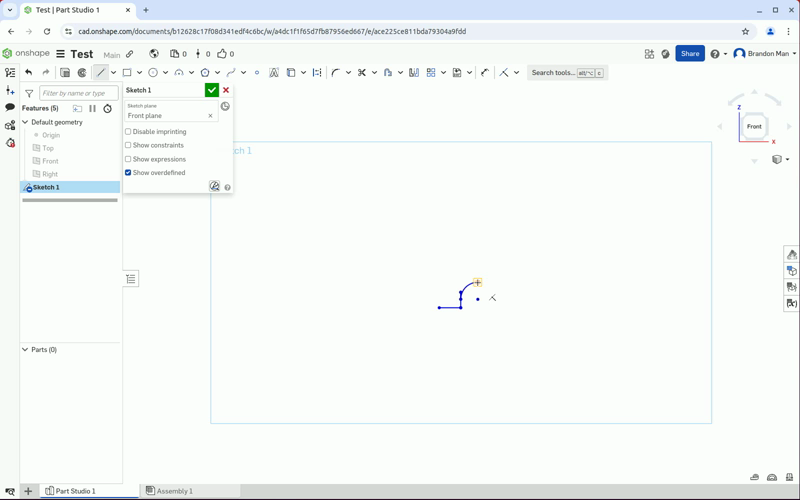
mouse_move(573, 279)
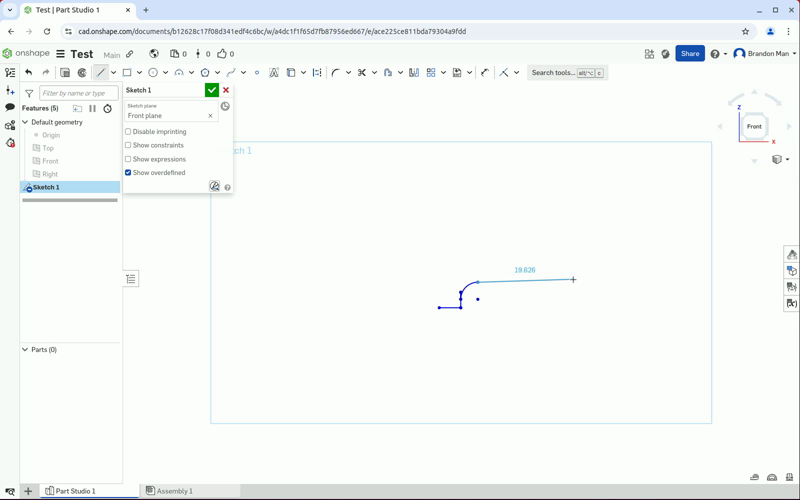
click(573, 279)
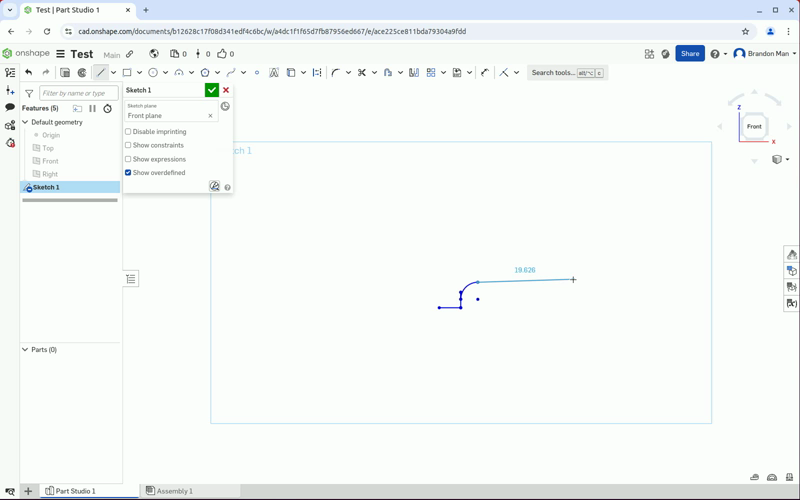
key_up(shift)
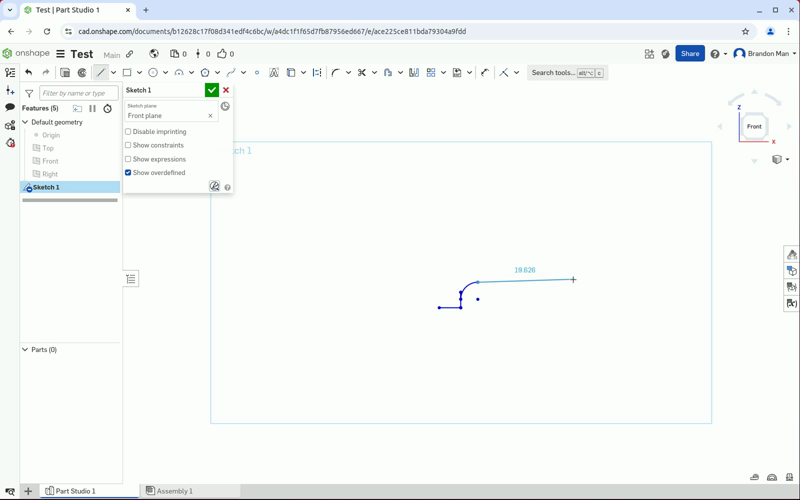
key_down(shift)
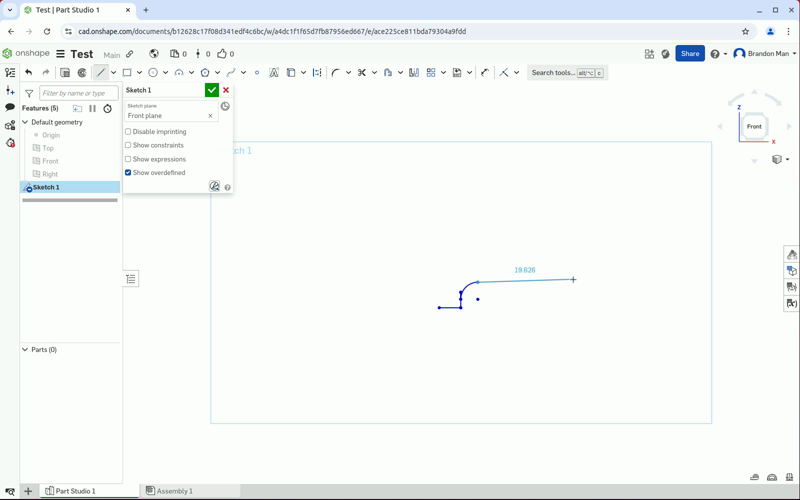
mouse_move(589, 279)
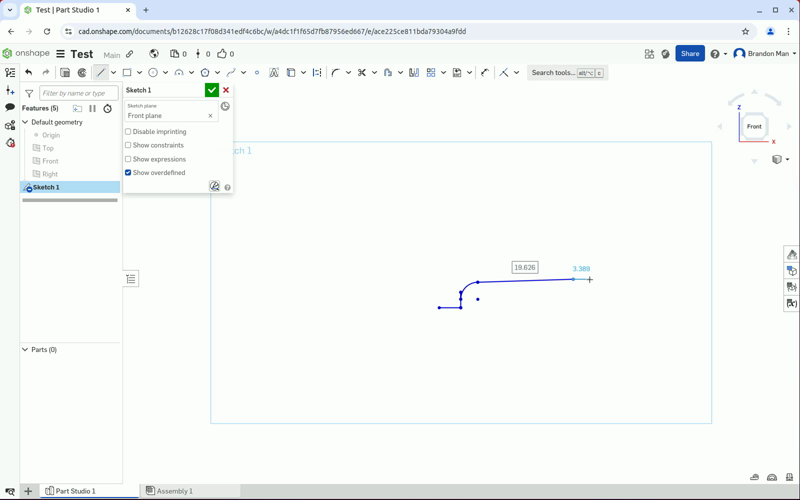
mouse_move(573, 265)
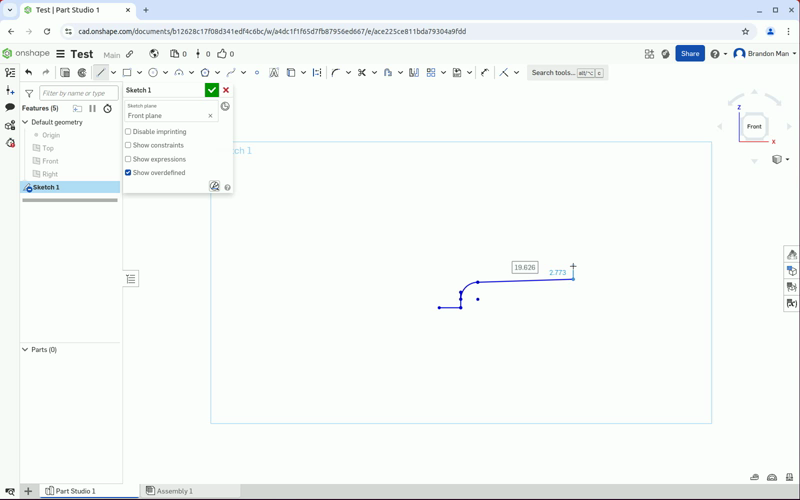
click(573, 265)
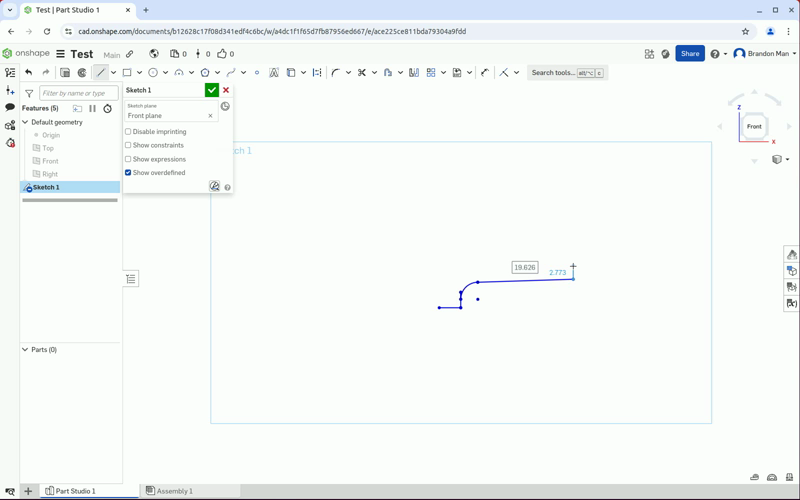
key_up(shift)
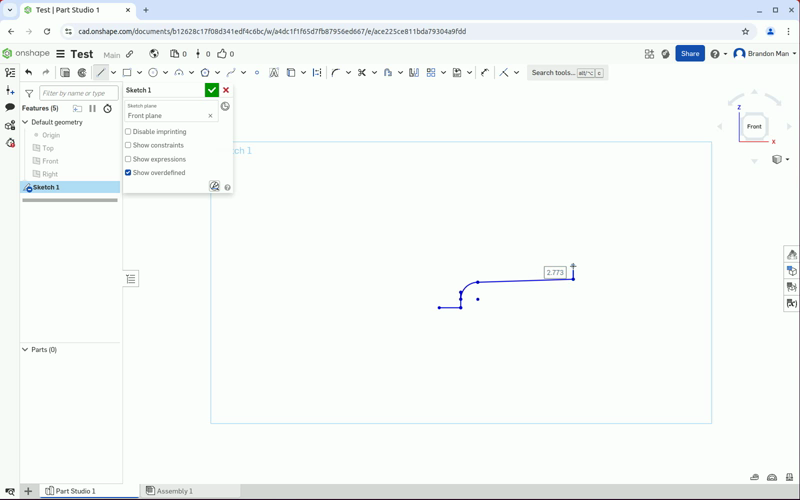
key_down(shift)
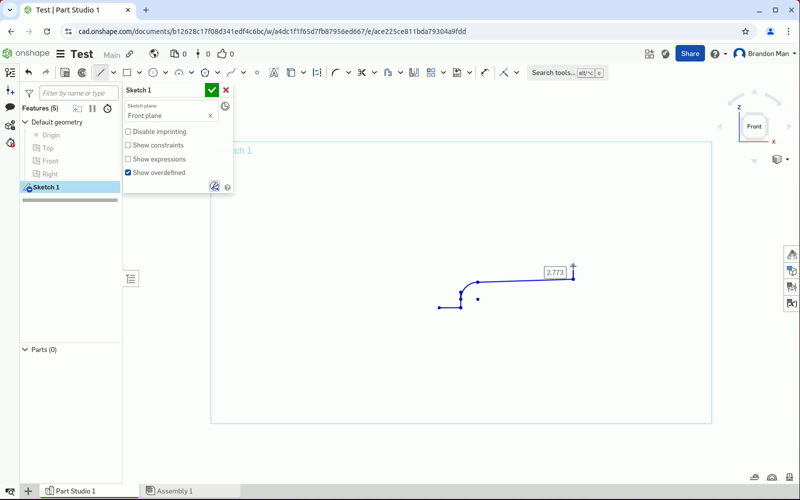
mouse_move(439, 265)
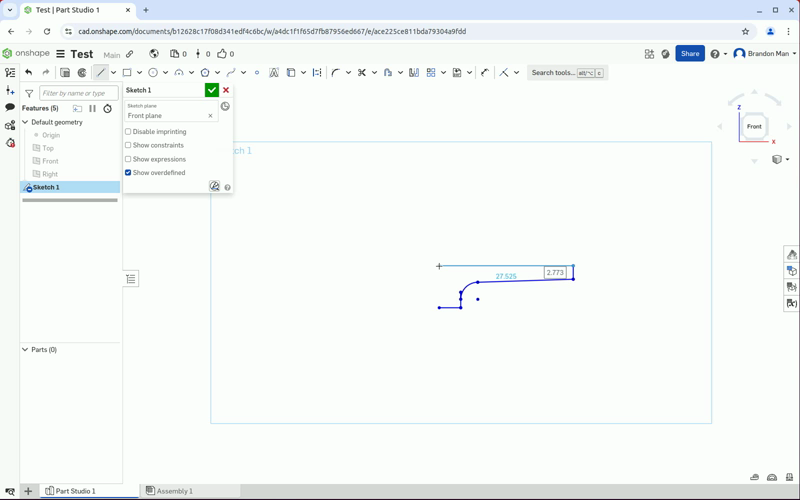
click(439, 265)
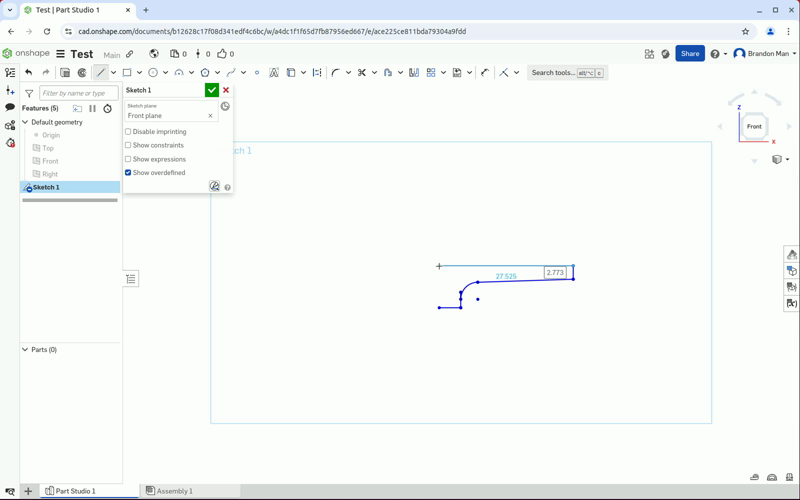
key_up(shift)
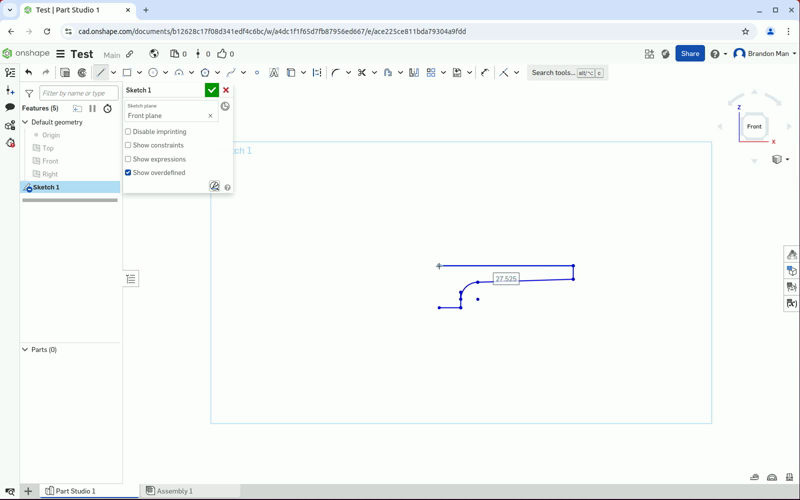
mouse_move(469, 265)
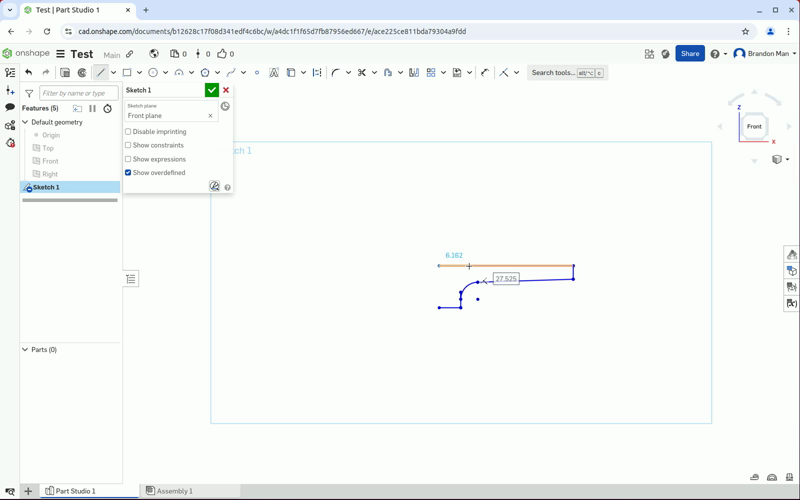
key_down(shift)
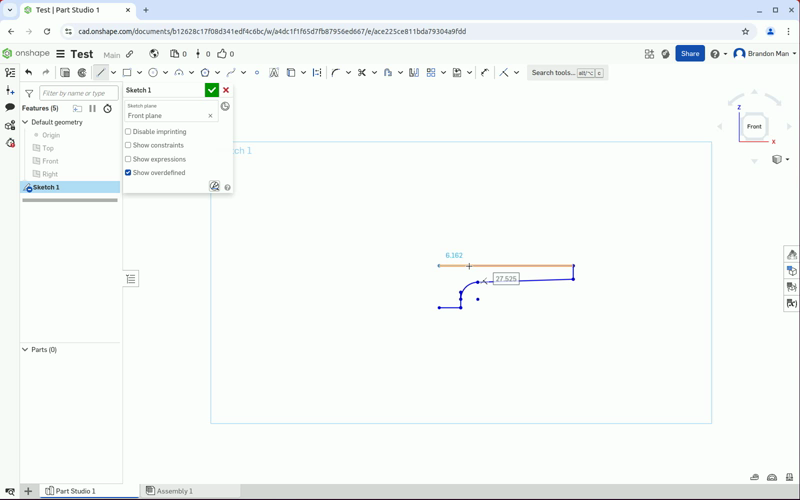
mouse_move(439, 307)
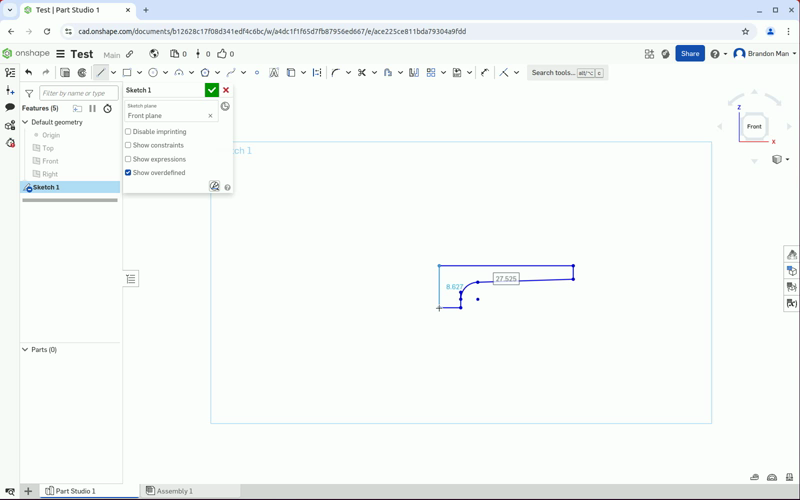
key_up(shift)
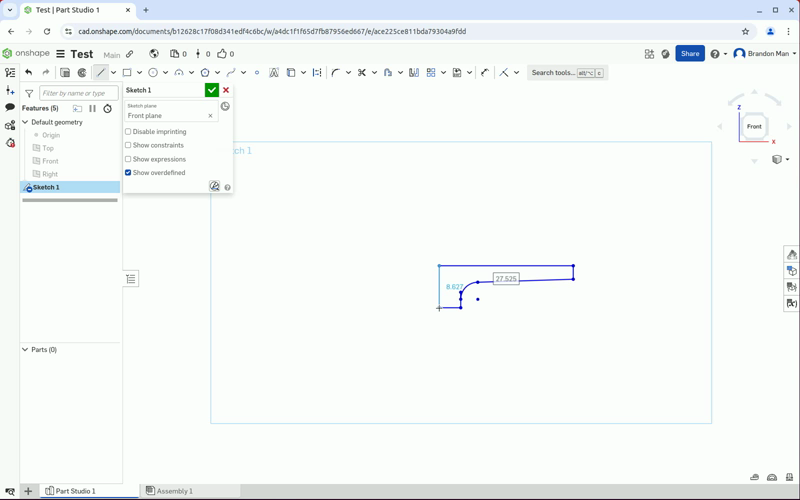
click(439, 307)
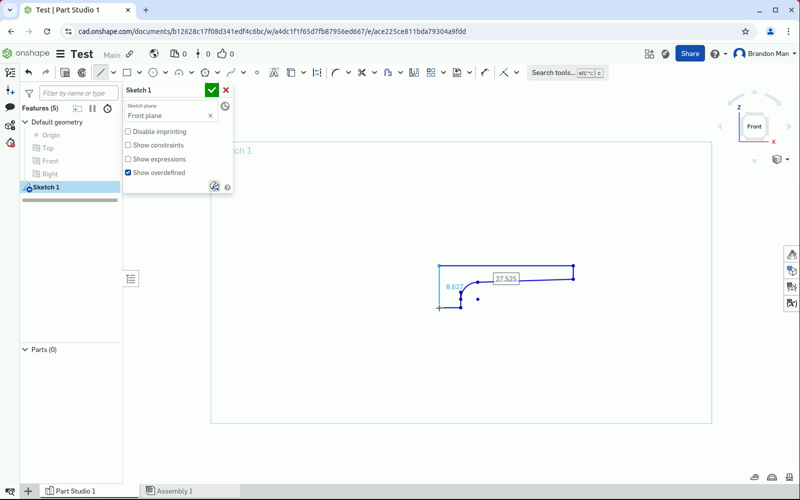
key(esc)
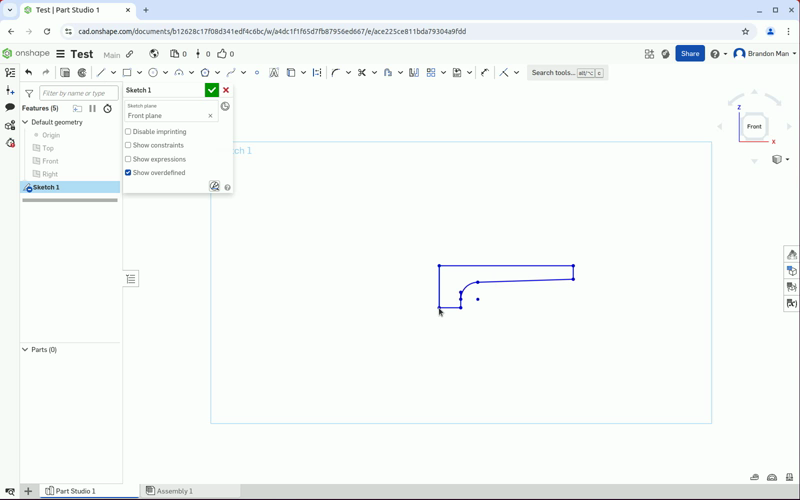
key(c)
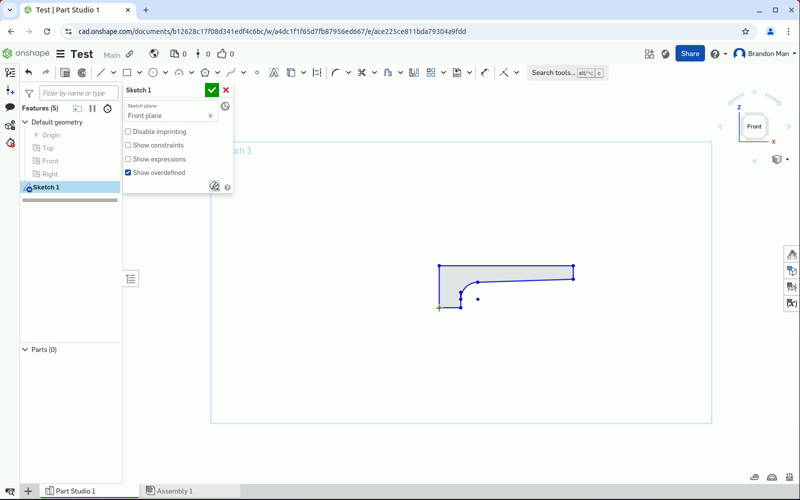
key_down(shift)
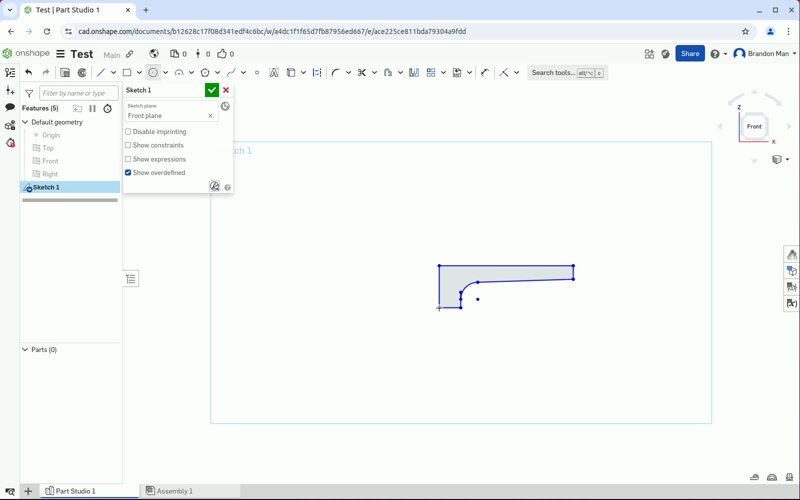
mouse_move(452, 276)
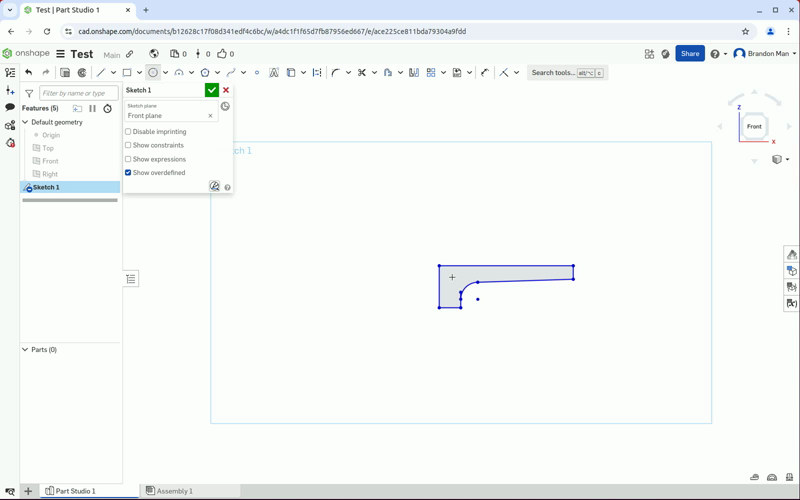
click(452, 276)
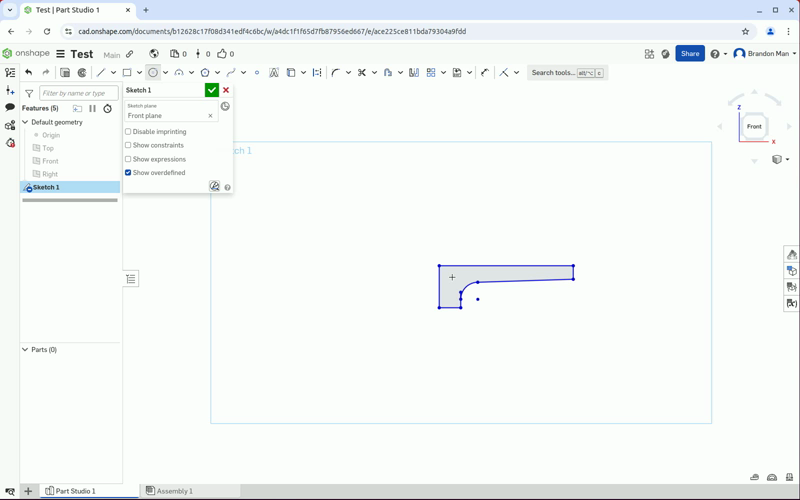
key_up(shift)
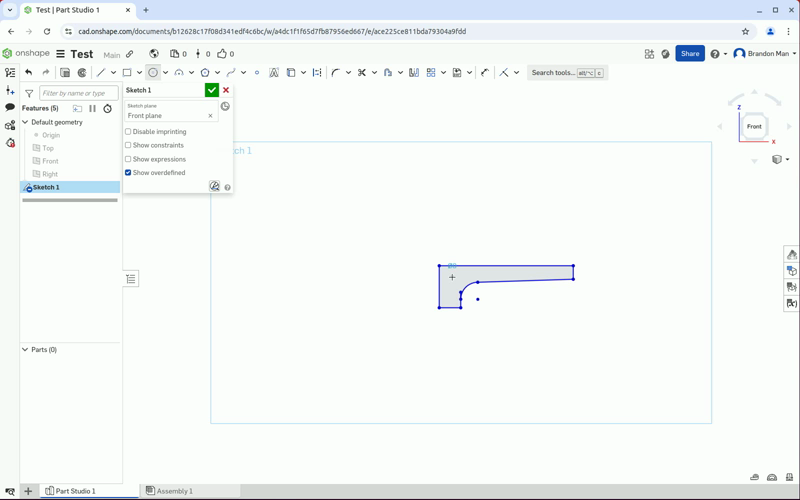
mouse_move(458, 276)
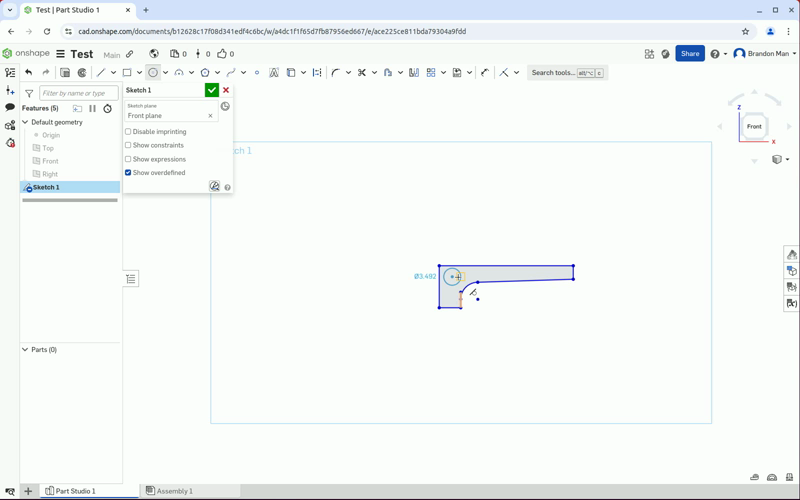
click(458, 276)
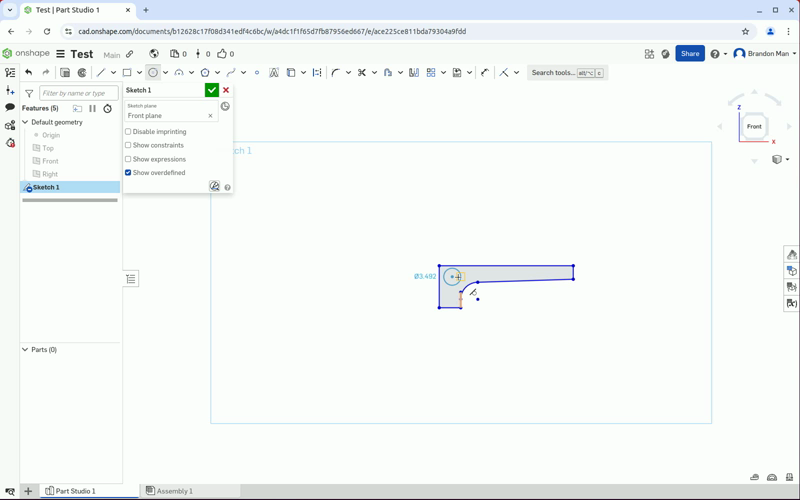
key(esc)
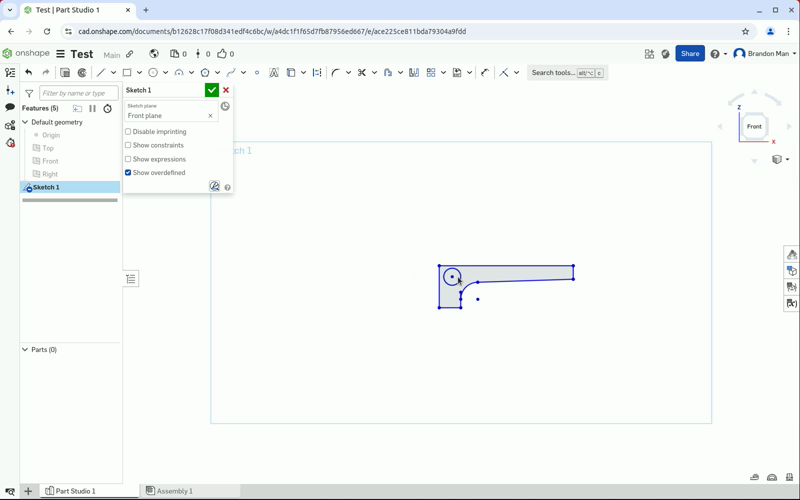
mouse_move(466, 282)
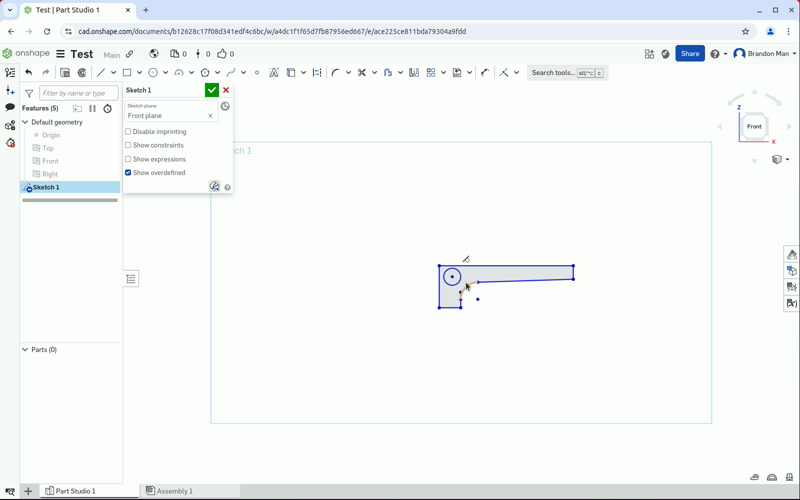
click(466, 282)
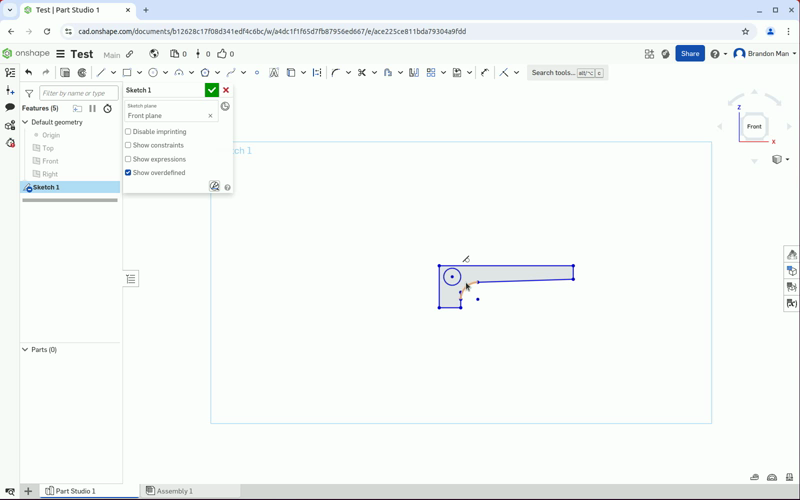
mouse_move(73, 352)
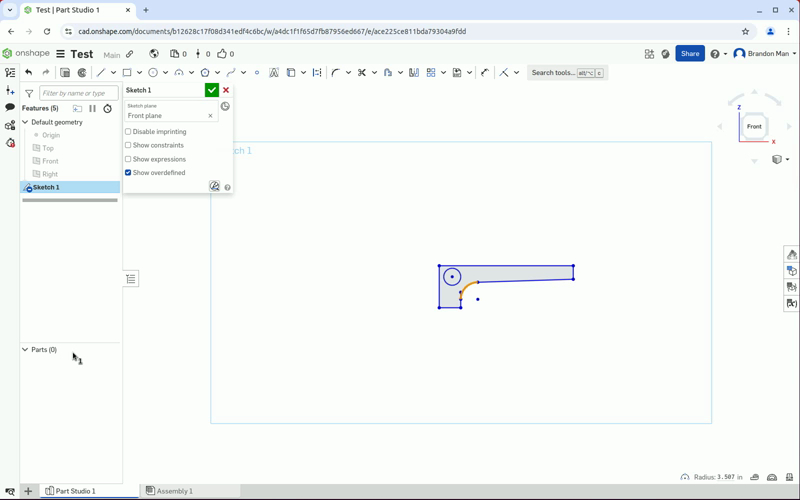
key(shift+y)
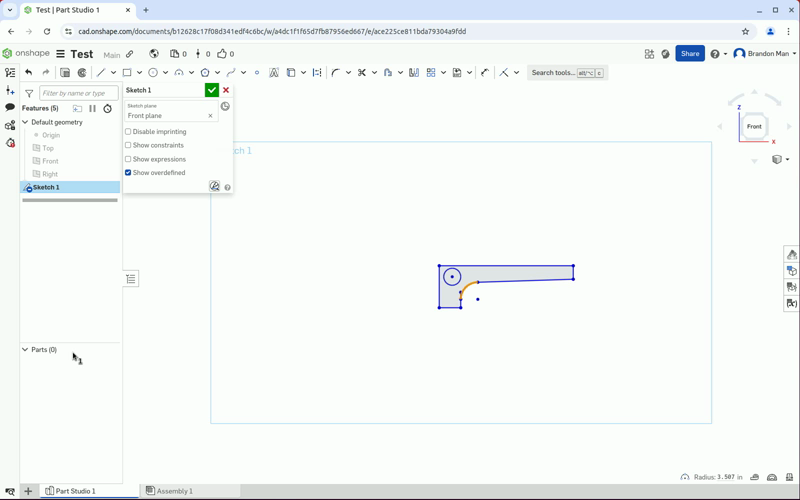
key(shift+e)
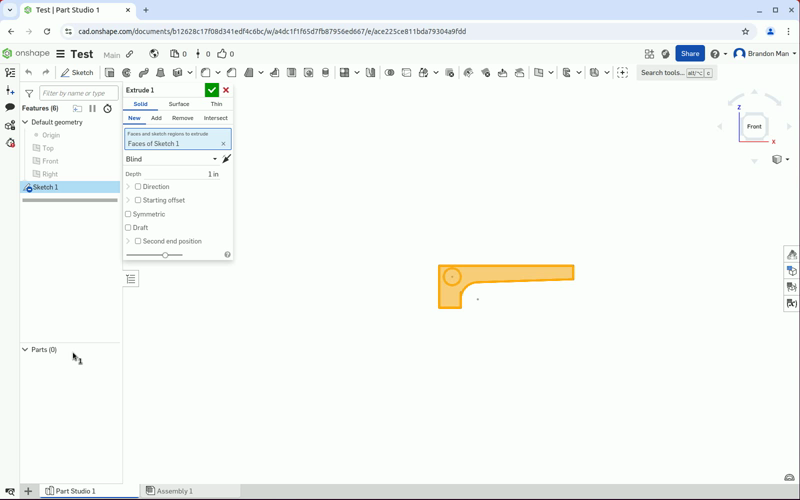
mouse_move(143, 106)
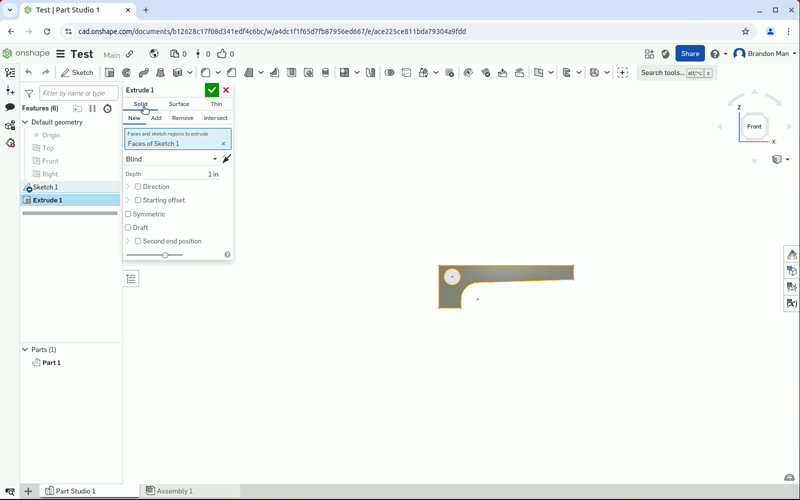
click(143, 106)
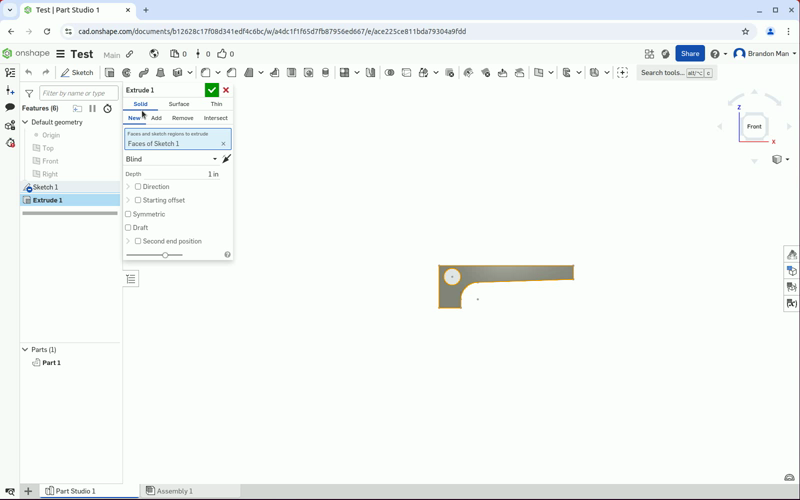
mouse_move(137, 120)
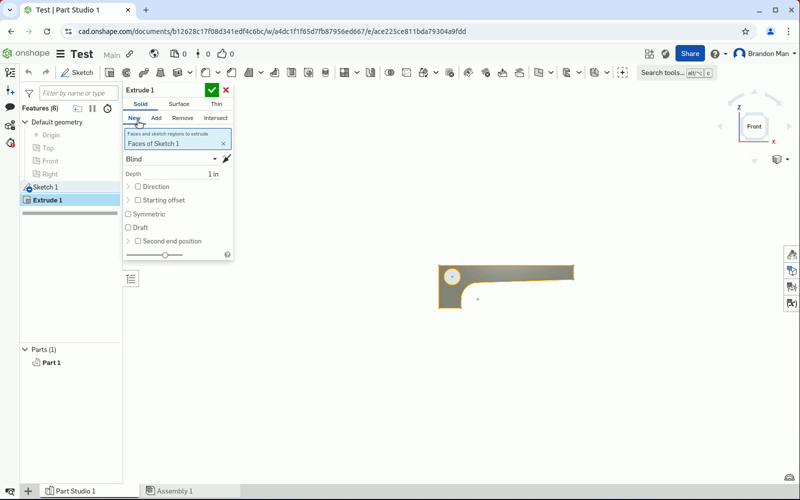
click(137, 120)
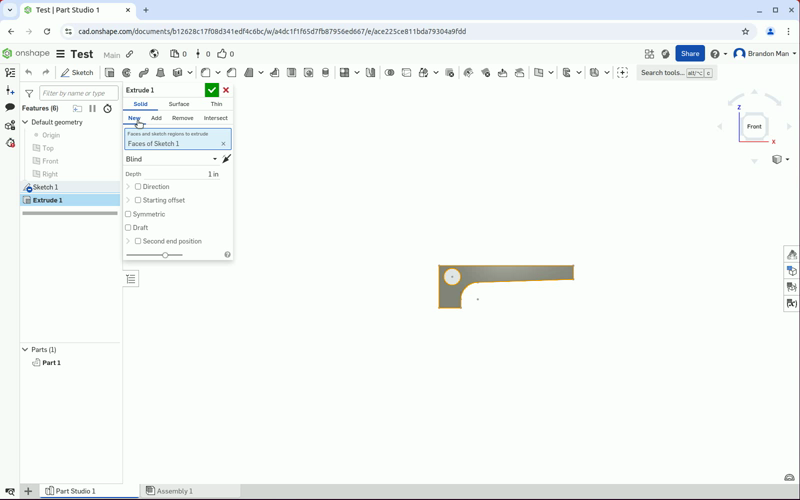
key(tab, 4)
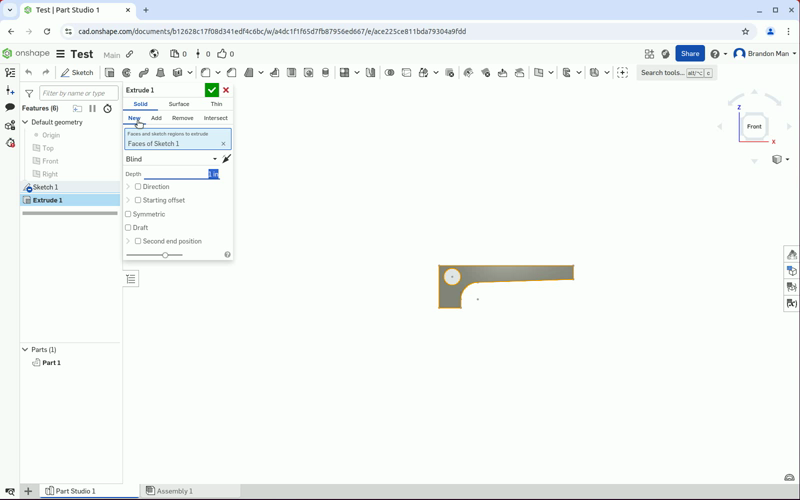
text(1.204)
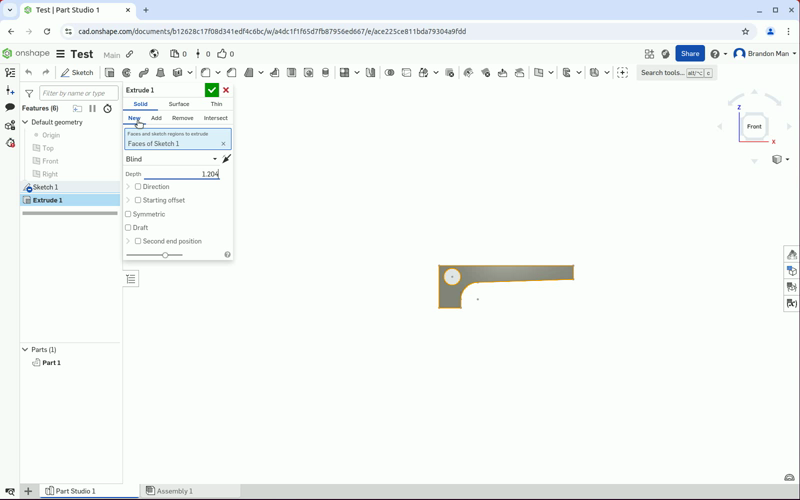
key(enter)
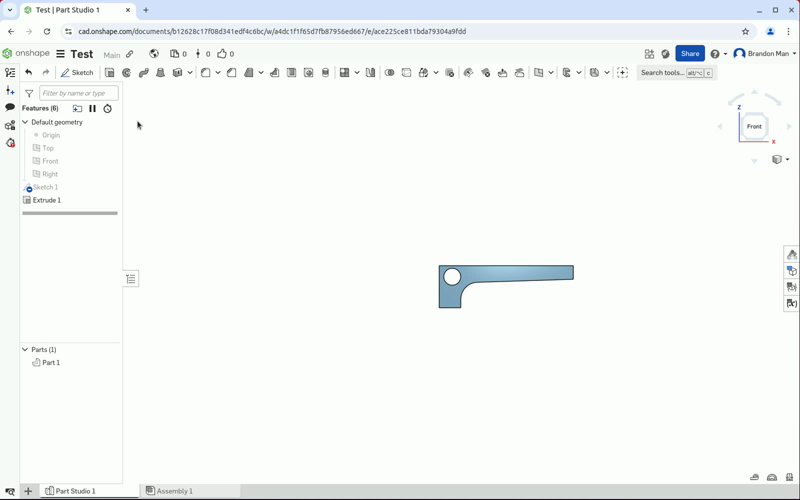
key(shift+h)
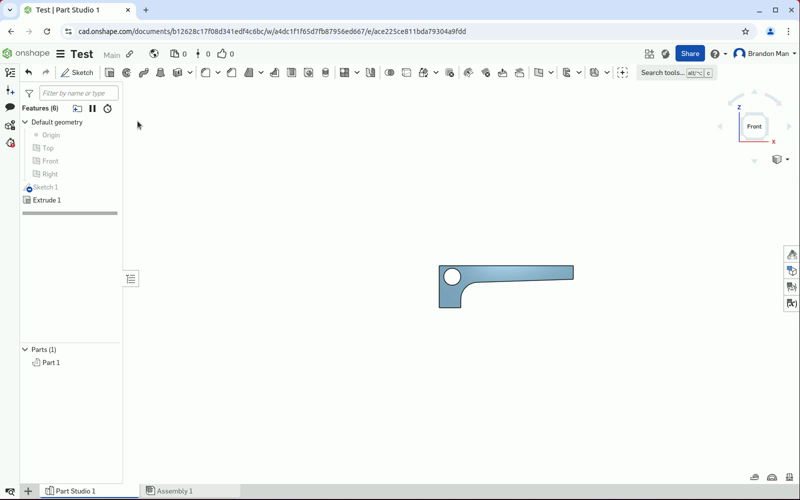
key(shift+h)
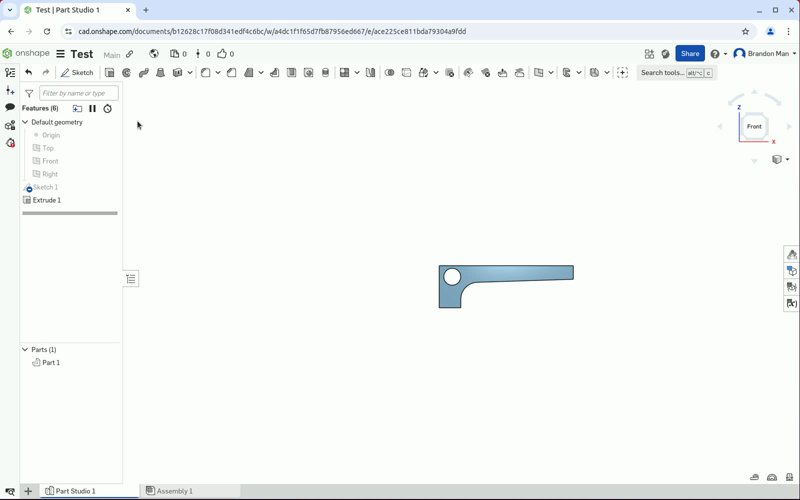
mouse_move(73, 189)
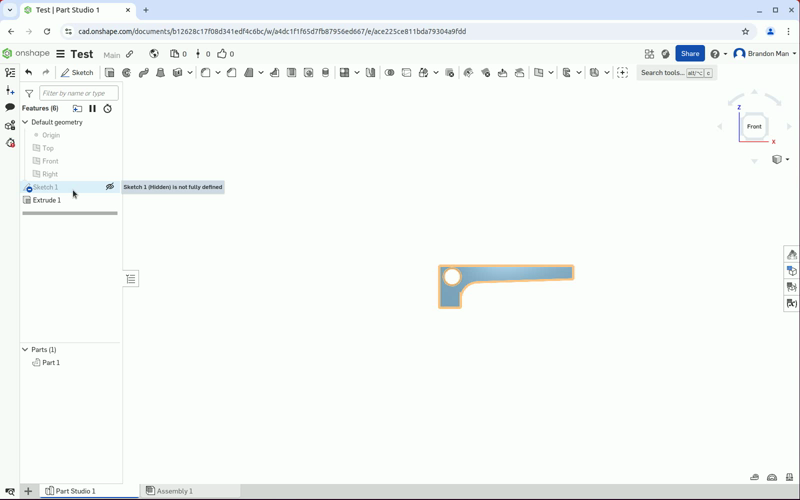
click(73, 189)
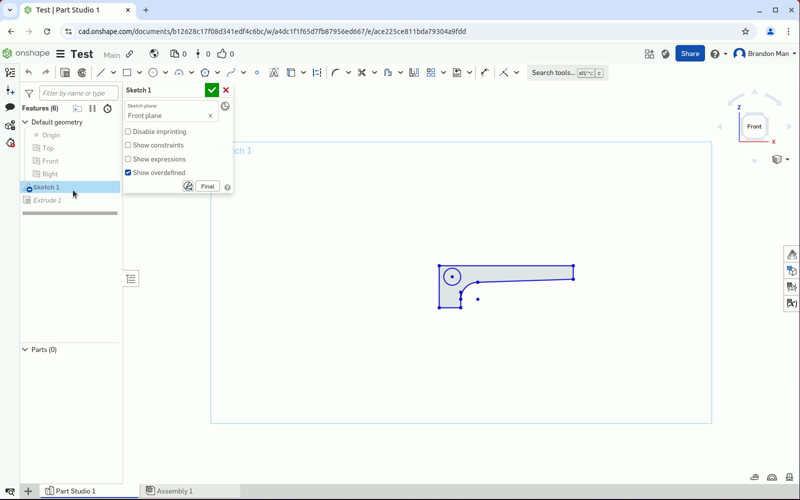
mouse_move(229, 92)
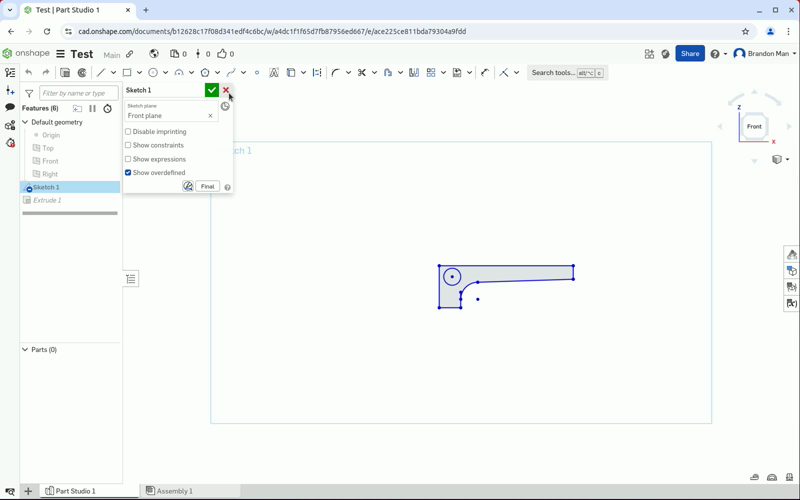
click(229, 92)
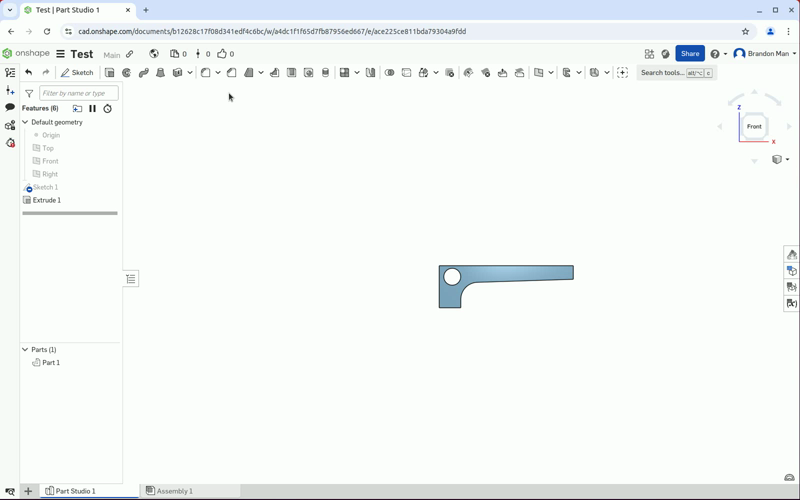
mouse_move(73, 352)
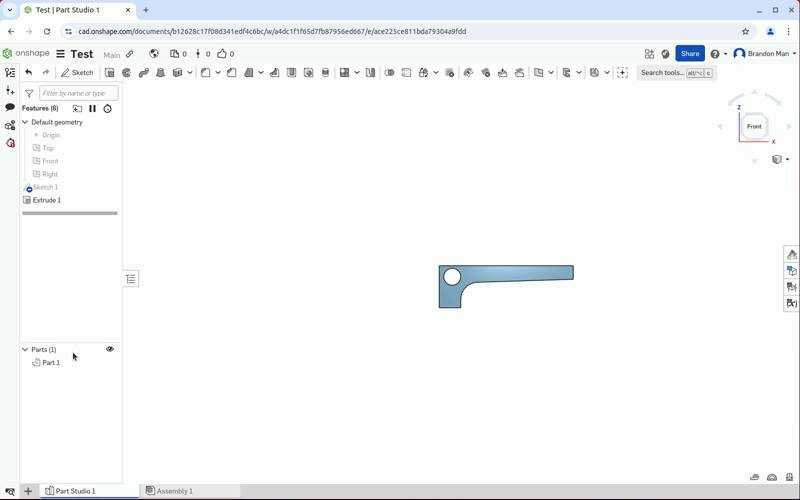
key(y)
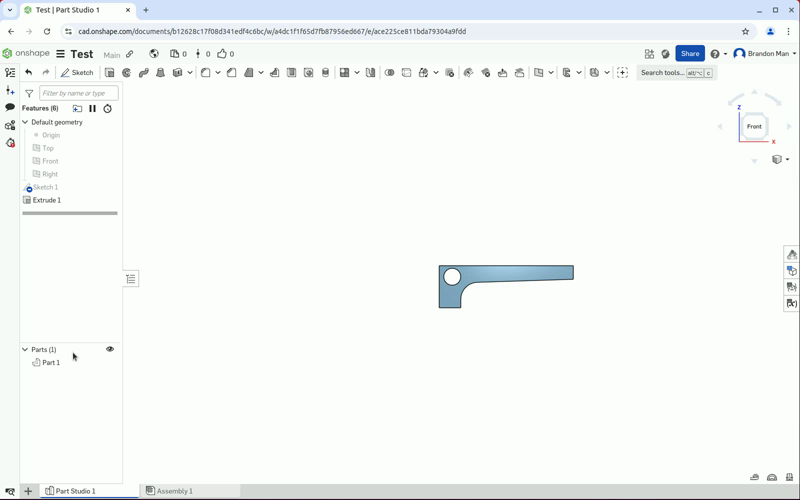
key(shift+p)
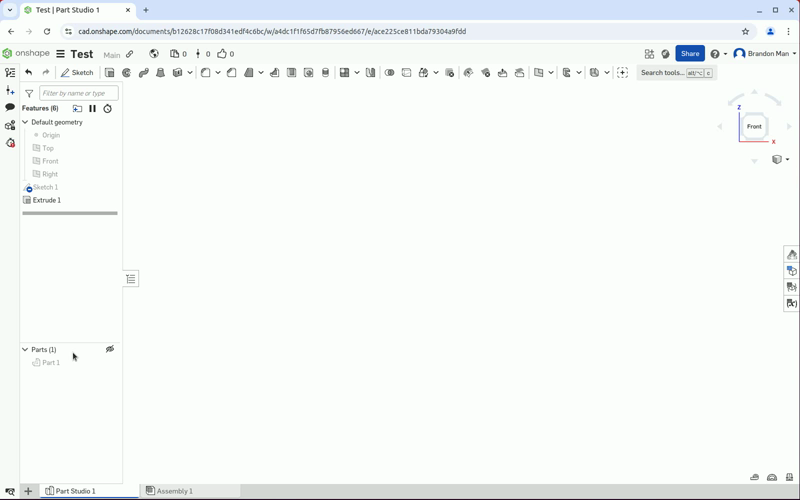
key(space)
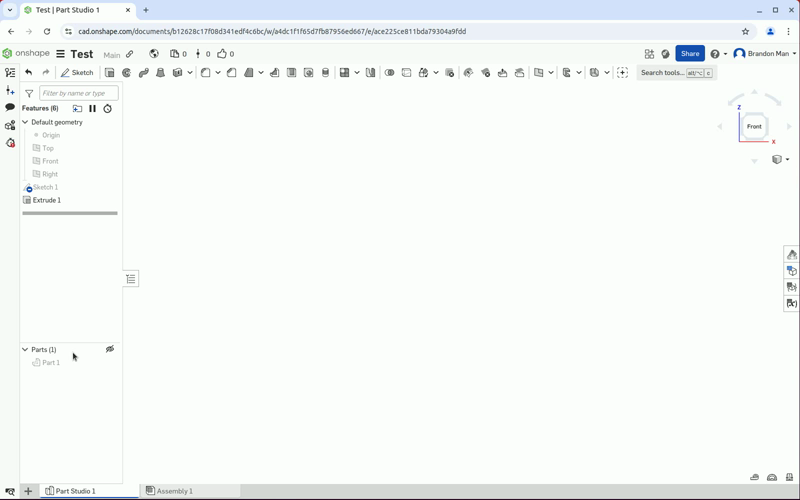
key_down(shift)
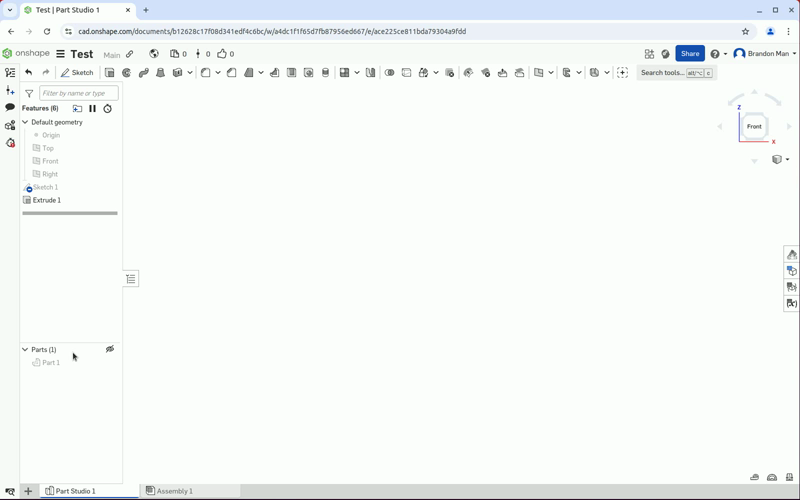
key(left)
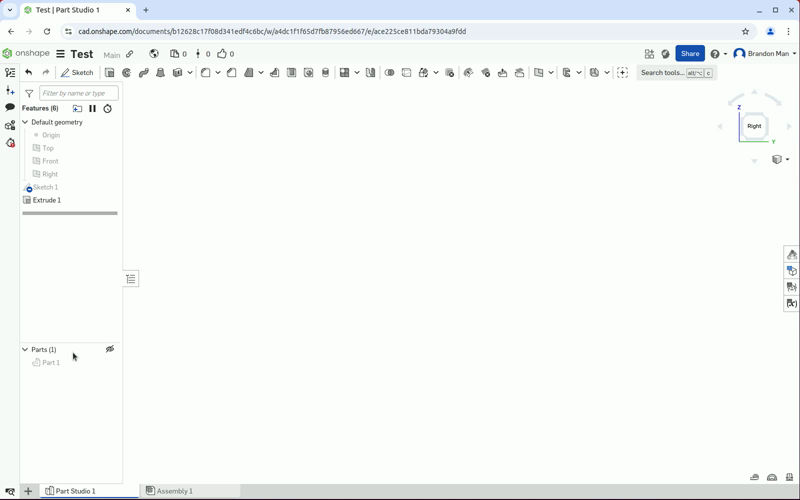
key_up(shift)
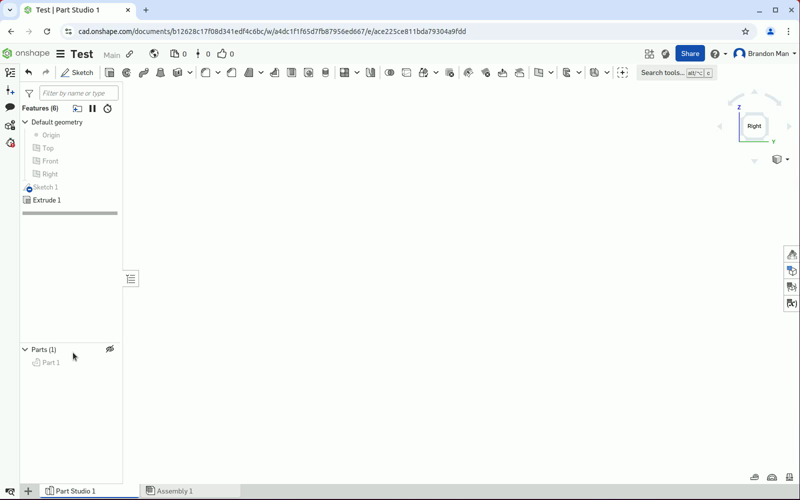
mouse_move(73, 352)
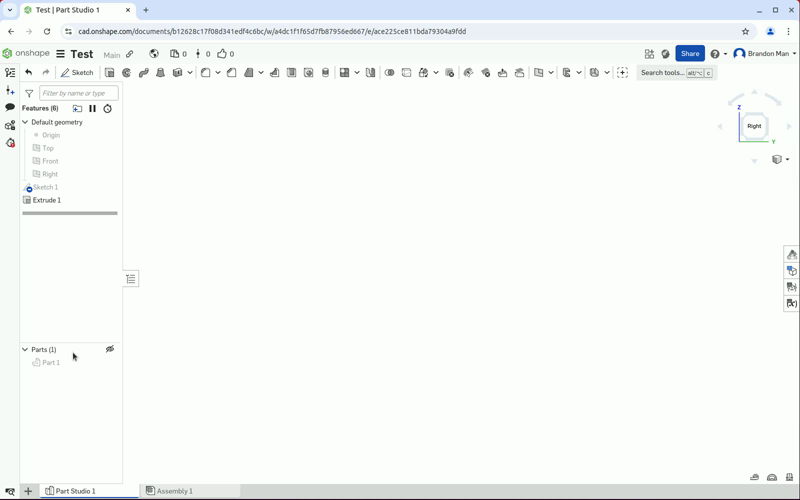
key(shift+y)
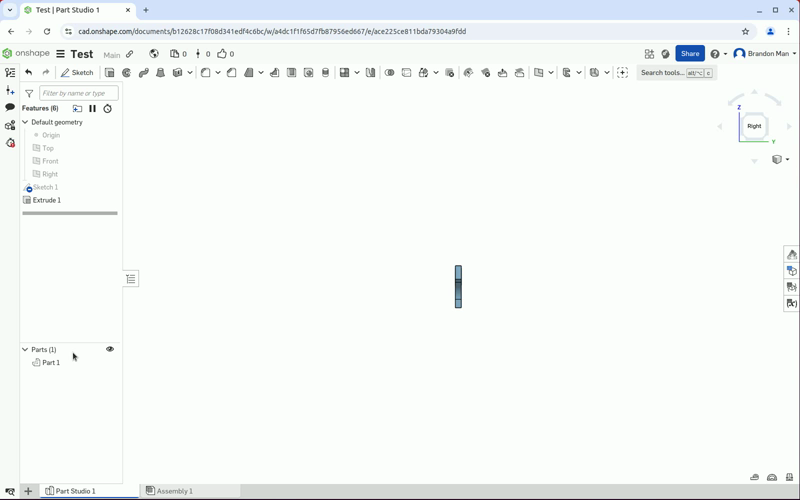
mouse_move(541, 75)
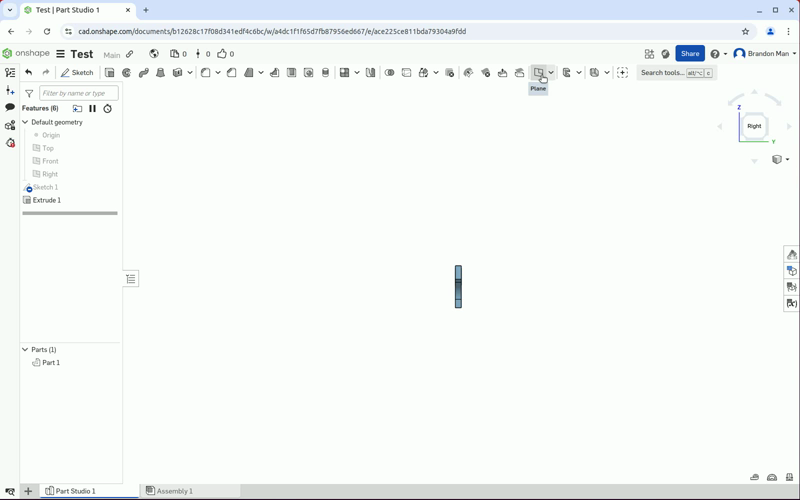
click(541, 75)
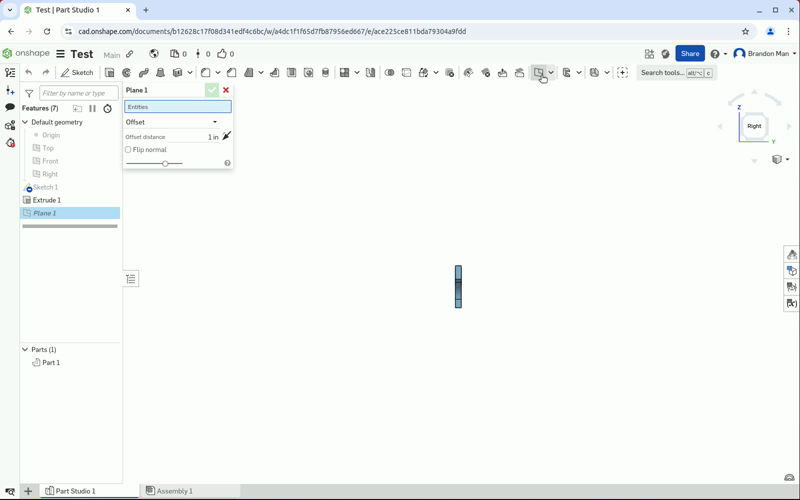
mouse_move(73, 176)
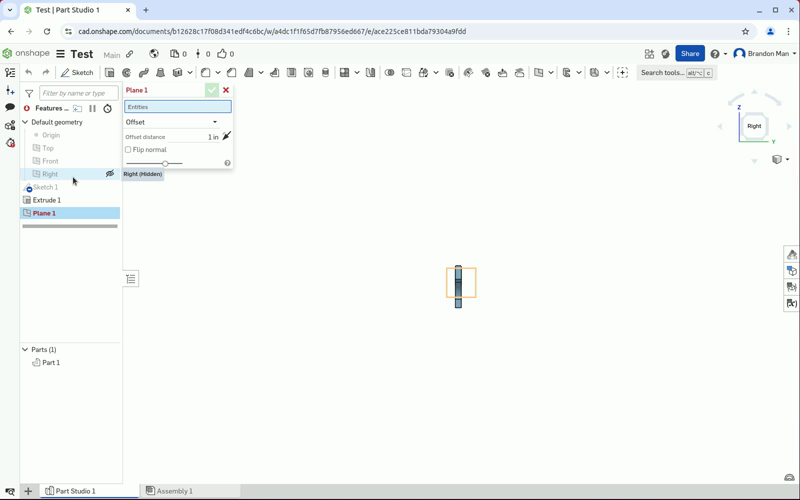
click(73, 176)
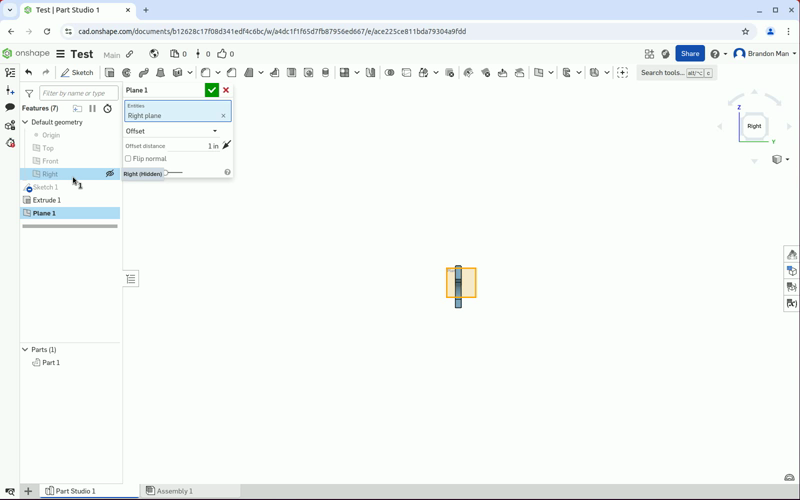
key(tab, 2)
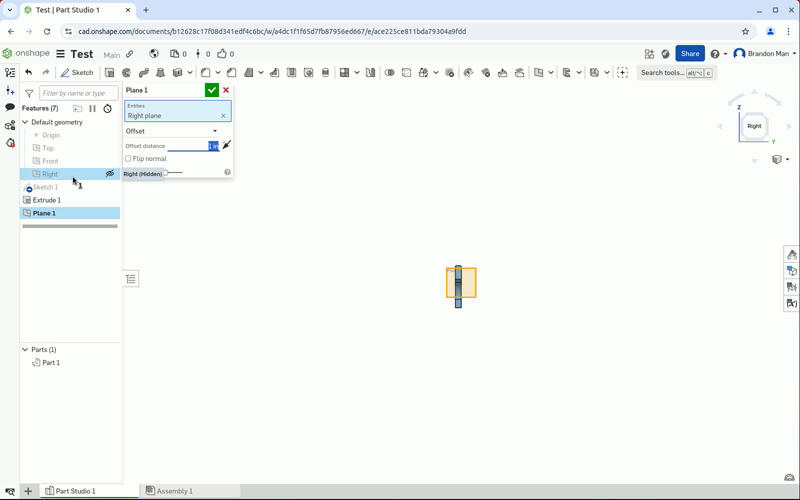
text(4.344)
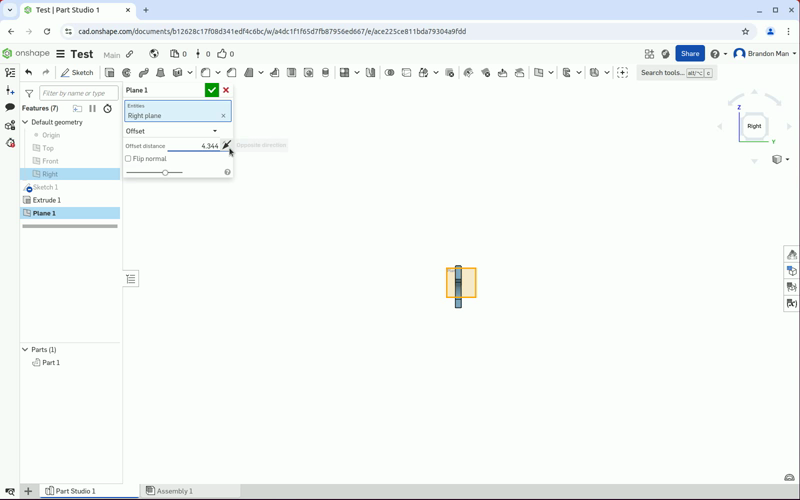
mouse_move(229, 147)
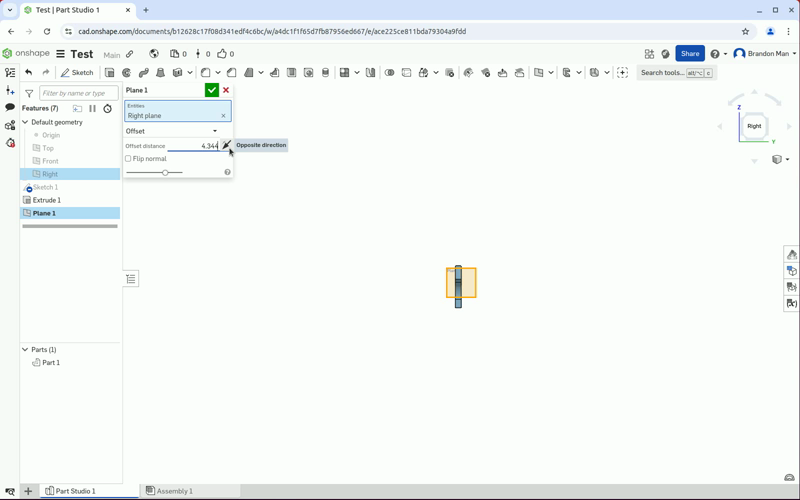
click(229, 147)
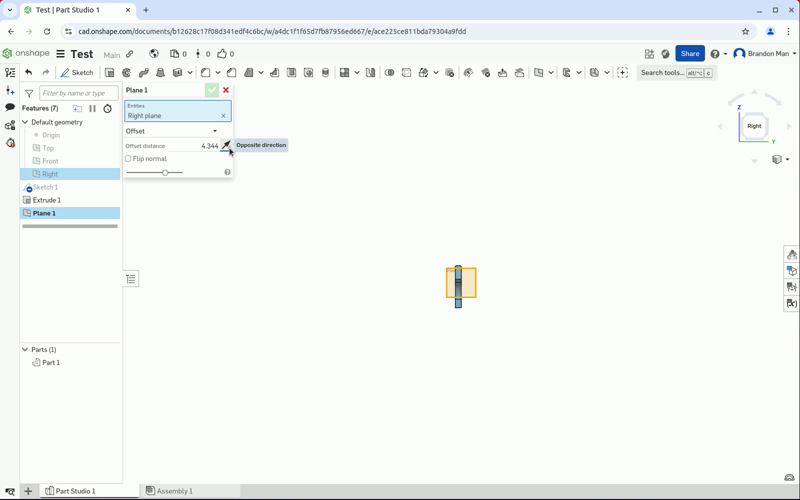
key(enter, 2)
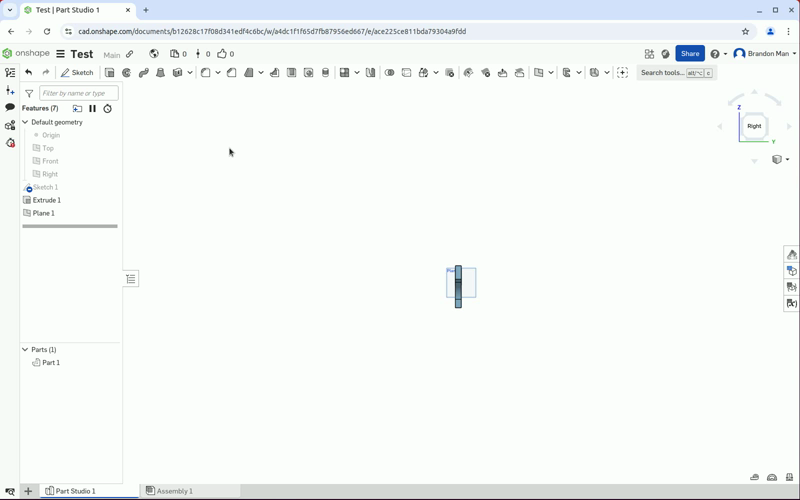
key(shift+s)
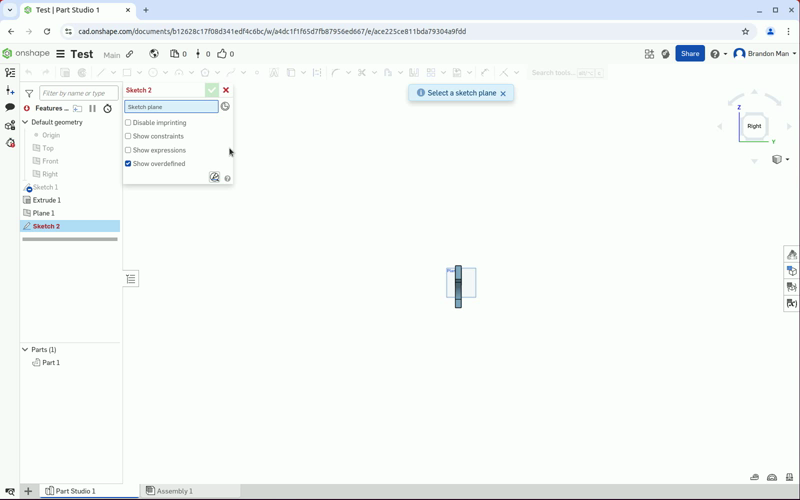
mouse_move(73, 215)
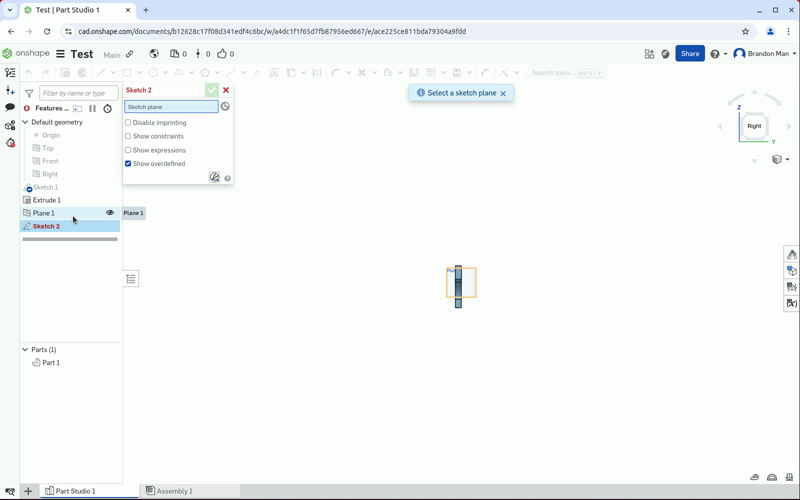
click(73, 215)
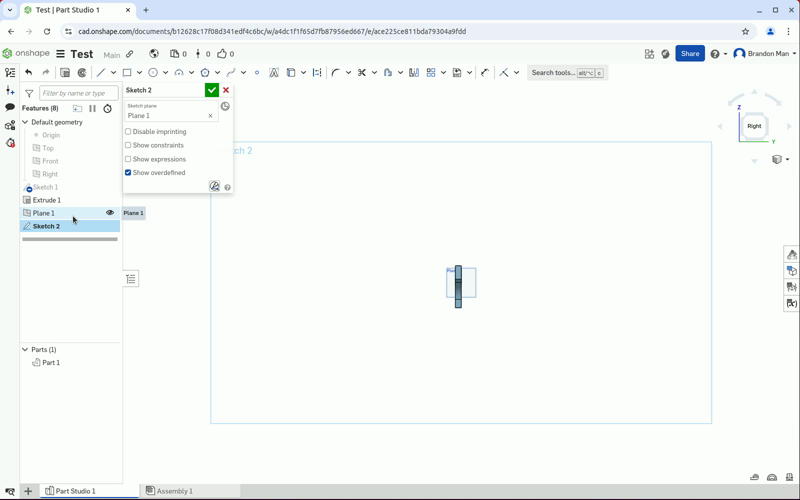
mouse_move(73, 352)
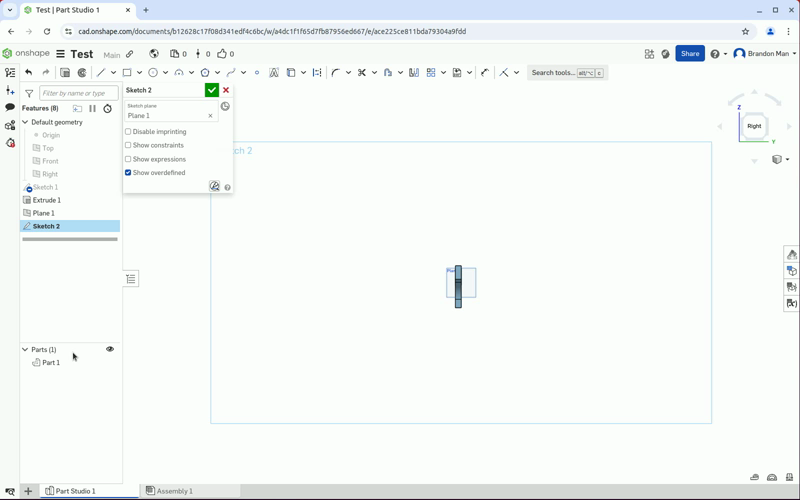
key(y)
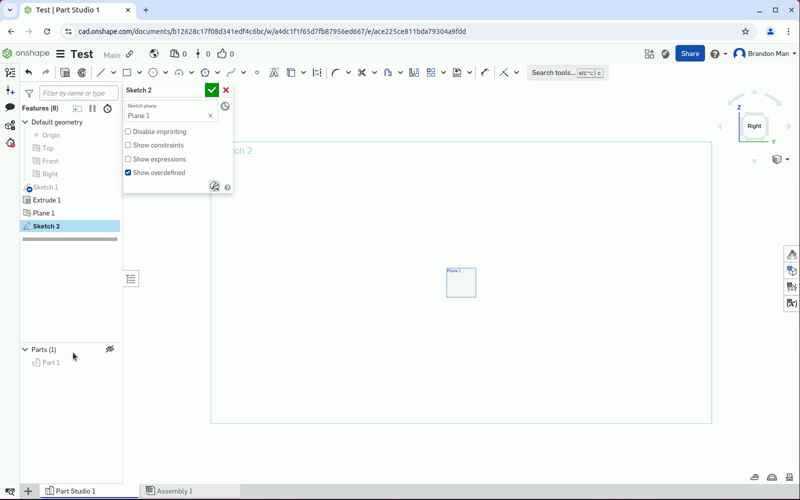
key(l)
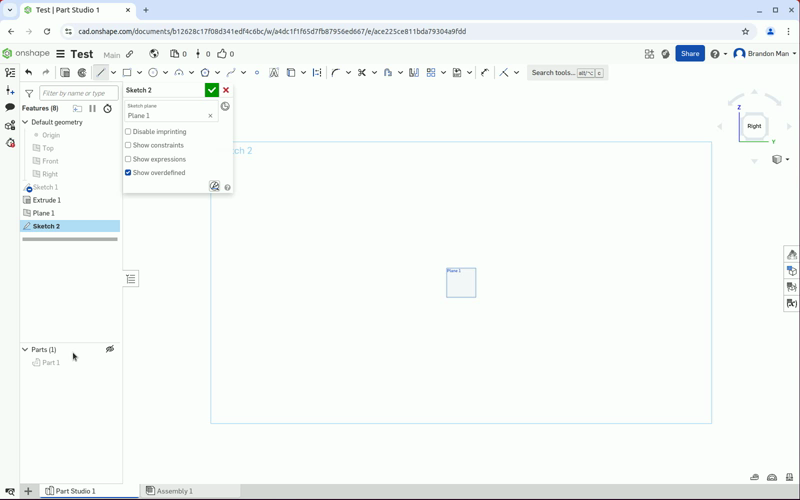
key_down(shift)
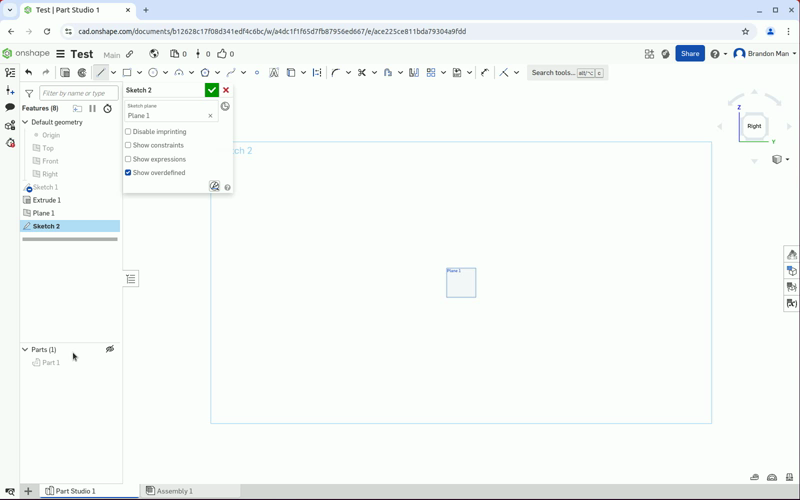
mouse_move(457, 307)
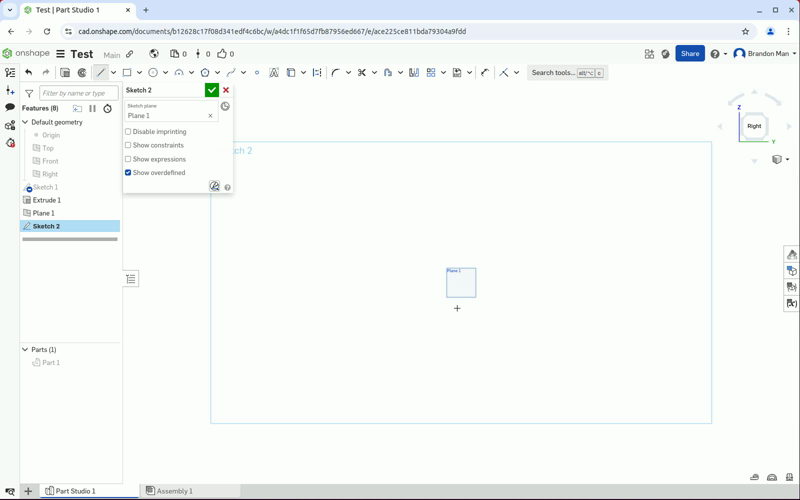
click(457, 307)
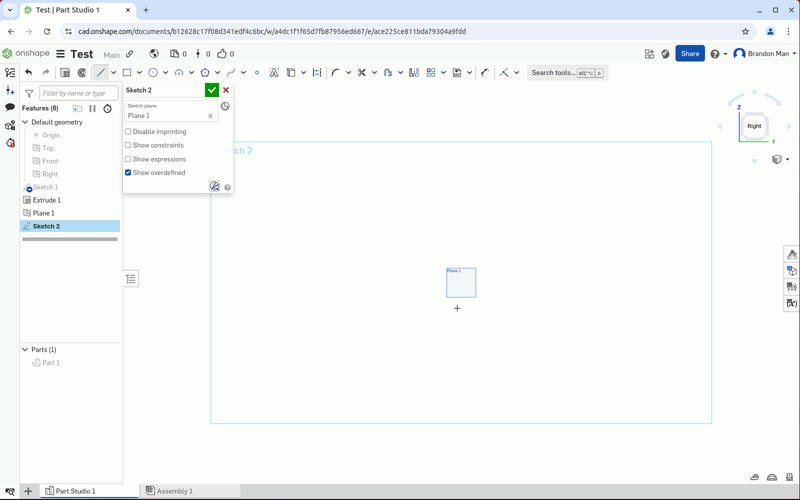
key_up(shift)
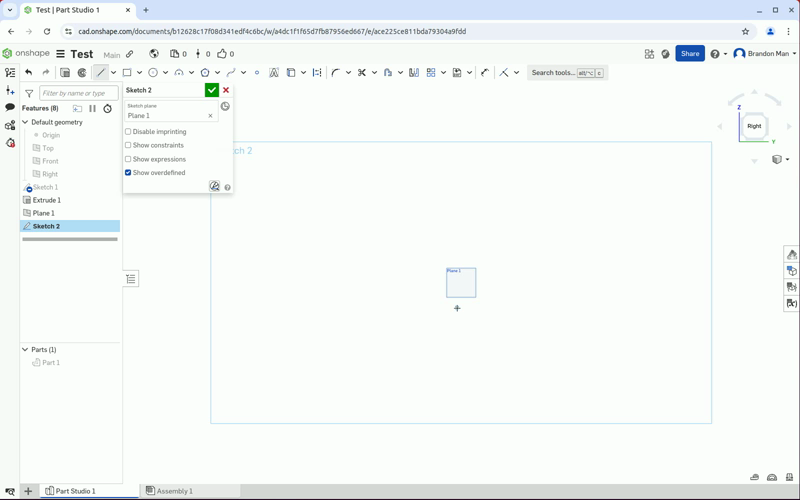
key_down(shift)
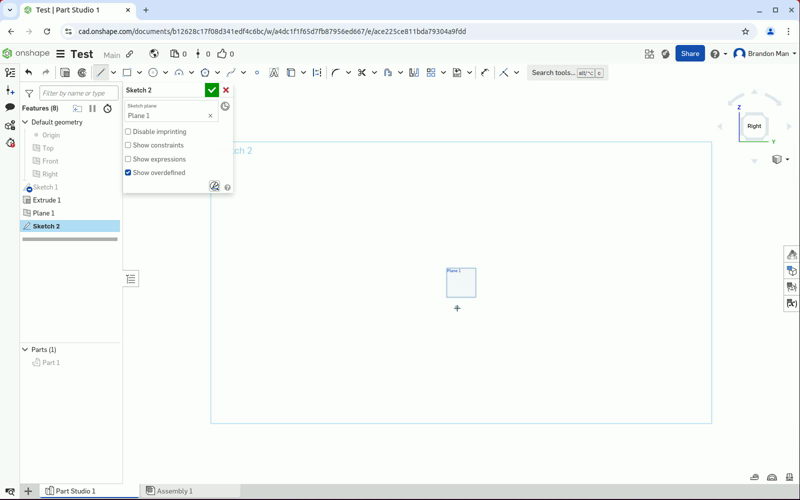
mouse_move(487, 307)
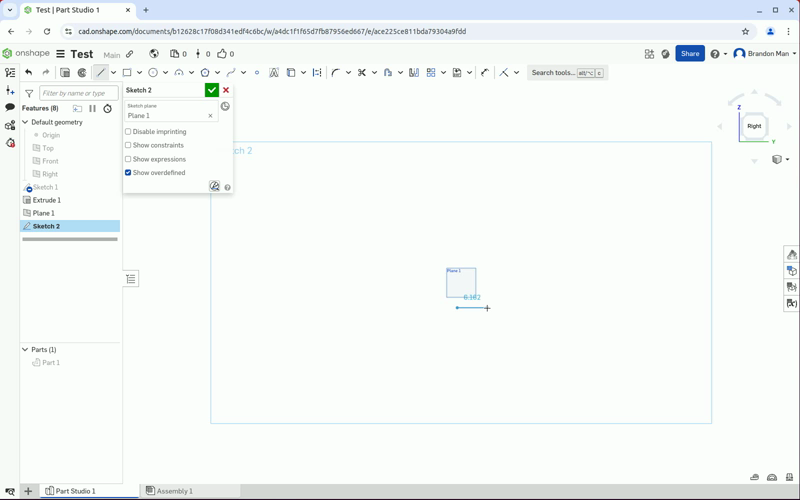
mouse_move(461, 307)
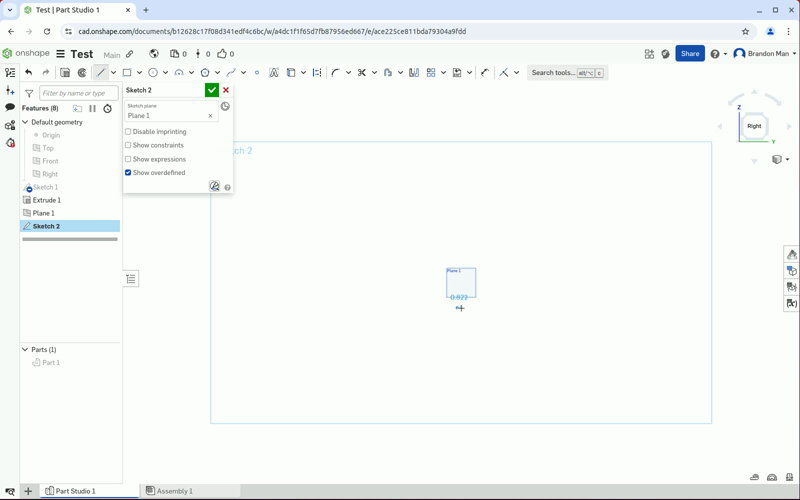
scroll(6)
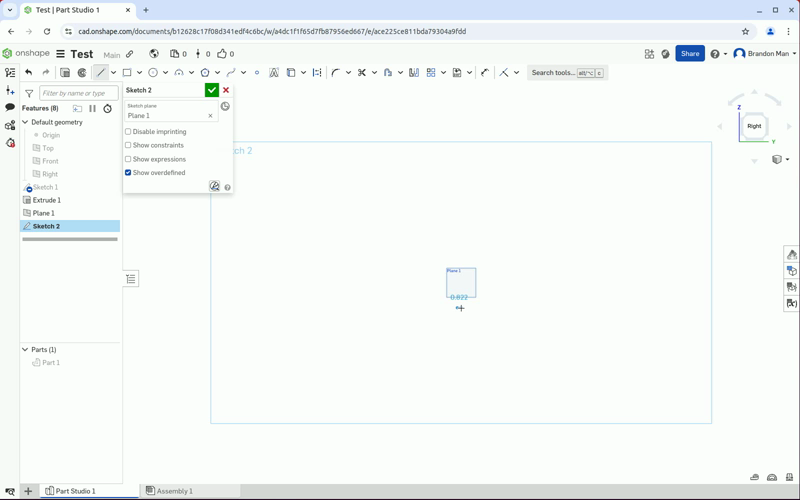
scroll(6)
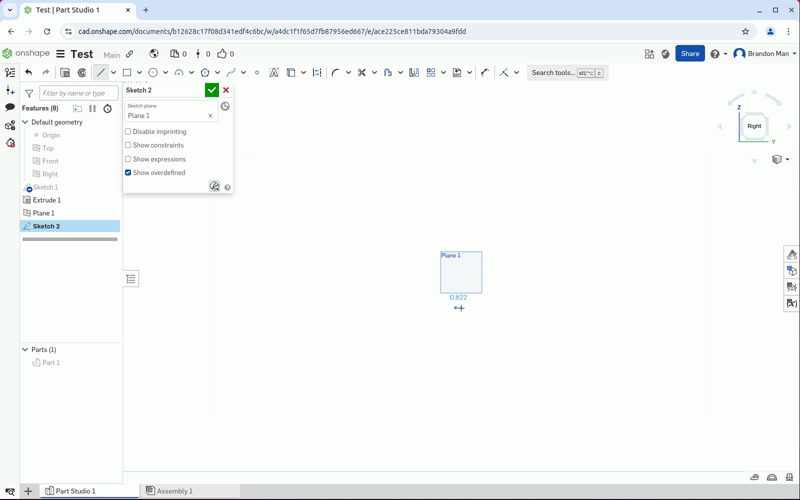
scroll(6)
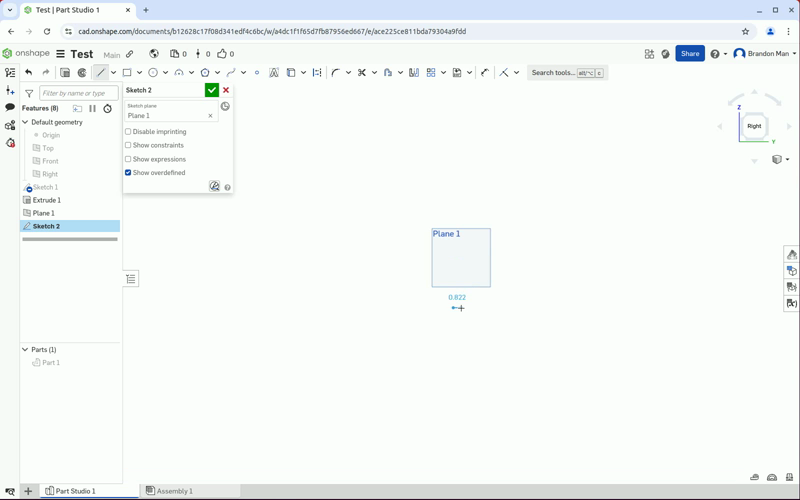
scroll(6)
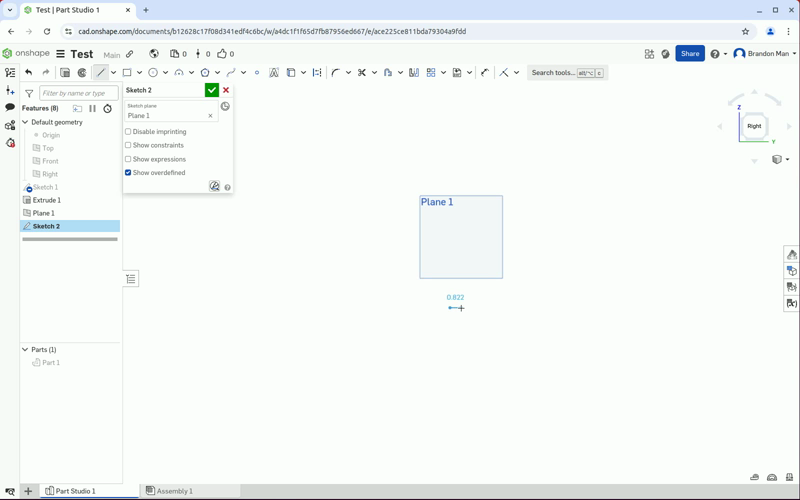
scroll(6)
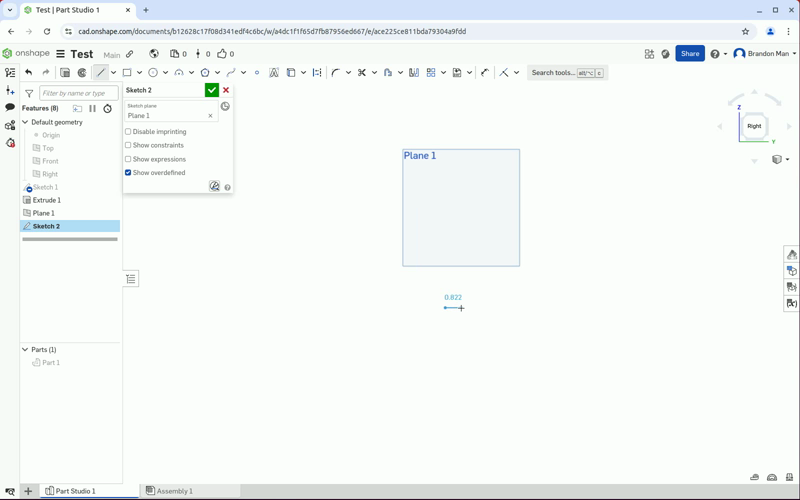
scroll(6)
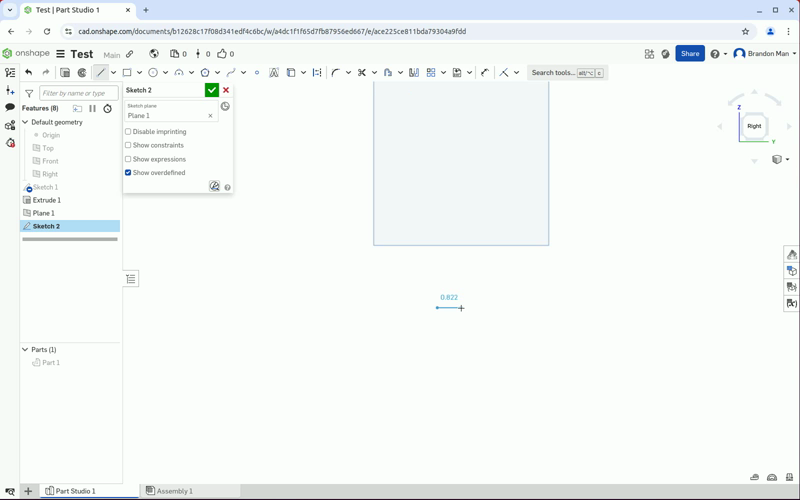
scroll(6)
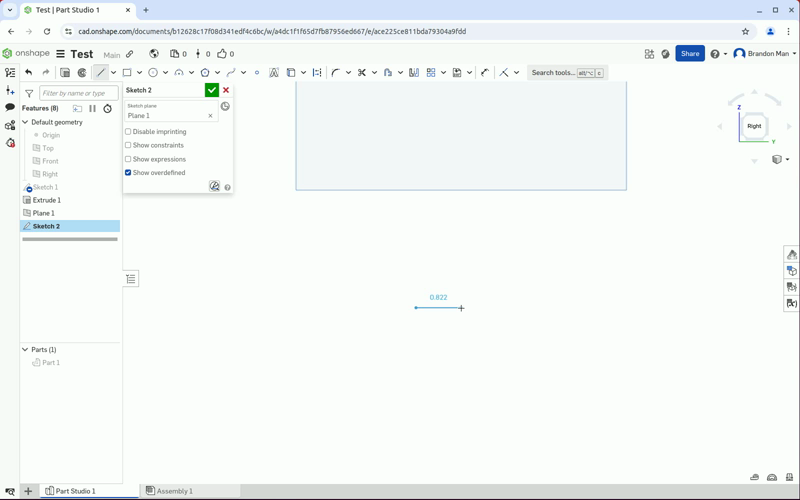
click(461, 307)
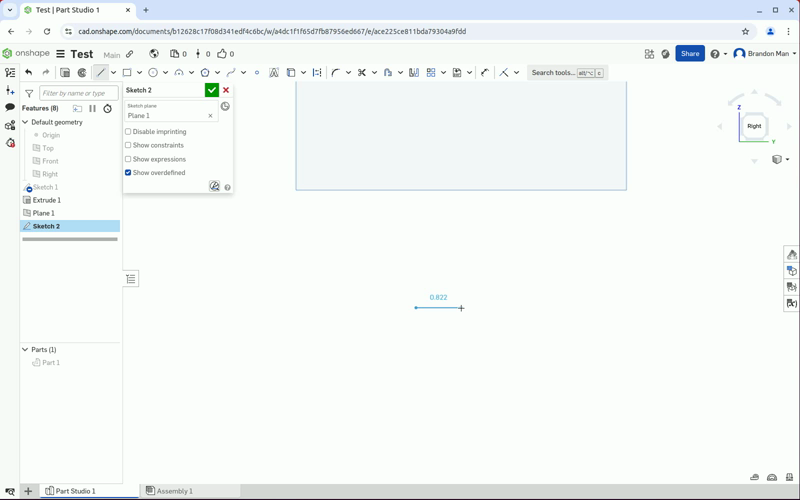
scroll(-6)
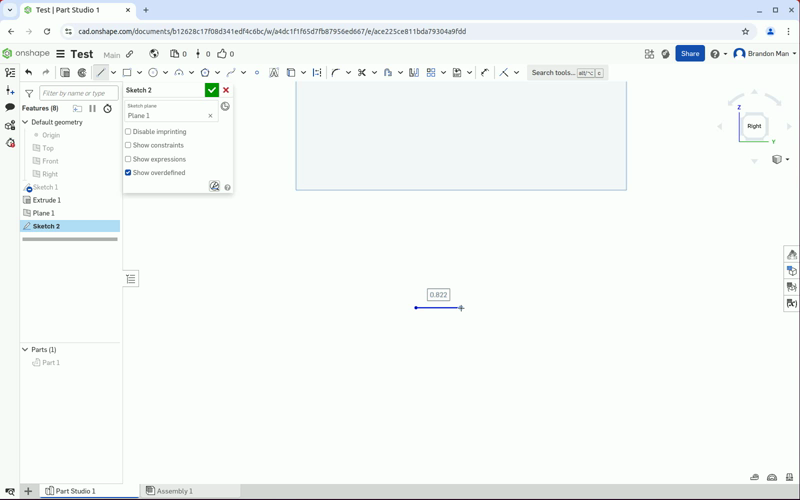
scroll(-6)
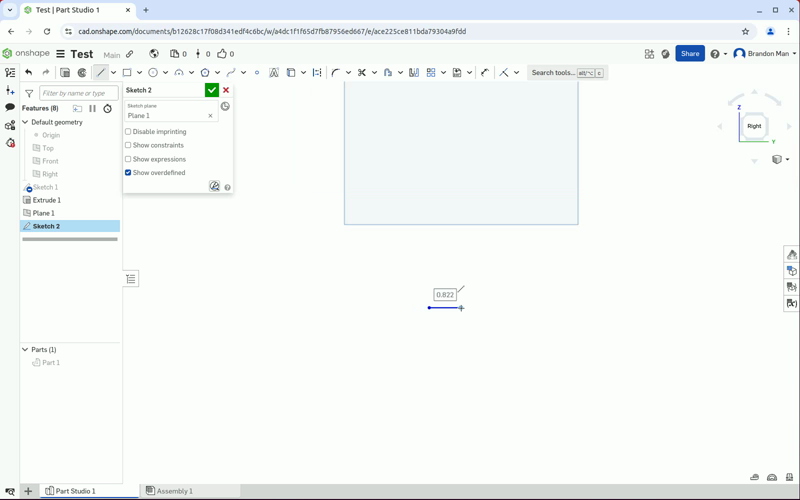
scroll(-6)
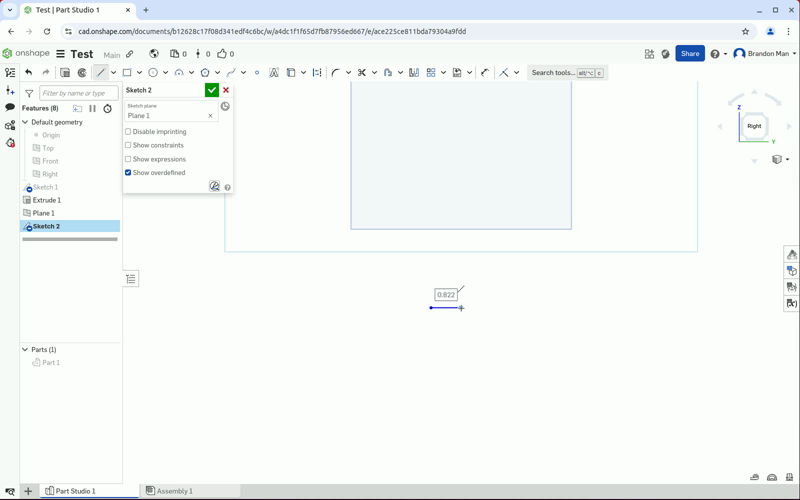
scroll(-6)
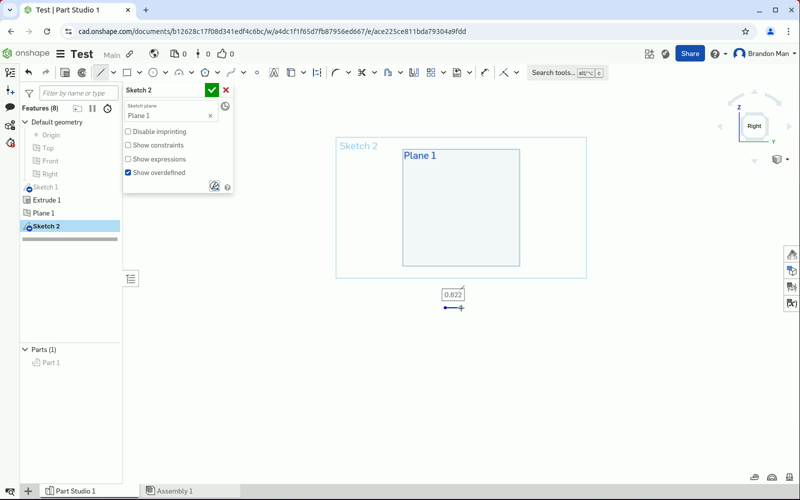
scroll(-6)
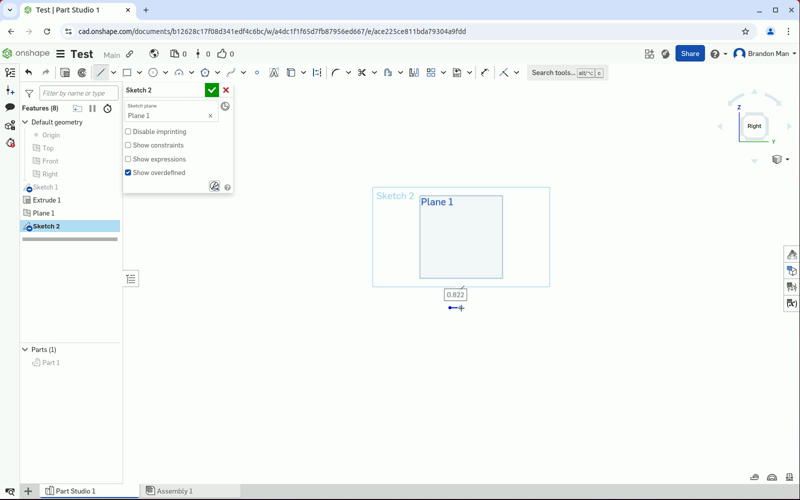
scroll(-6)
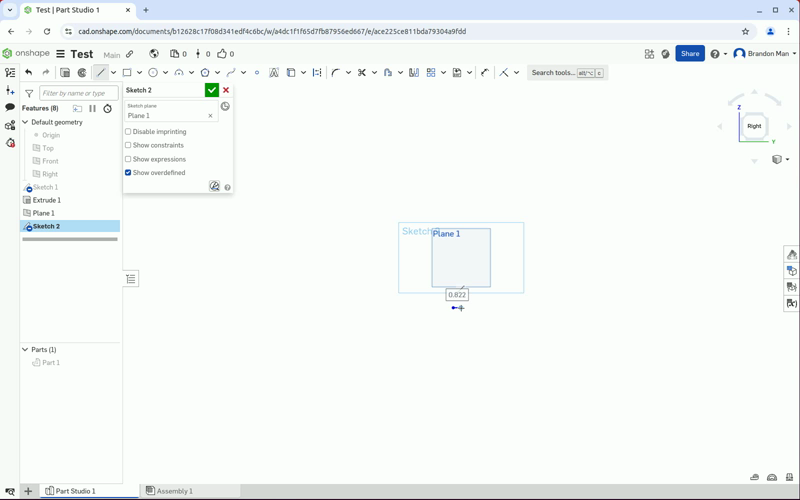
scroll(-6)
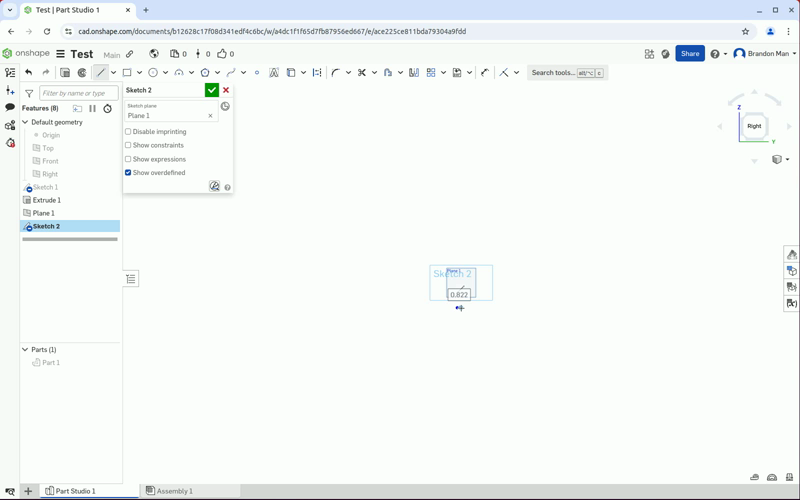
key_up(shift)
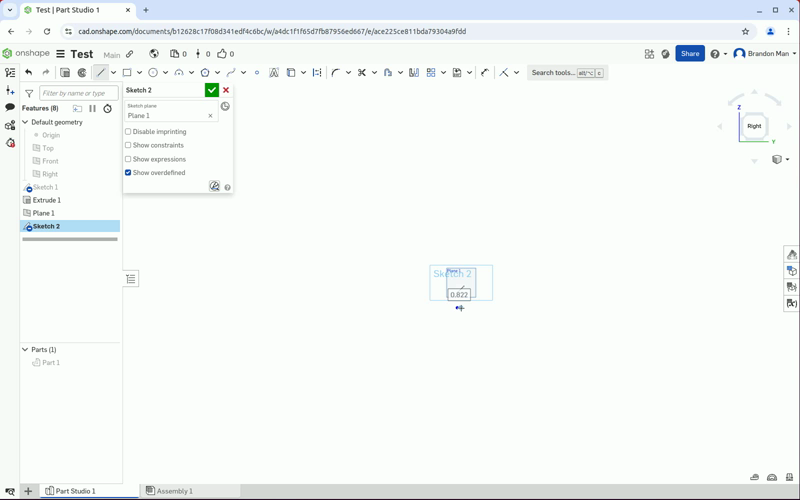
key_down(shift)
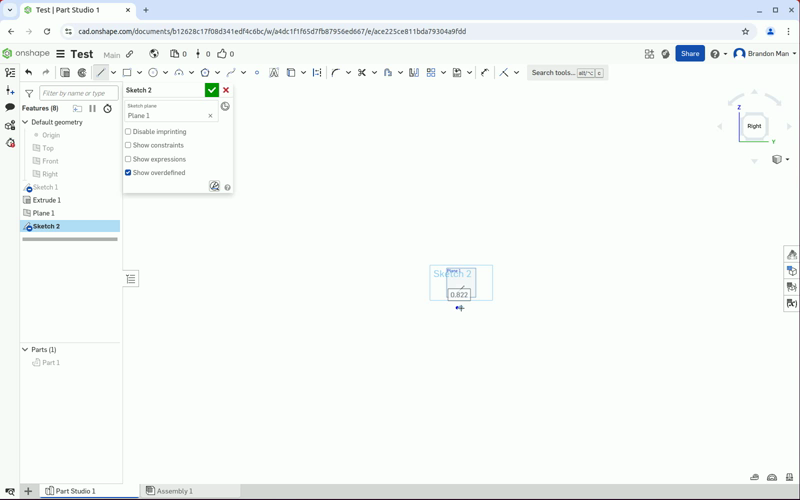
mouse_move(491, 307)
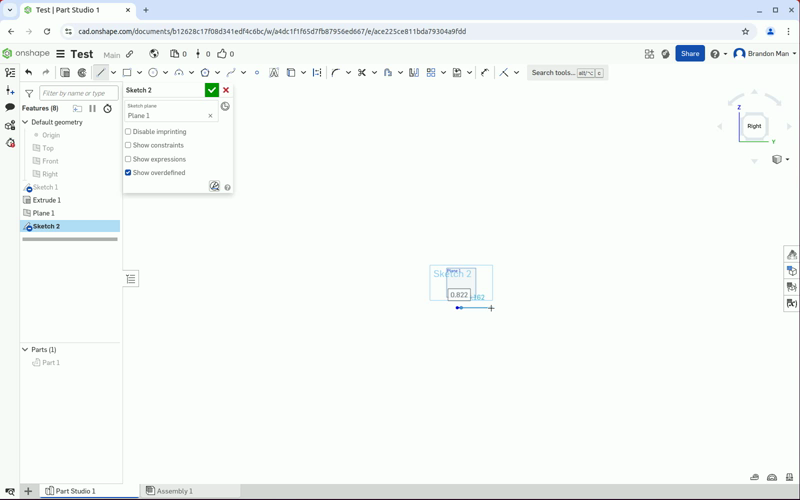
mouse_move(461, 282)
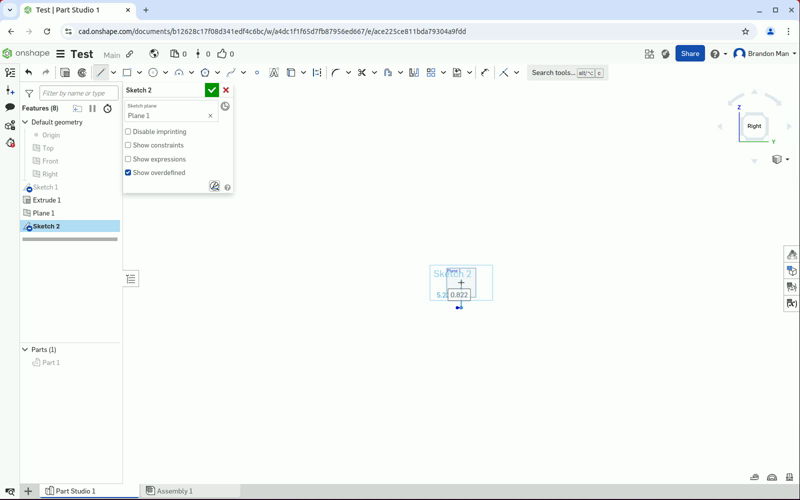
click(461, 282)
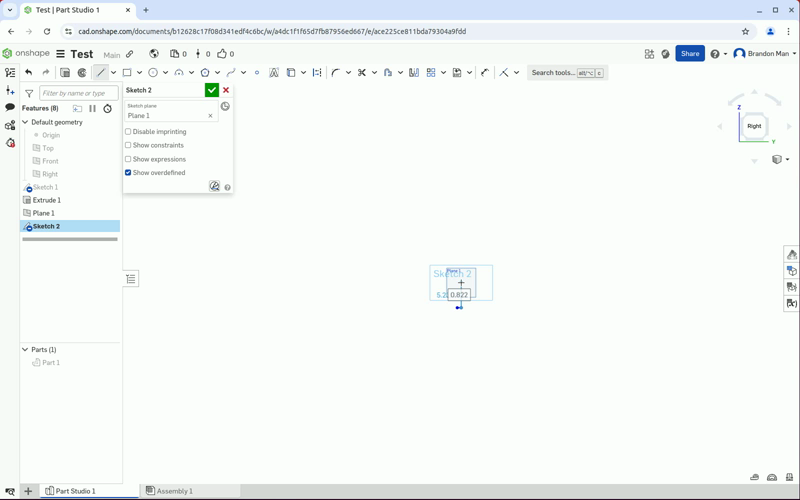
key_up(shift)
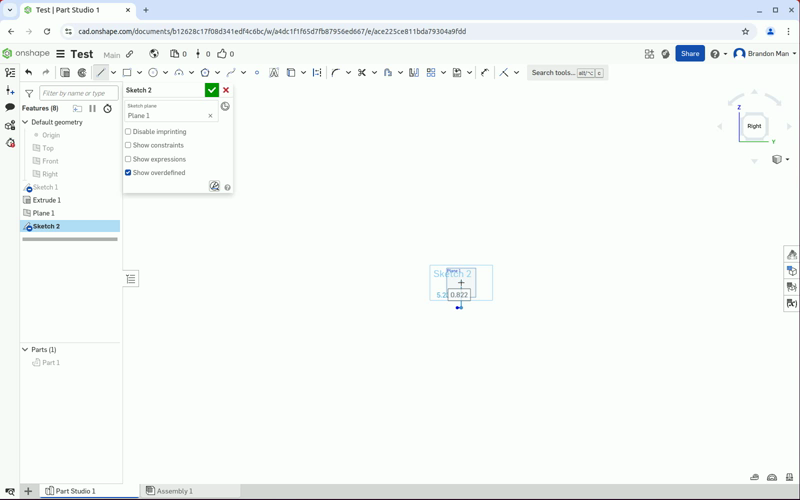
mouse_move(491, 282)
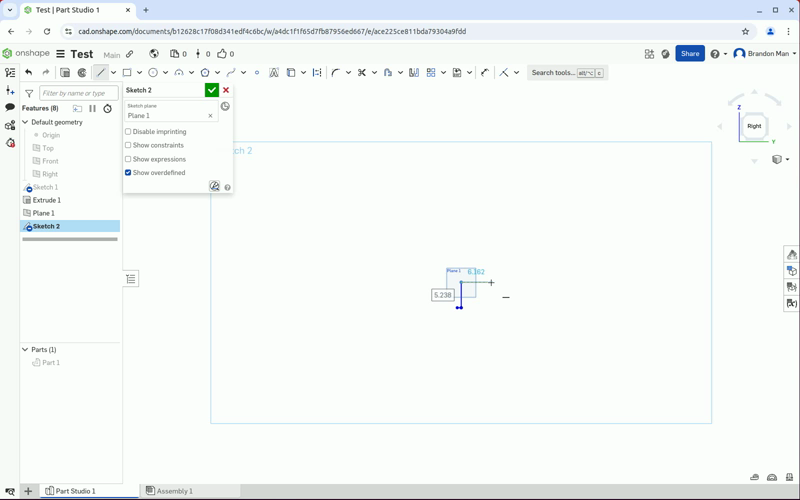
key_down(shift)
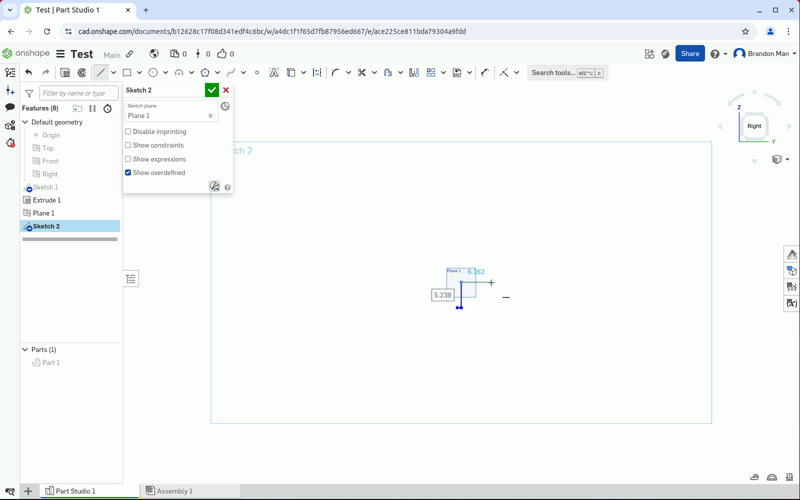
mouse_move(457, 307)
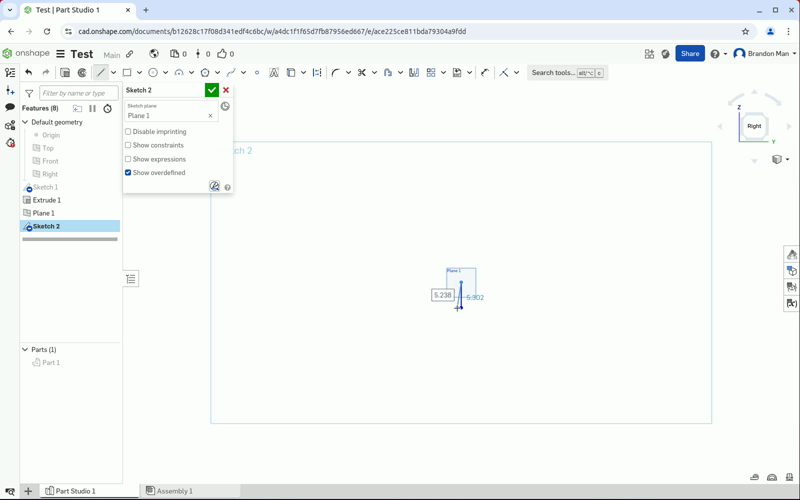
scroll(6)
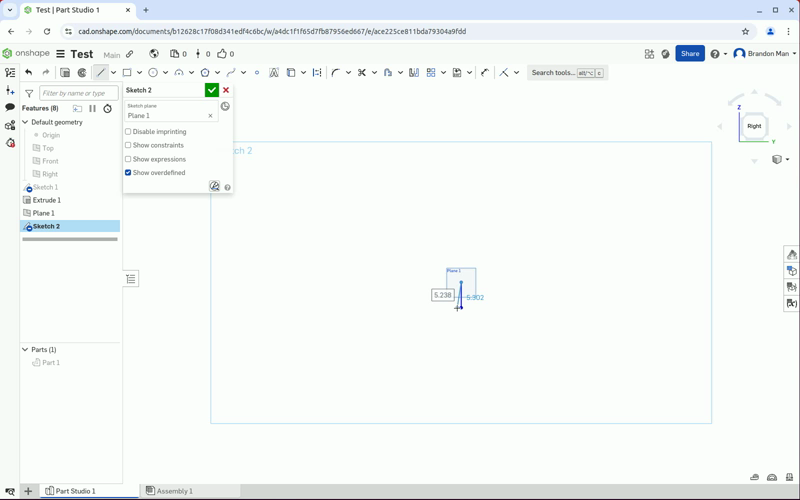
scroll(6)
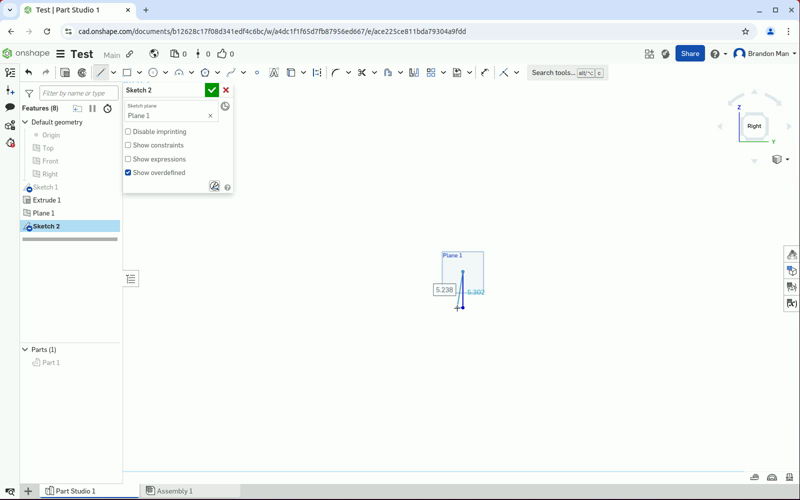
scroll(6)
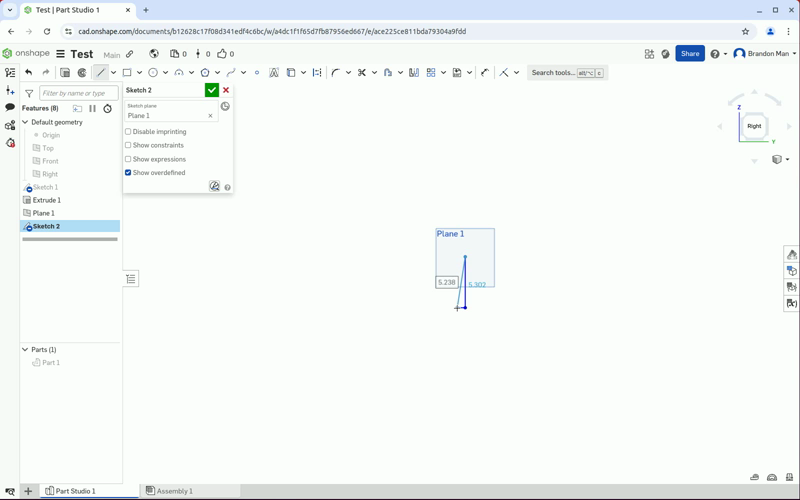
scroll(6)
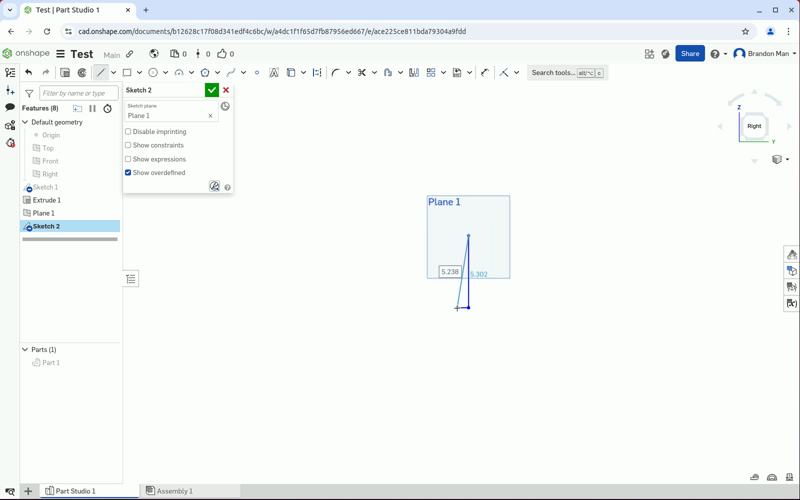
scroll(6)
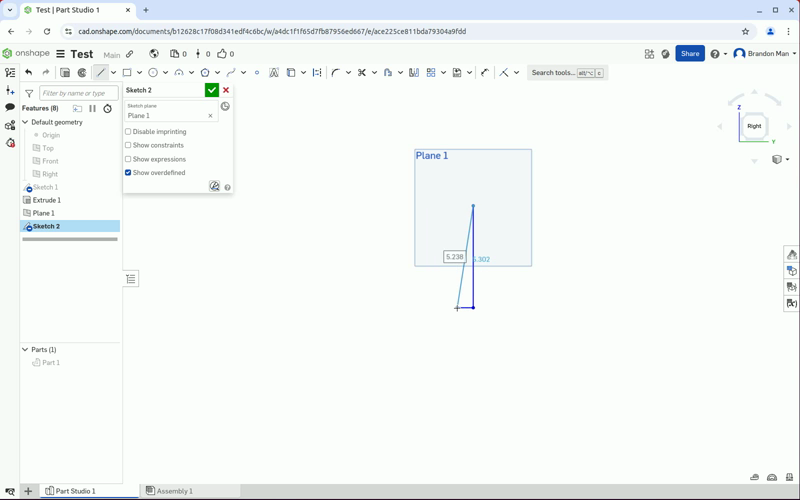
scroll(6)
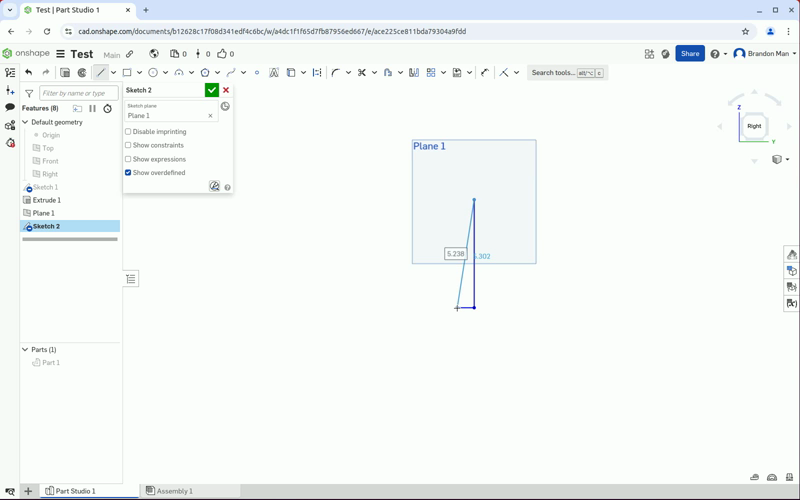
scroll(6)
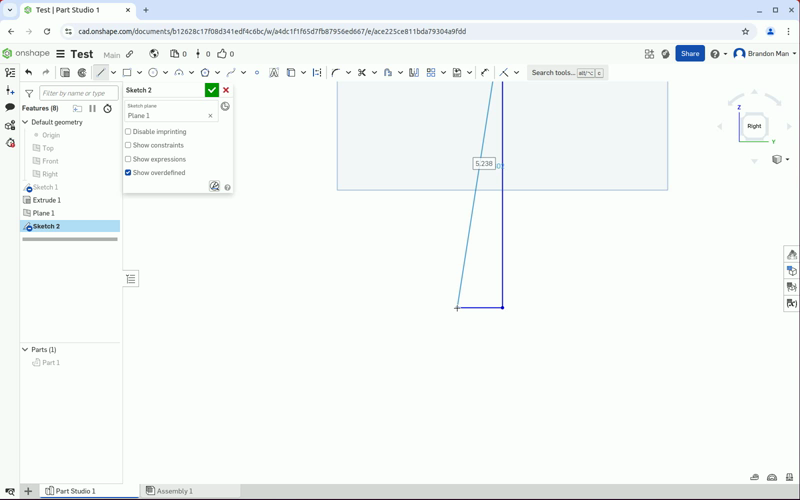
key_up(shift)
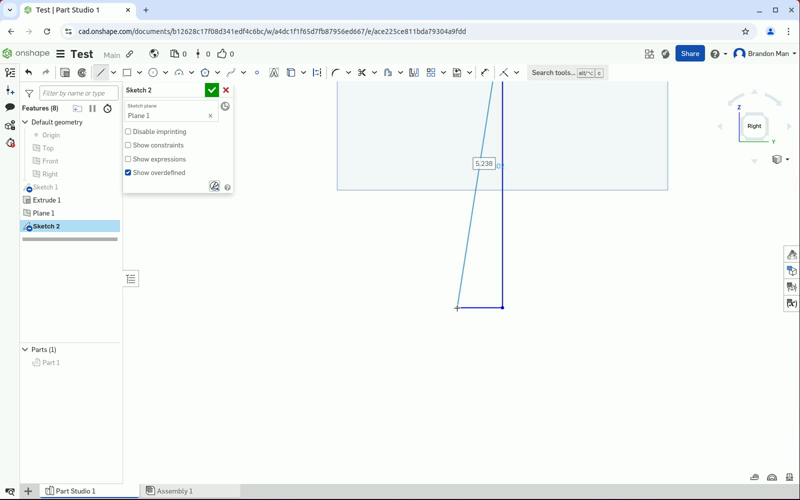
click(457, 307)
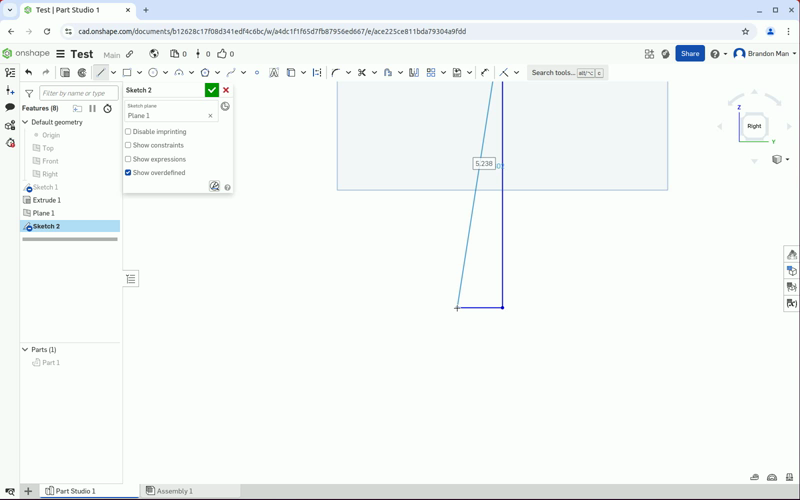
scroll(-6)
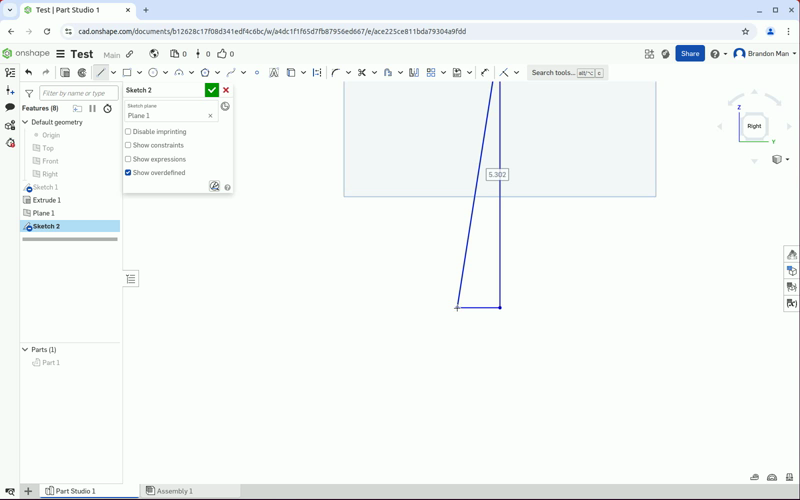
scroll(-6)
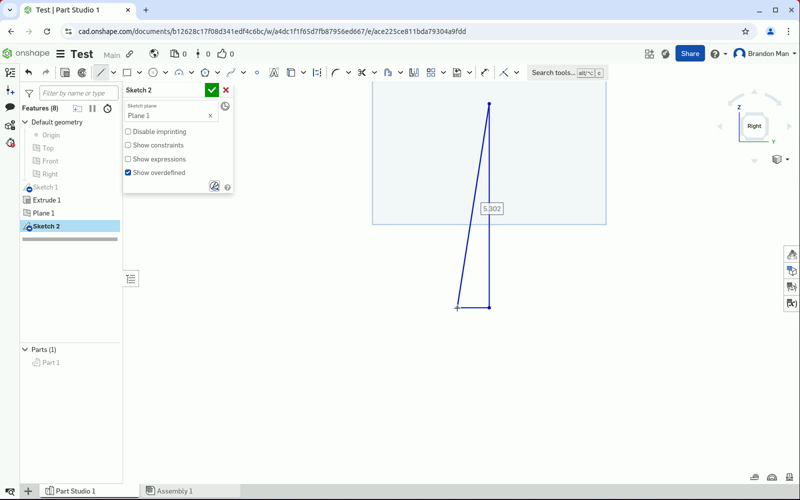
scroll(-6)
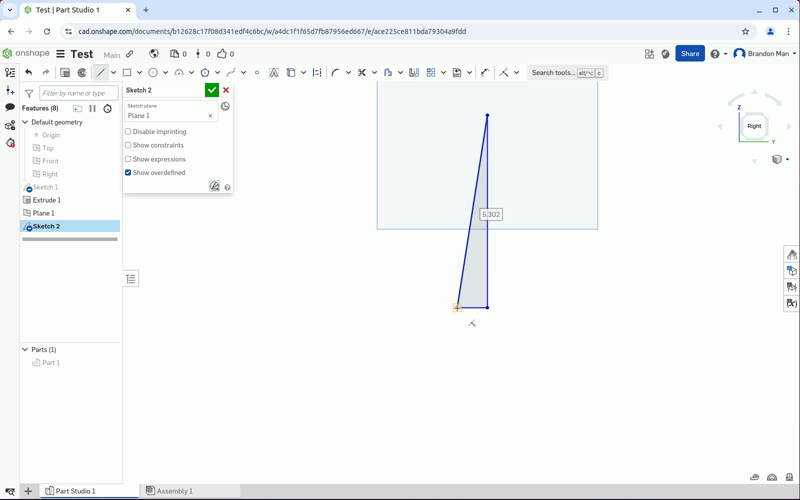
scroll(-6)
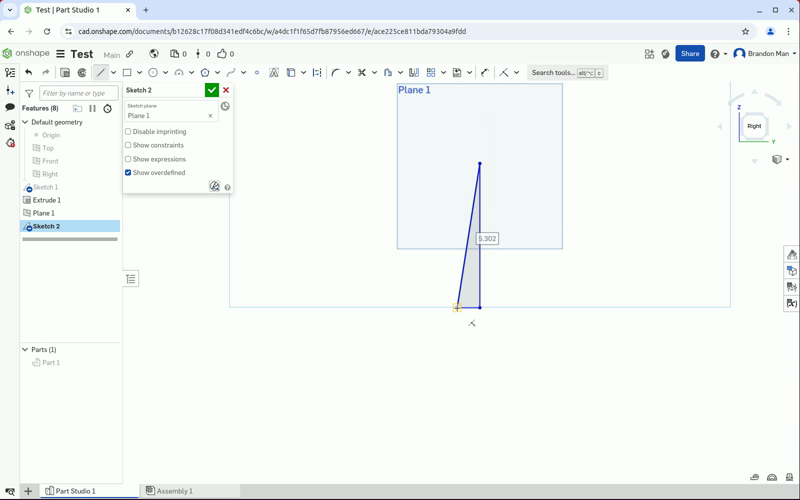
scroll(-6)
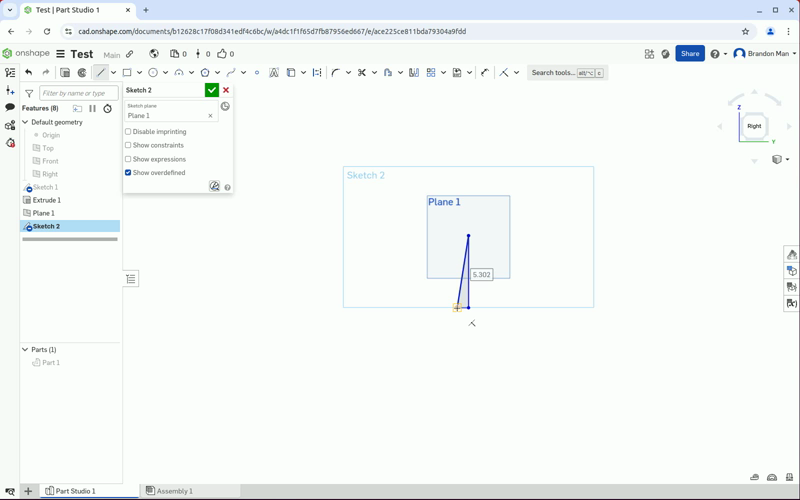
scroll(-6)
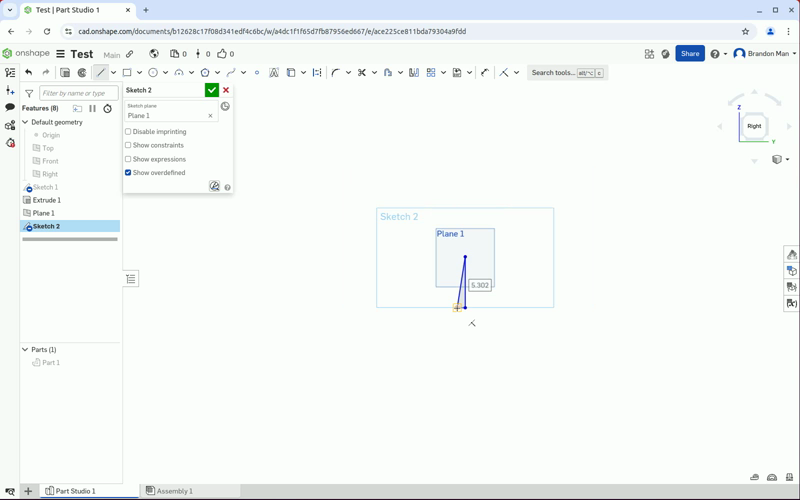
scroll(-6)
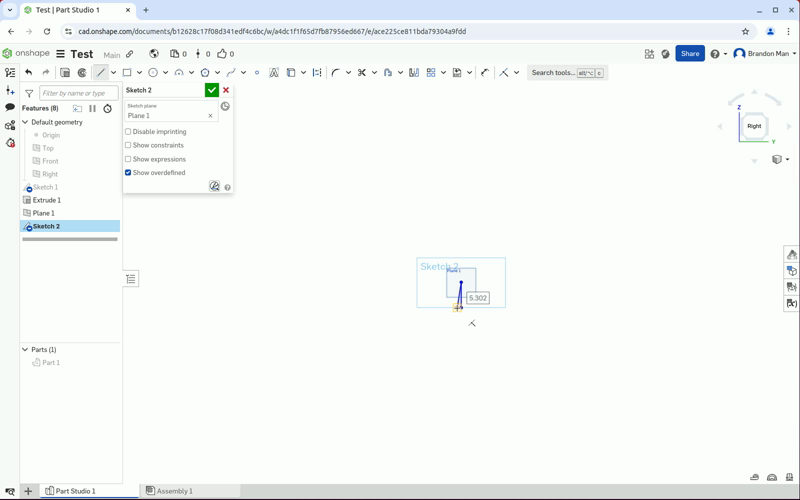
key(esc)
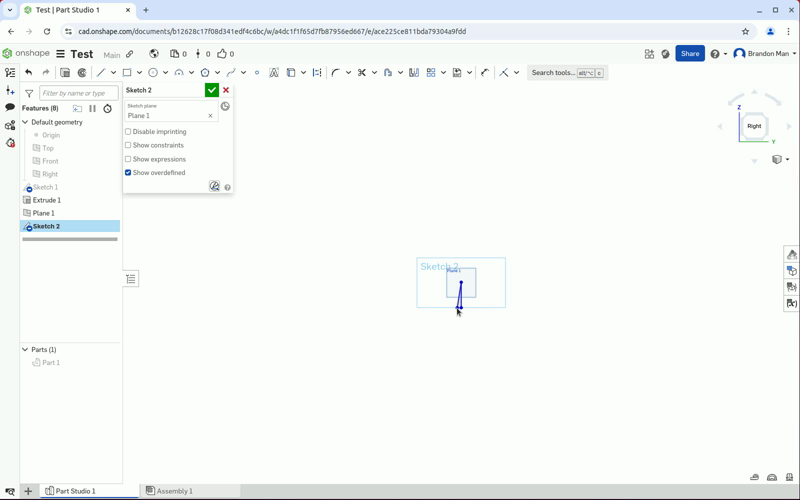
mouse_move(460, 300)
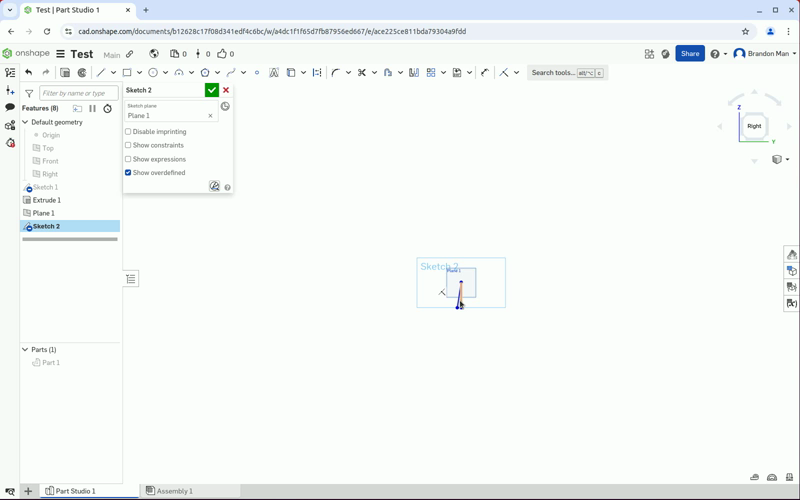
scroll(6)
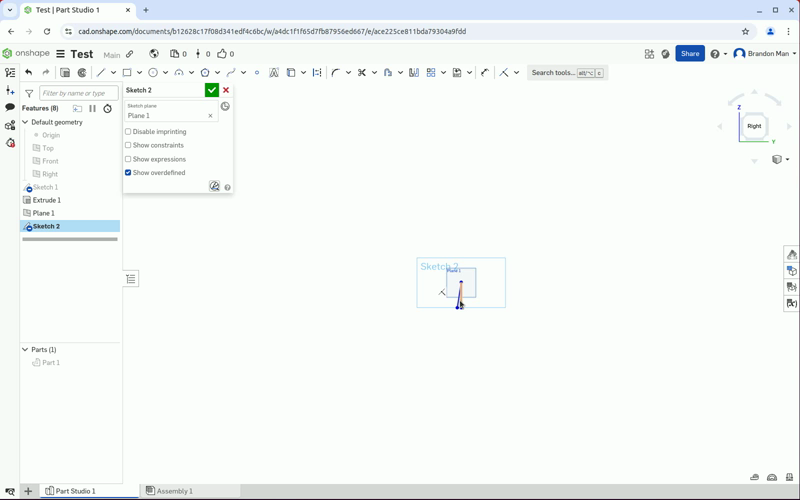
scroll(6)
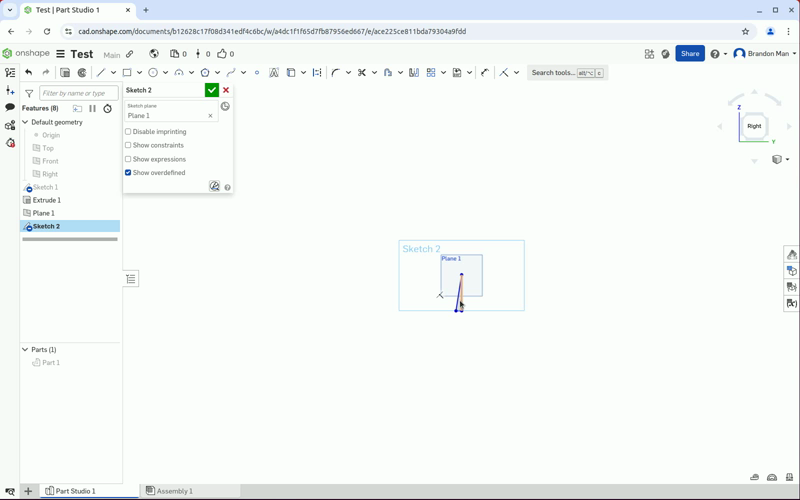
scroll(6)
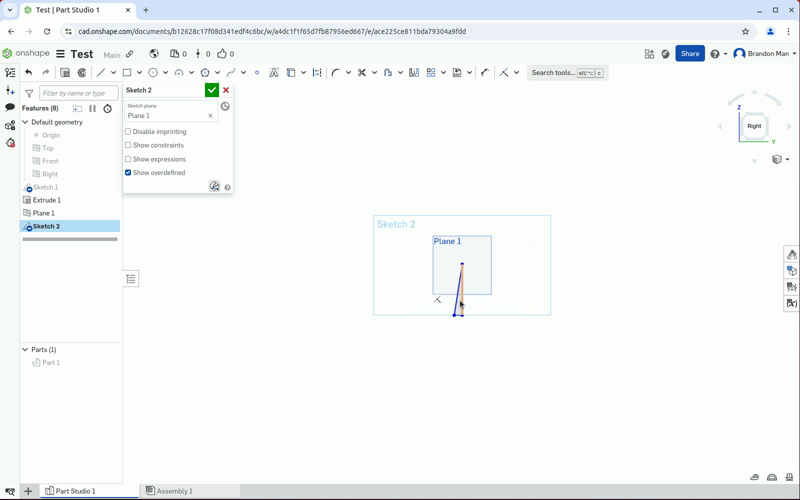
scroll(6)
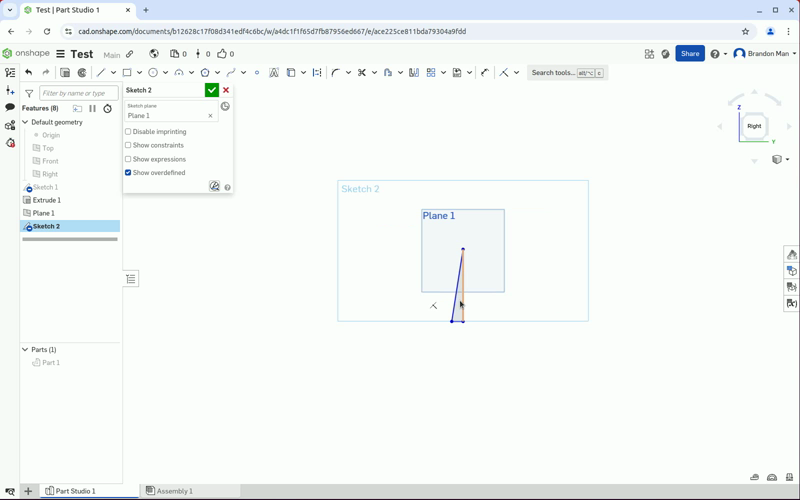
scroll(6)
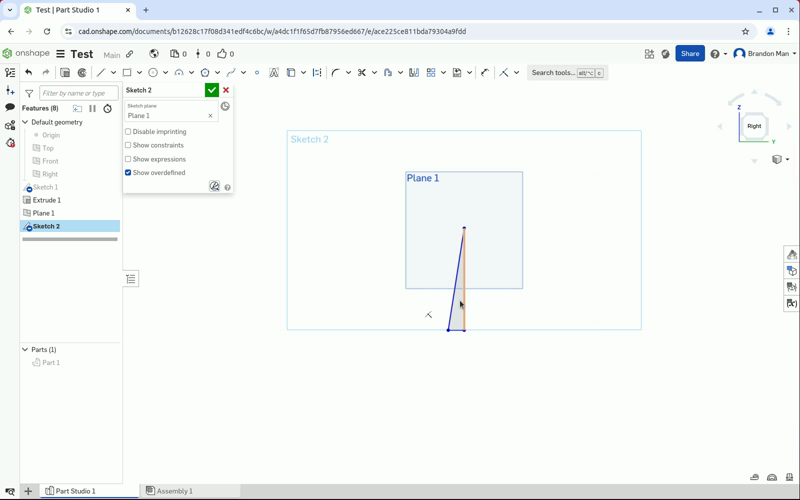
scroll(6)
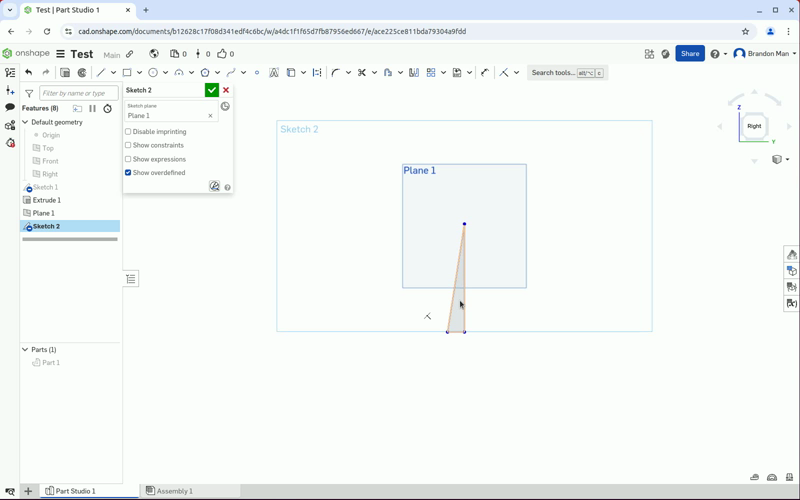
scroll(6)
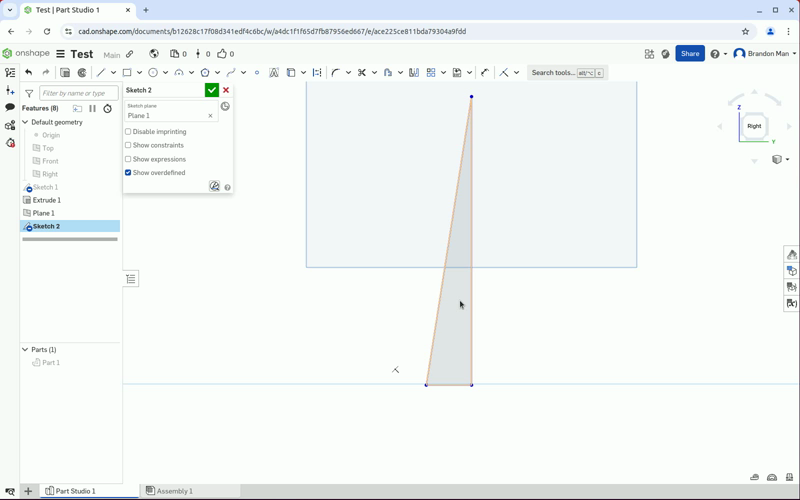
click(460, 300)
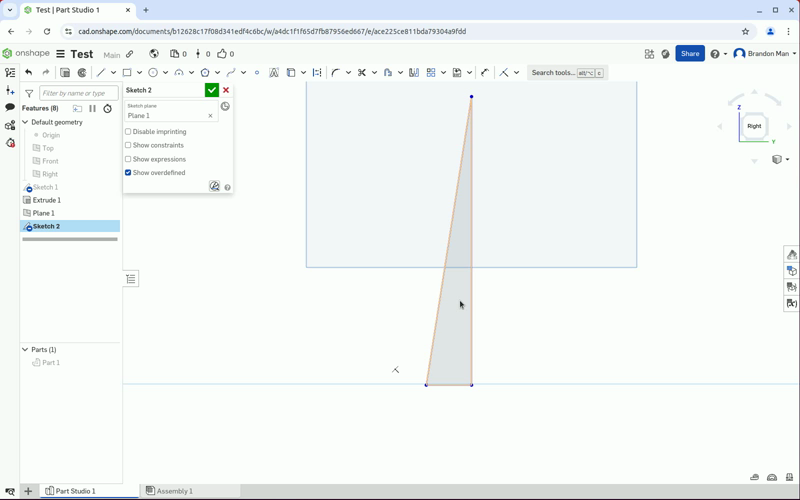
scroll(-6)
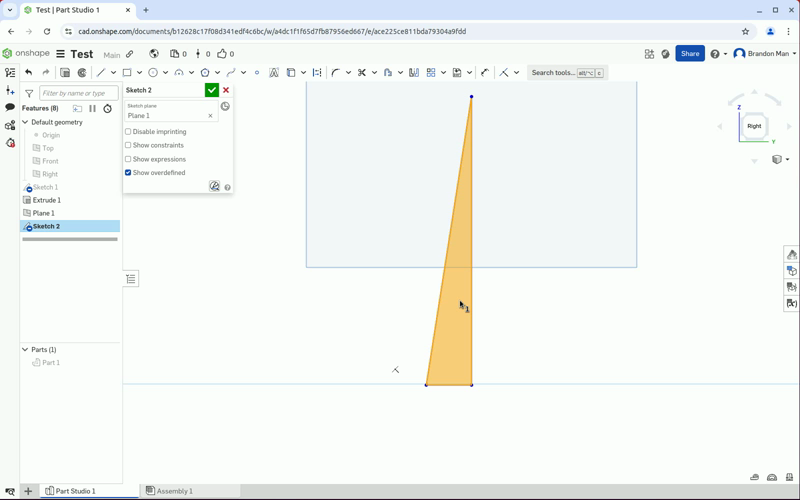
scroll(-6)
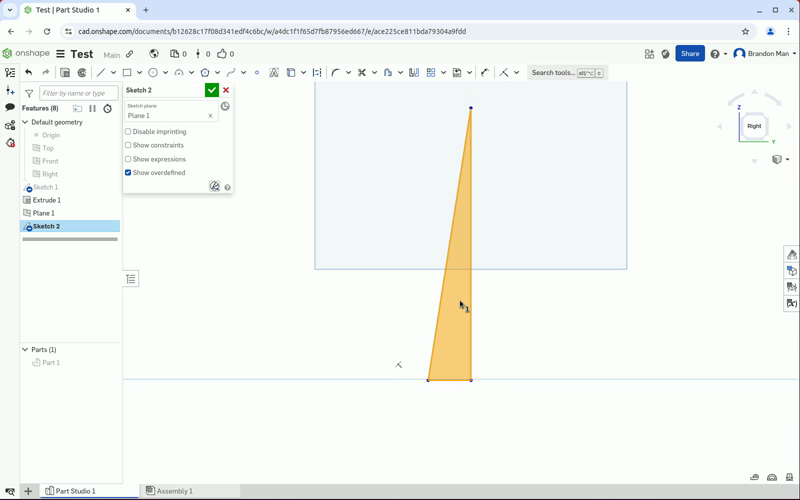
scroll(-6)
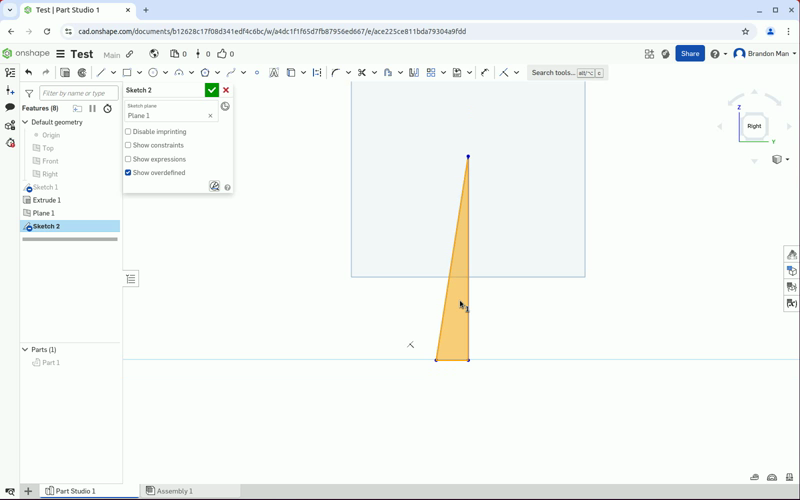
scroll(-6)
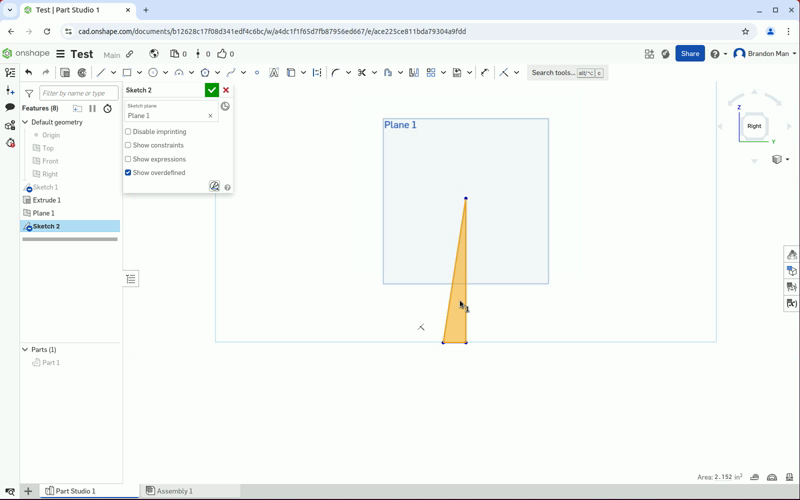
scroll(-6)
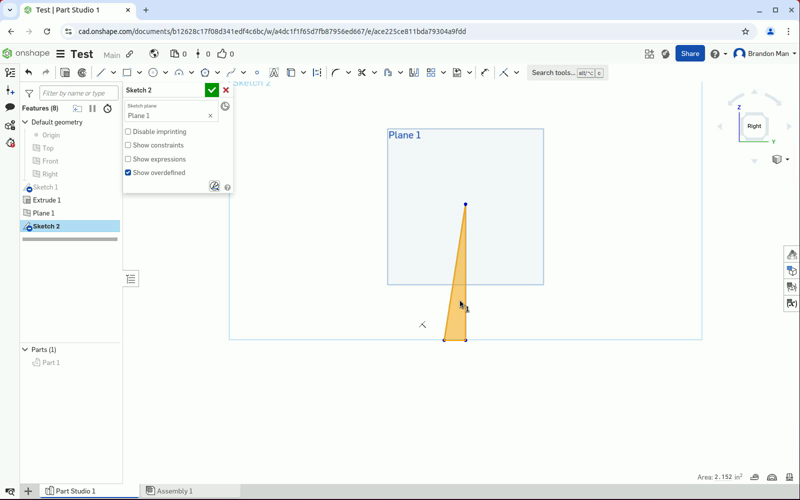
scroll(-6)
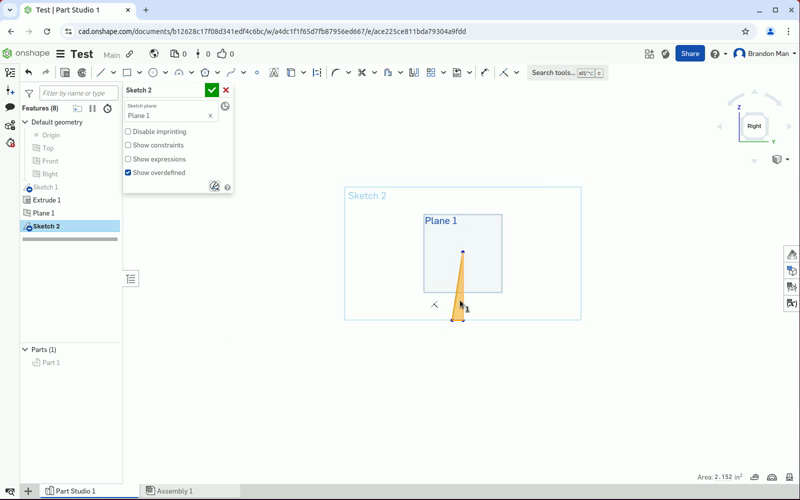
scroll(-6)
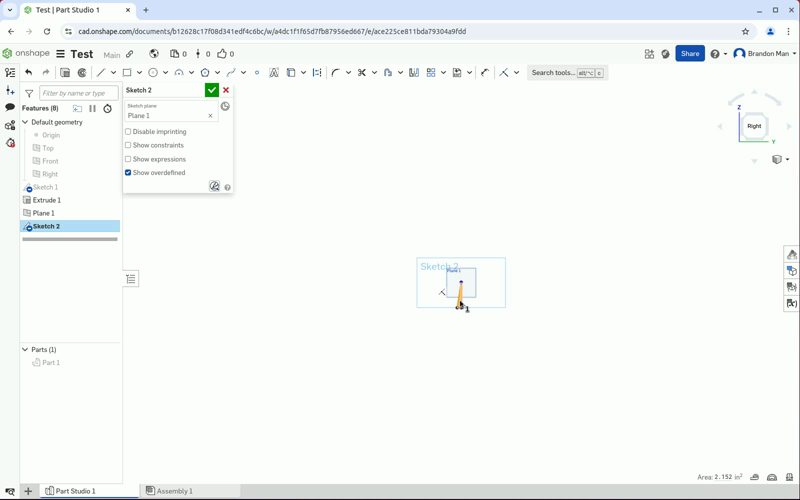
mouse_move(73, 352)
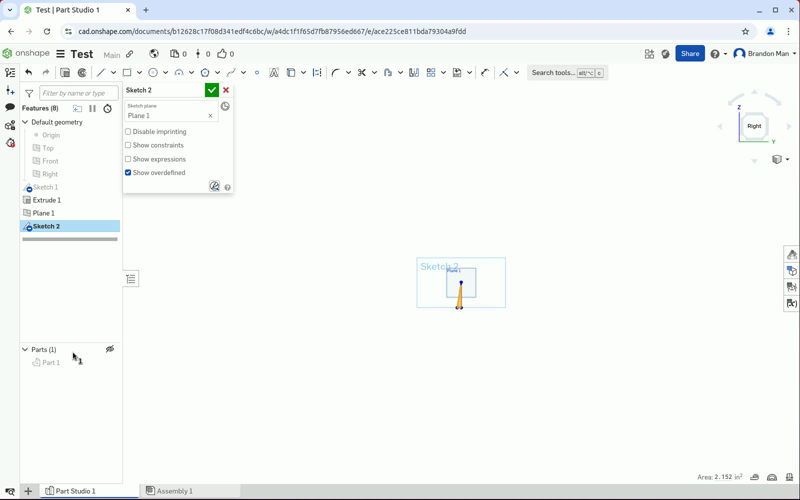
key(shift+y)
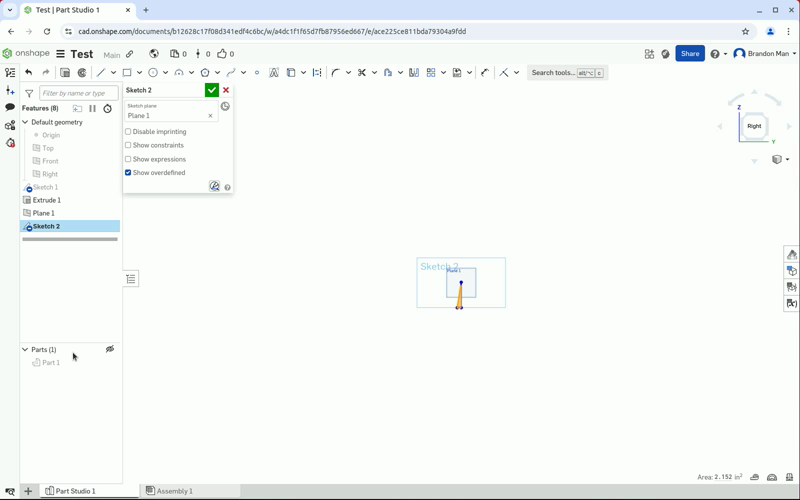
key(shift+e)
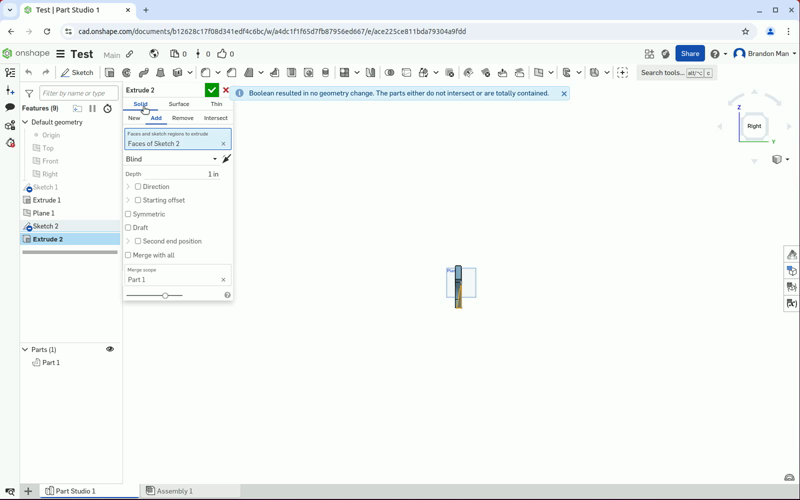
mouse_move(143, 106)
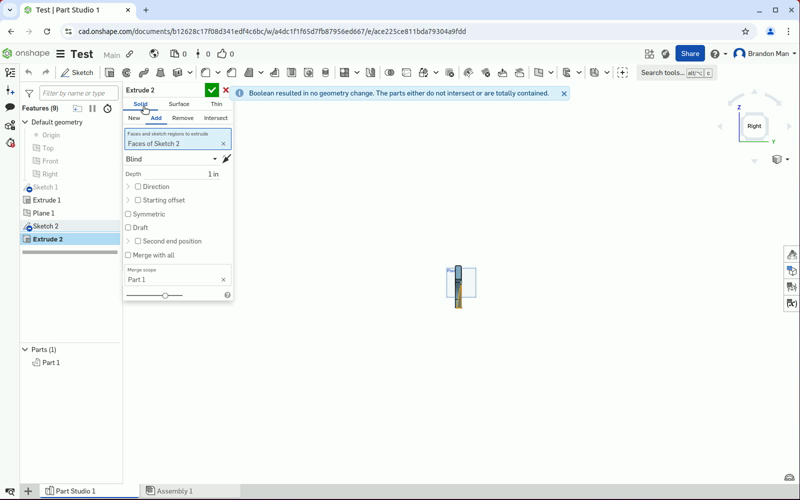
click(143, 106)
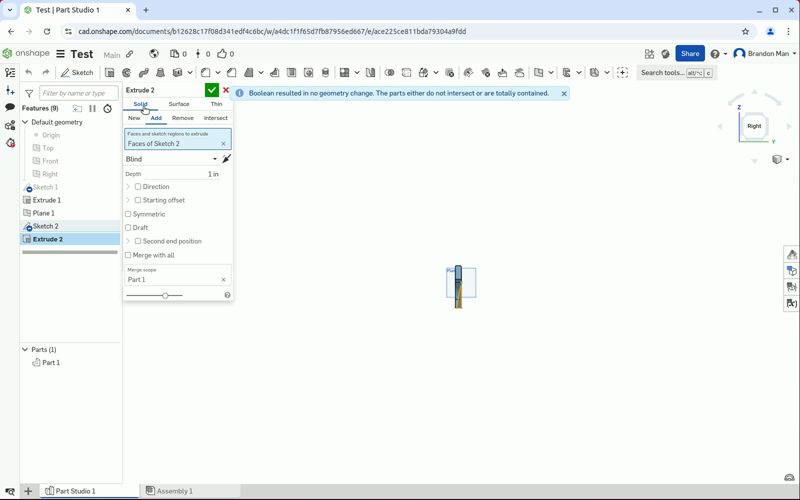
mouse_move(186, 120)
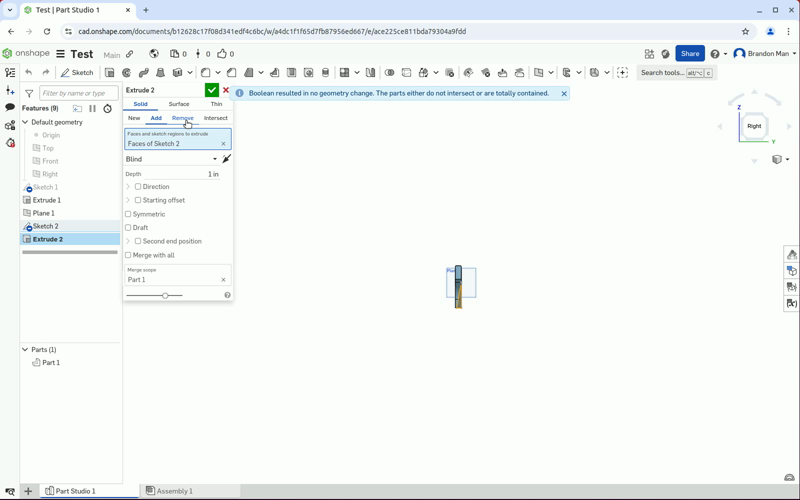
click(186, 120)
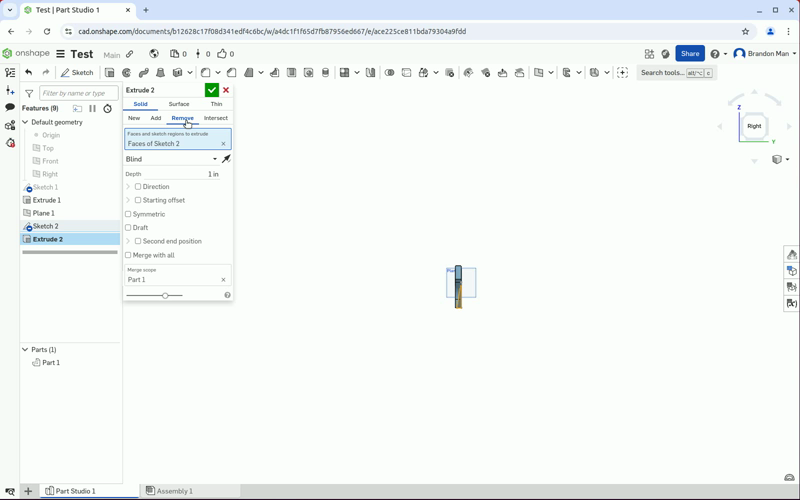
key(tab, 4)
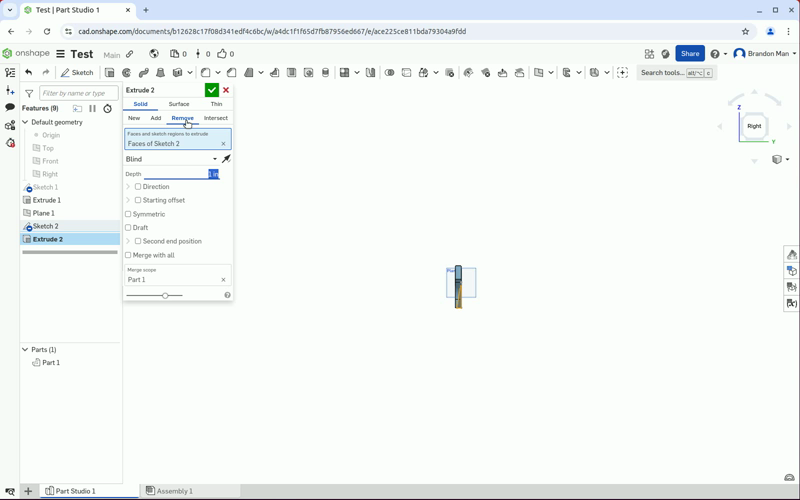
text(11.554)
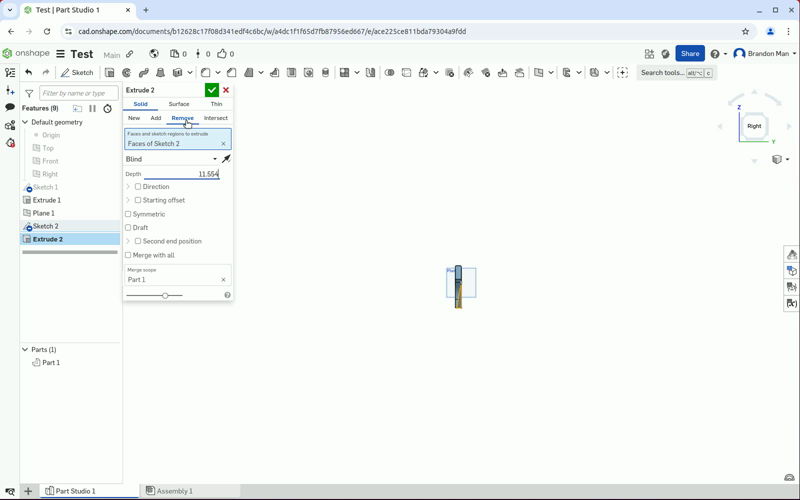
key(tab, 6)
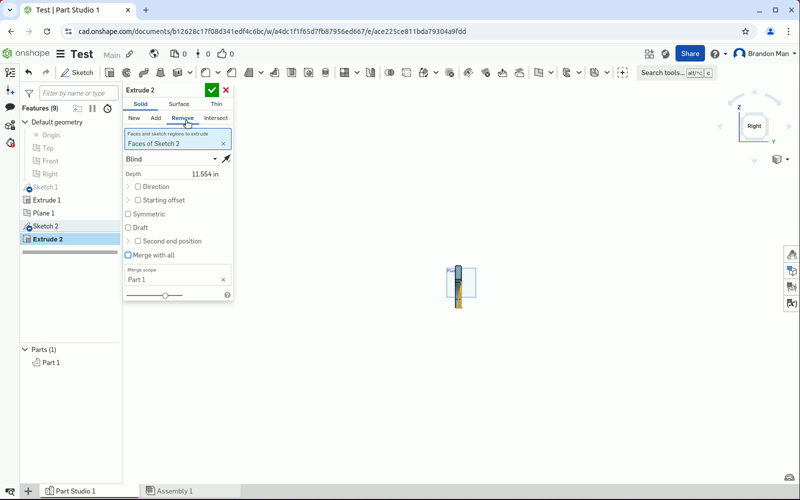
key(space)
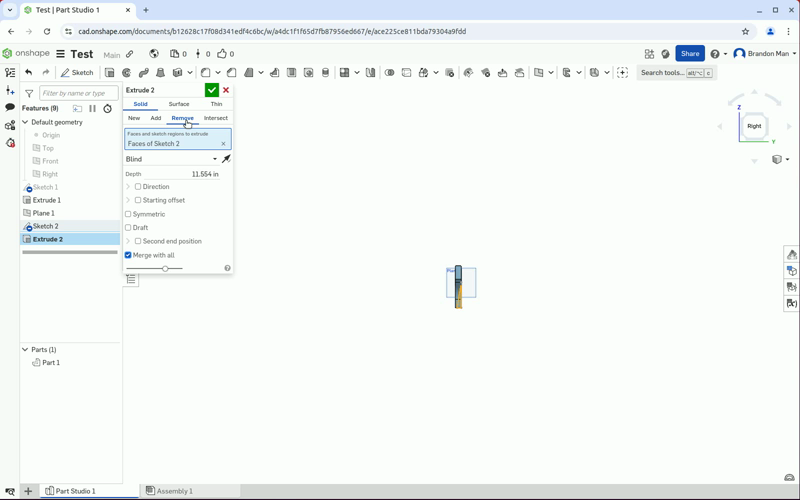
key(enter)
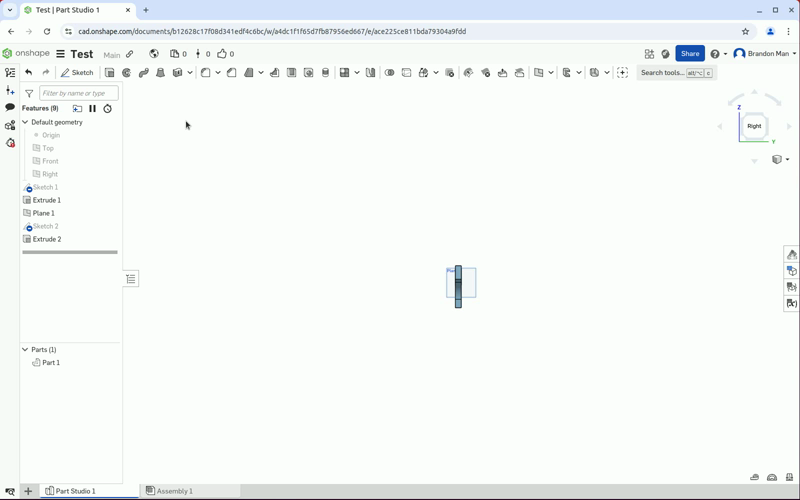
key(shift+h)
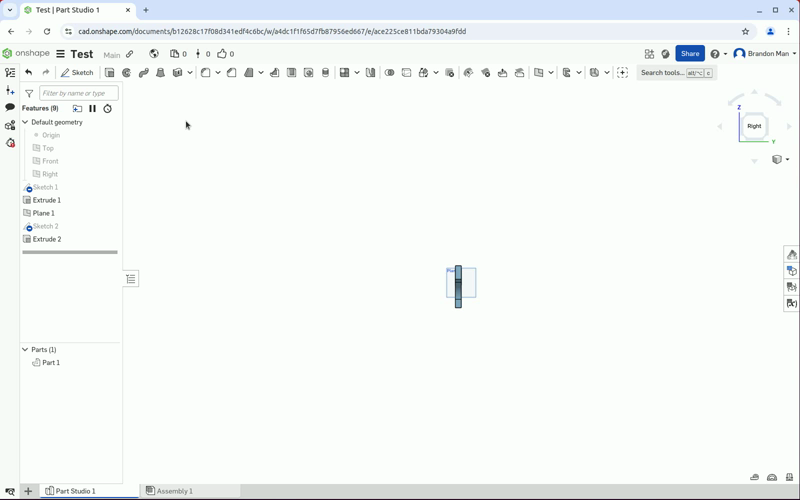
key(shift+h)
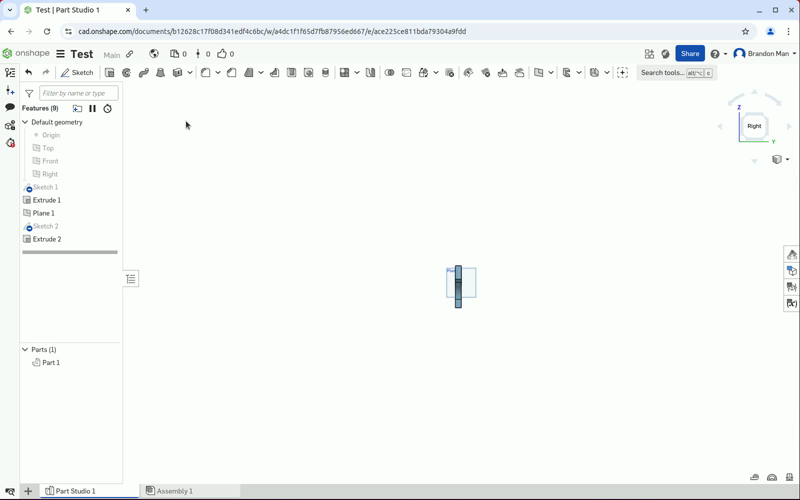
mouse_move(73, 189)
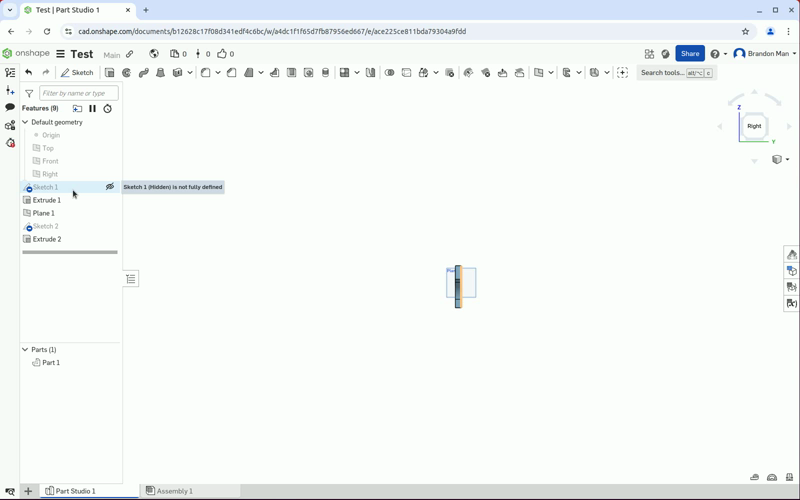
click(73, 189)
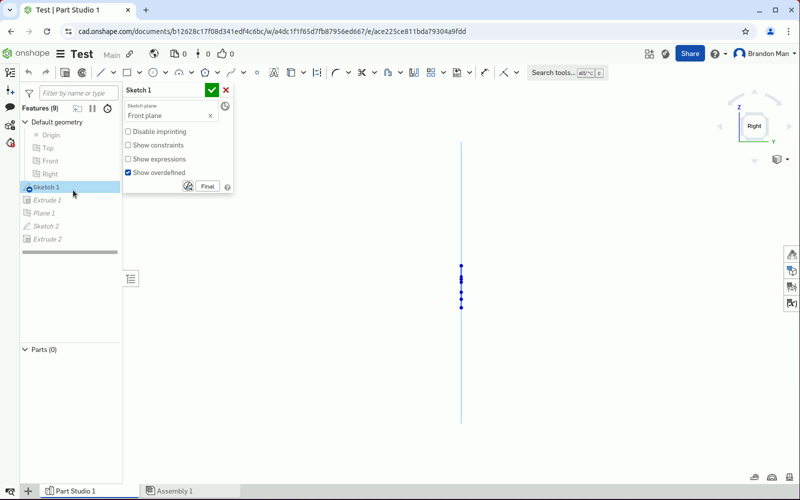
mouse_move(229, 92)
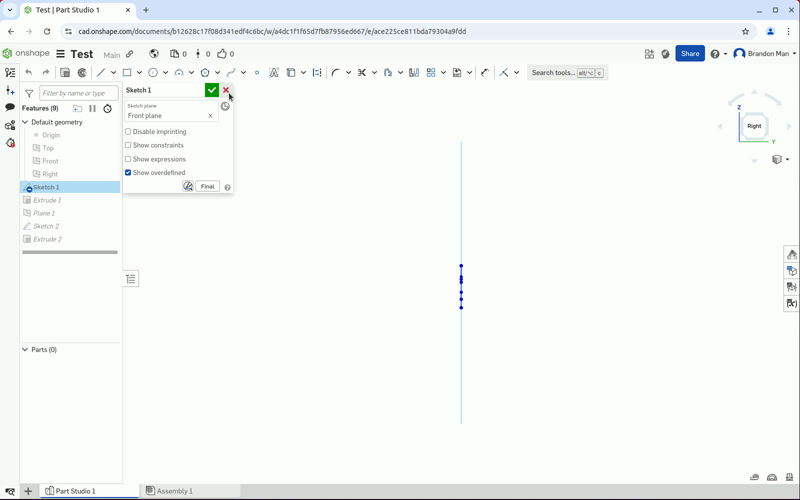
click(229, 92)
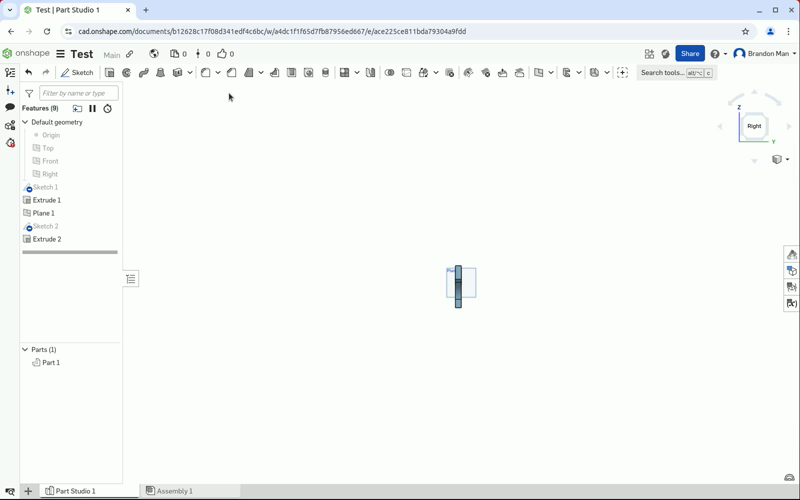
mouse_move(73, 352)
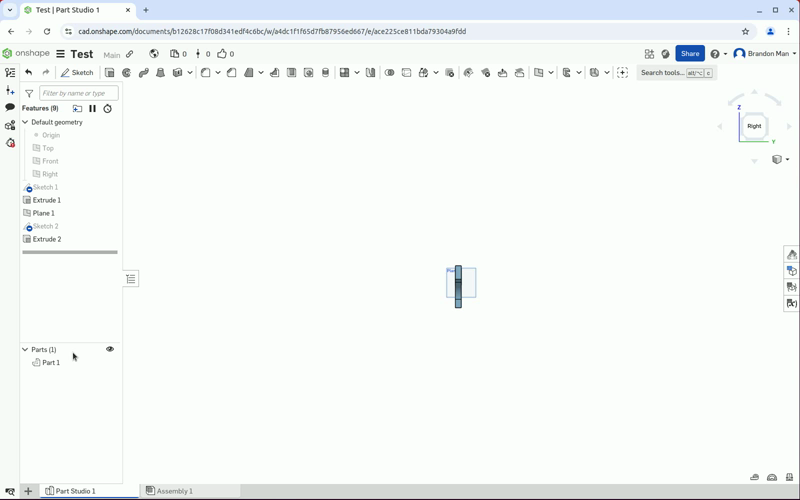
key(y)
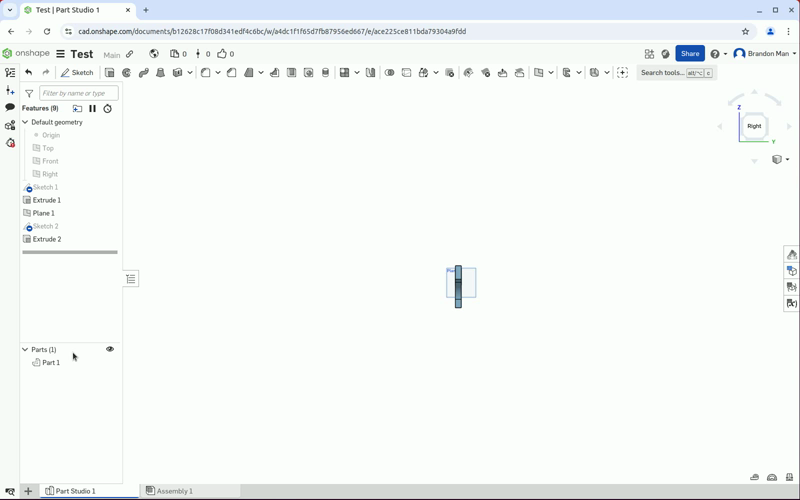
key(shift+p)
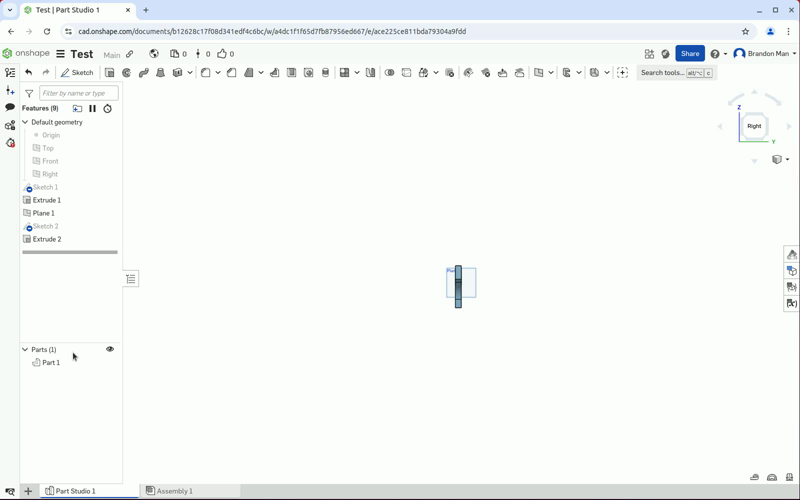
key(space)
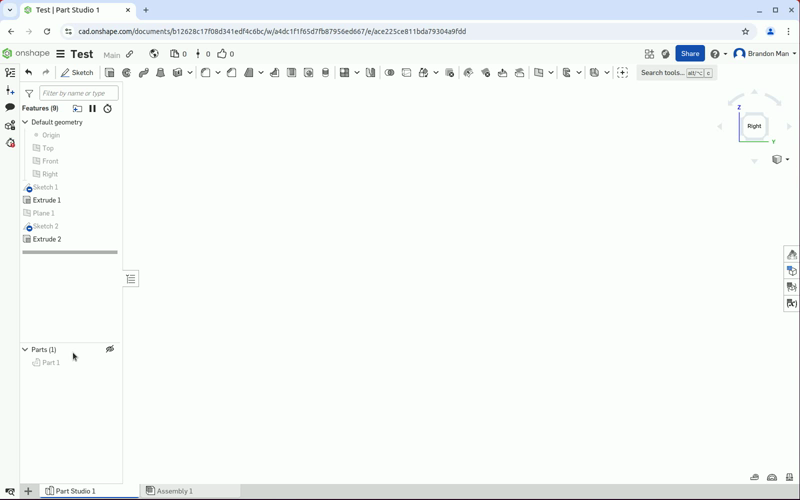
key_down(shift)
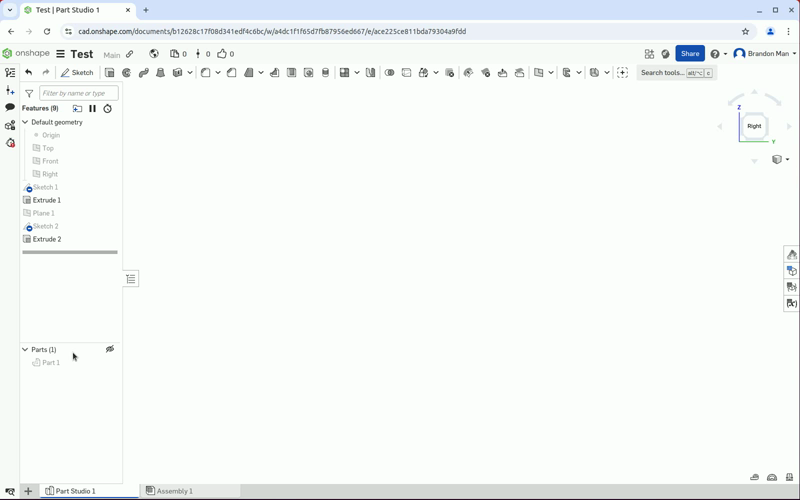
key(right)
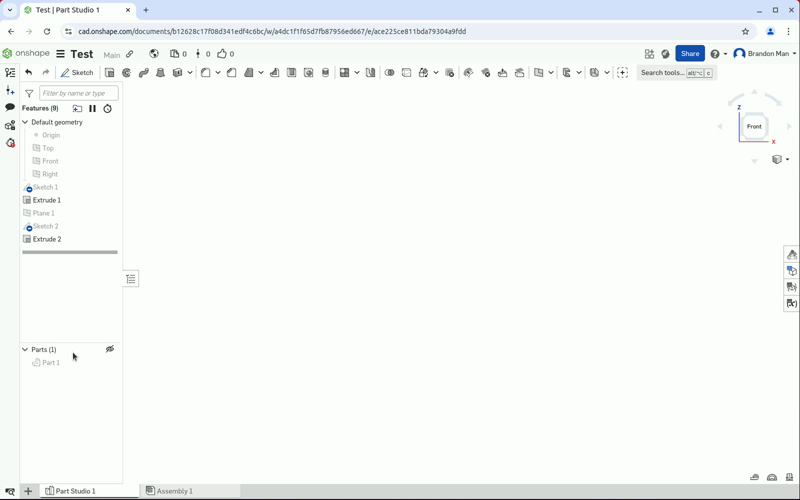
key_up(shift)
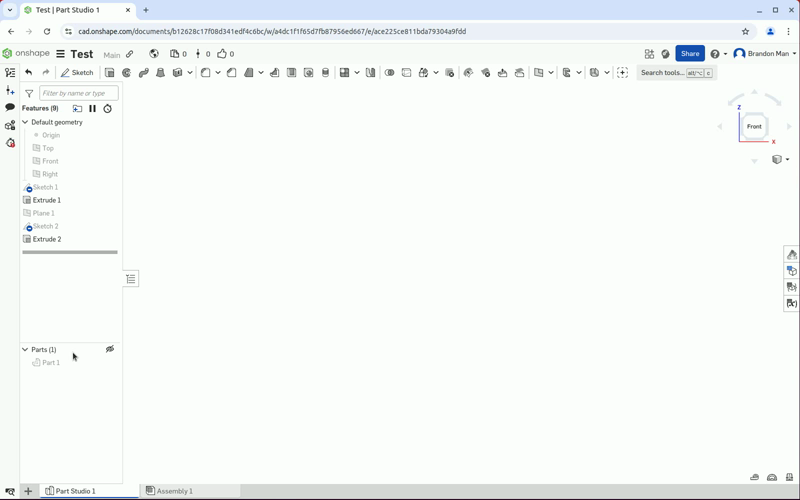
key(space)
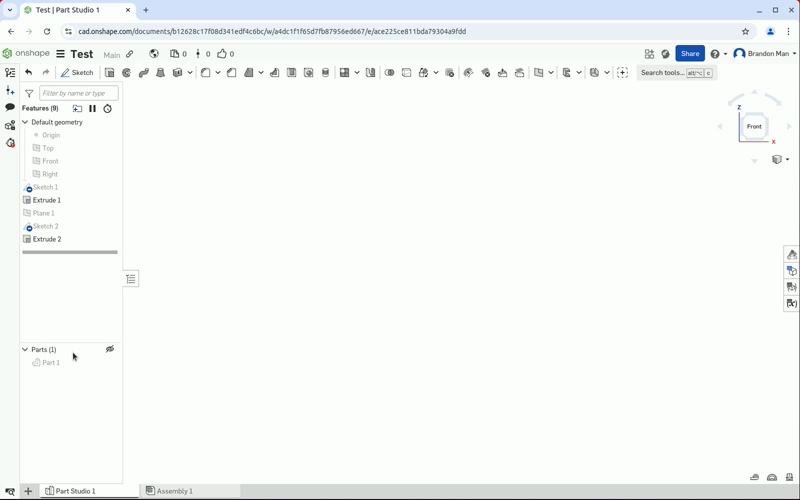
key_down(shift)
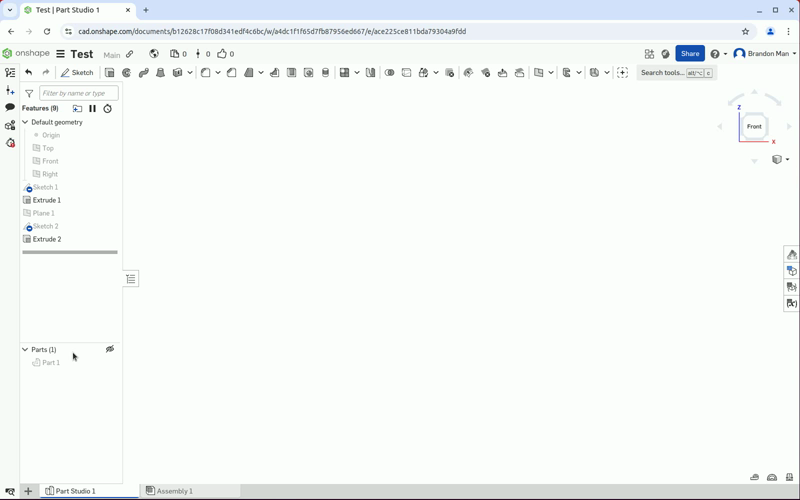
key(down)
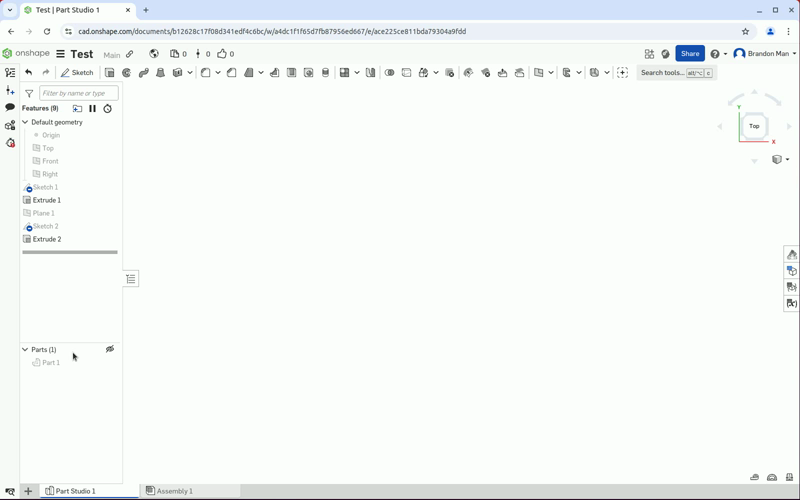
key_up(shift)
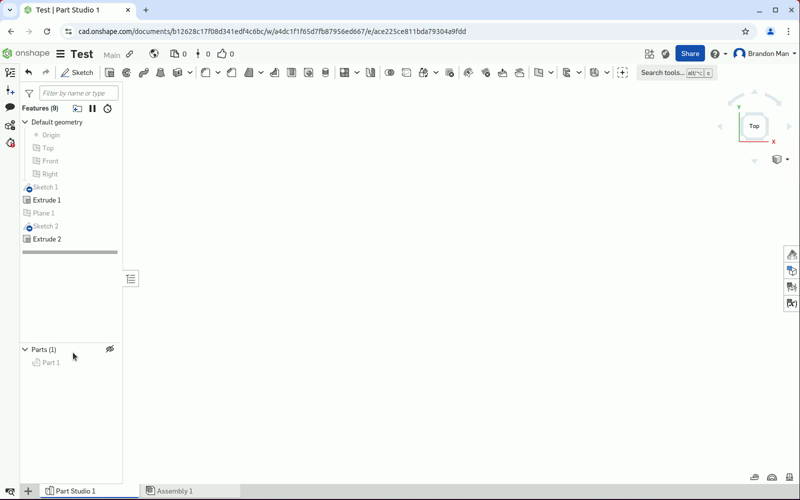
mouse_move(73, 352)
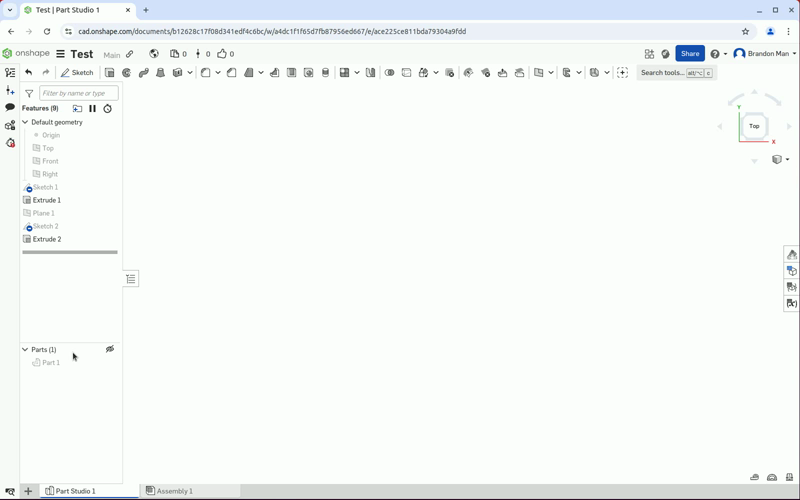
key(shift+y)
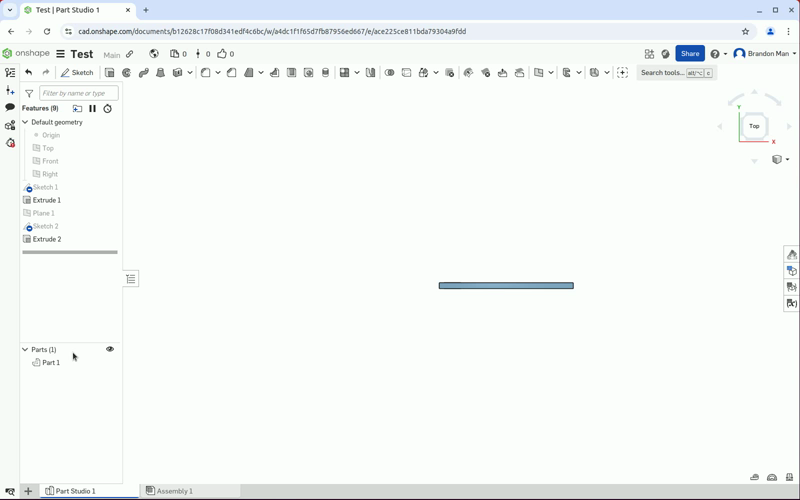
mouse_move(541, 75)
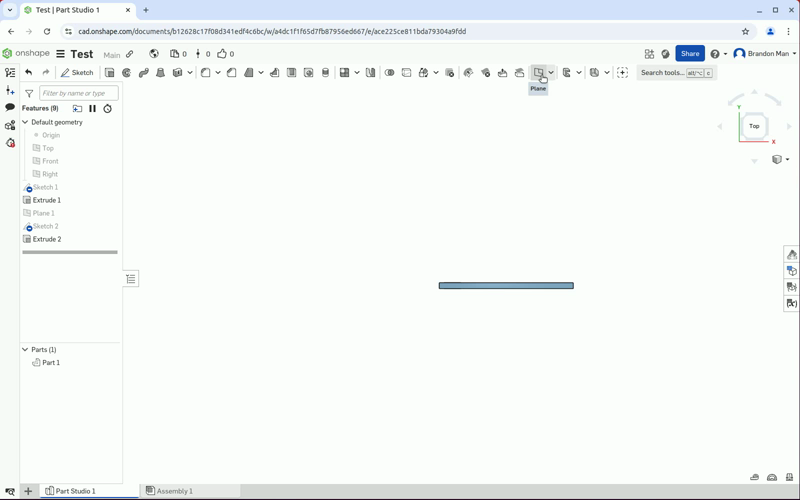
click(541, 75)
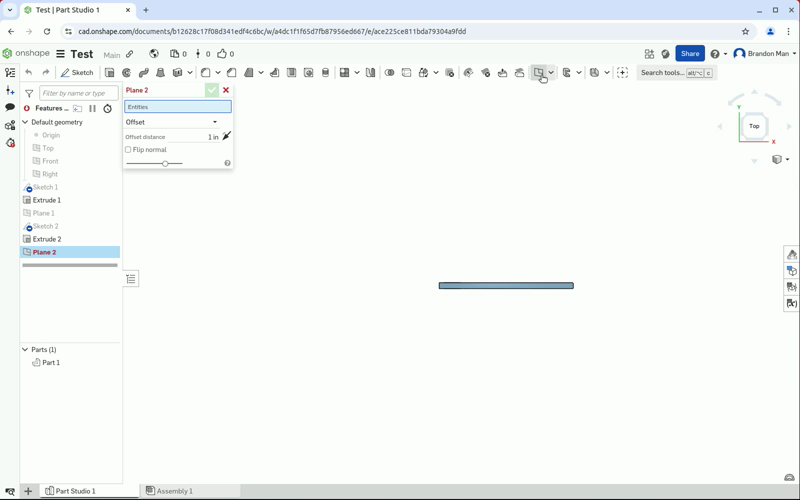
mouse_move(73, 150)
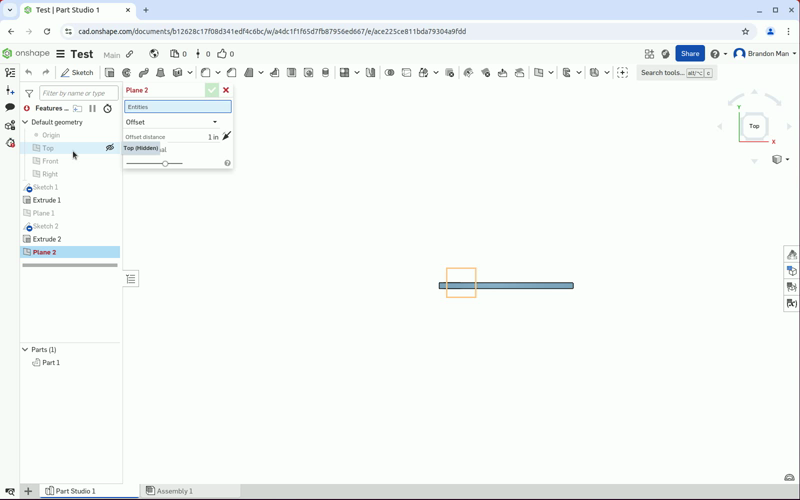
click(73, 150)
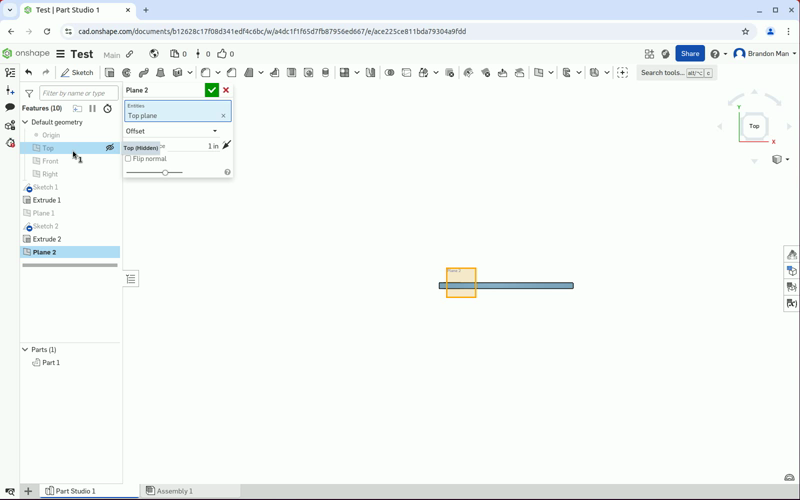
key(tab, 2)
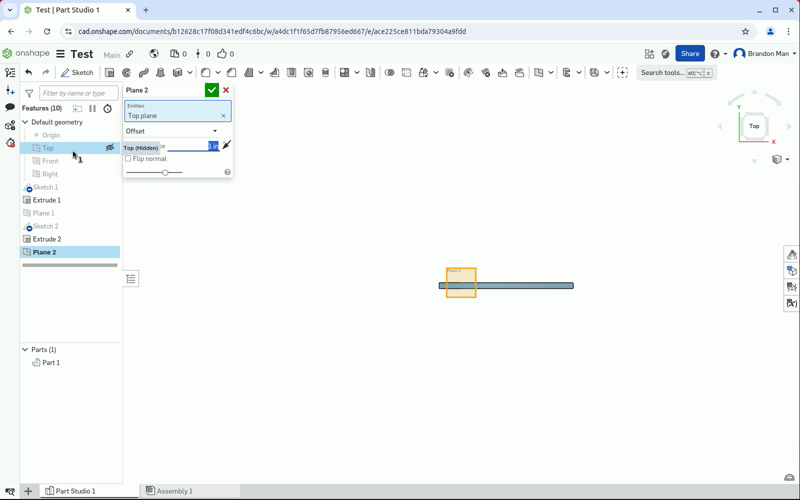
text(3.605)
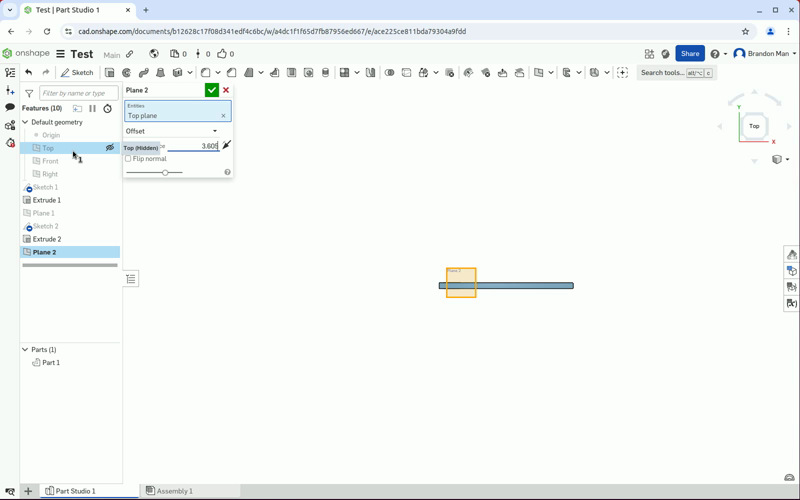
key(enter, 2)
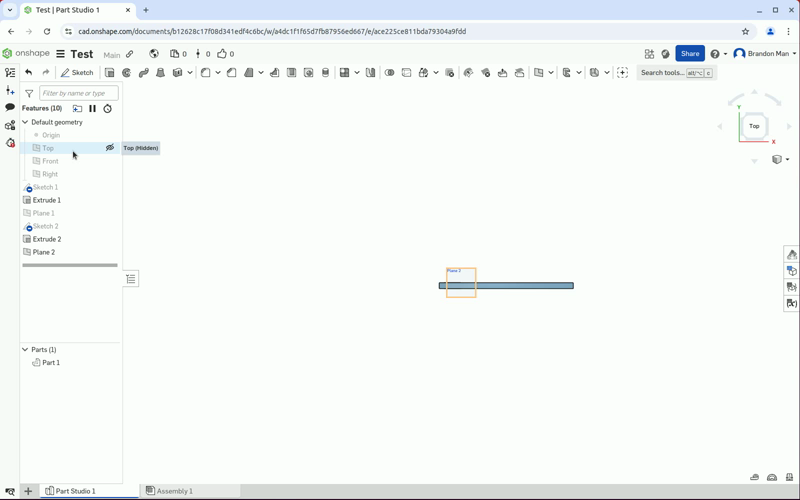
key(shift+s)
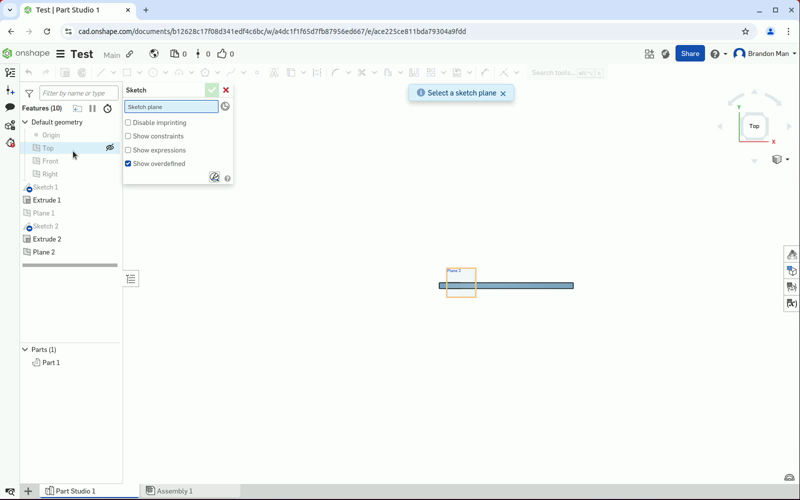
mouse_move(73, 254)
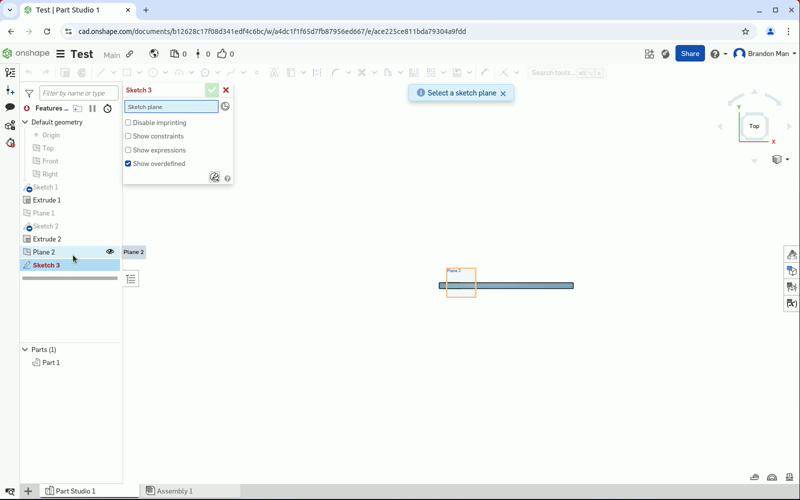
click(73, 254)
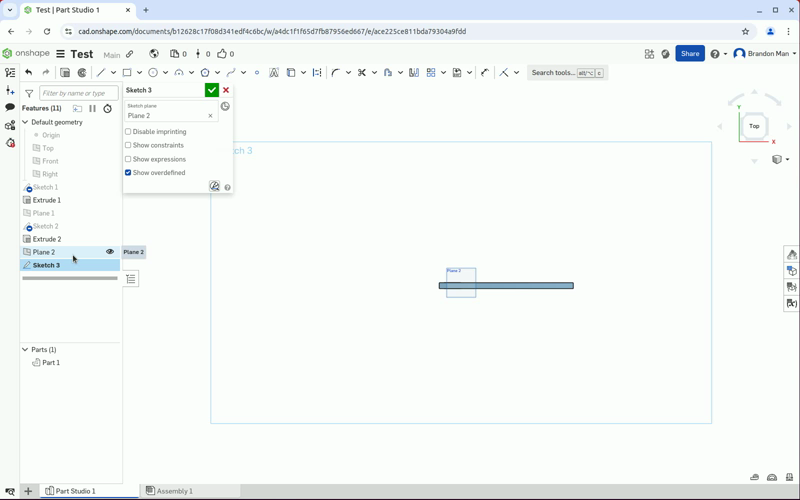
mouse_move(73, 352)
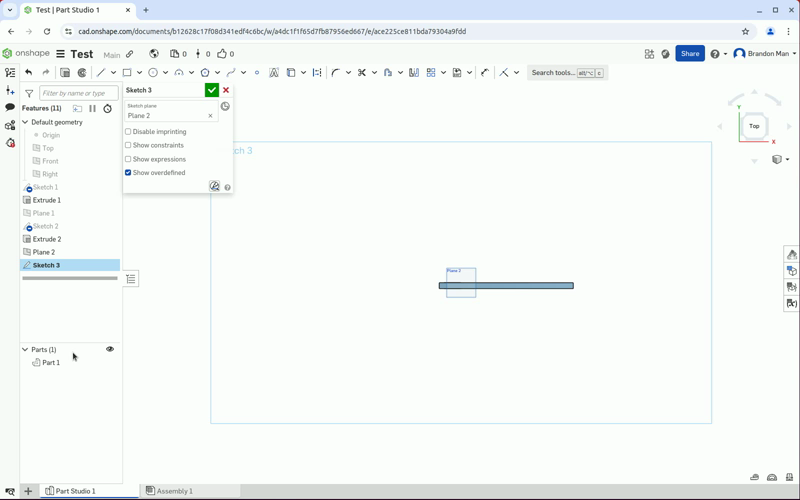
key(y)
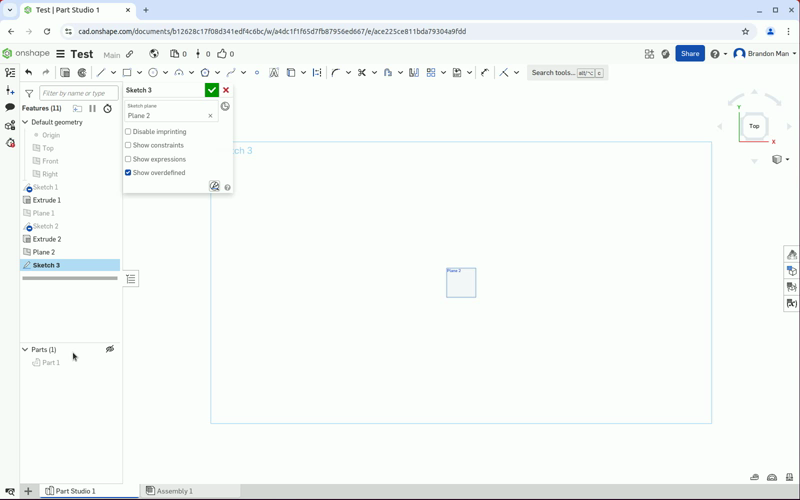
key(l)
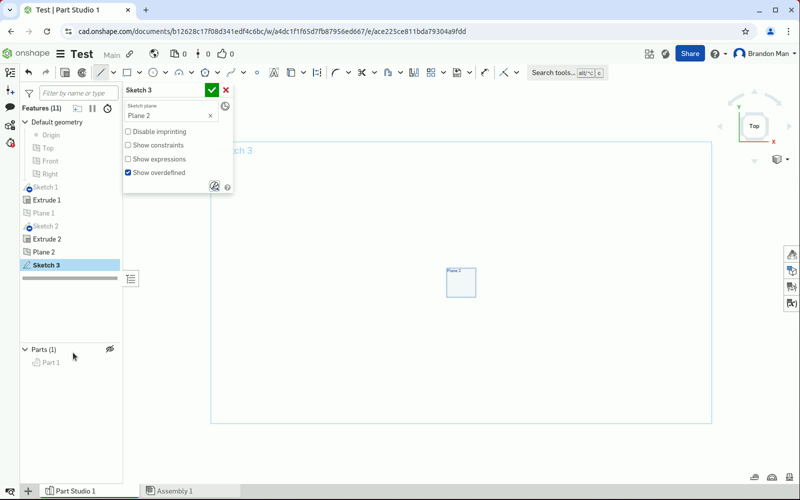
key_down(shift)
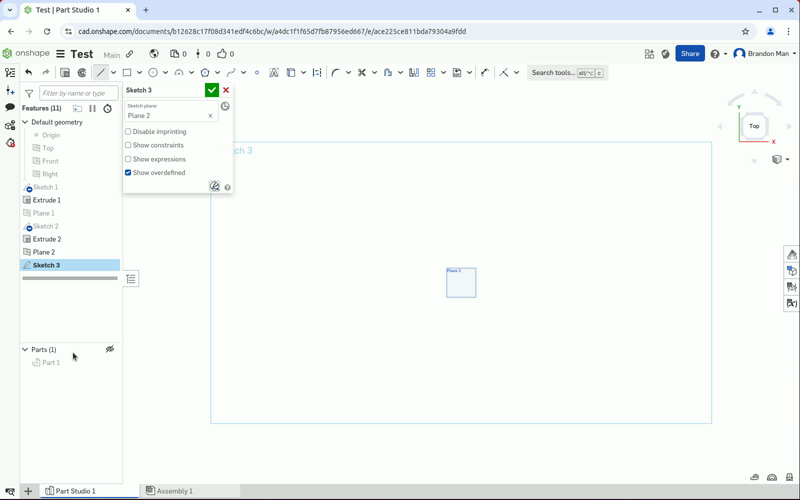
mouse_move(541, 282)
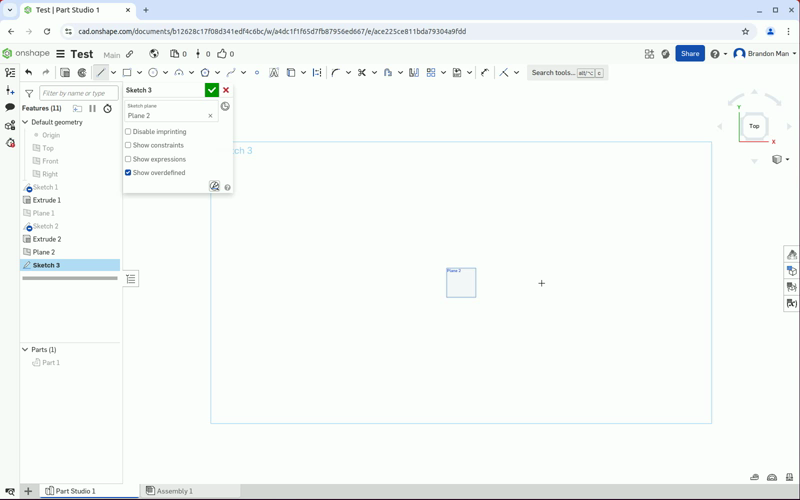
click(541, 282)
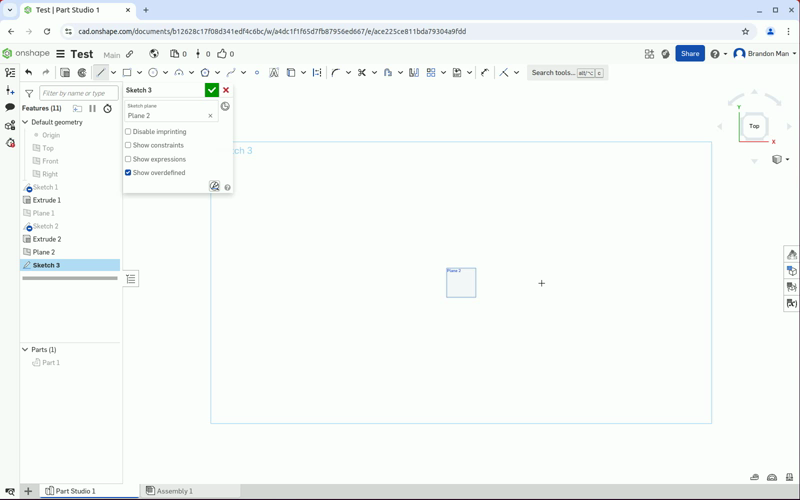
key_up(shift)
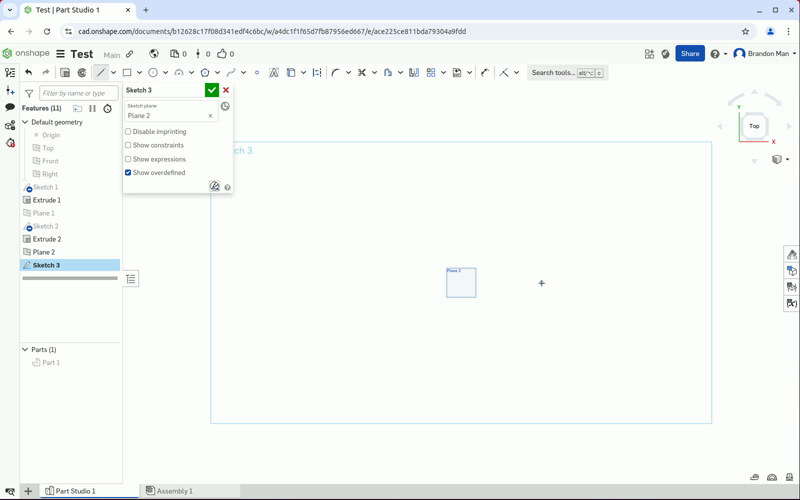
key_down(shift)
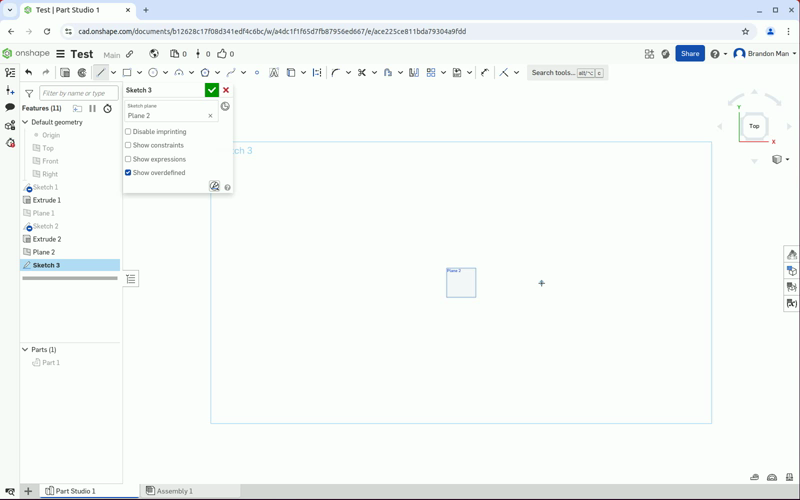
mouse_move(571, 282)
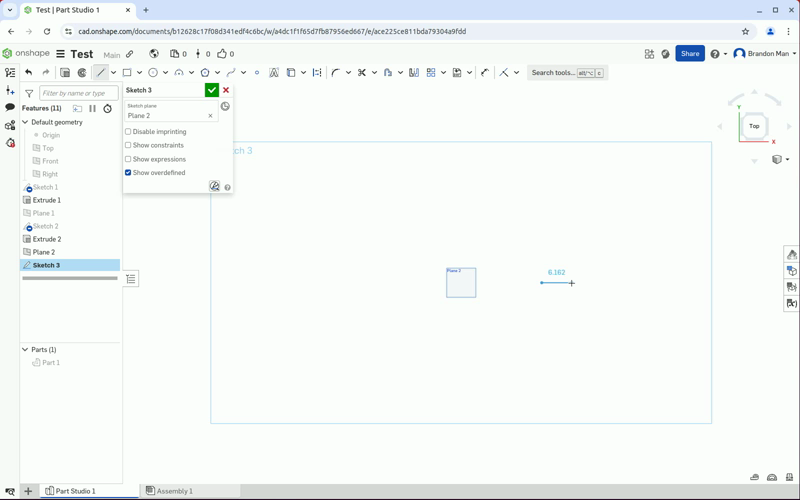
mouse_move(574, 285)
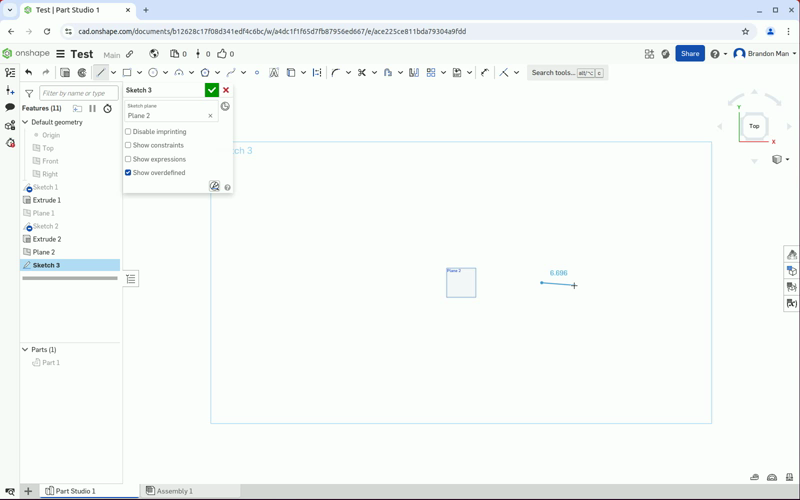
click(574, 285)
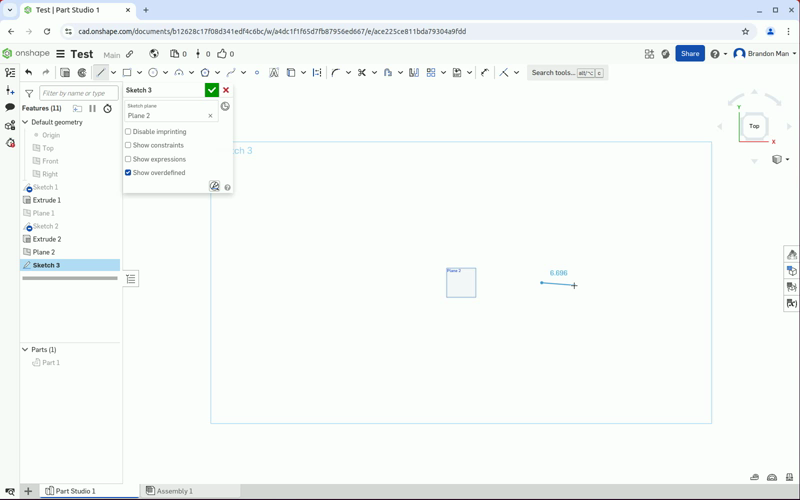
key_up(shift)
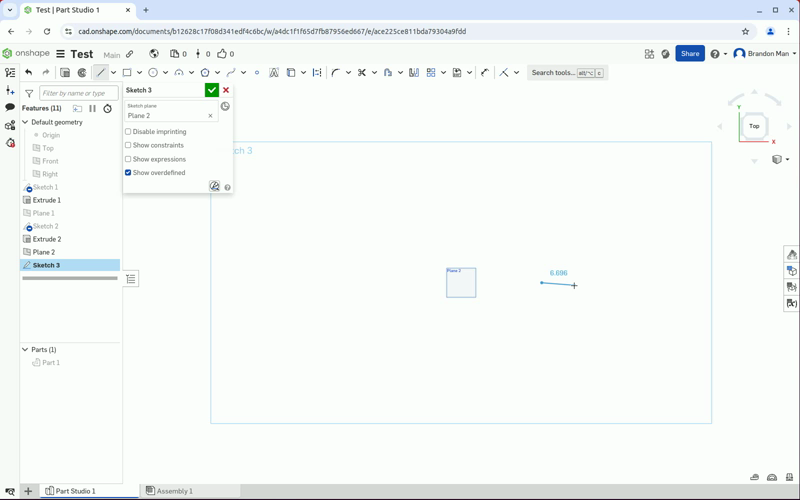
key_down(shift)
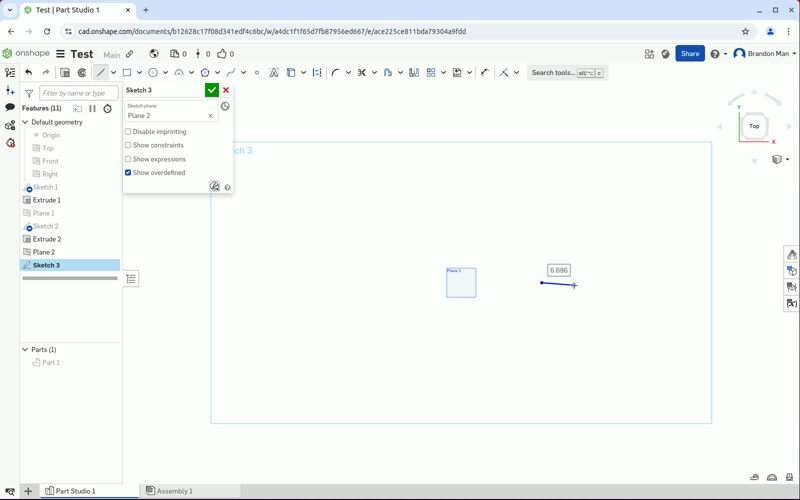
mouse_move(589, 285)
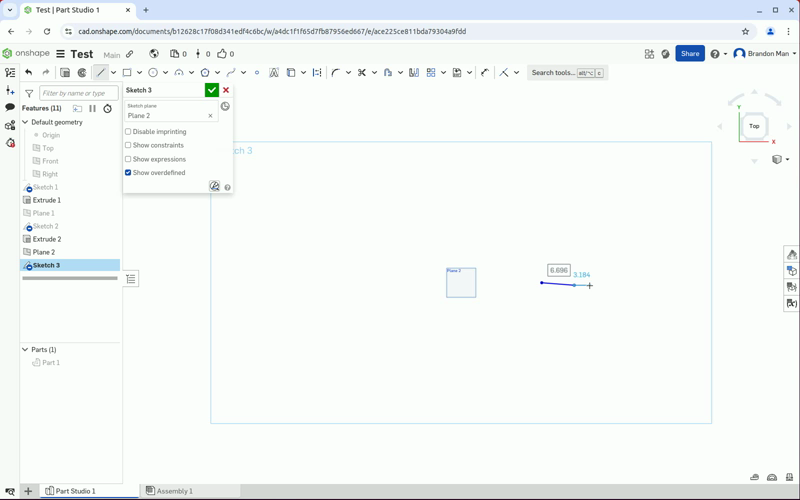
mouse_move(574, 282)
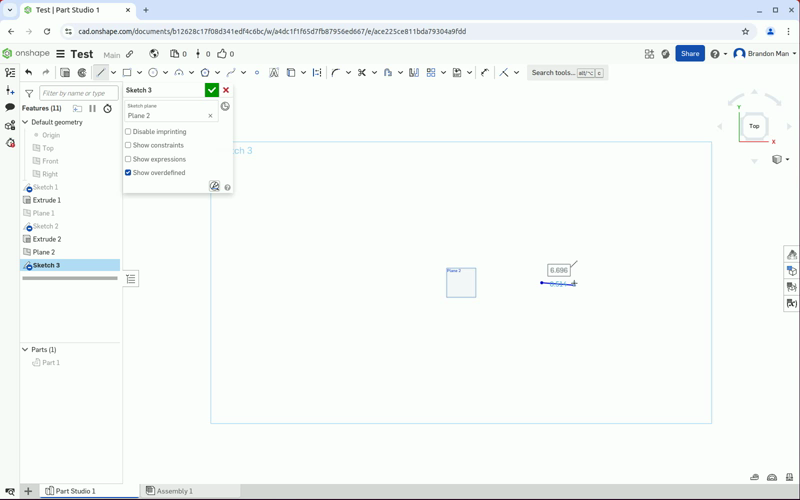
scroll(6)
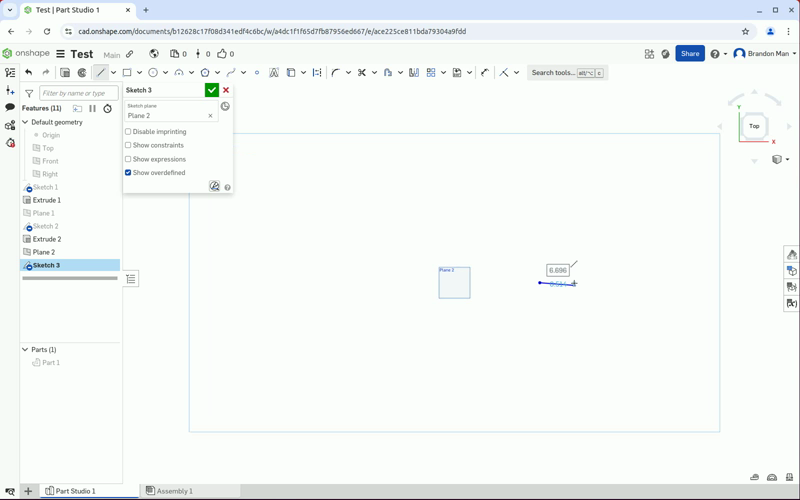
scroll(6)
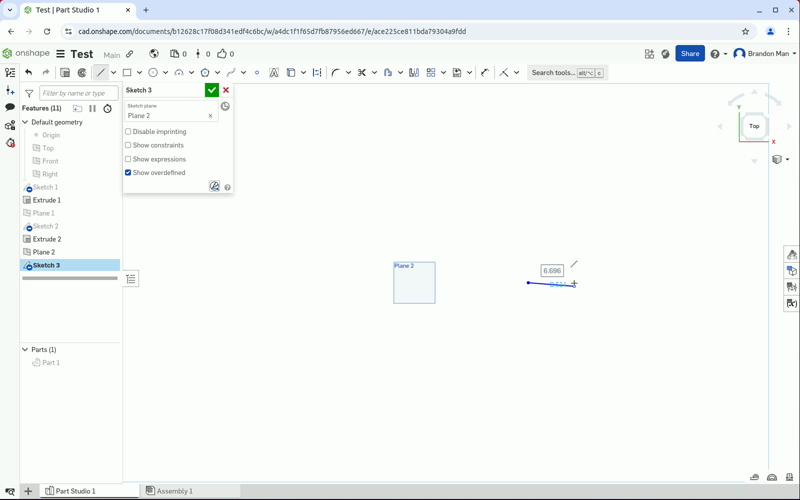
scroll(6)
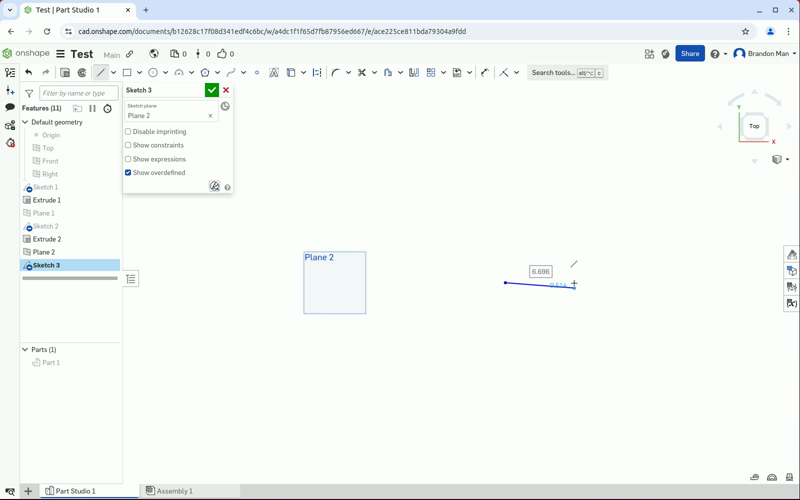
scroll(6)
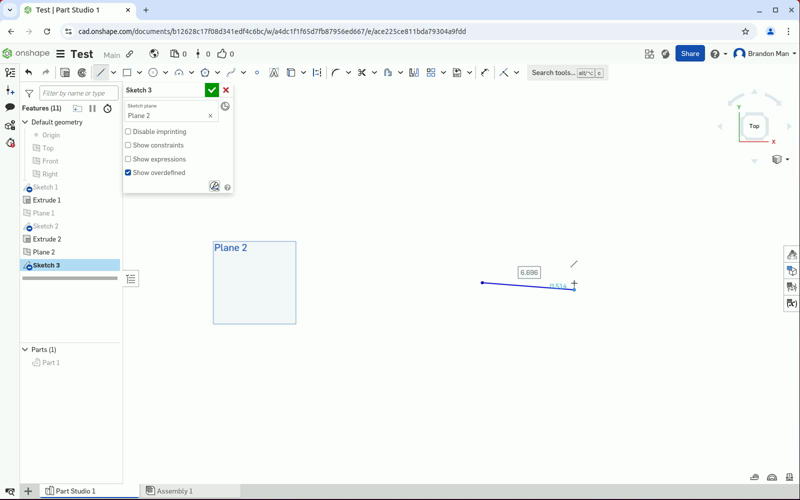
scroll(6)
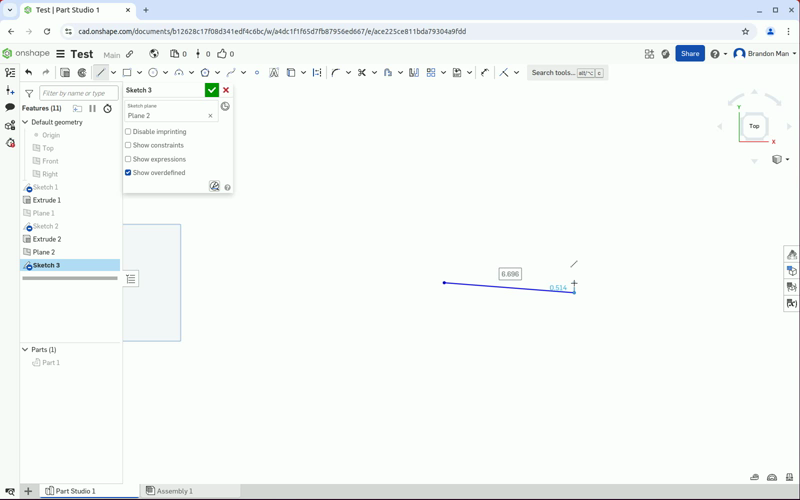
scroll(6)
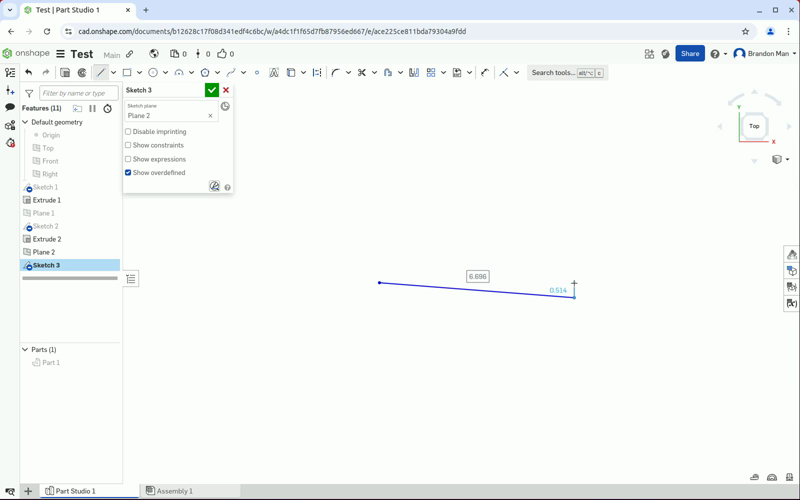
scroll(6)
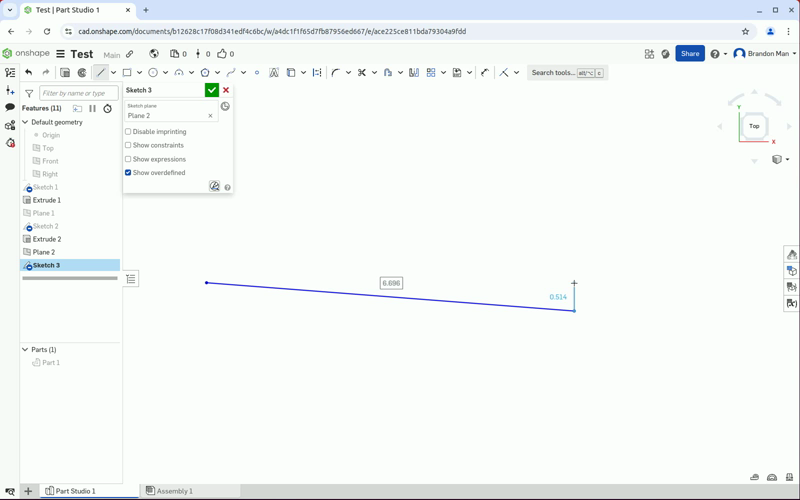
click(574, 282)
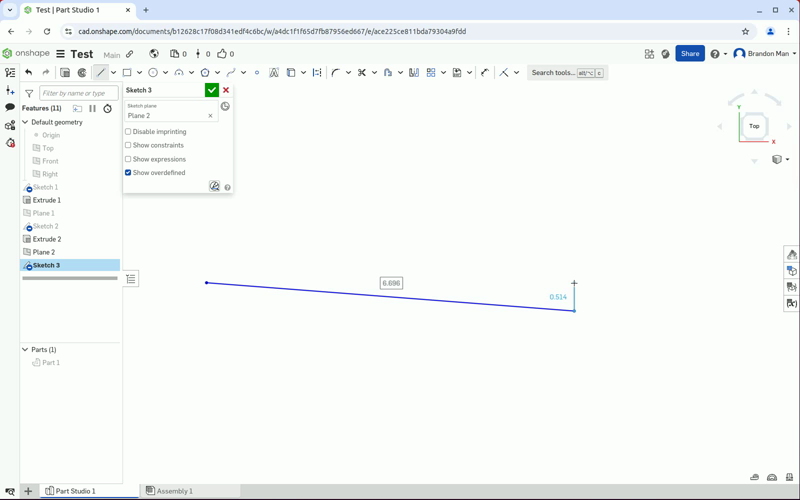
scroll(-6)
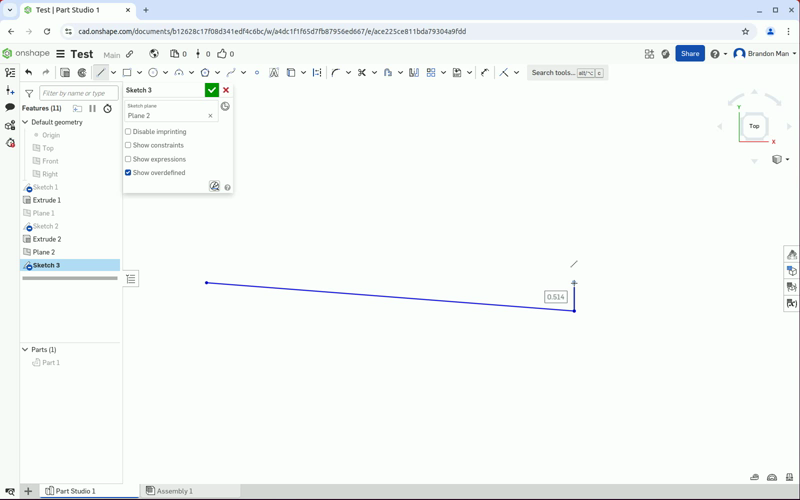
scroll(-6)
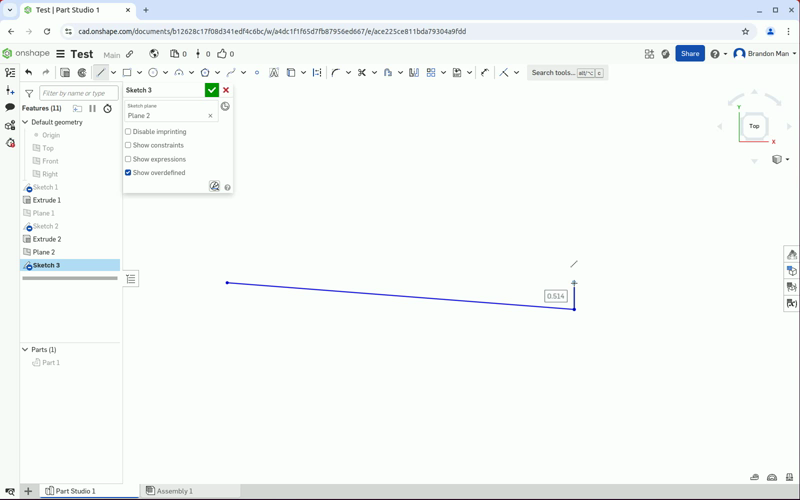
scroll(-6)
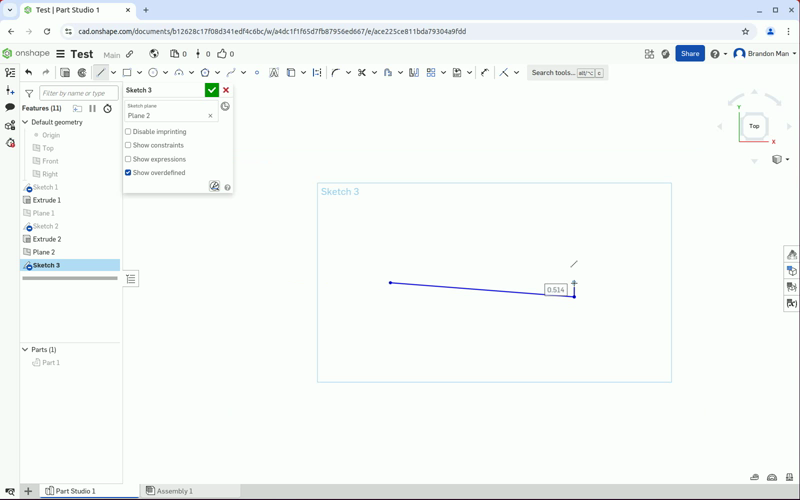
scroll(-6)
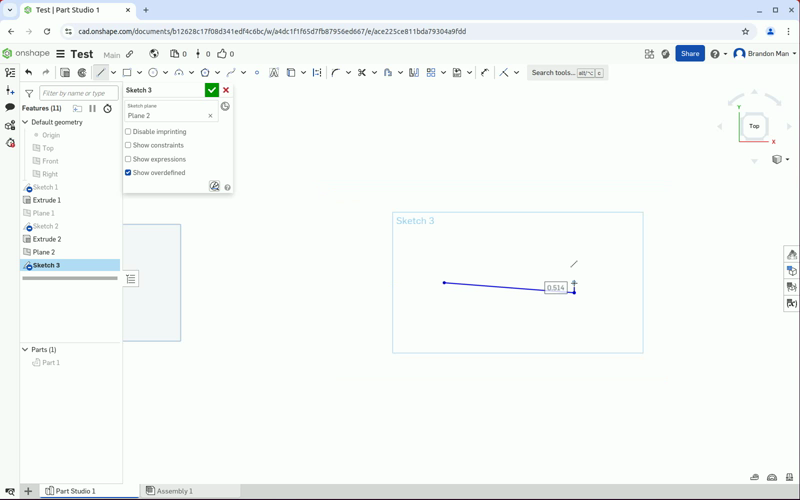
scroll(-6)
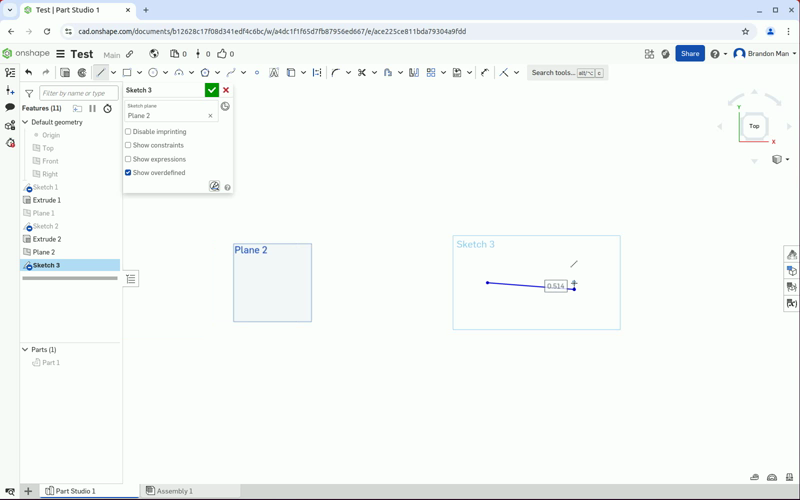
scroll(-6)
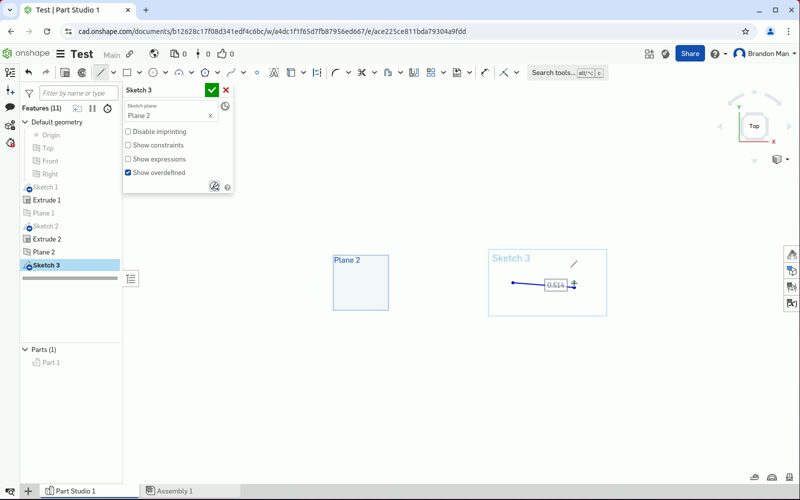
scroll(-6)
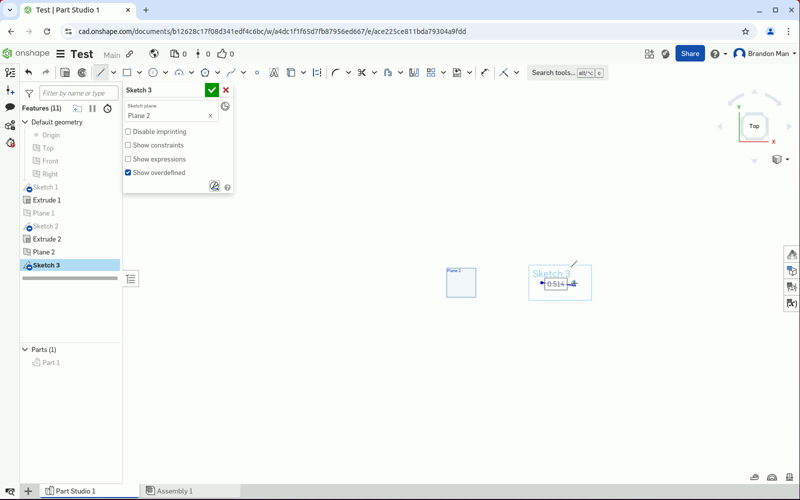
key_up(shift)
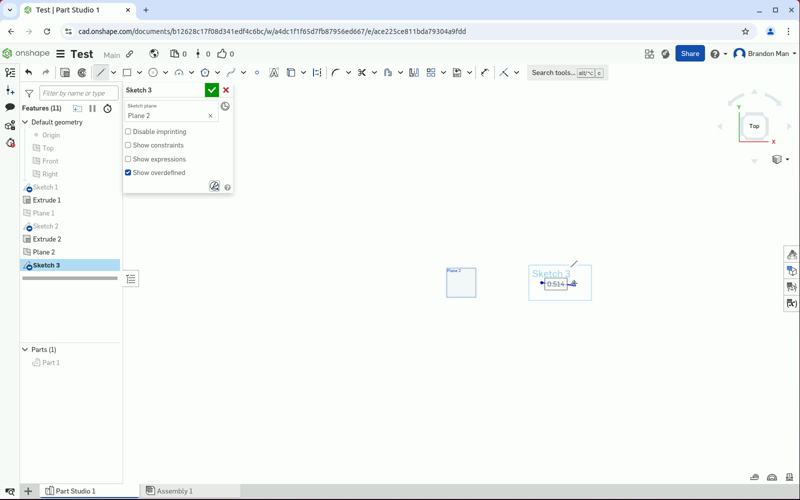
mouse_move(589, 282)
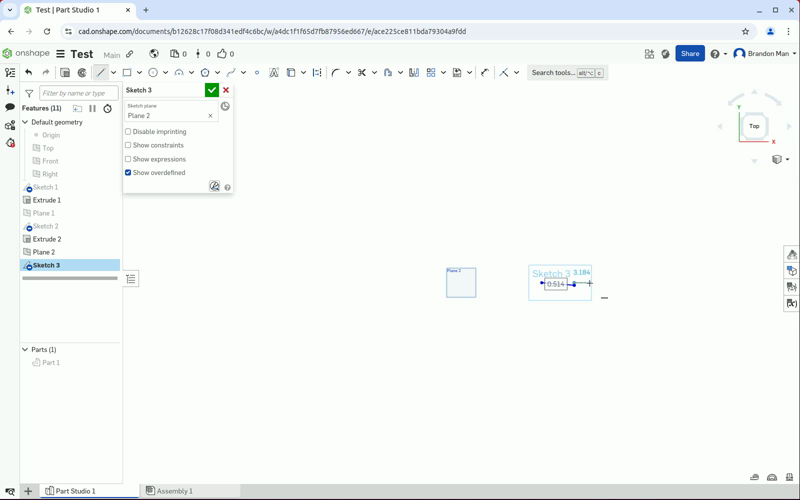
key_down(shift)
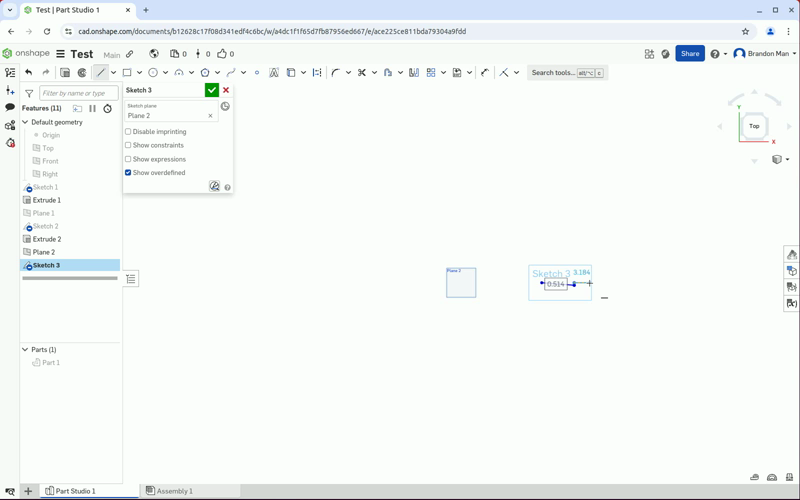
mouse_move(541, 282)
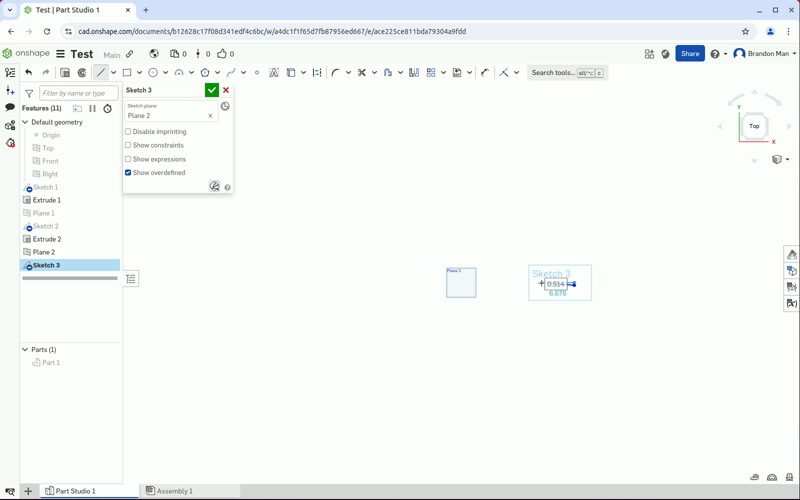
key_up(shift)
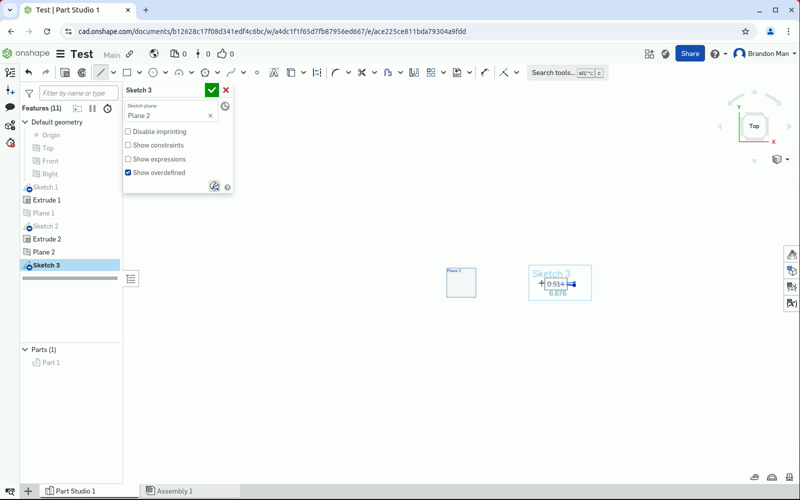
click(541, 282)
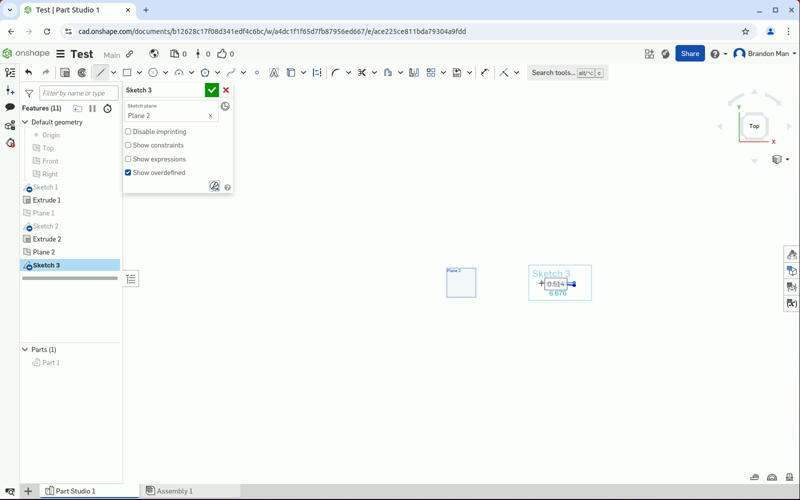
key(esc)
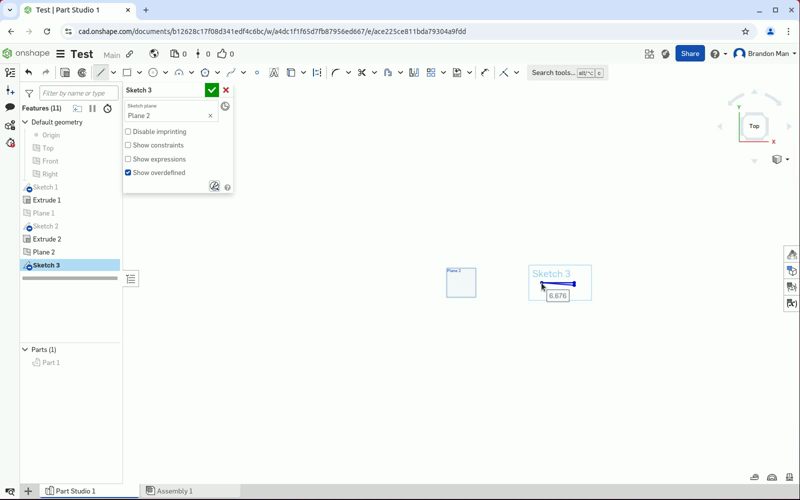
mouse_move(559, 283)
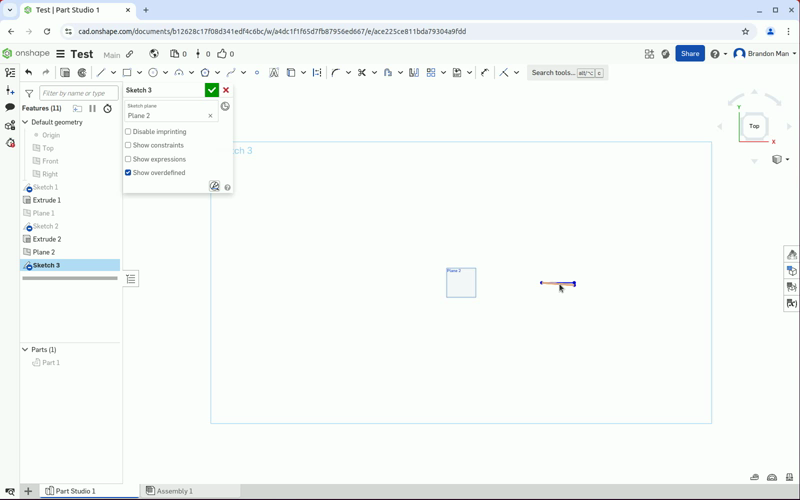
scroll(6)
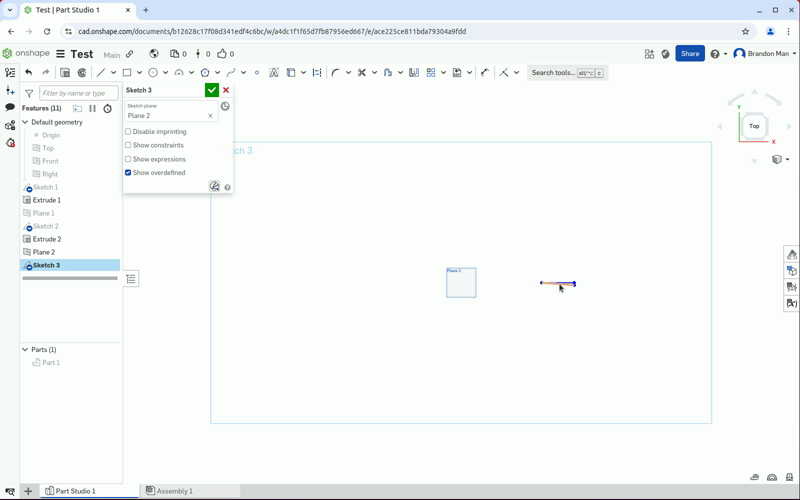
scroll(6)
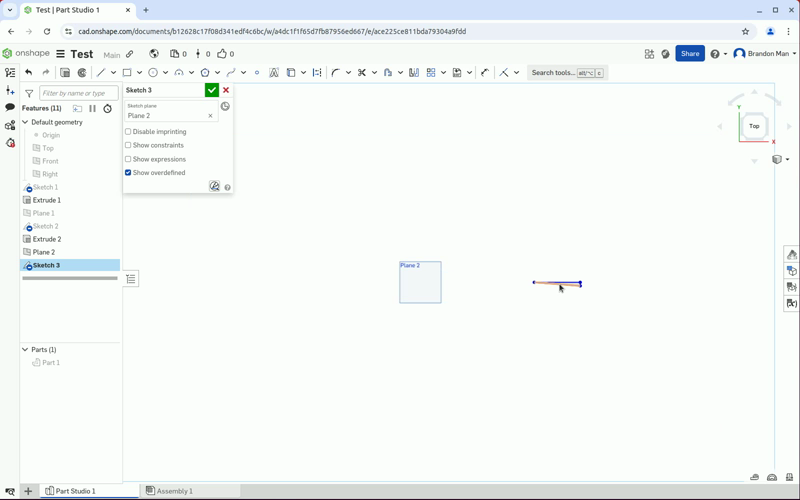
scroll(6)
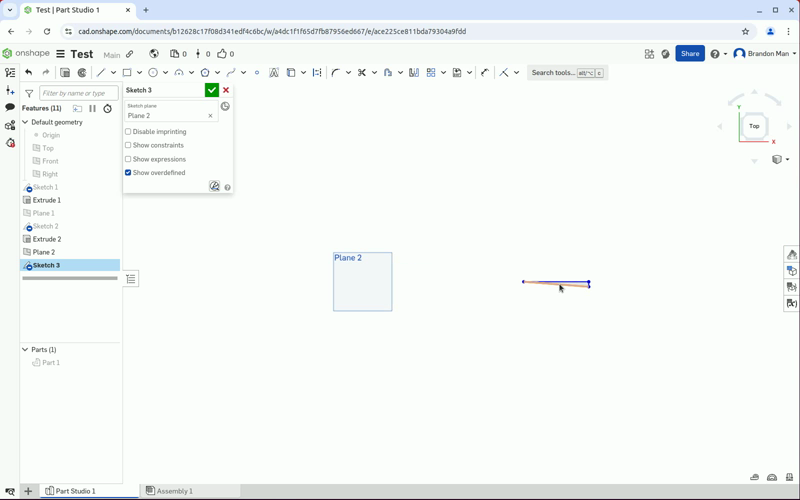
scroll(6)
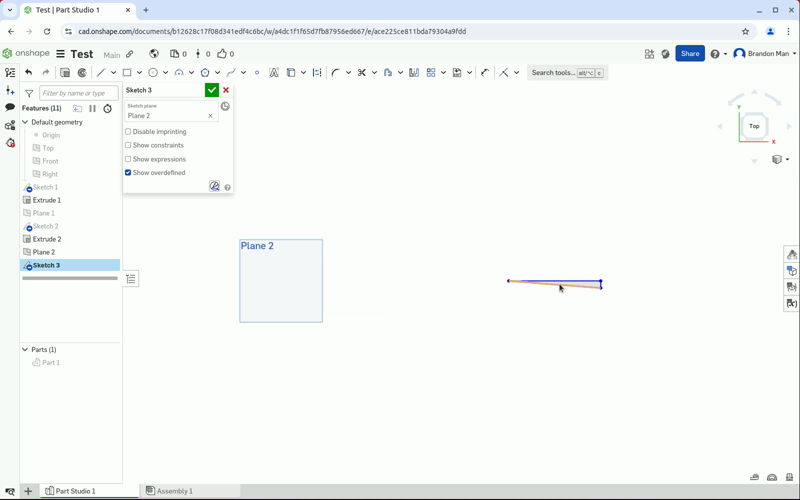
scroll(6)
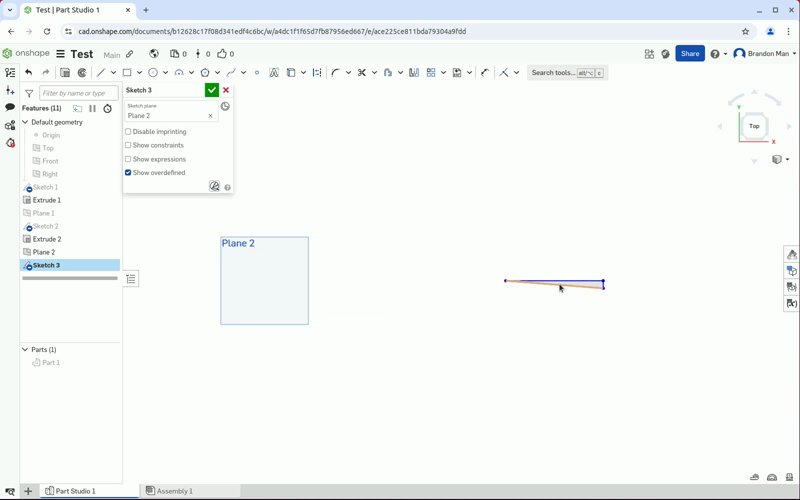
scroll(6)
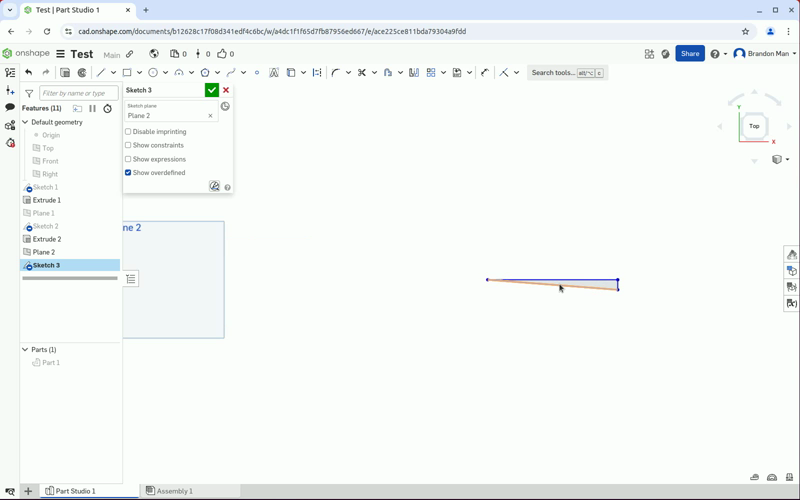
scroll(6)
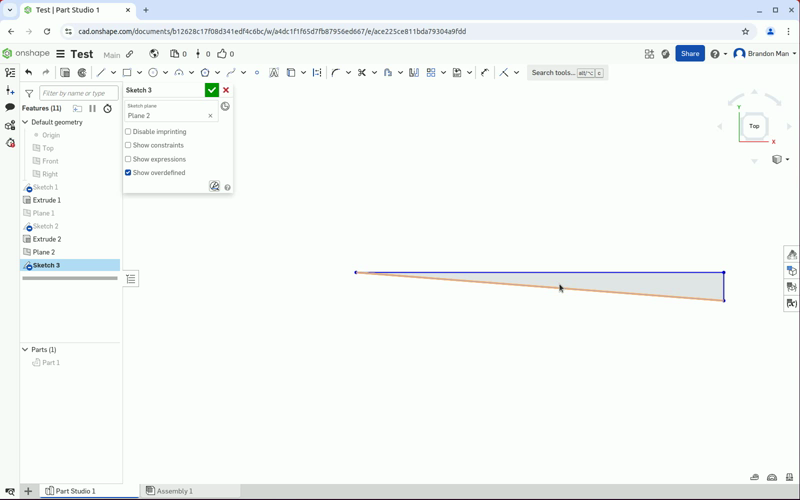
click(559, 283)
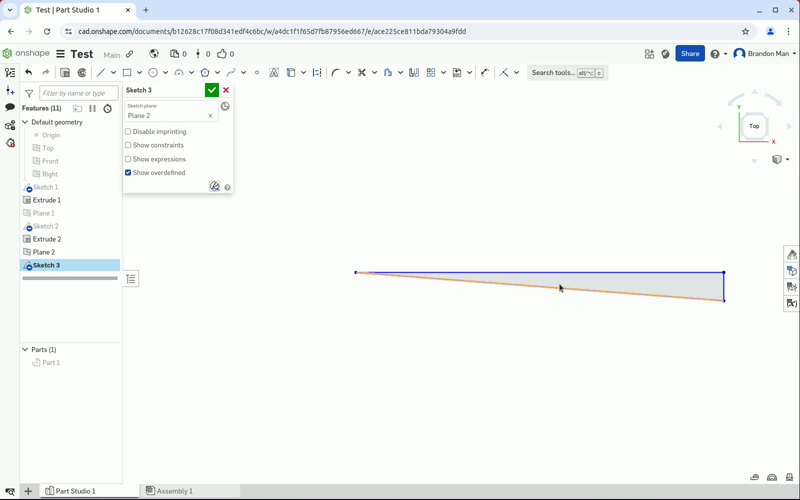
scroll(-6)
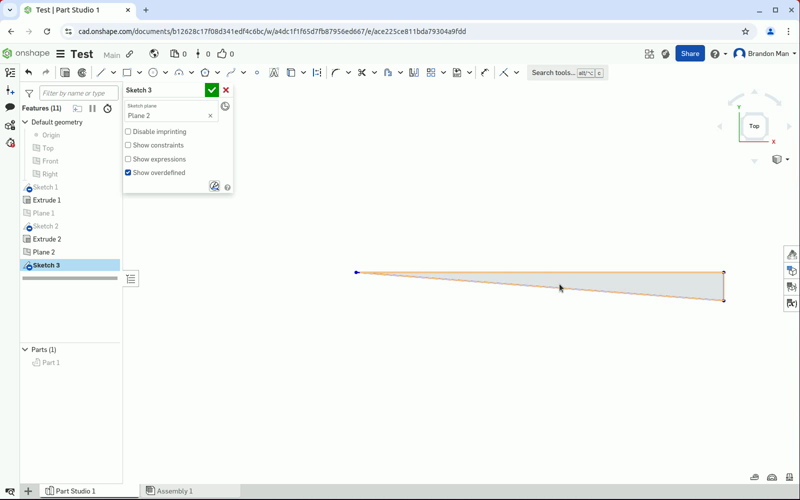
scroll(-6)
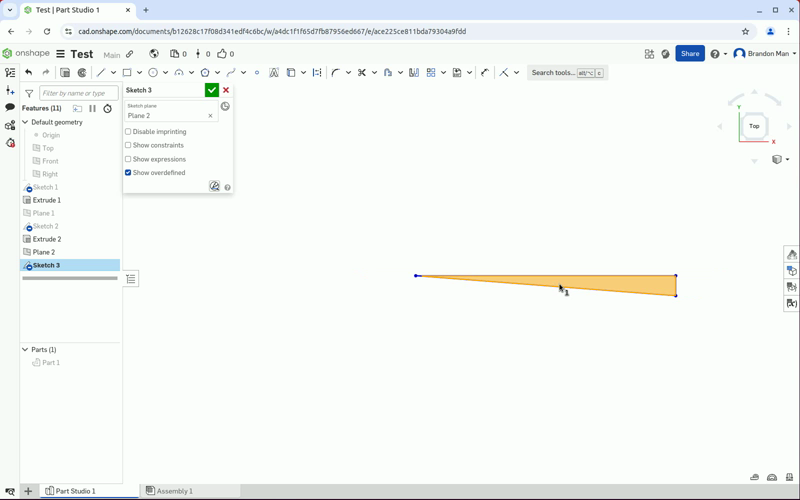
scroll(-6)
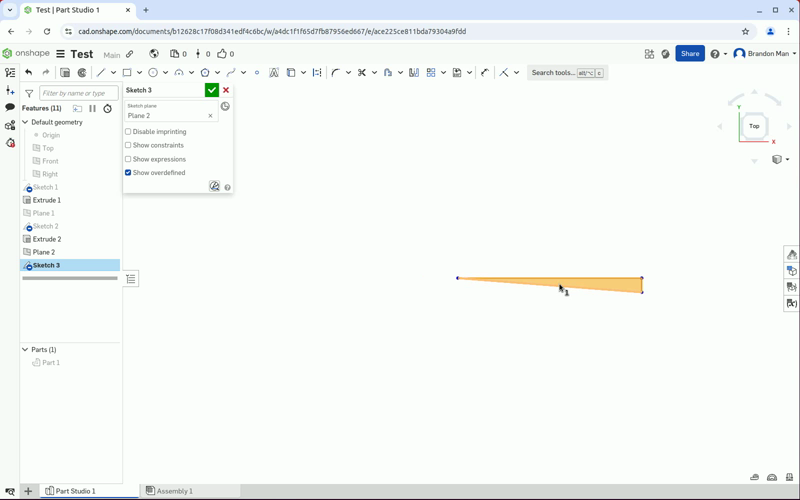
scroll(-6)
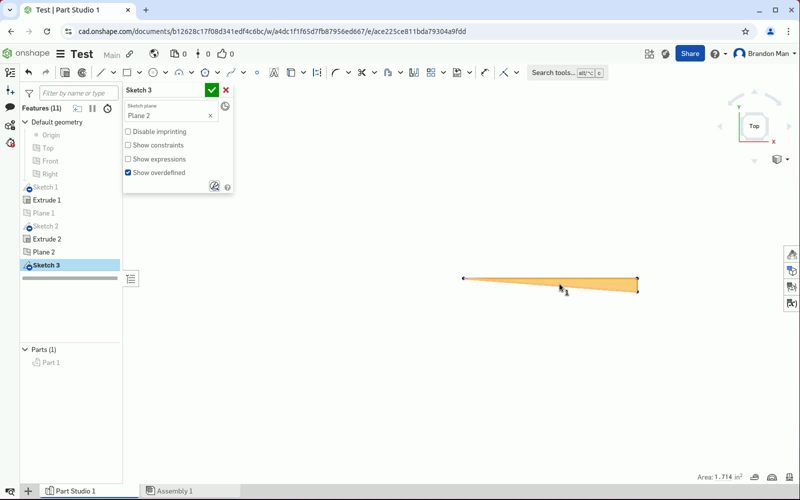
scroll(-6)
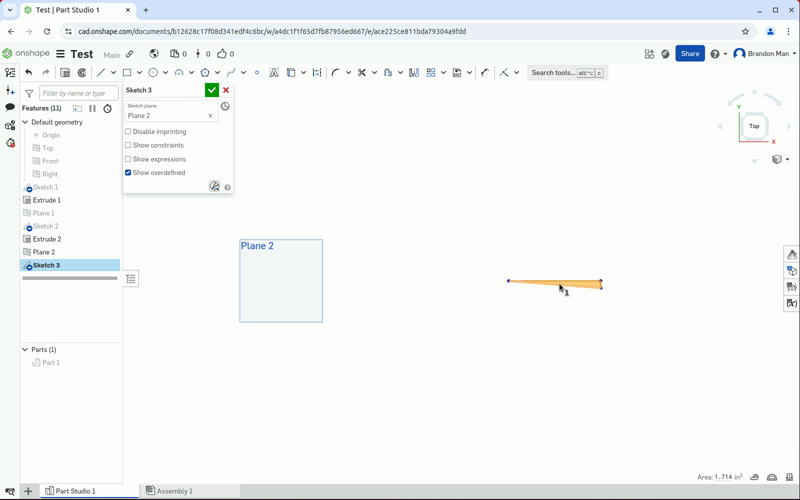
scroll(-6)
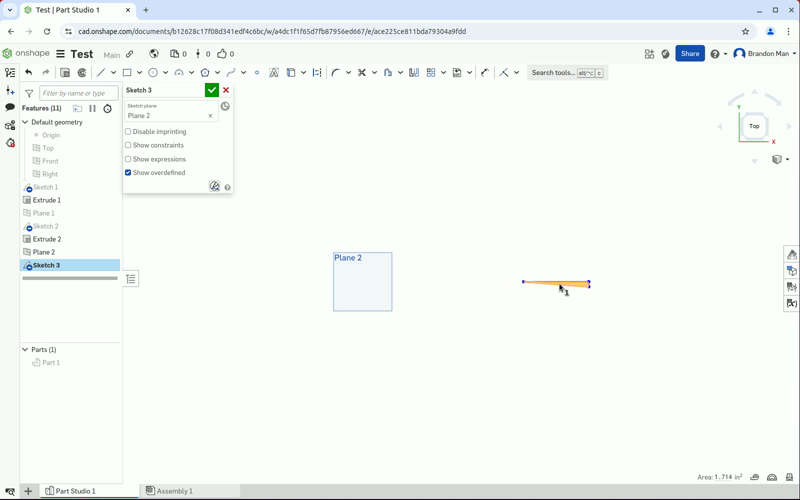
scroll(-6)
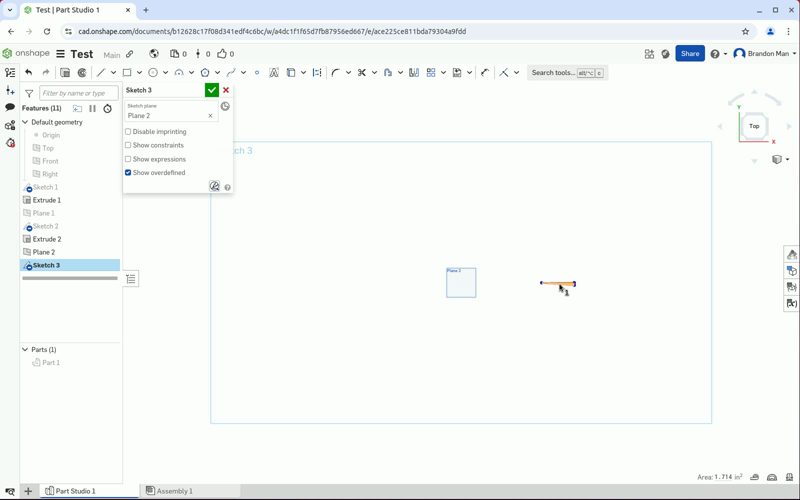
mouse_move(73, 352)
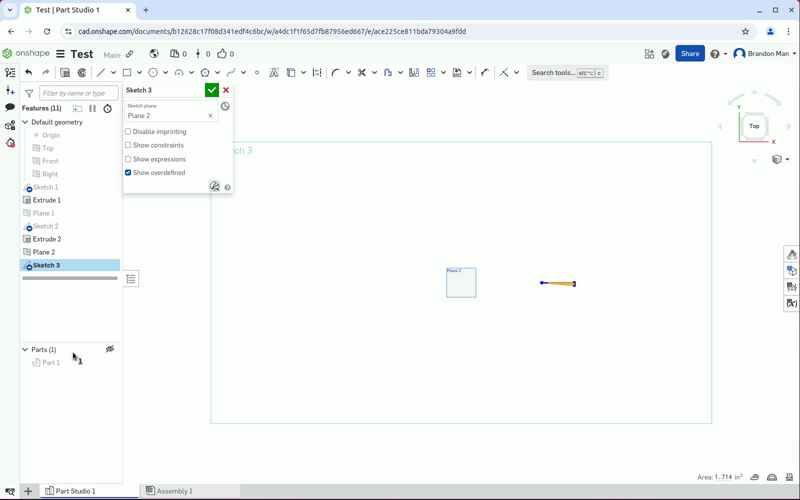
key(shift+y)
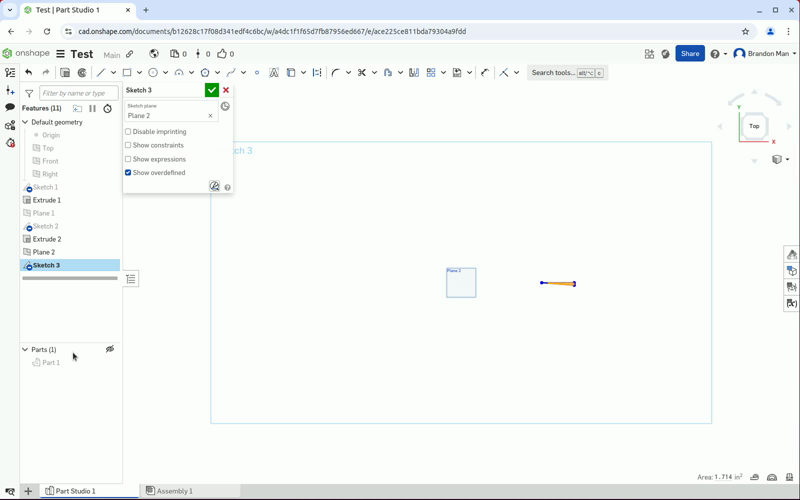
key(shift+e)
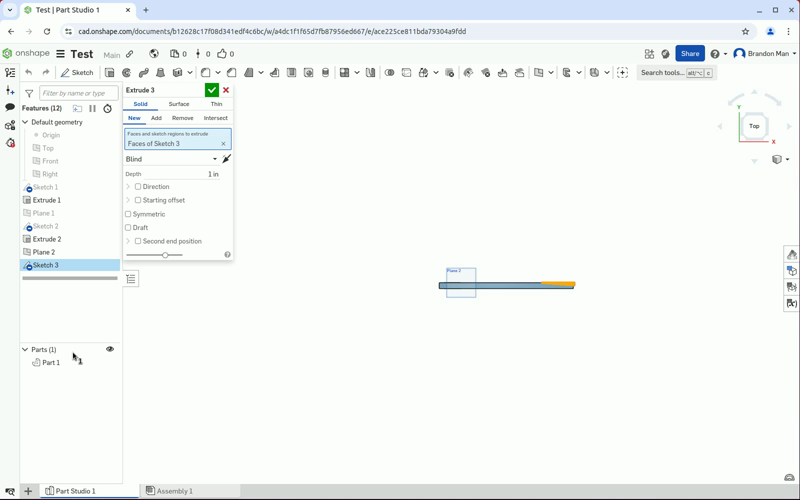
mouse_move(143, 106)
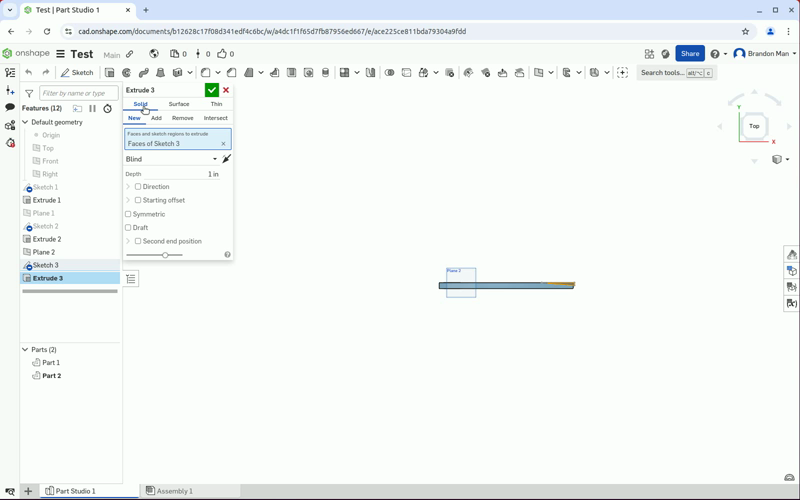
click(143, 106)
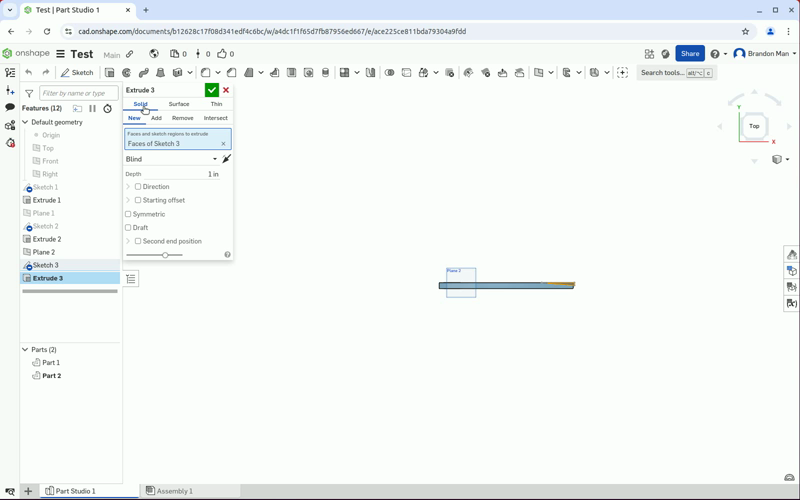
mouse_move(186, 120)
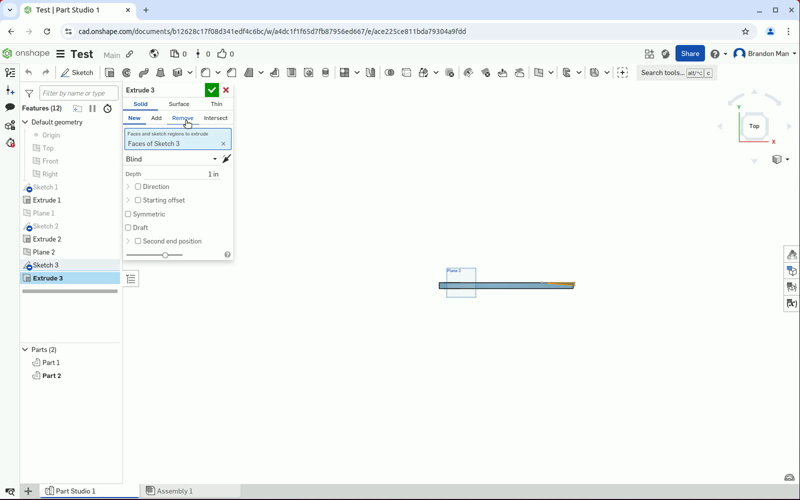
click(186, 120)
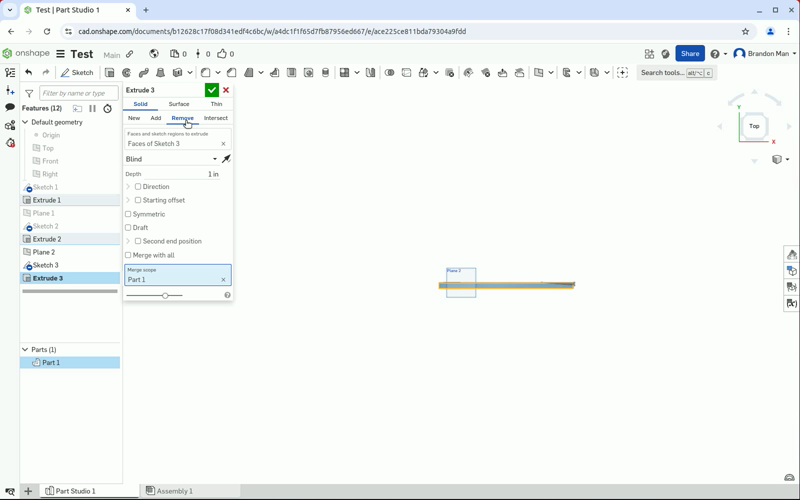
key(tab, 4)
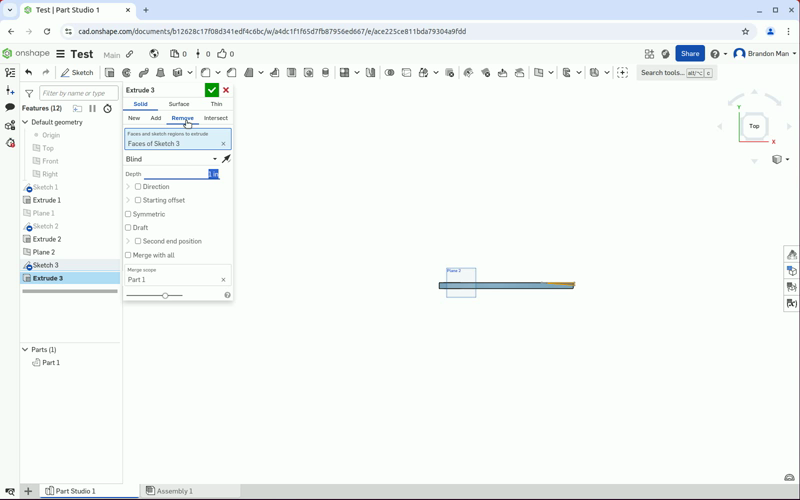
text(11.554)
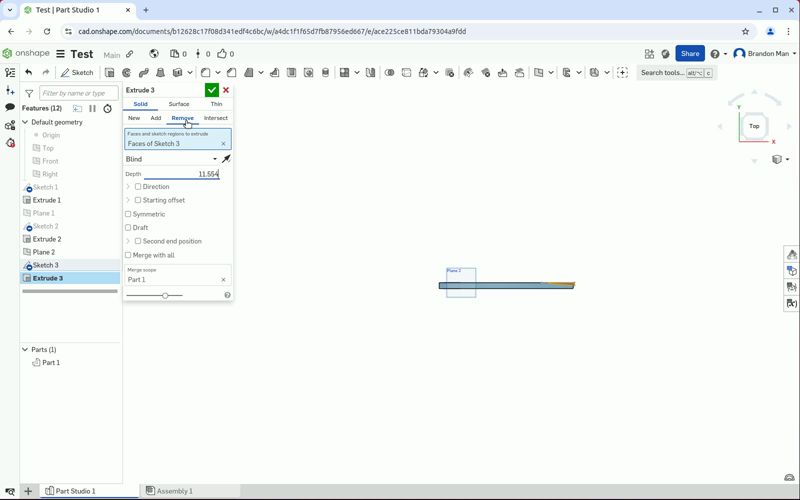
key(tab, 6)
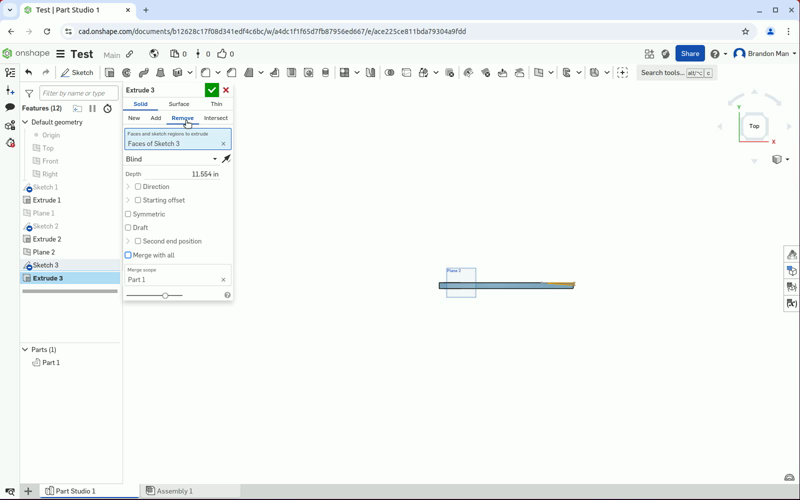
key(space)
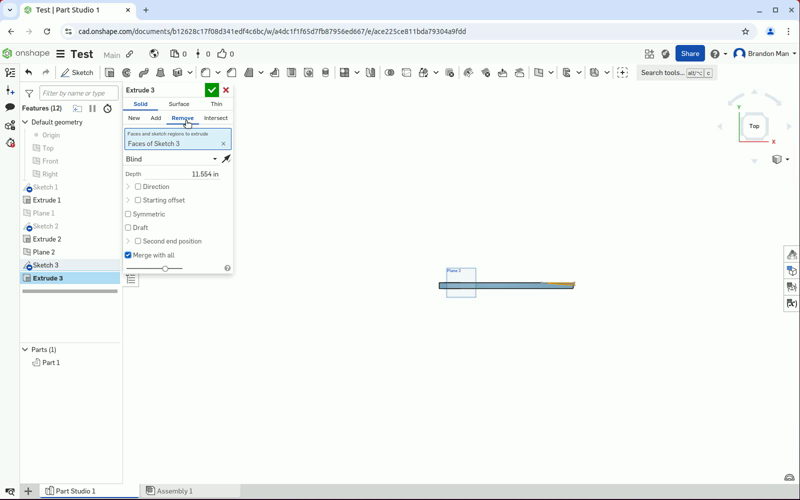
key(enter)
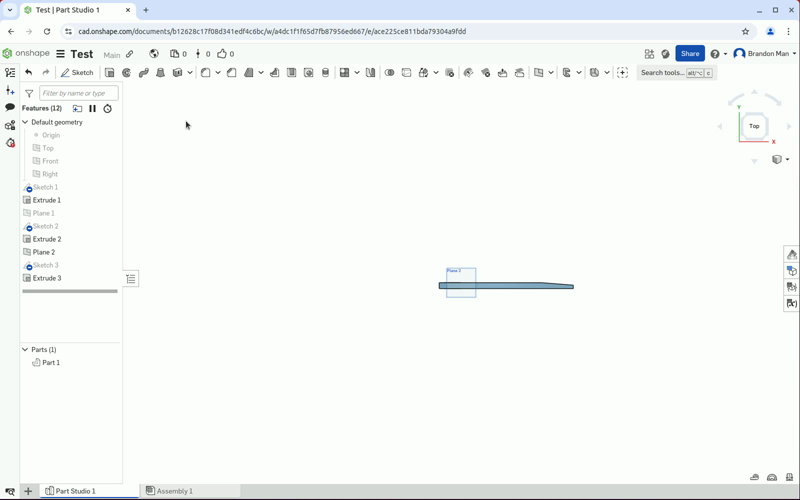
key(shift+h)
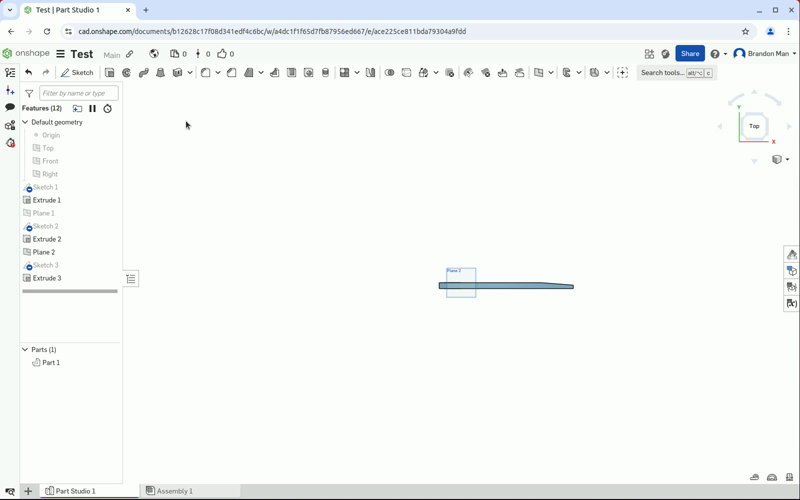
key(shift+h)
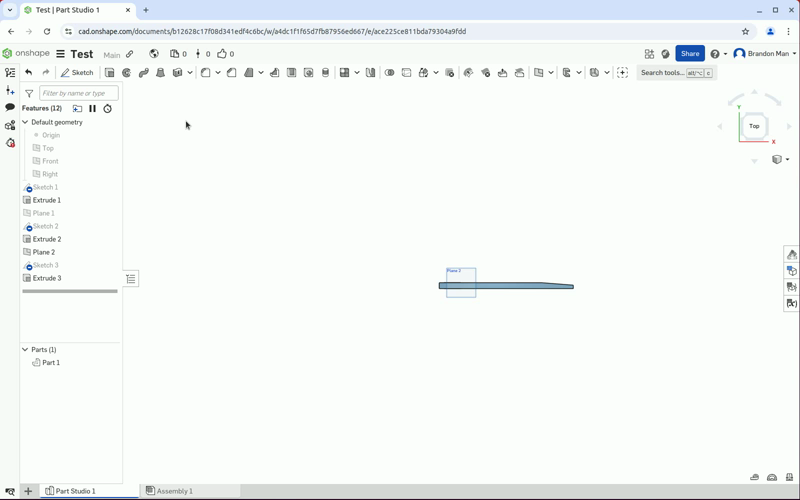
mouse_move(73, 189)
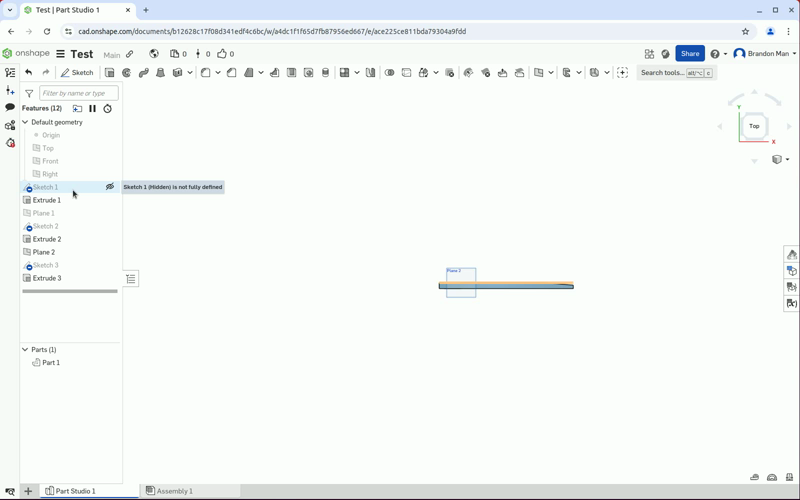
click(73, 189)
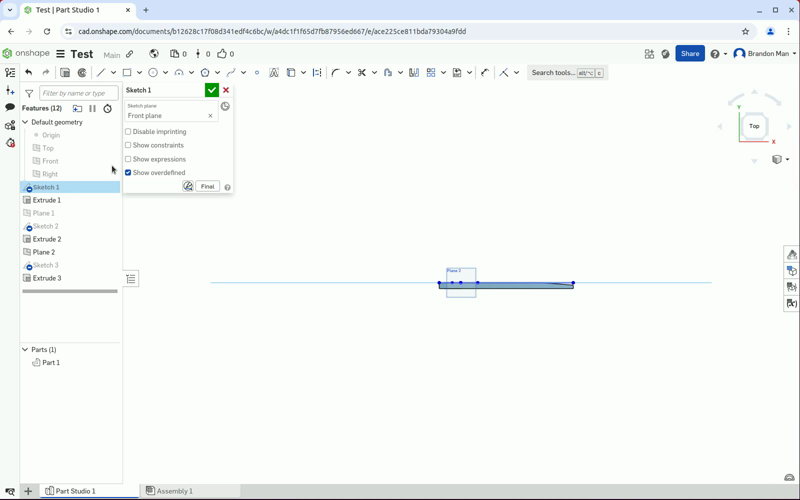
mouse_move(229, 92)
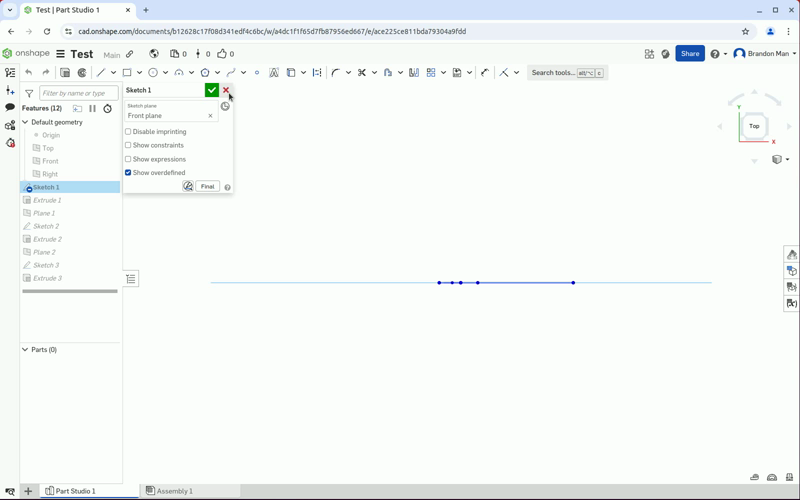
click(229, 92)
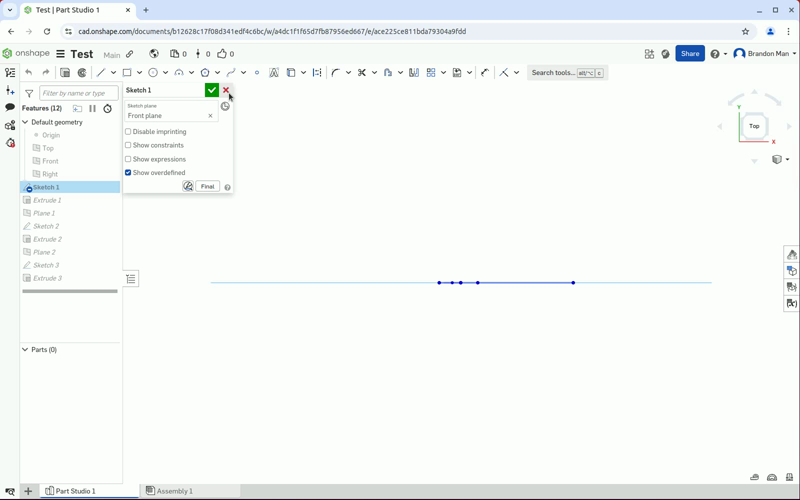
key(shift+s)
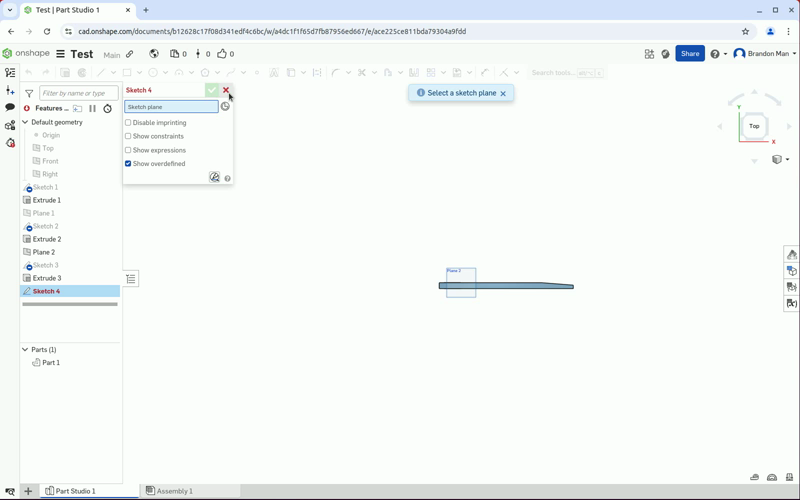
mouse_move(73, 254)
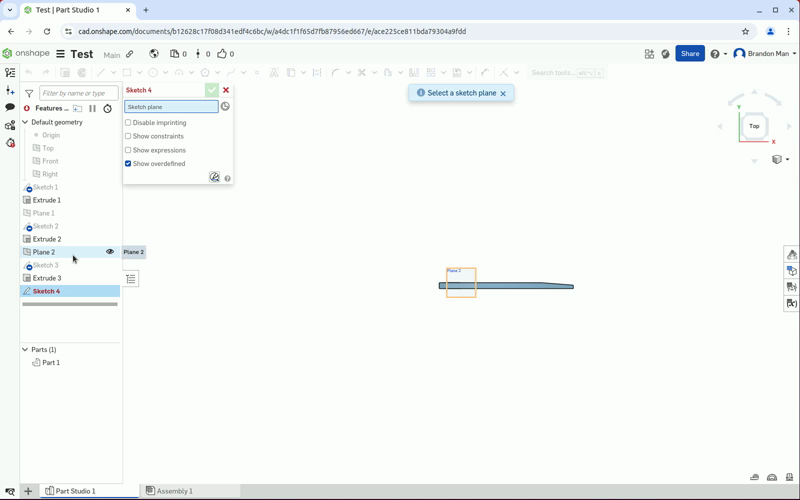
click(73, 254)
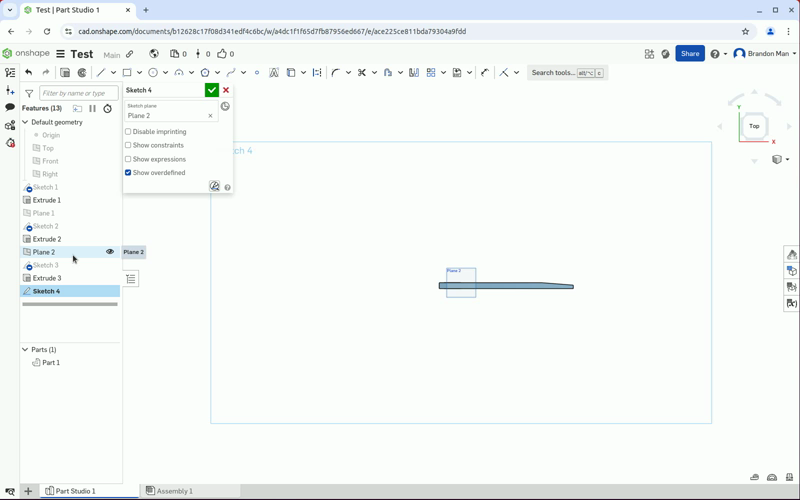
mouse_move(73, 352)
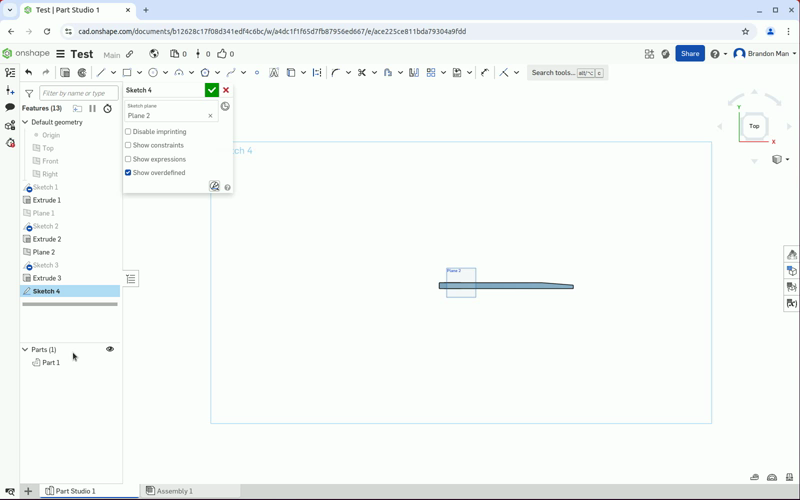
key(y)
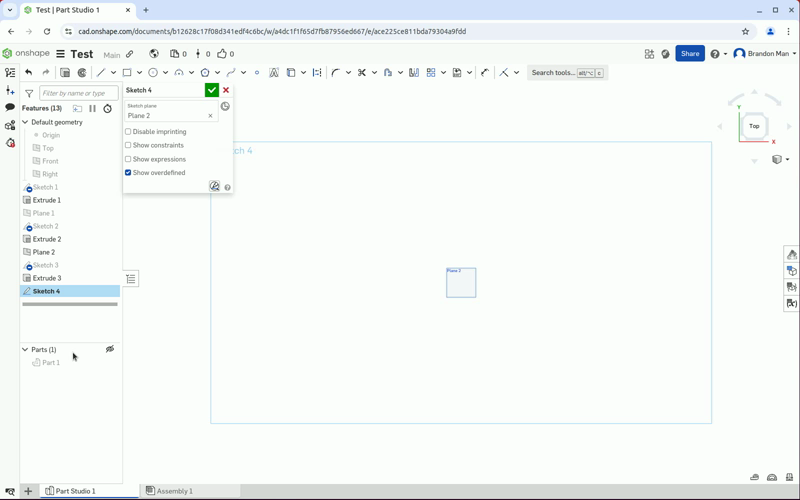
key(l)
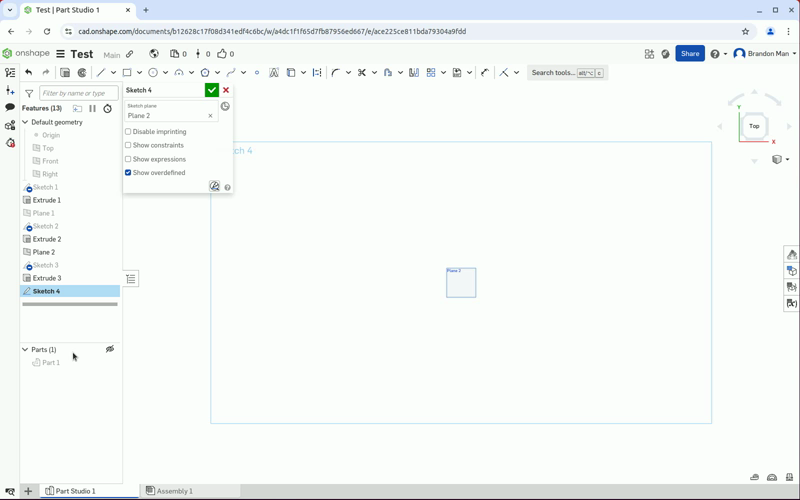
key_down(shift)
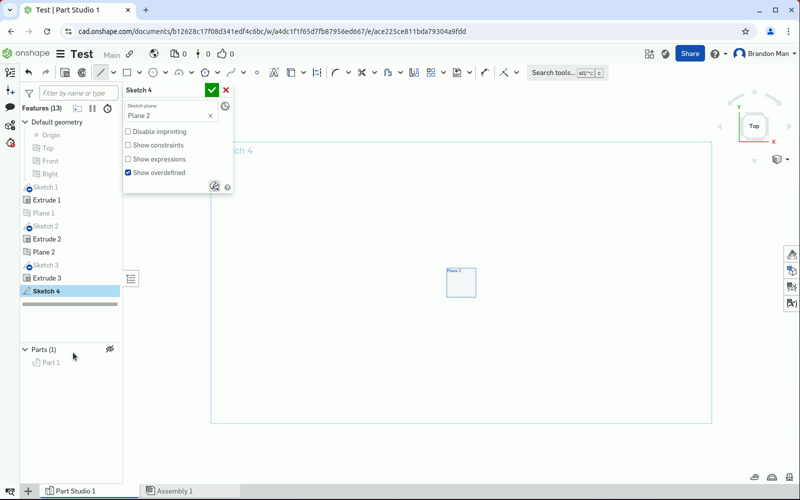
mouse_move(541, 288)
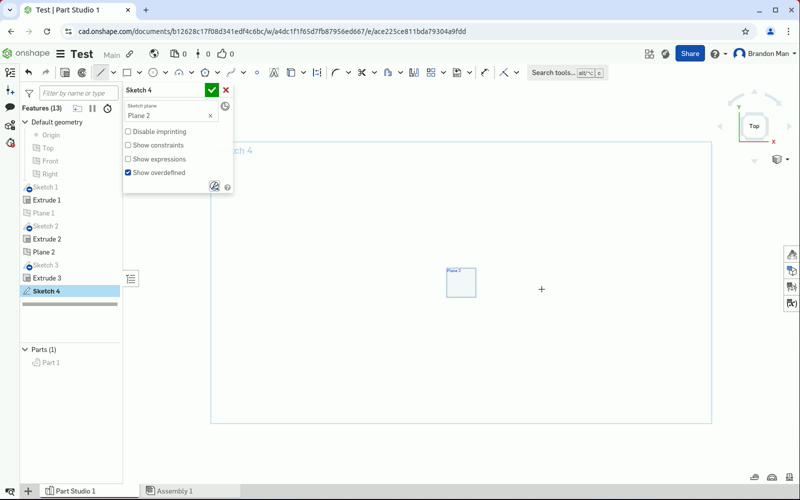
click(541, 288)
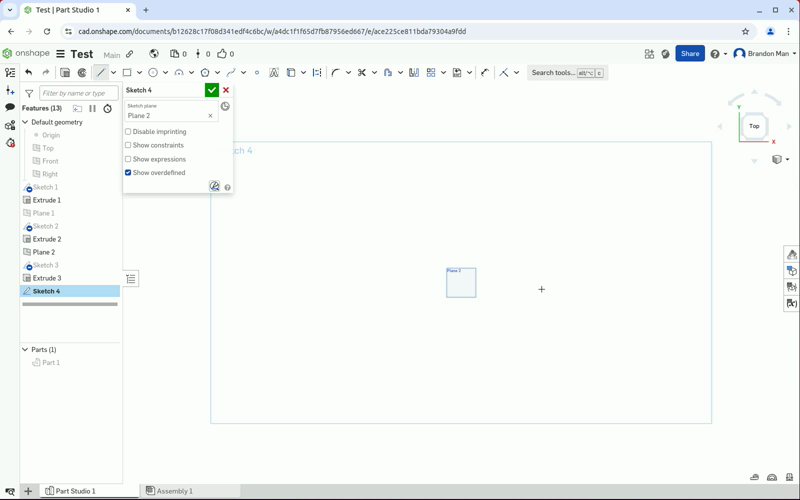
key_up(shift)
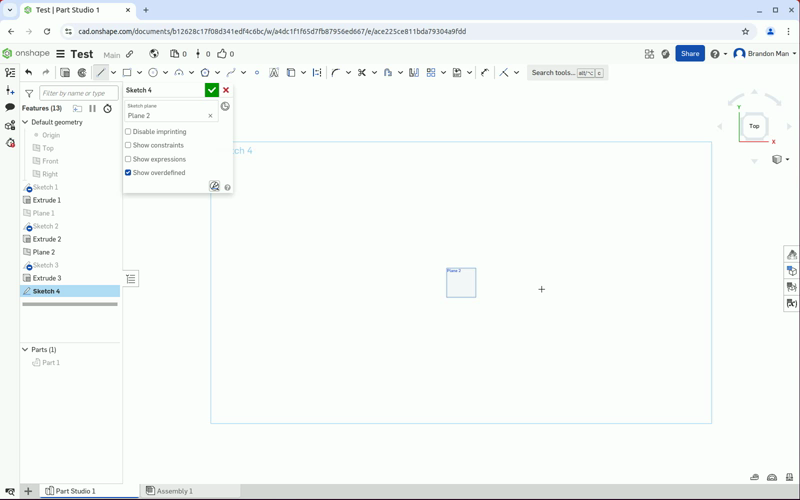
key_down(shift)
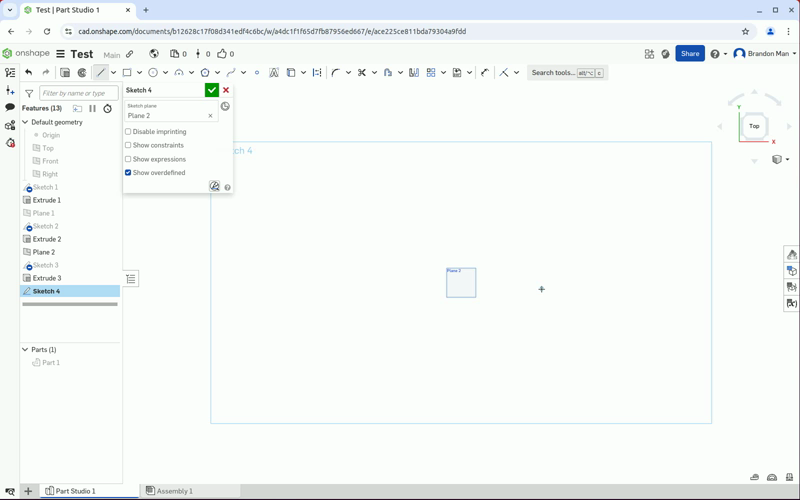
mouse_move(571, 288)
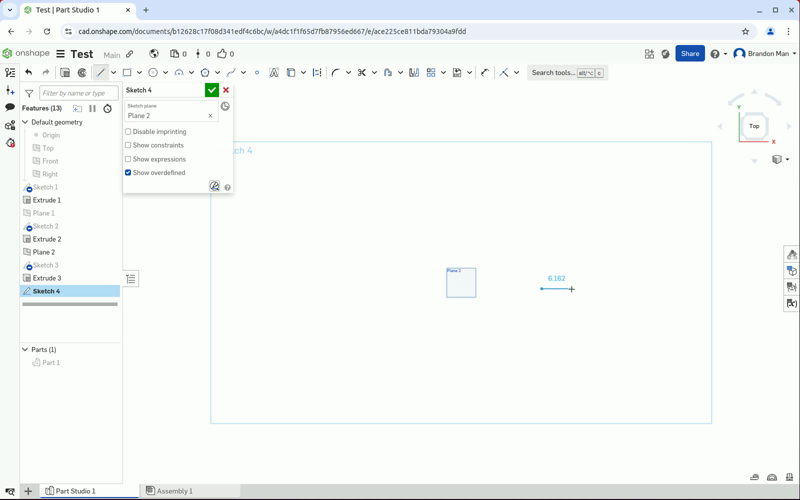
mouse_move(574, 288)
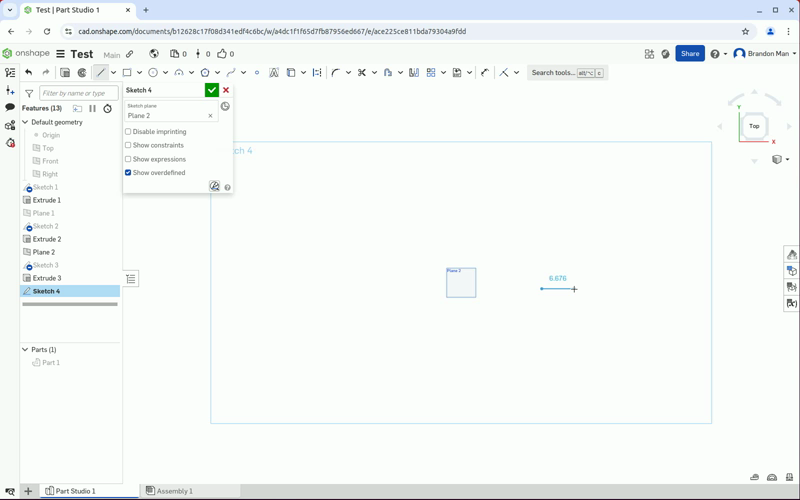
click(574, 288)
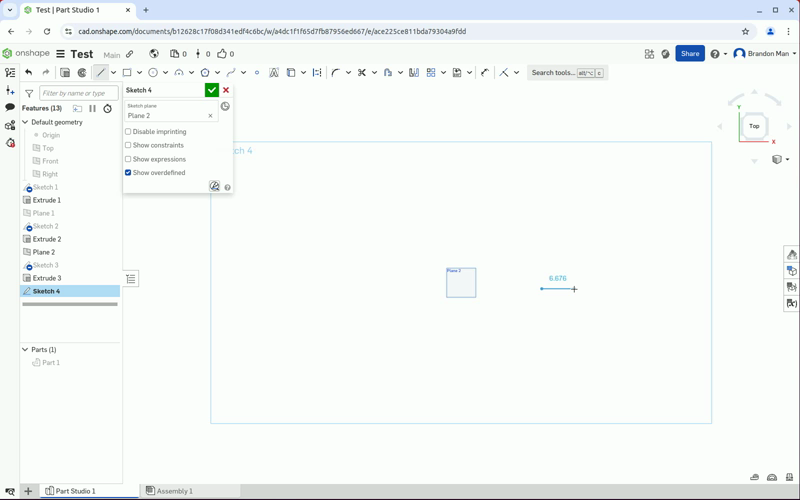
key_up(shift)
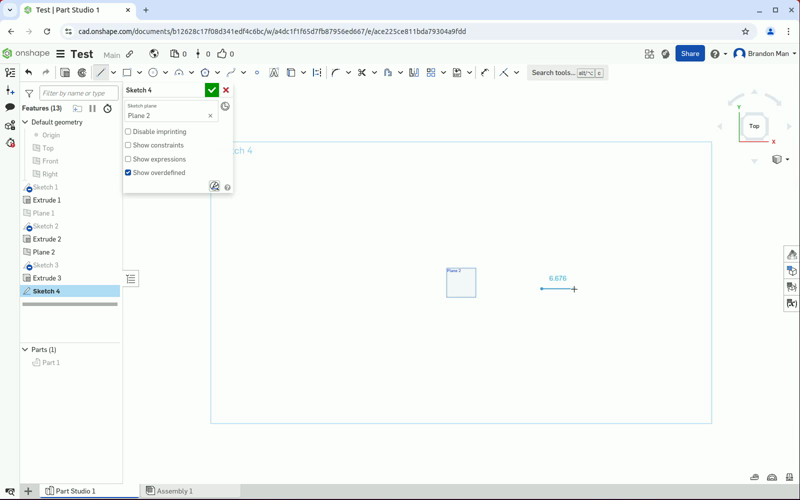
key_down(shift)
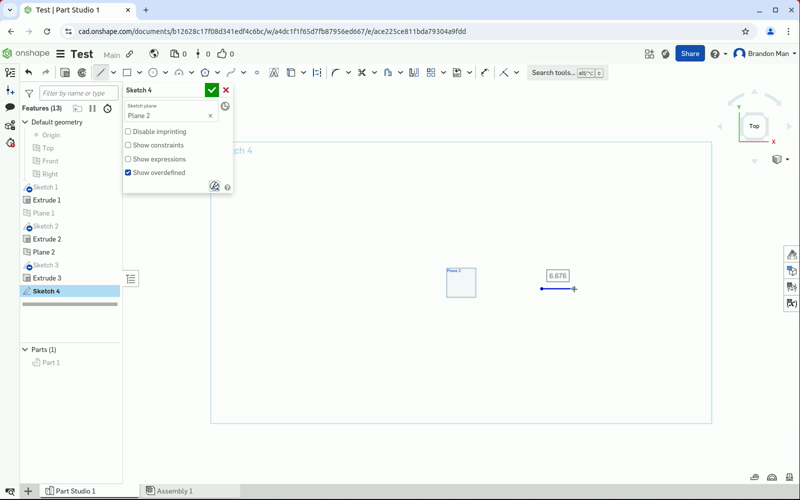
mouse_move(589, 288)
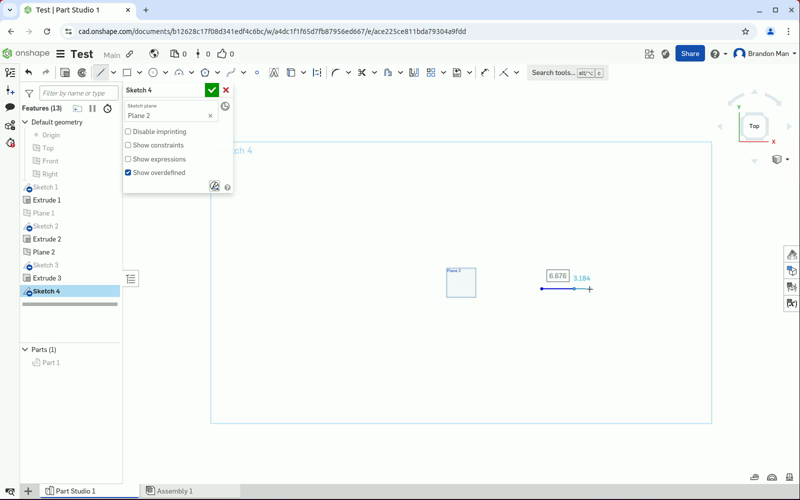
mouse_move(574, 286)
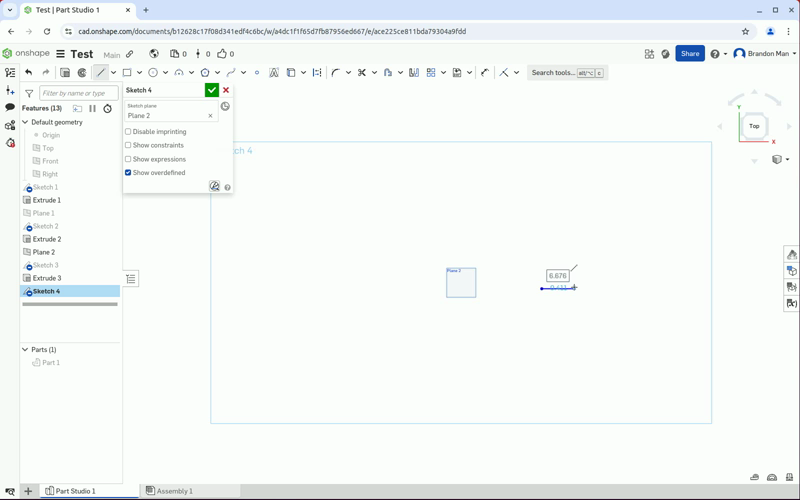
scroll(6)
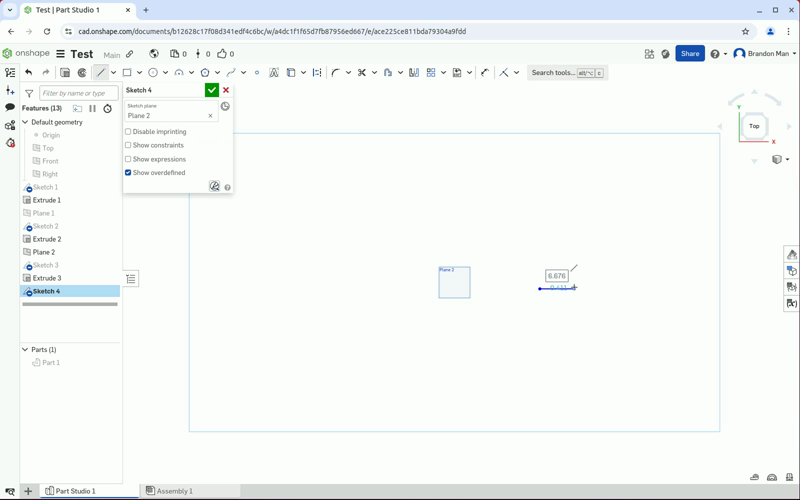
scroll(6)
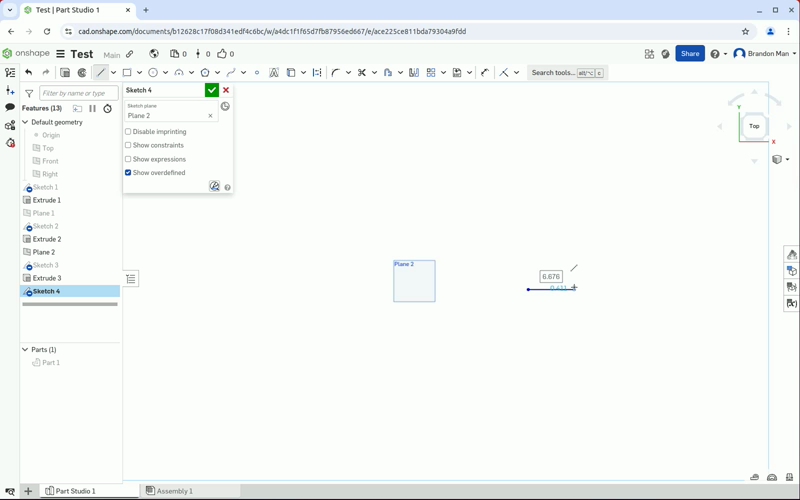
scroll(6)
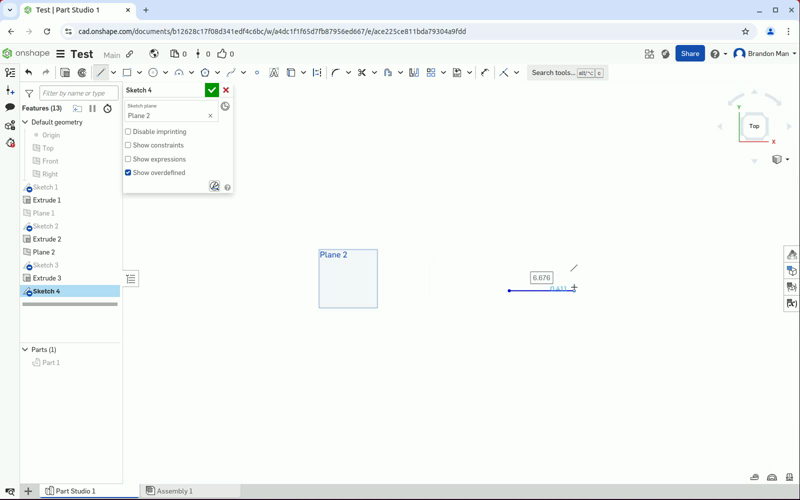
scroll(6)
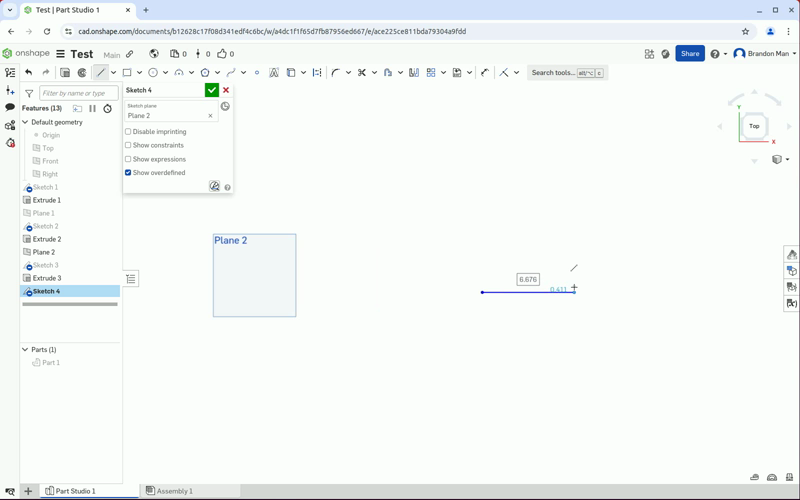
scroll(6)
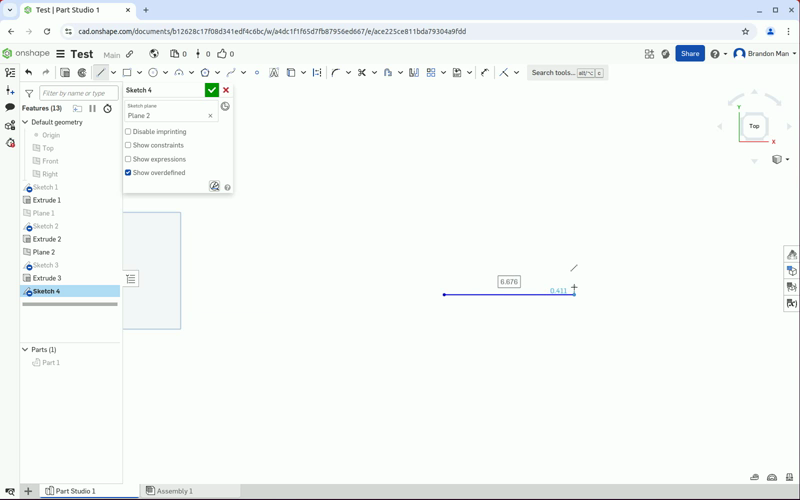
scroll(6)
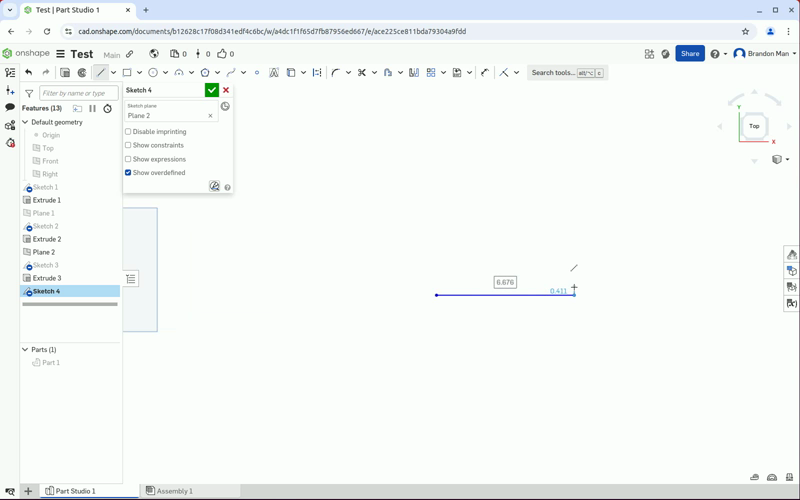
scroll(6)
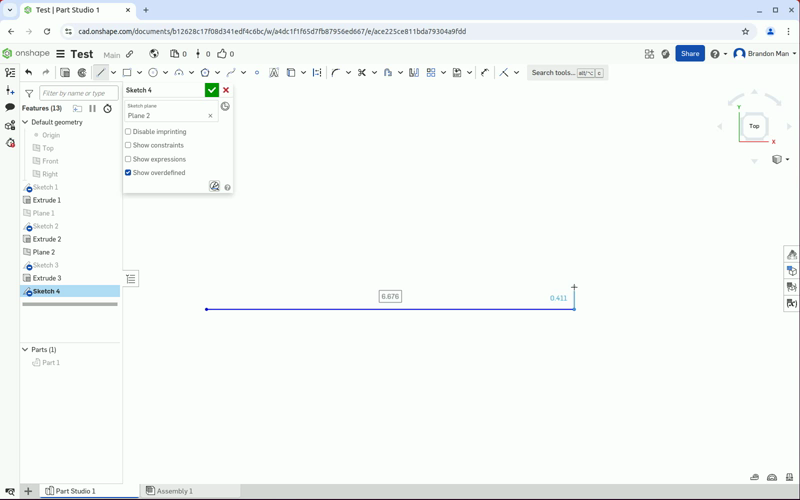
click(574, 286)
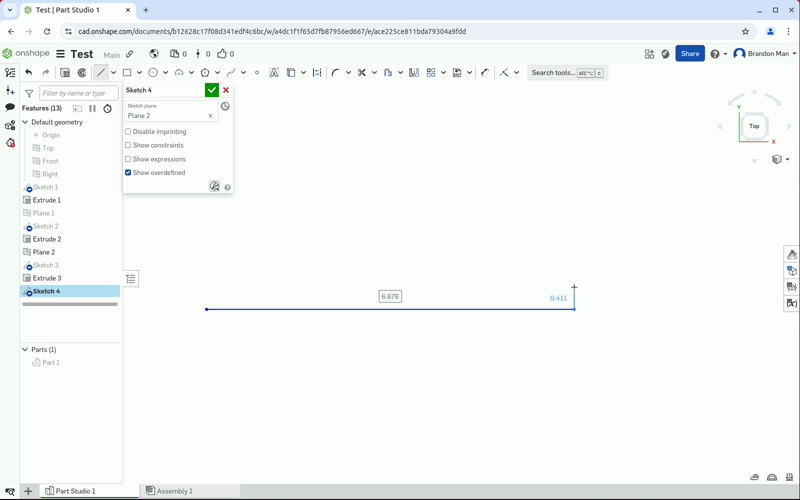
scroll(-6)
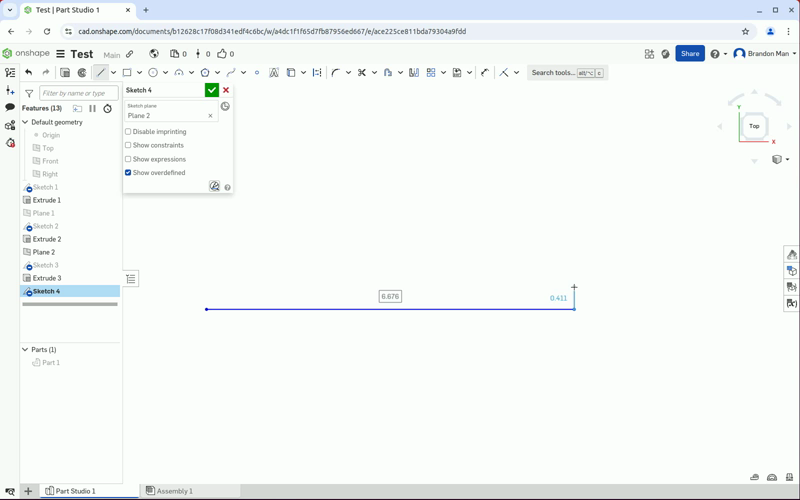
scroll(-6)
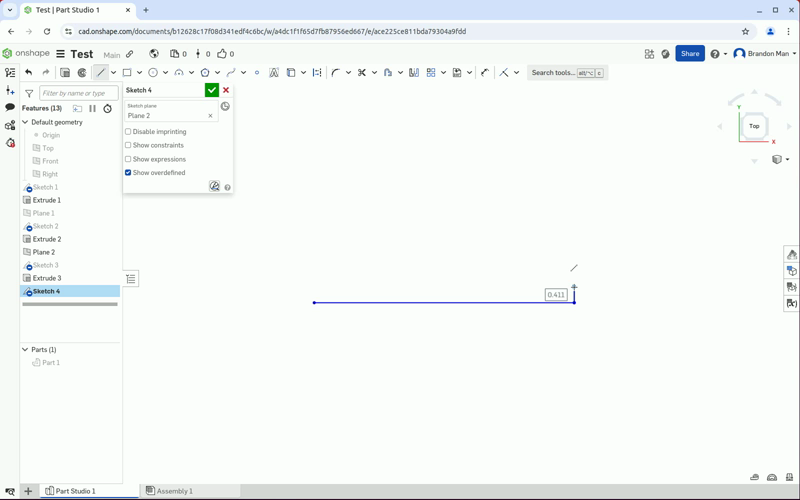
scroll(-6)
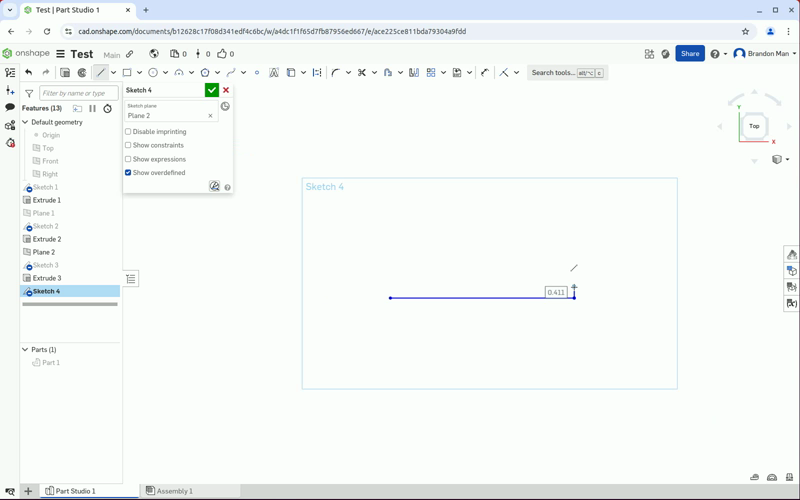
scroll(-6)
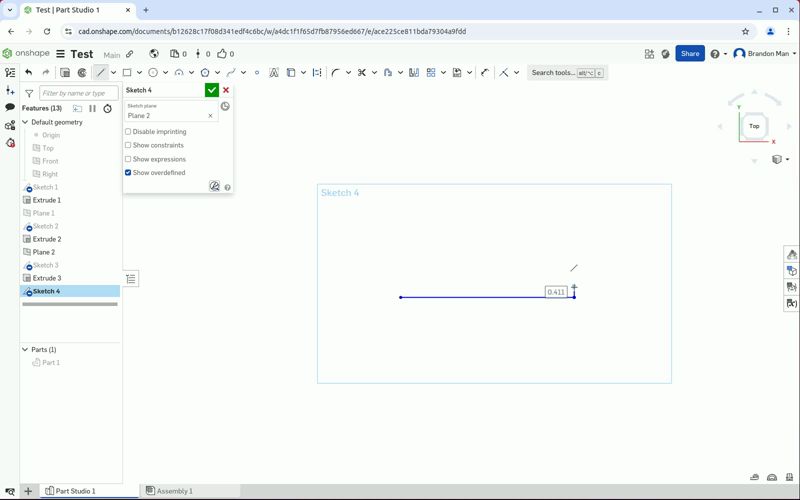
scroll(-6)
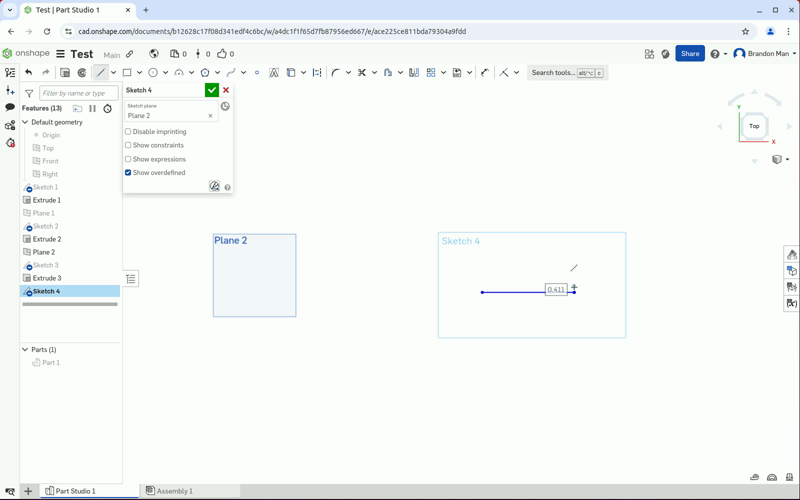
scroll(-6)
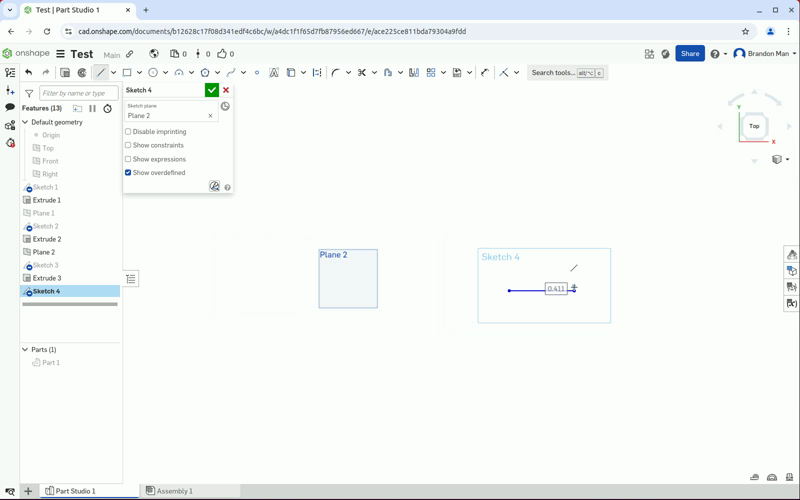
scroll(-6)
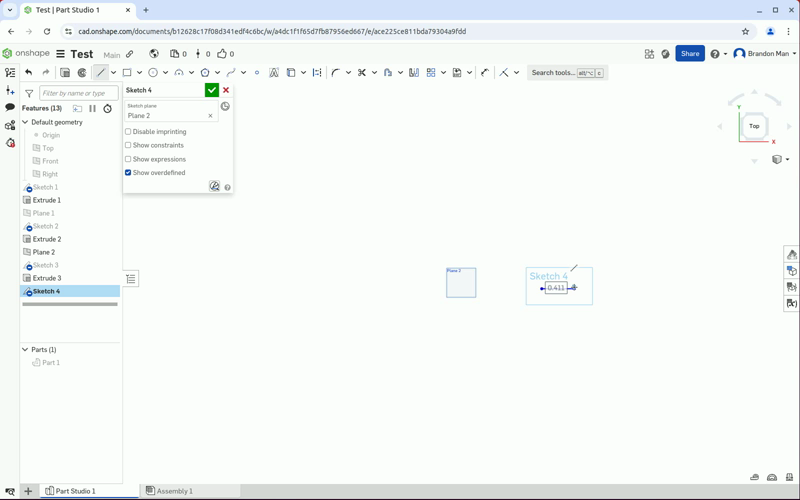
key_up(shift)
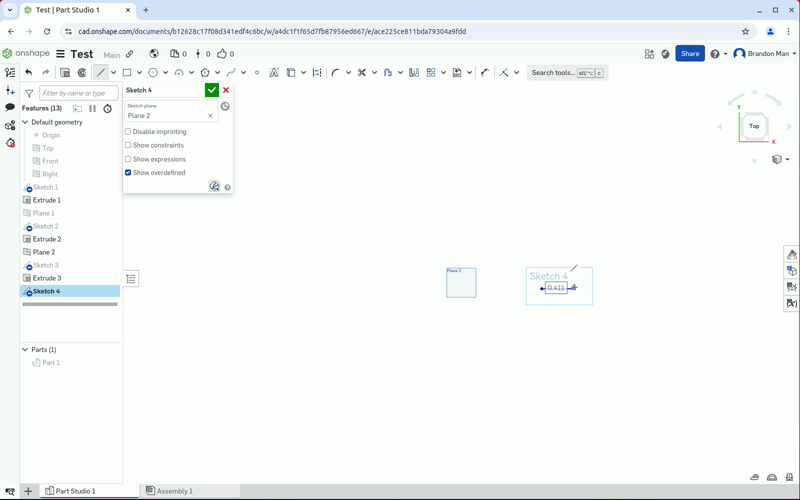
mouse_move(589, 286)
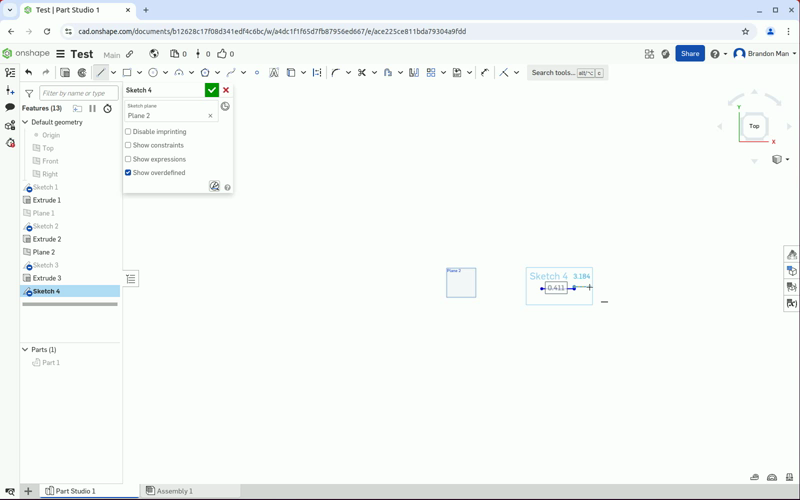
key_down(shift)
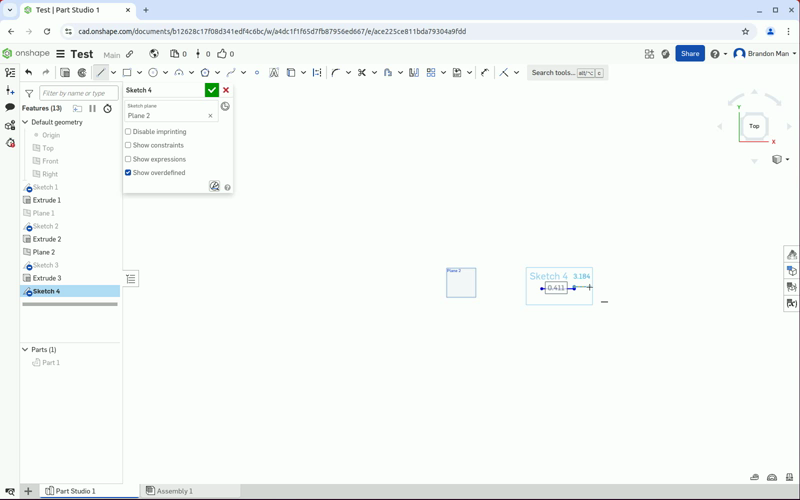
mouse_move(541, 288)
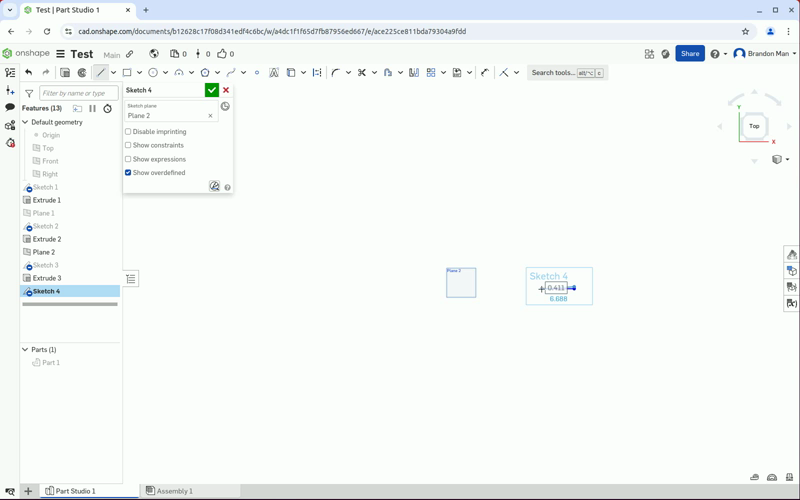
key_up(shift)
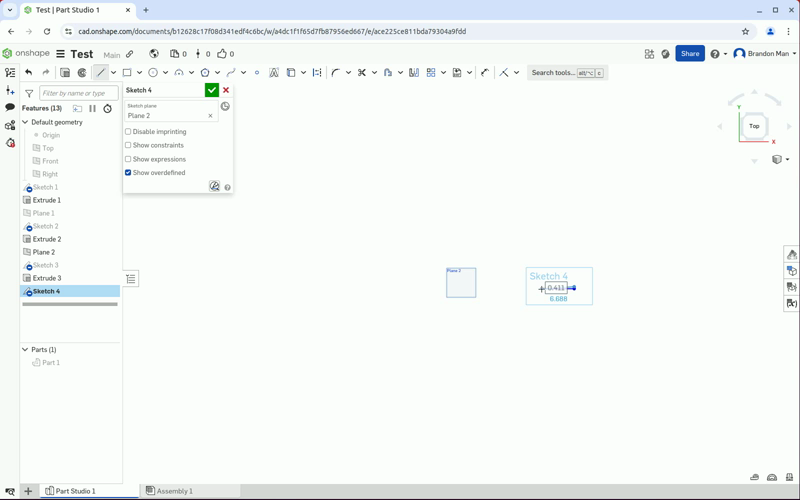
click(541, 288)
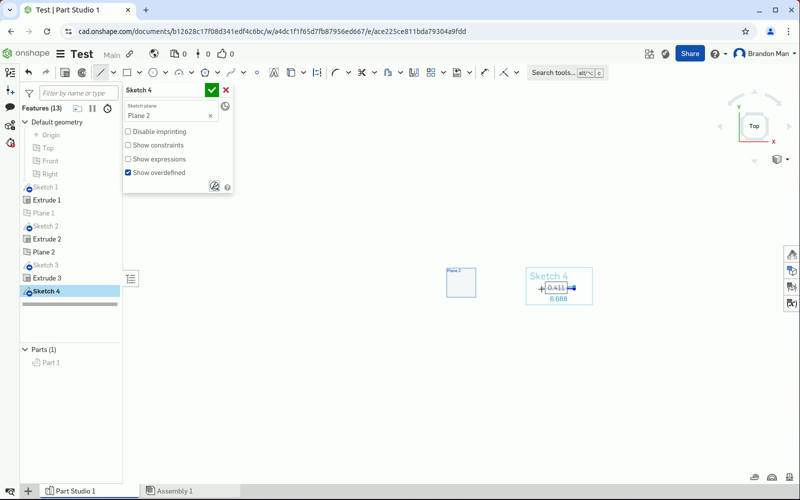
key(esc)
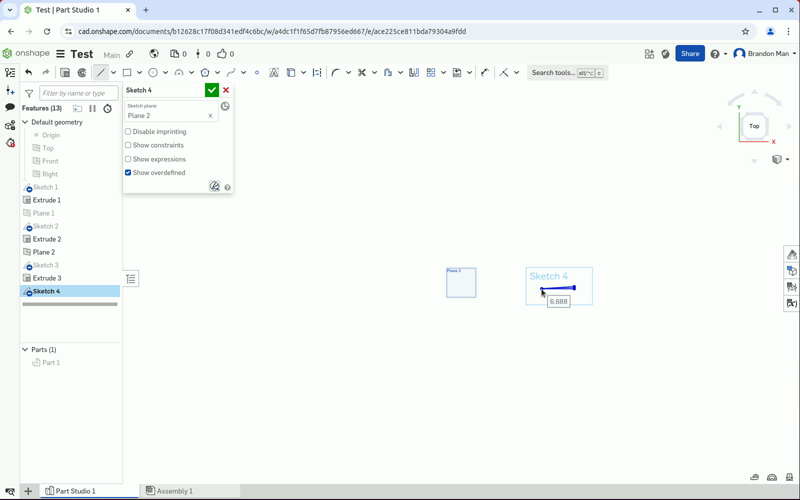
mouse_move(568, 288)
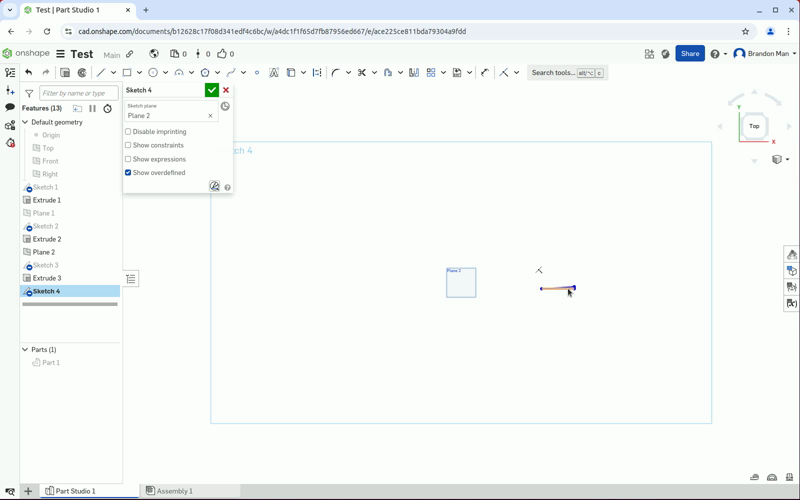
scroll(6)
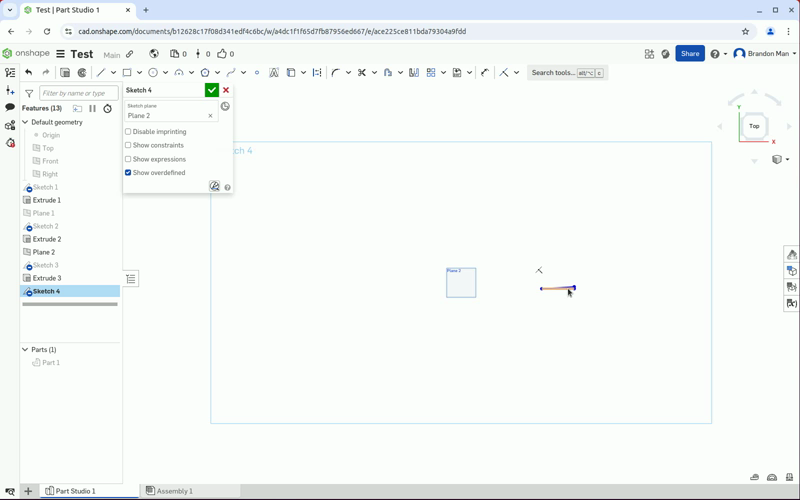
scroll(6)
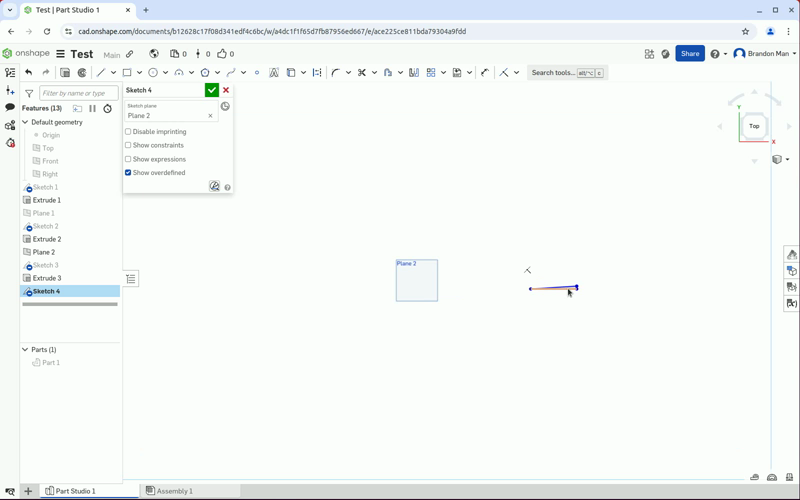
scroll(6)
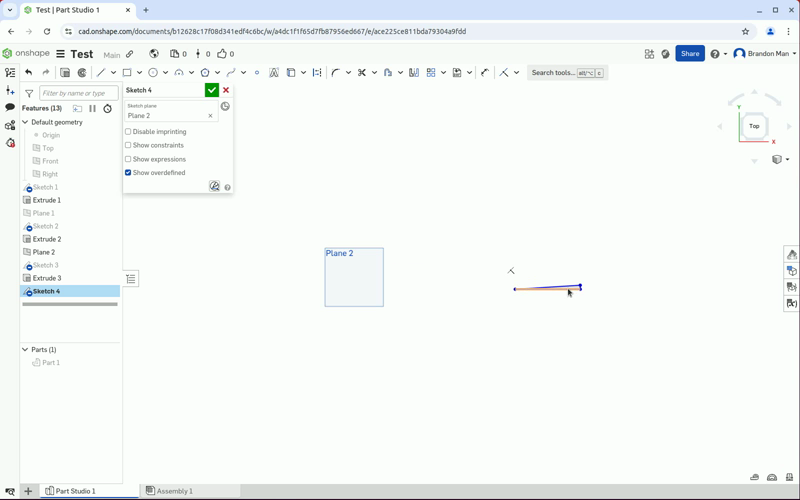
scroll(6)
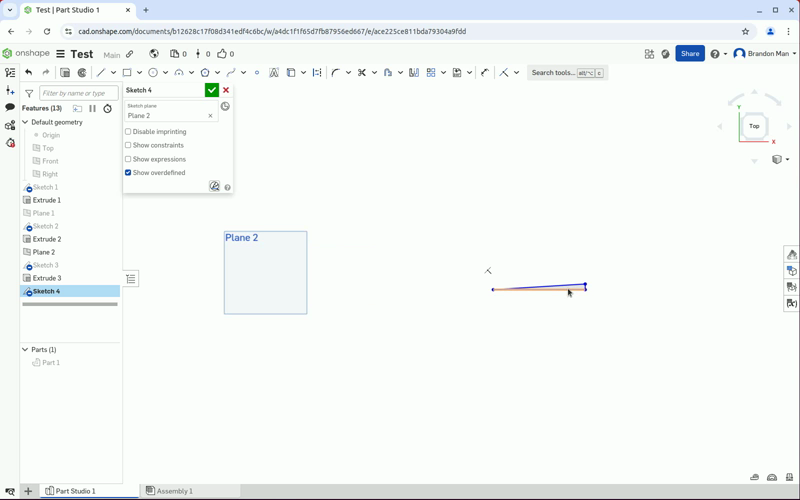
scroll(6)
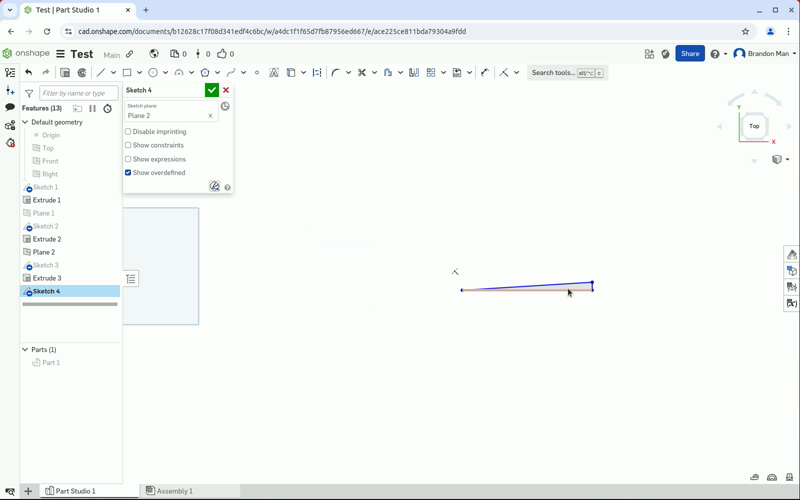
scroll(6)
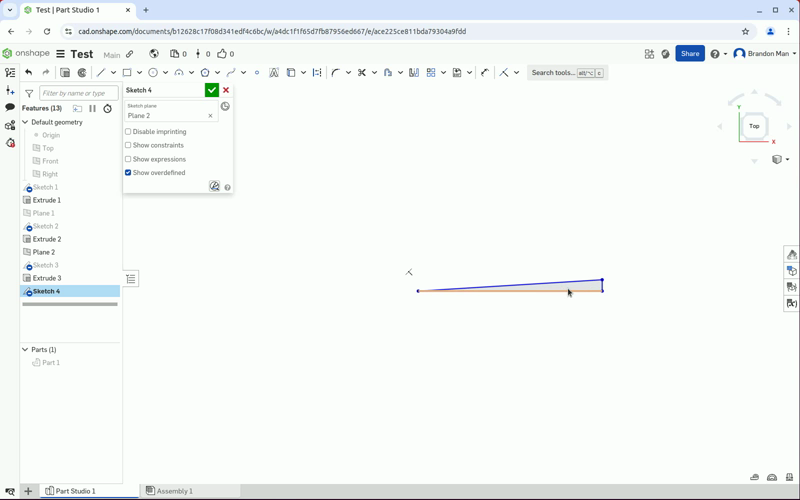
scroll(6)
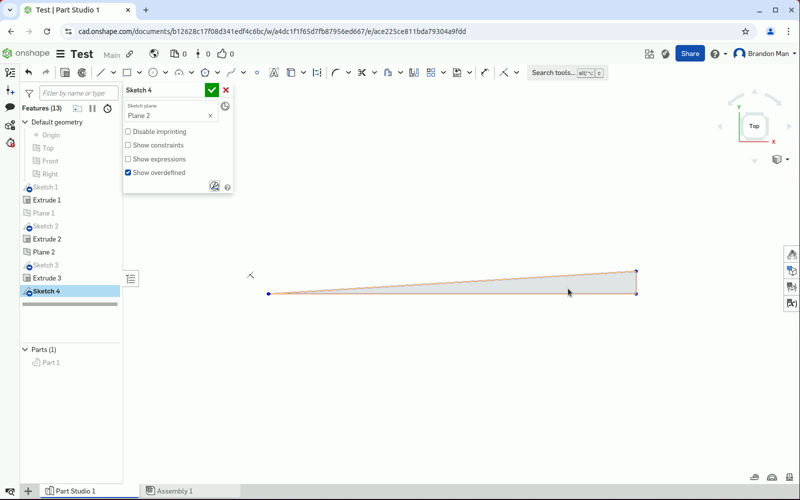
click(568, 288)
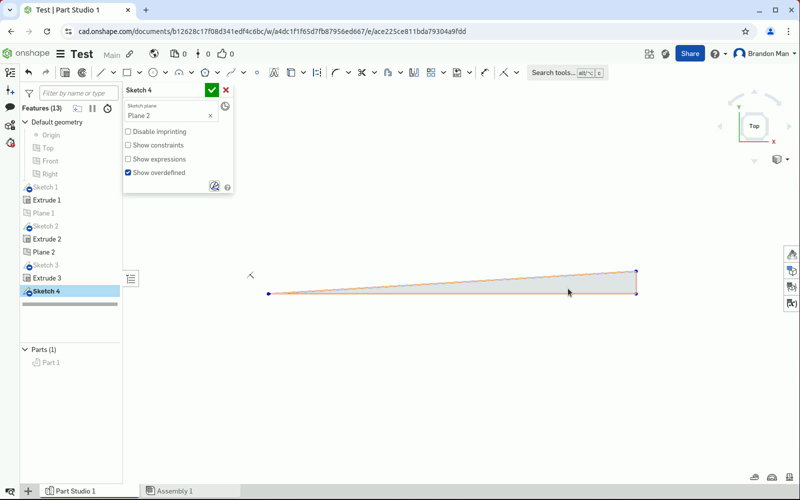
scroll(-6)
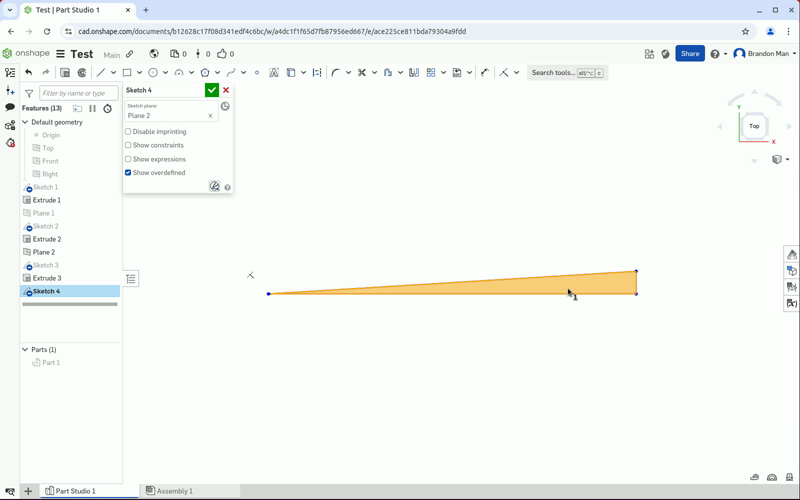
scroll(-6)
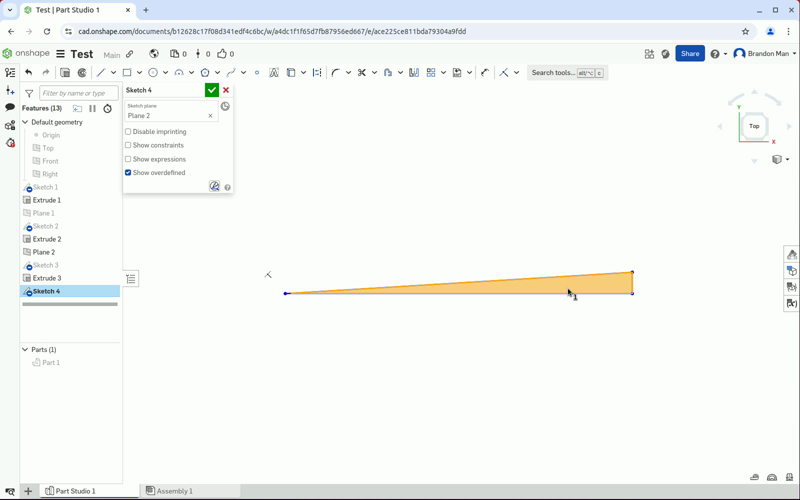
scroll(-6)
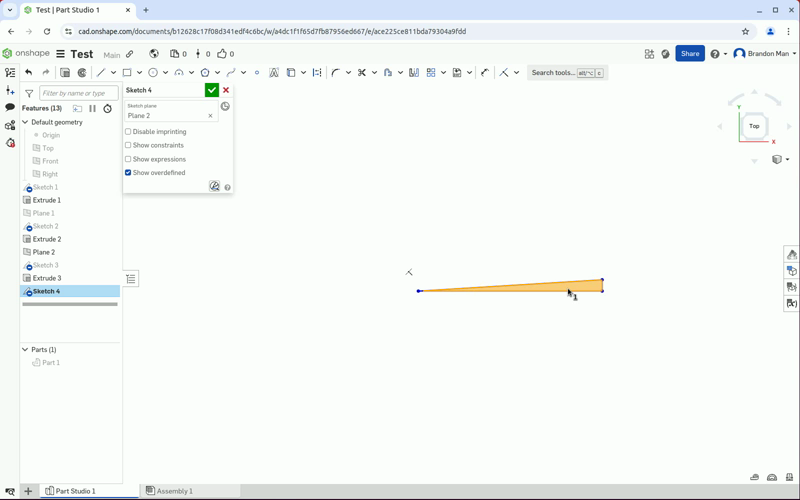
scroll(-6)
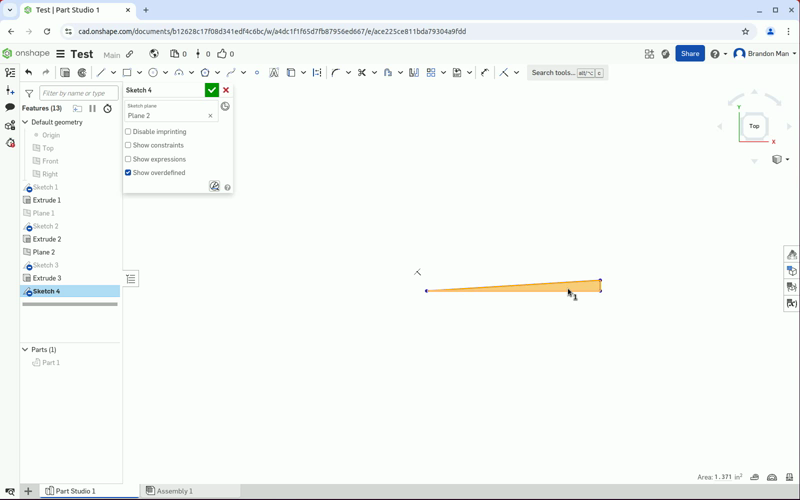
scroll(-6)
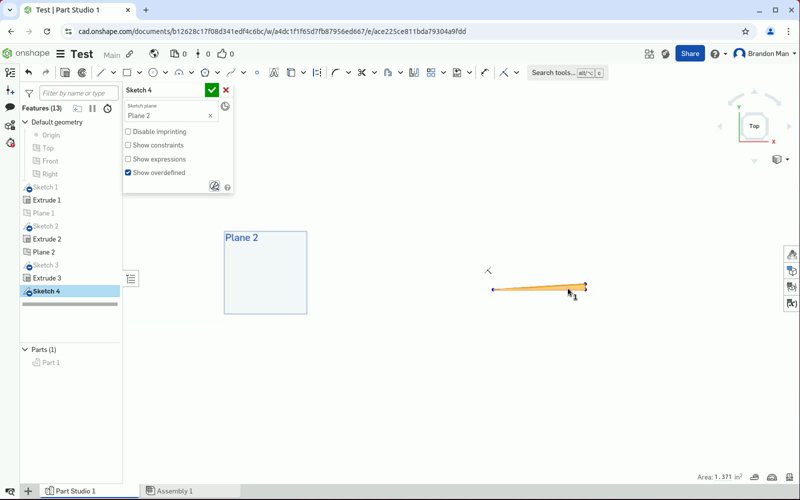
scroll(-6)
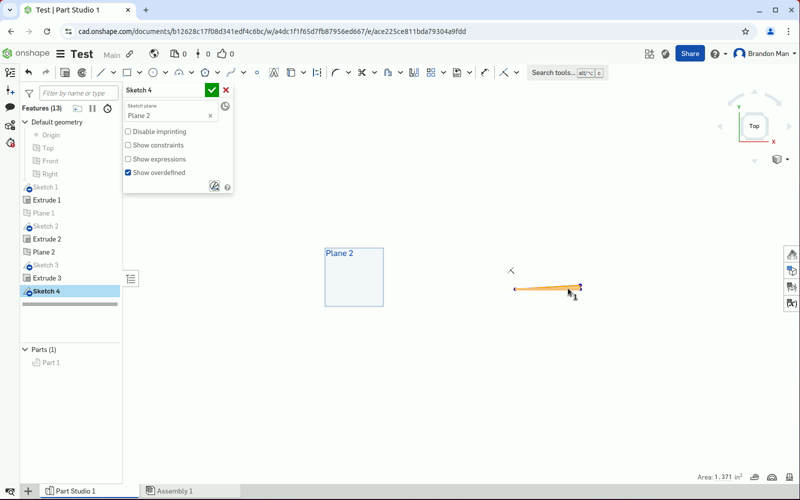
scroll(-6)
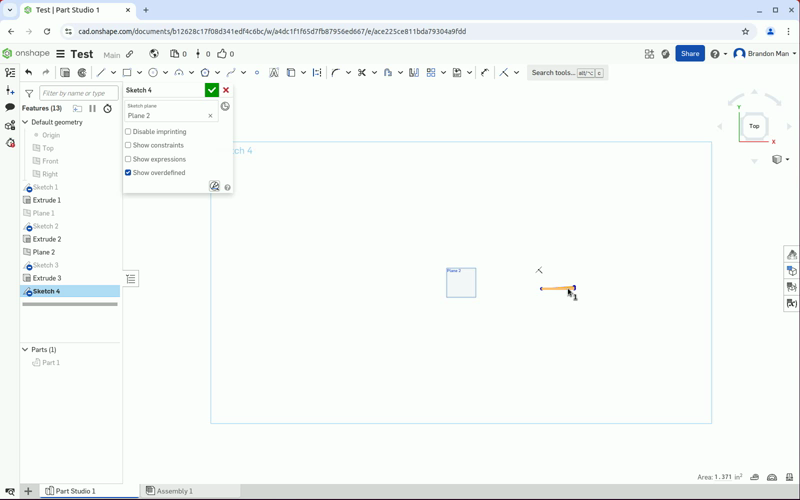
mouse_move(73, 352)
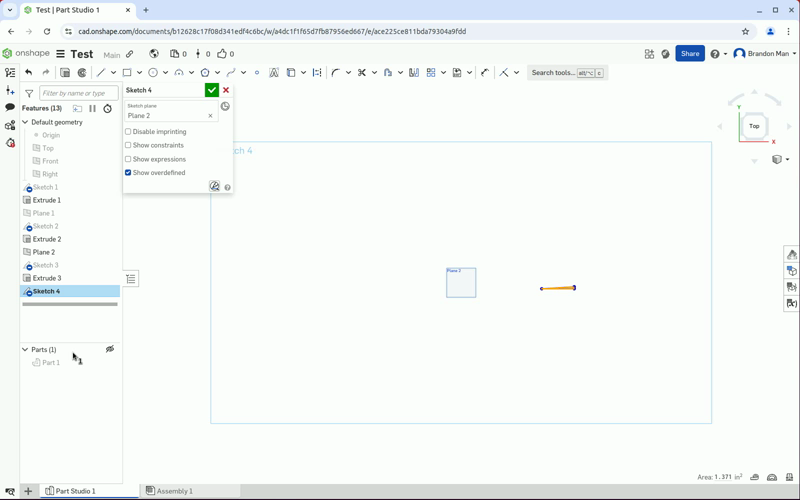
key(shift+y)
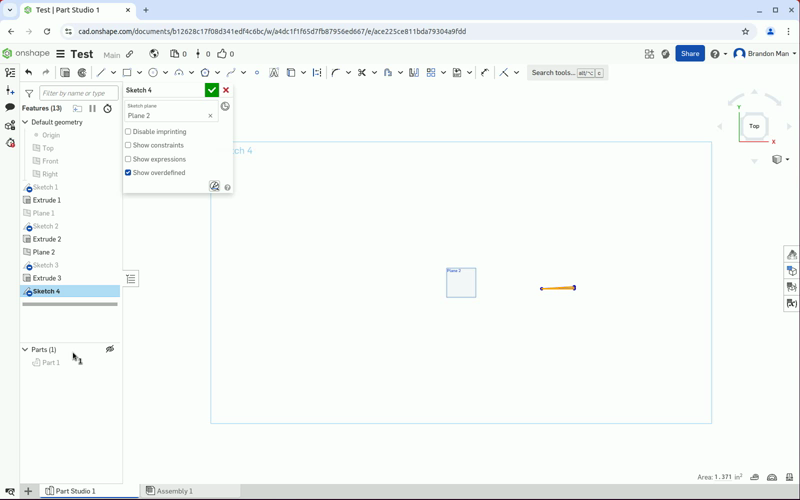
key(shift+e)
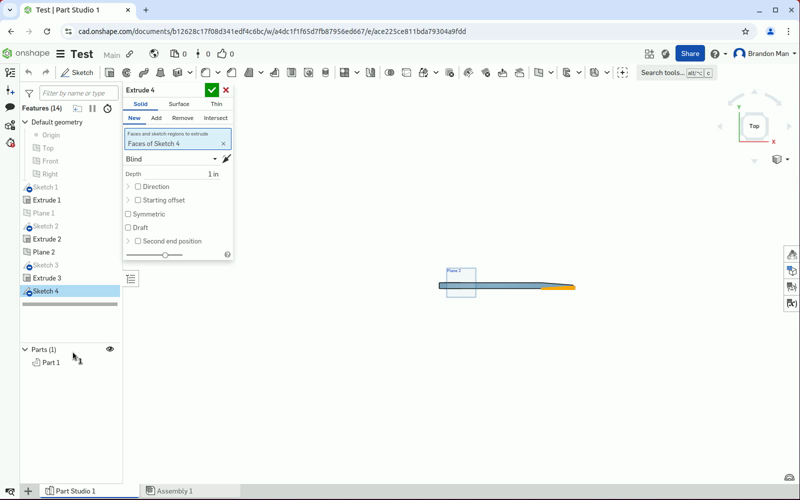
mouse_move(143, 106)
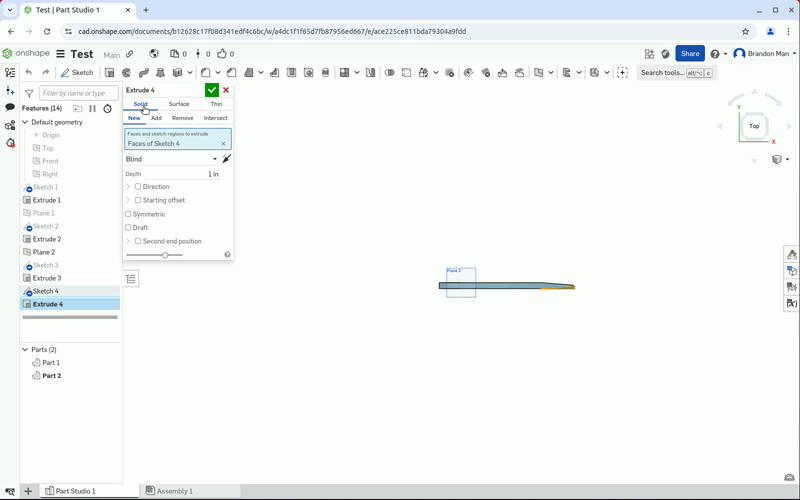
click(143, 106)
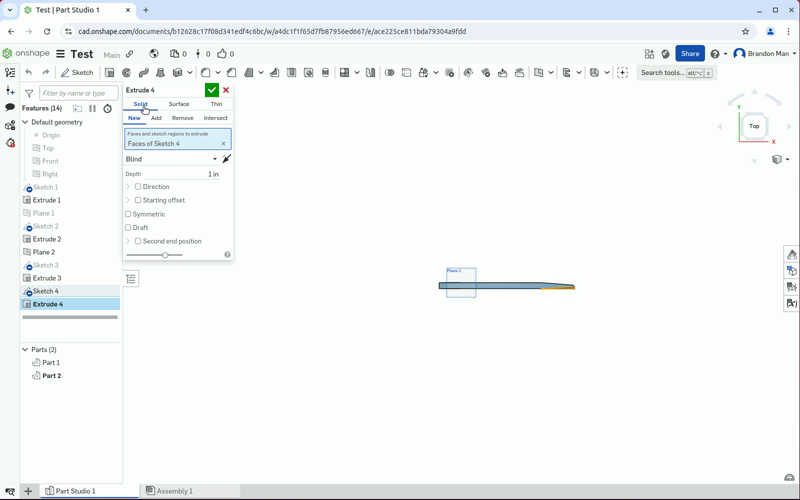
mouse_move(186, 120)
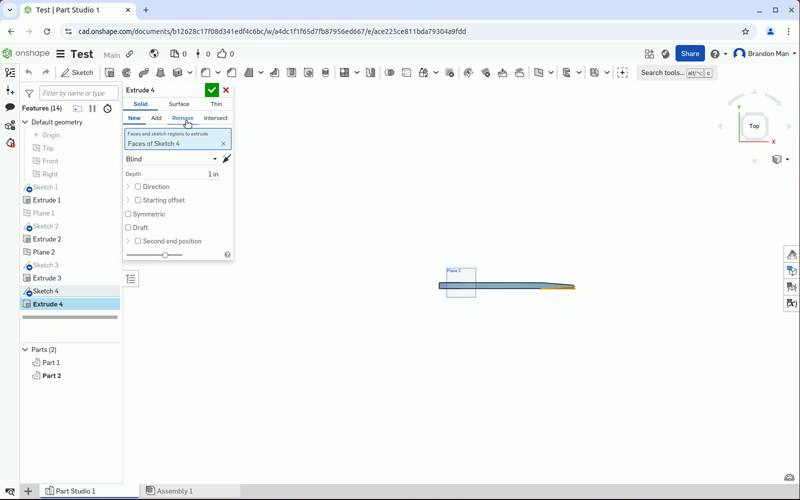
click(186, 120)
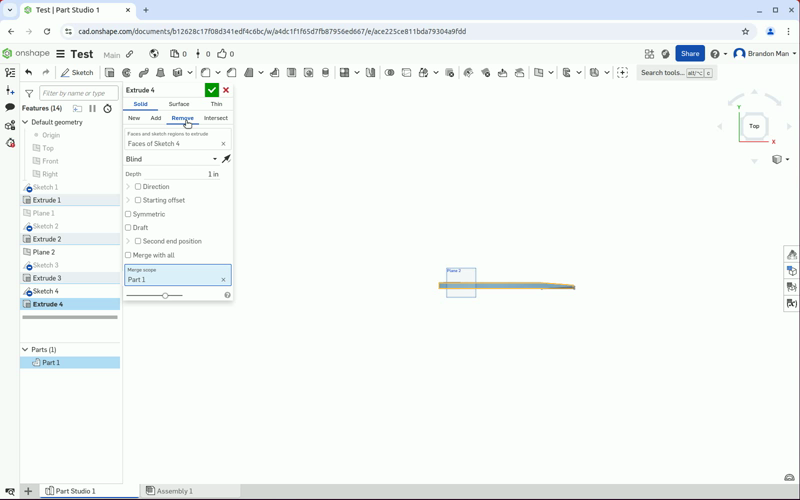
key(tab, 4)
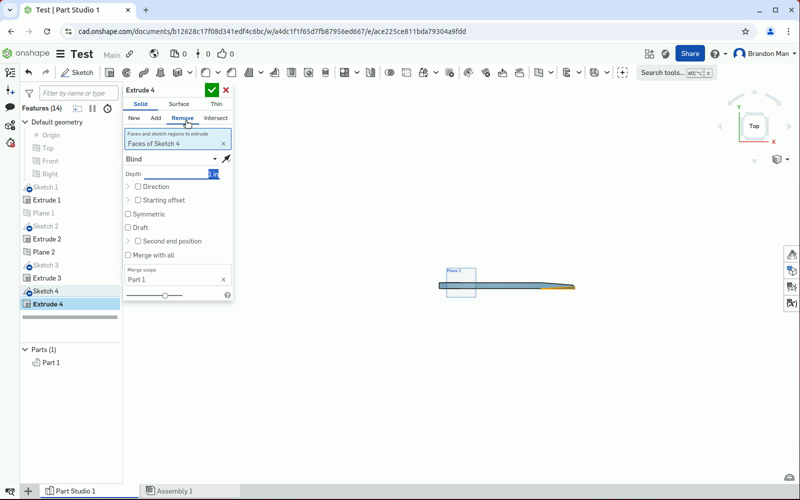
text(11.554)
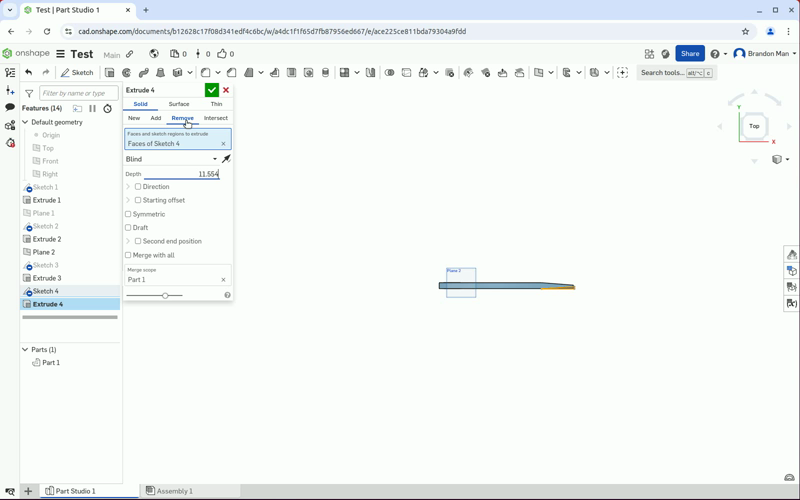
key(tab, 6)
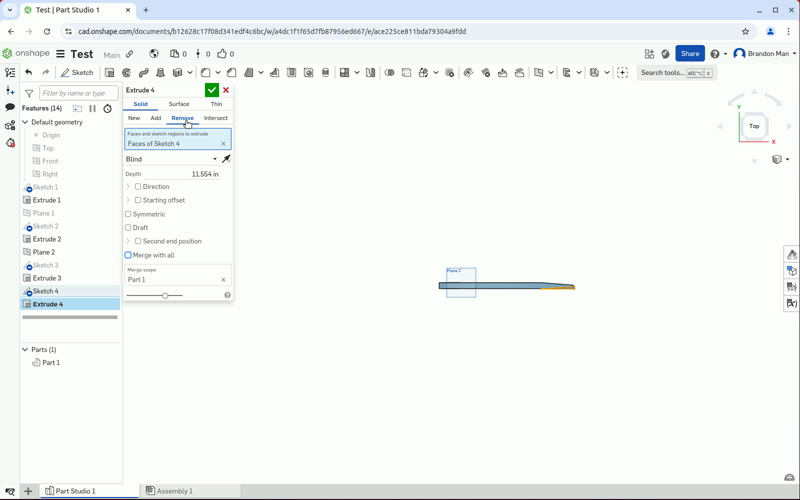
key(space)
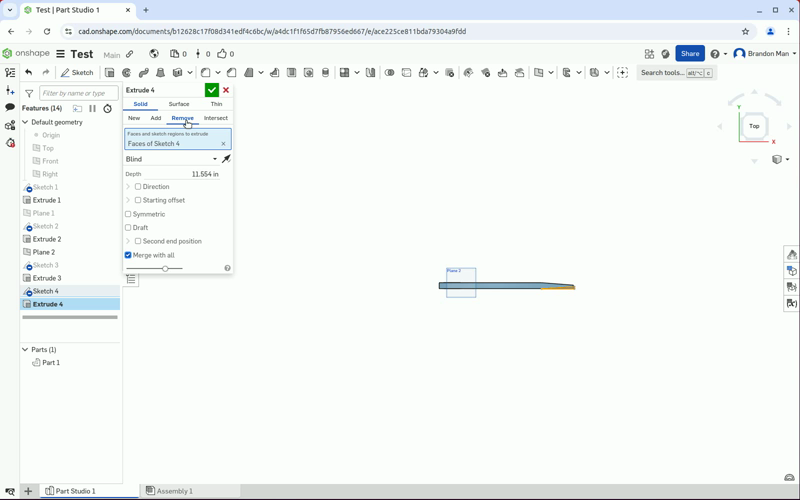
key(enter)
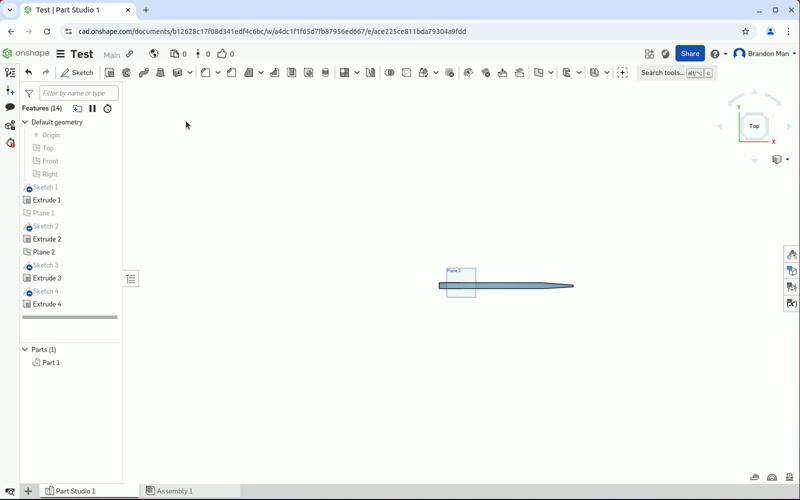
key(shift+h)
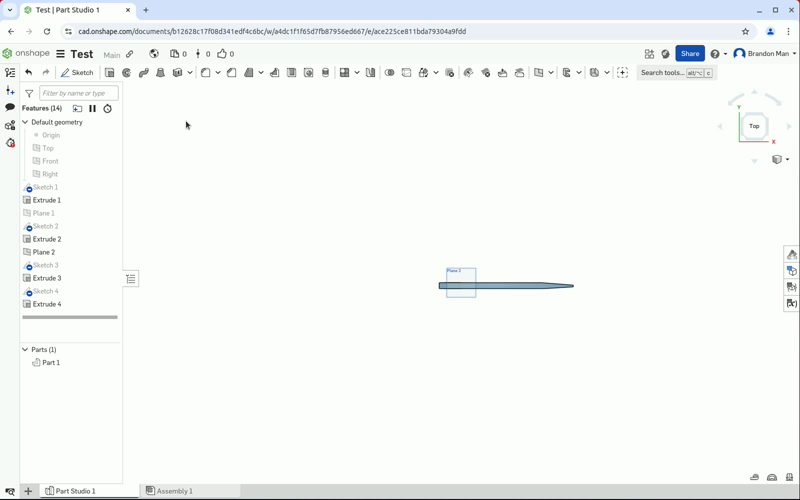
key(shift+h)
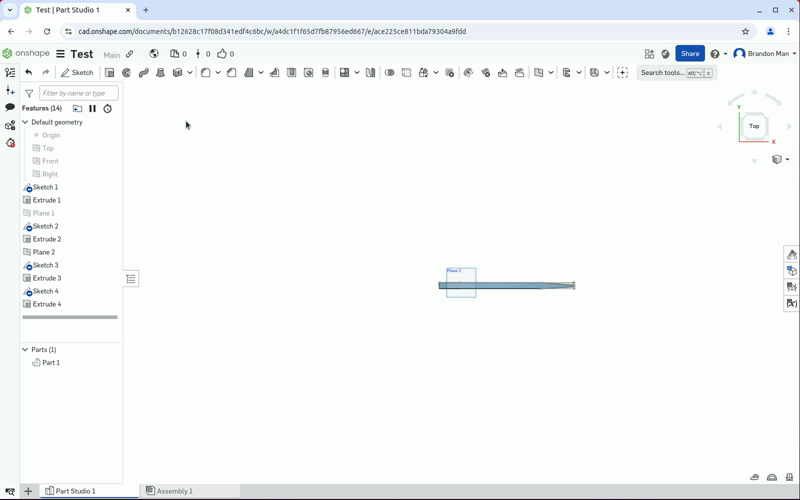
key(shift+7)
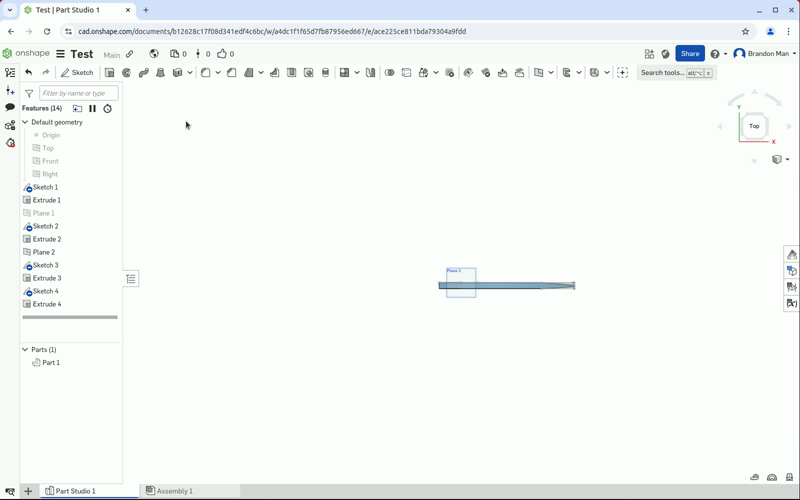
key(up, 3)
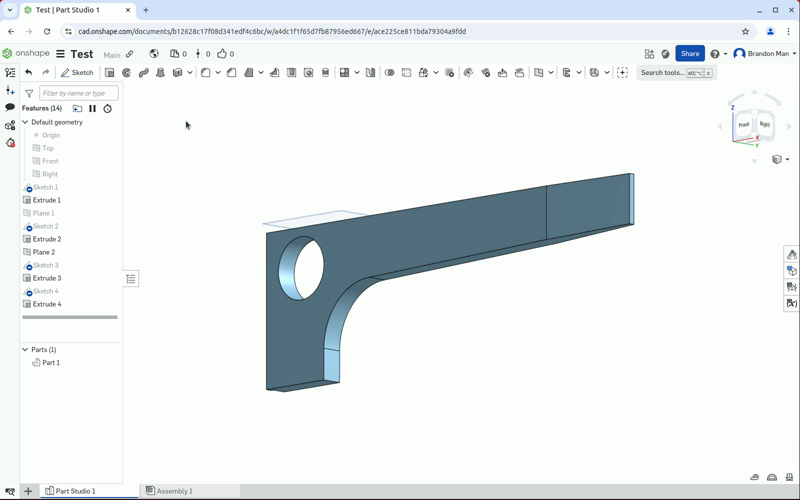
key(left, 3)
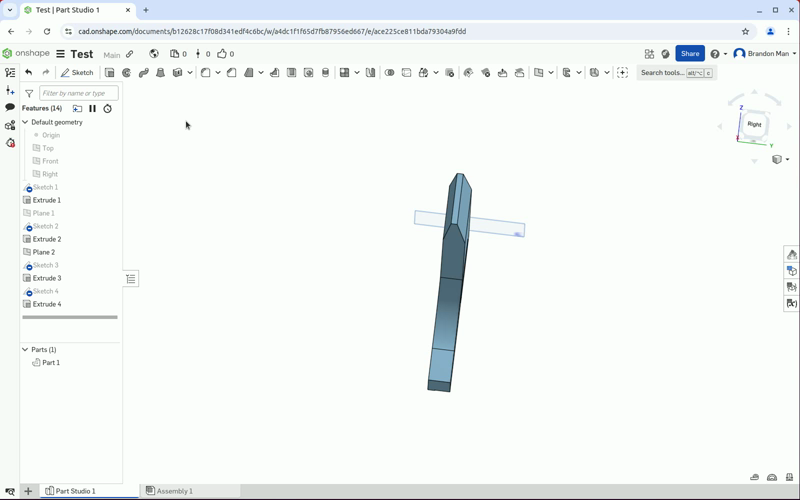
key(right, 3)
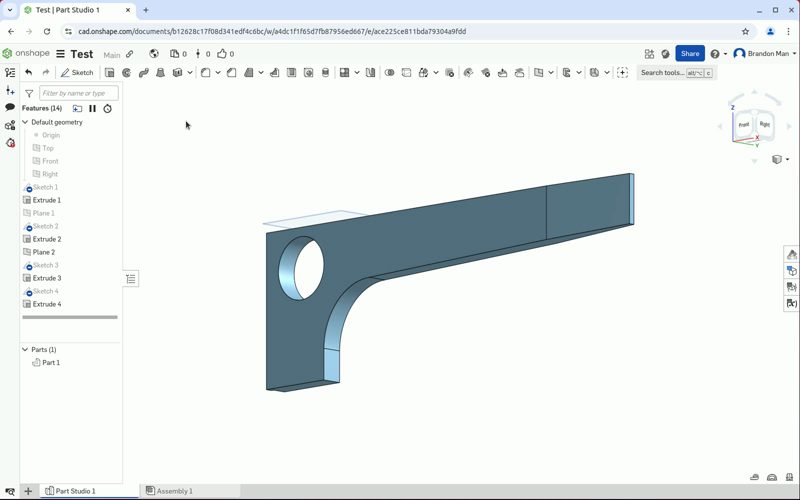
key(down, 3)
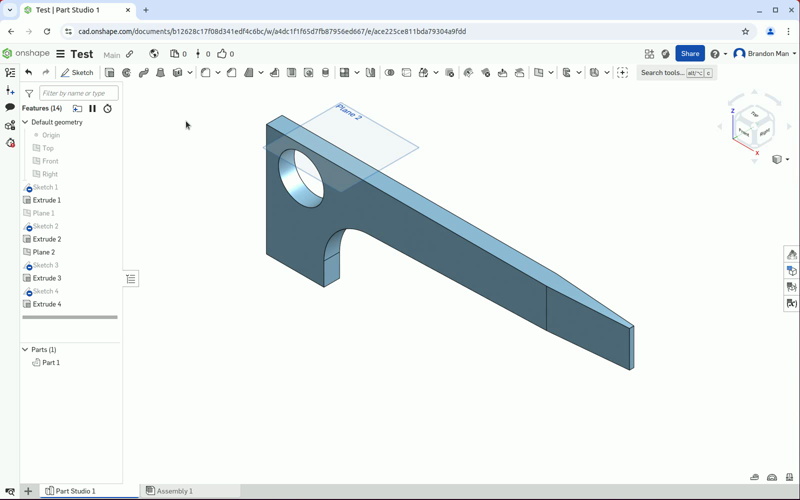
mouse_move(73, 189)
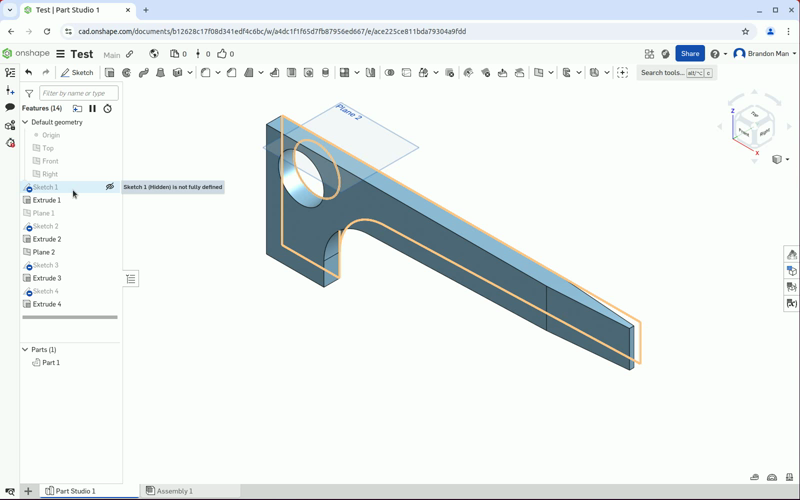
click(73, 189)